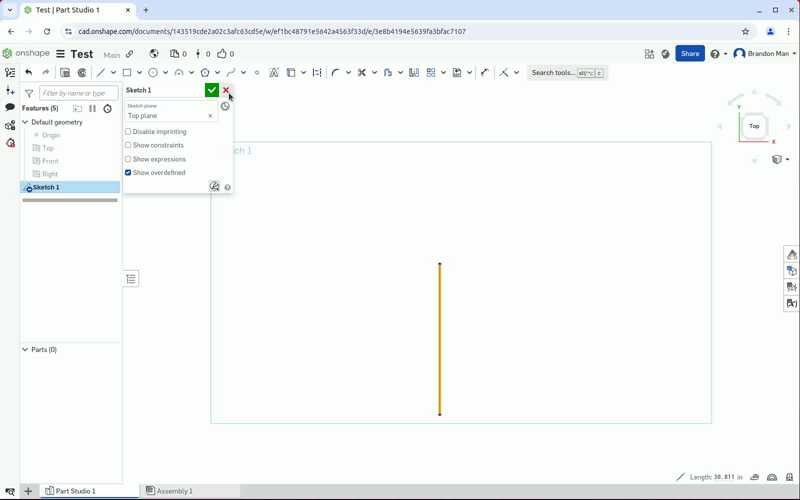
key(shift+h)
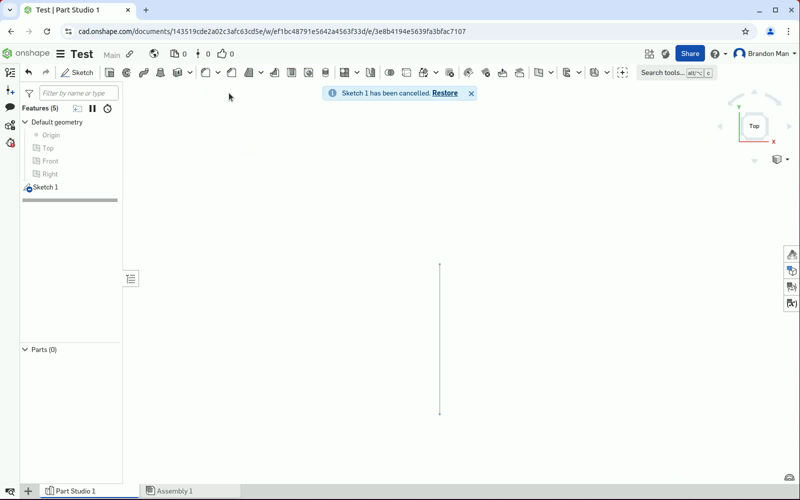
key(shift+s)
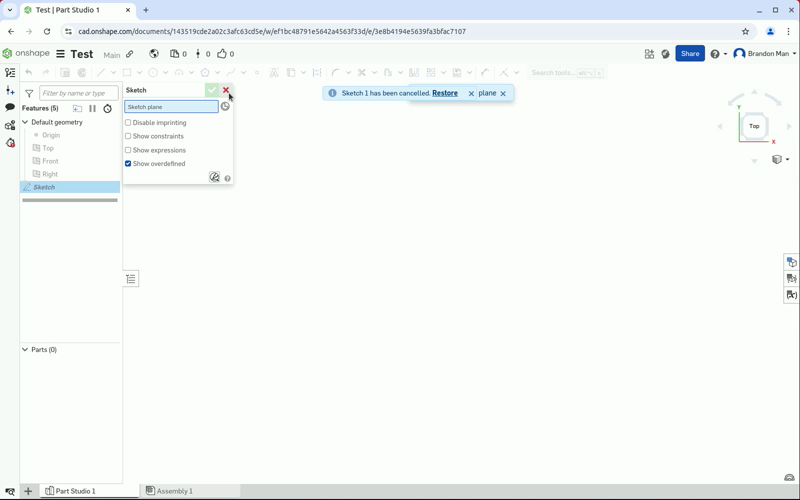
mouse_move(73, 150)
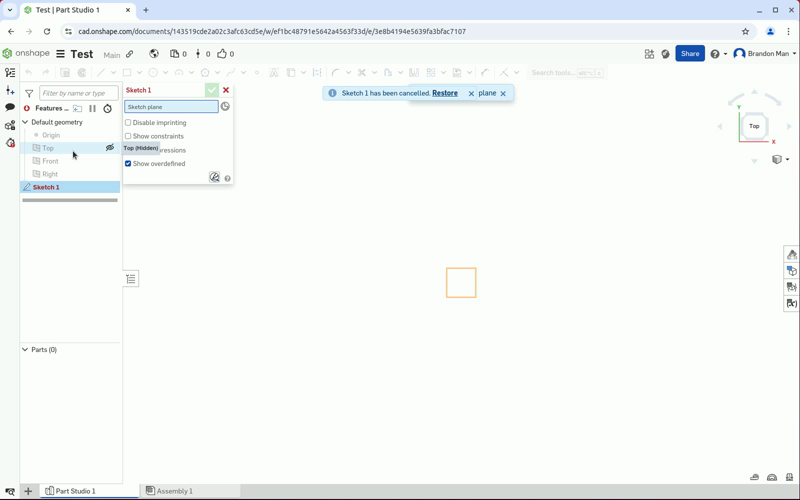
click(73, 150)
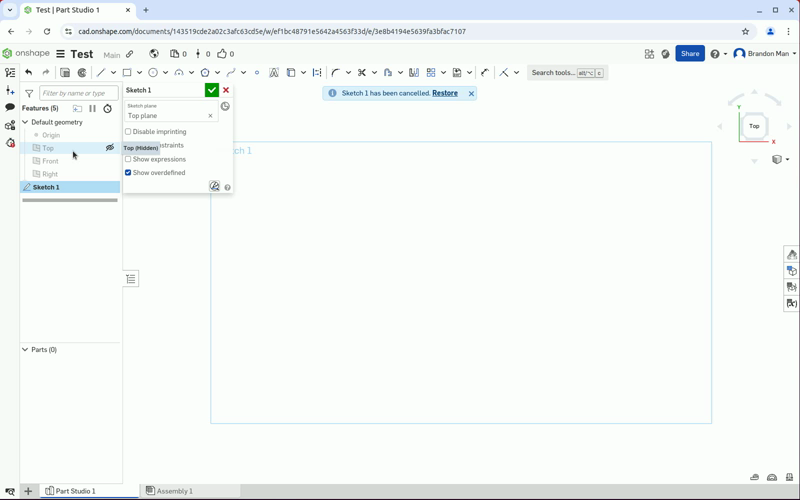
mouse_move(73, 352)
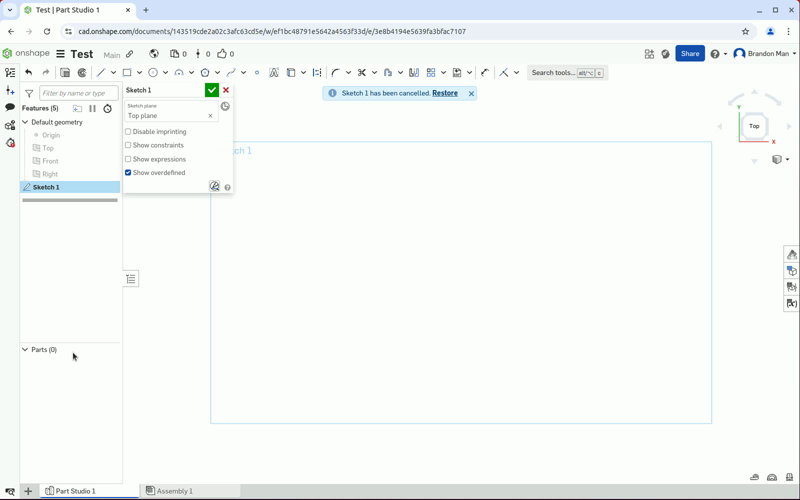
key(y)
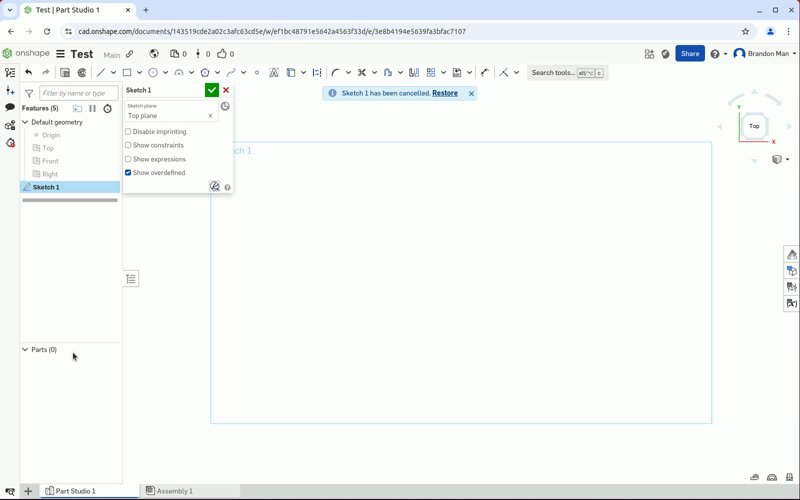
key(l)
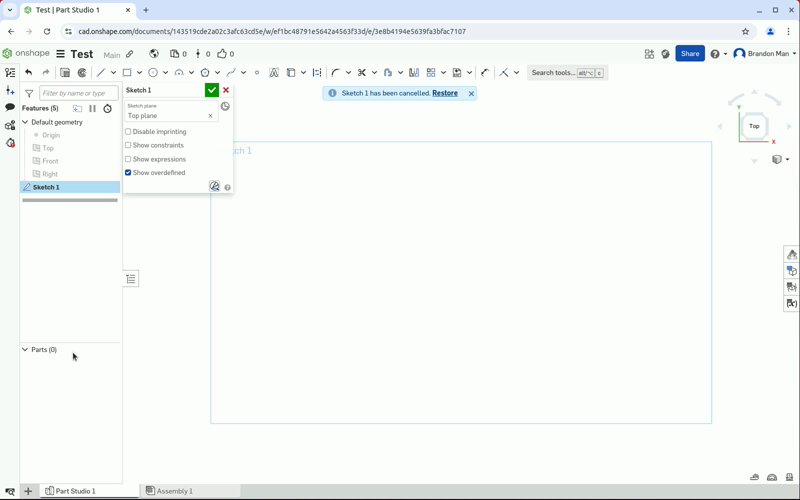
key_down(shift)
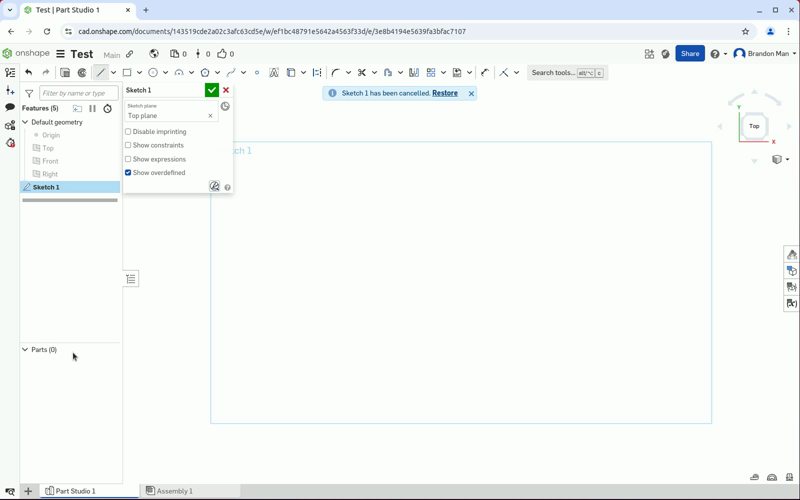
mouse_move(351, 335)
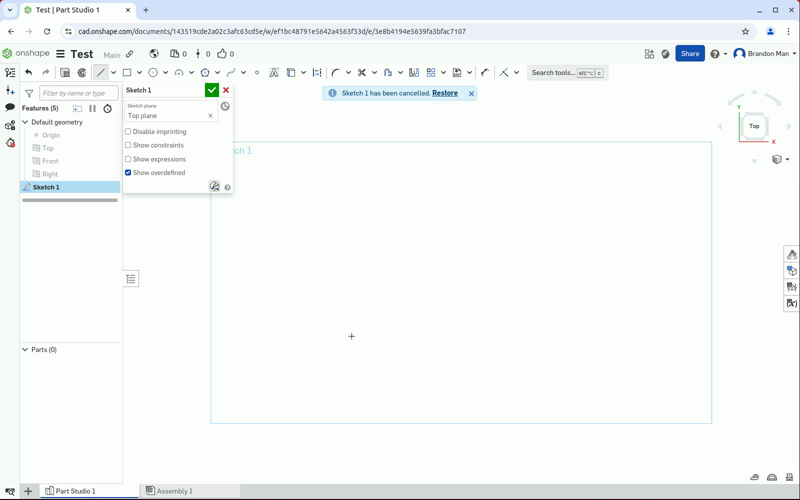
click(351, 335)
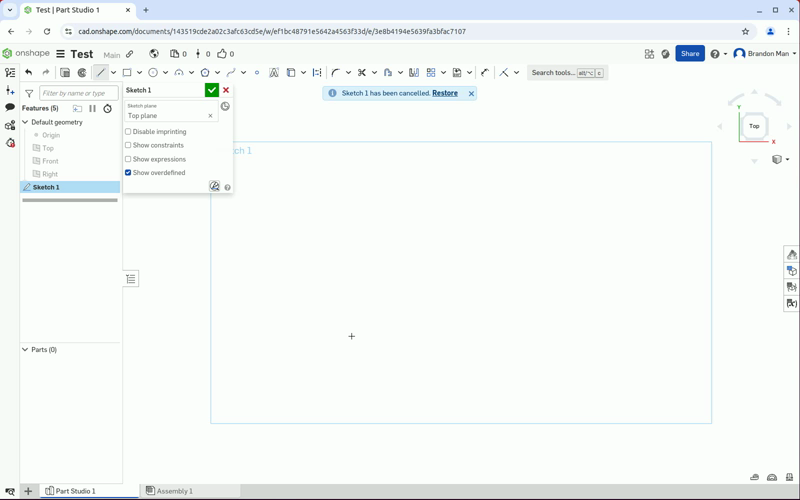
key_up(shift)
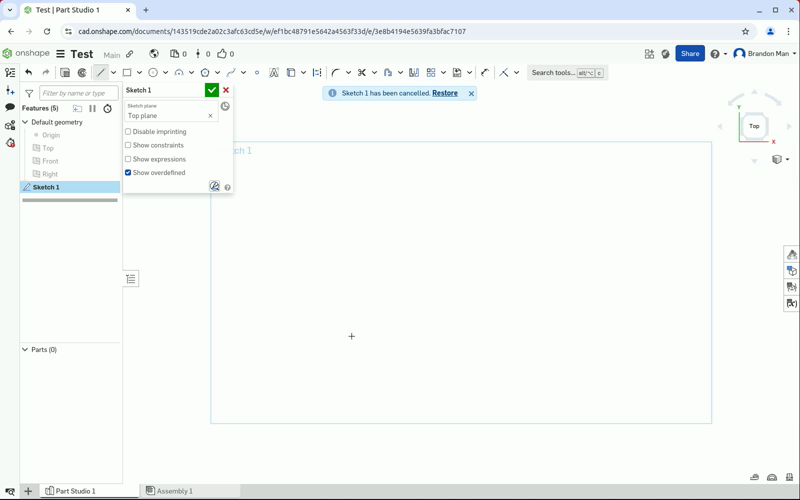
key_down(shift)
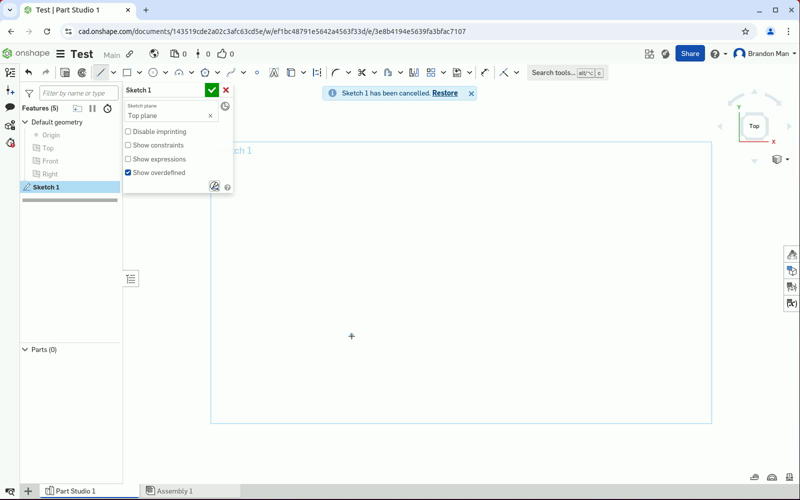
mouse_move(569, 335)
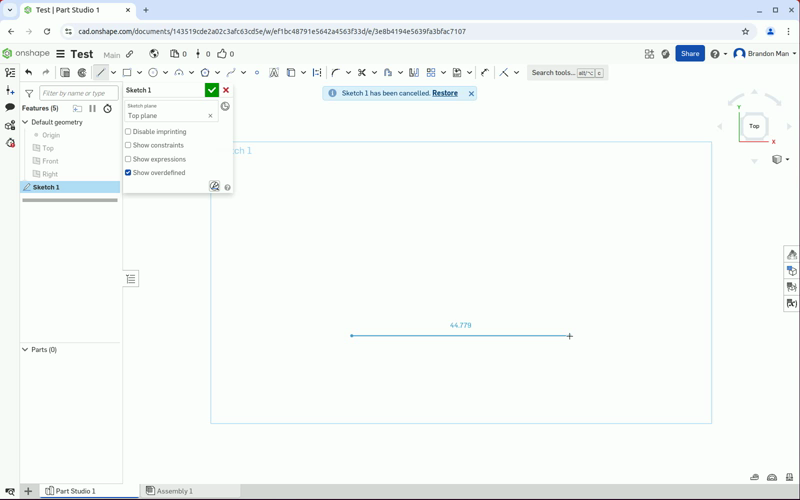
click(569, 335)
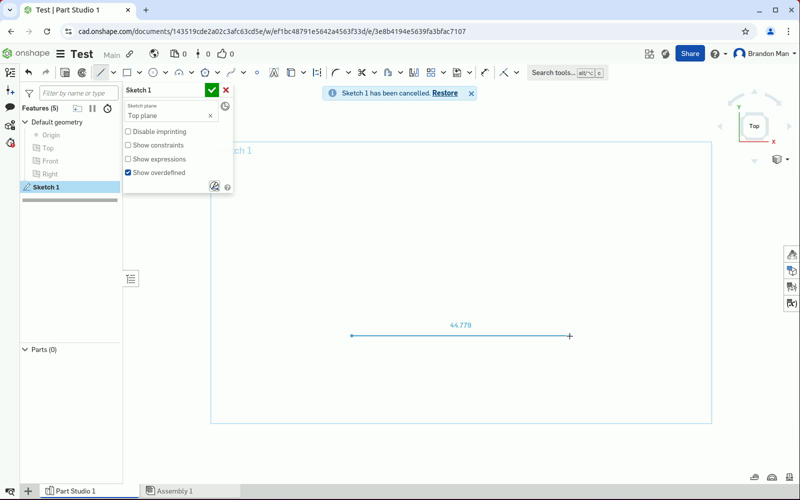
key_up(shift)
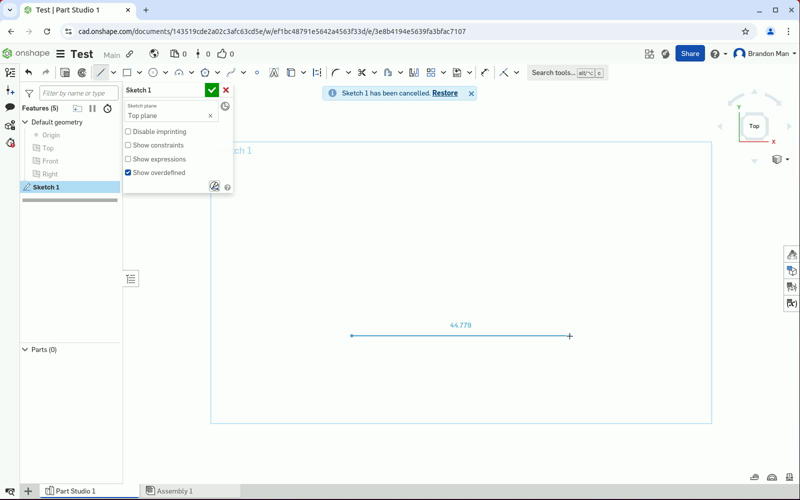
key_down(shift)
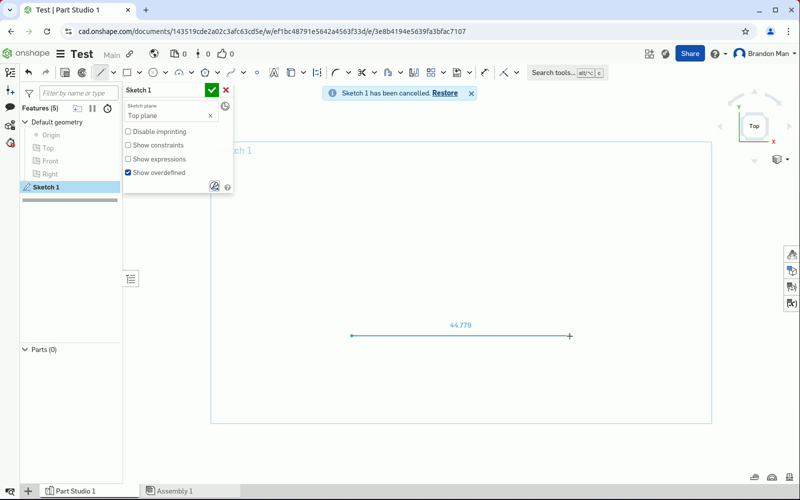
mouse_move(569, 230)
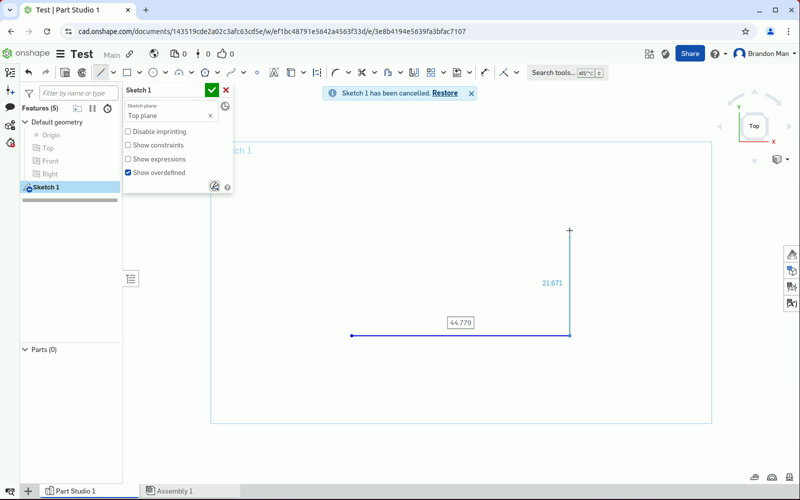
click(569, 230)
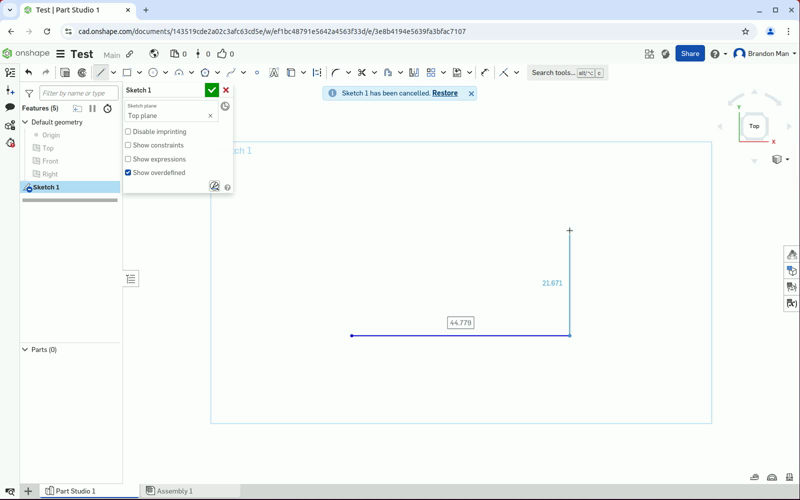
key_up(shift)
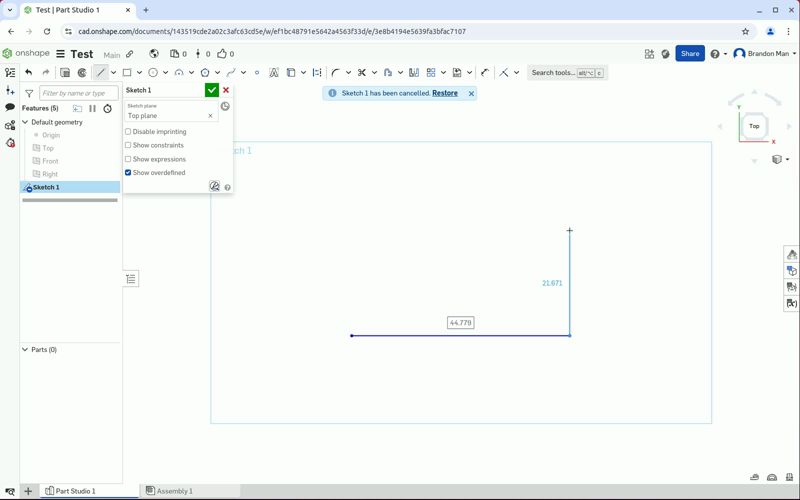
key_down(shift)
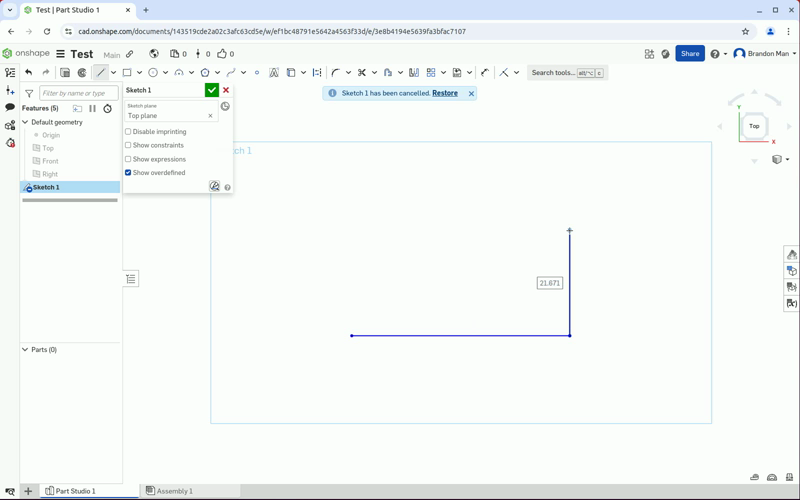
mouse_move(351, 230)
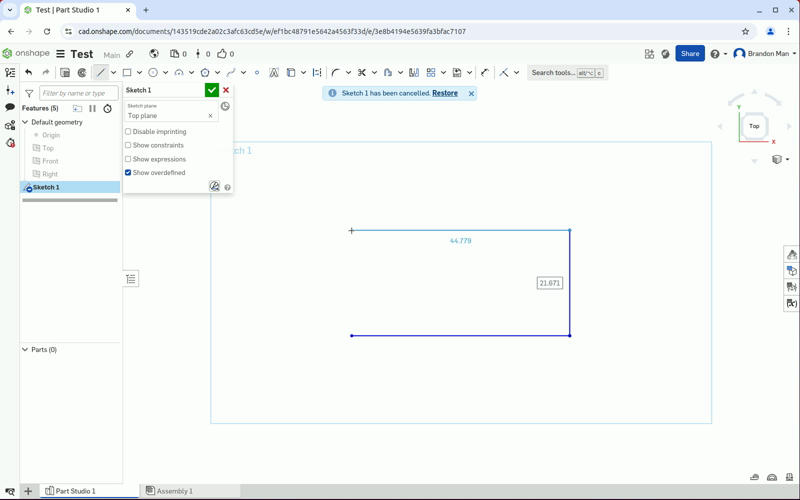
click(351, 230)
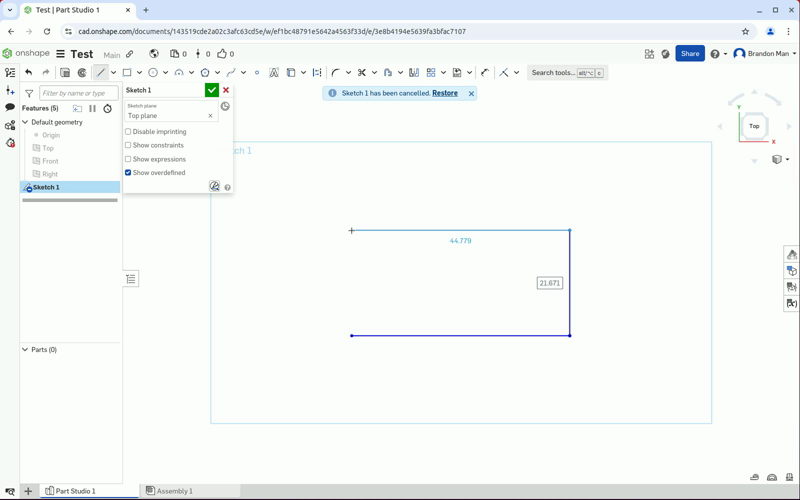
key_up(shift)
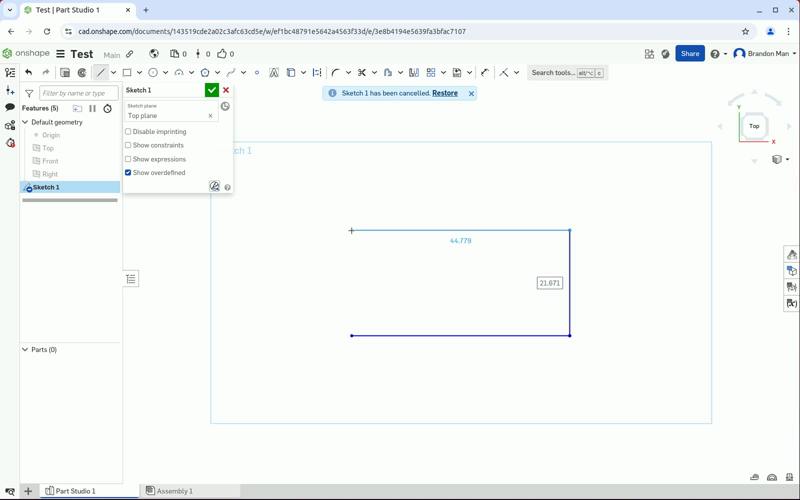
key_down(shift)
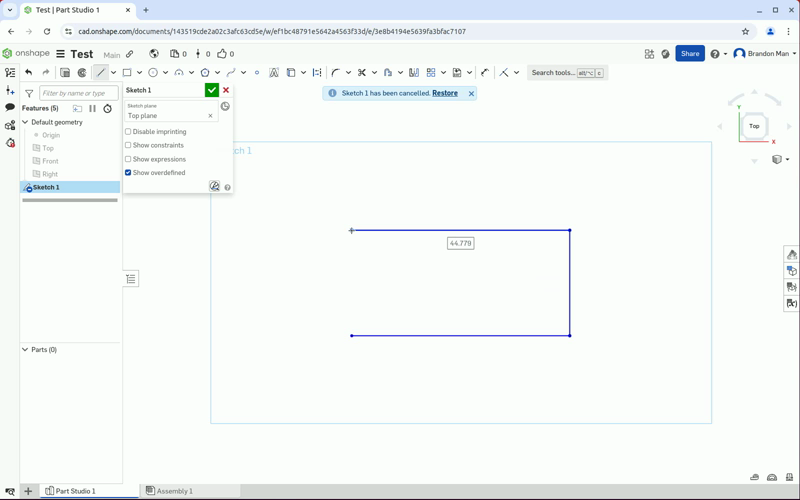
mouse_move(351, 335)
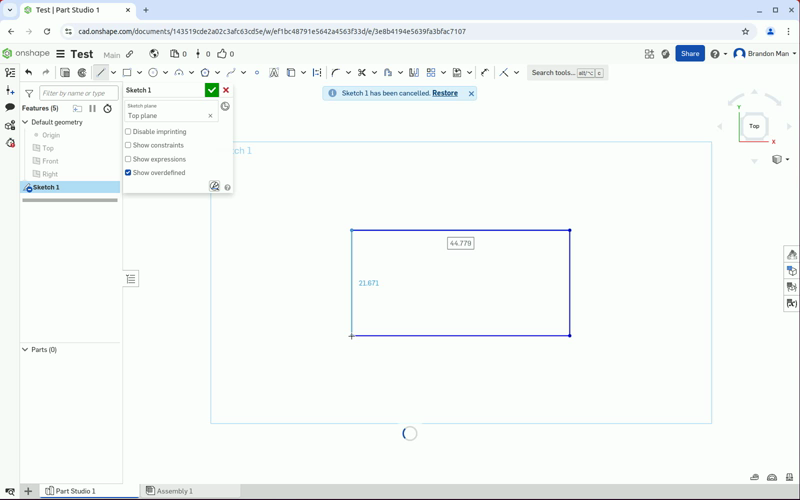
key_up(shift)
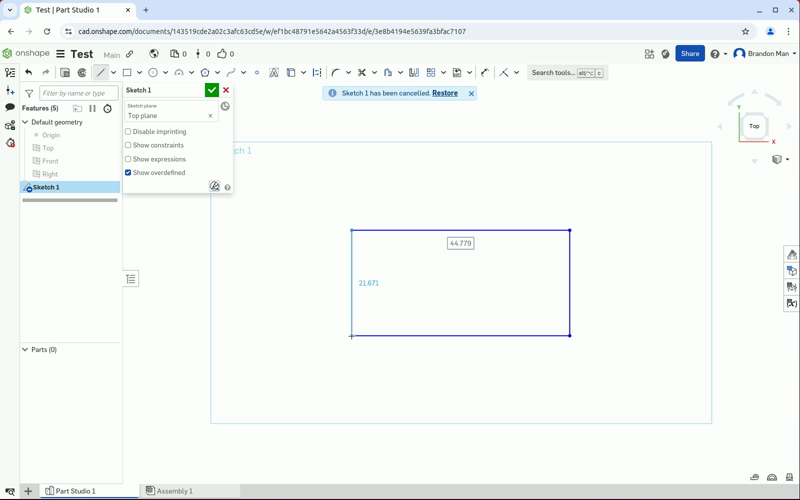
click(351, 335)
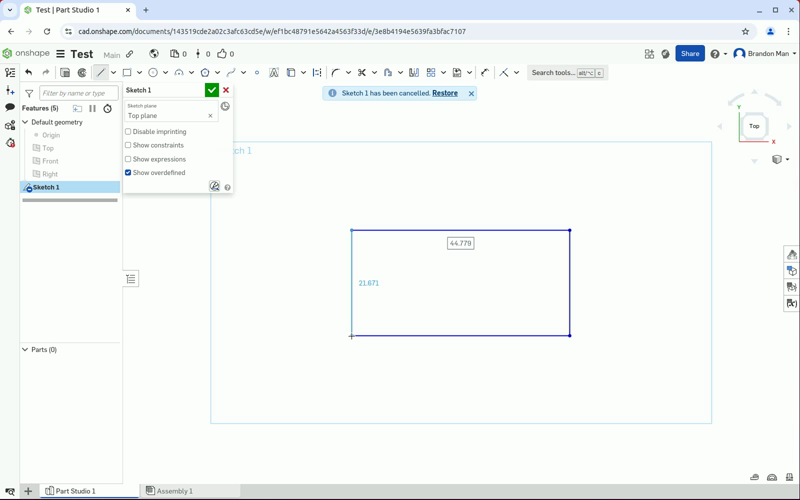
key(esc)
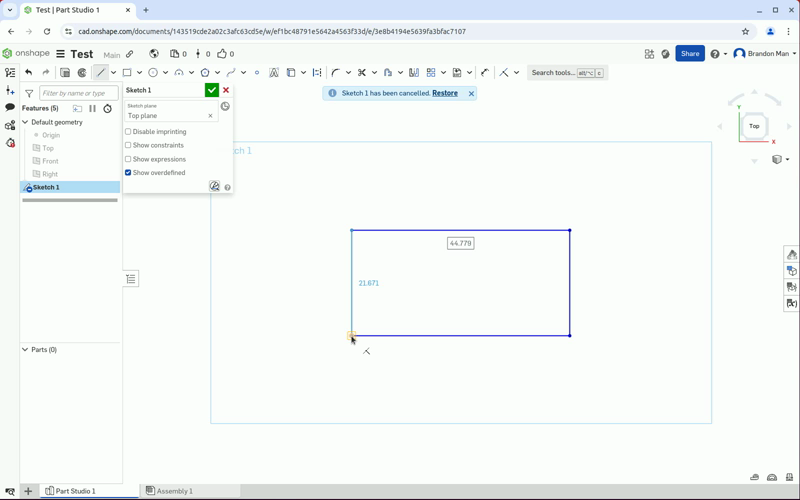
mouse_move(441, 293)
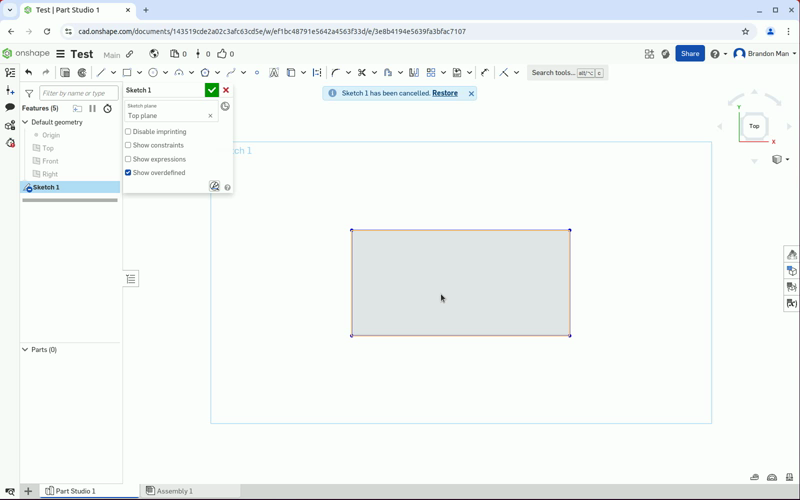
click(441, 293)
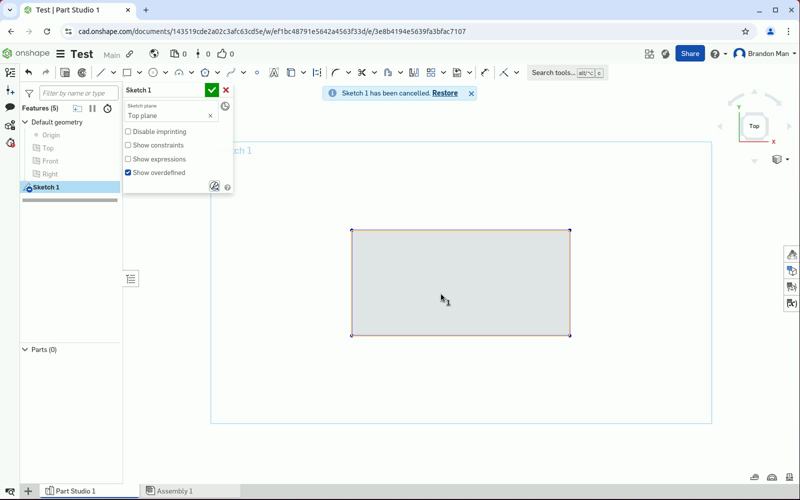
mouse_move(73, 352)
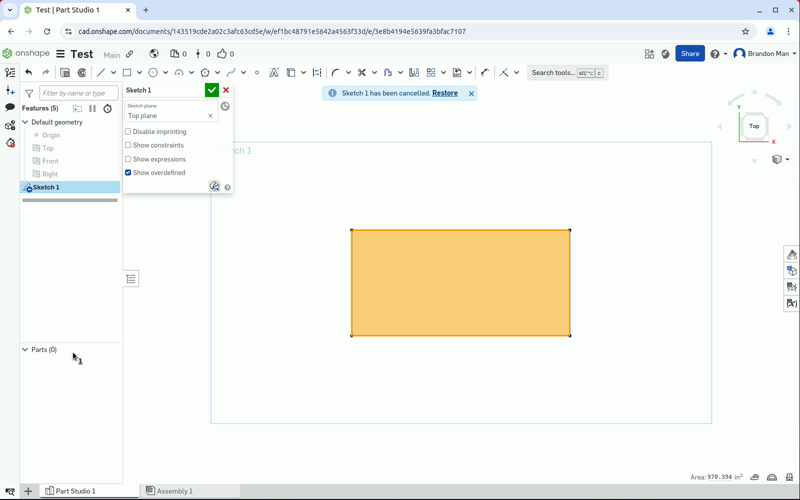
key(shift+y)
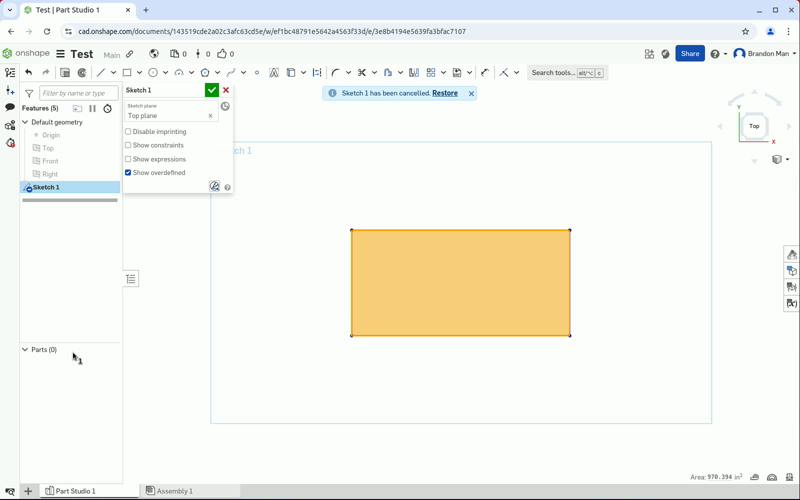
key(shift+e)
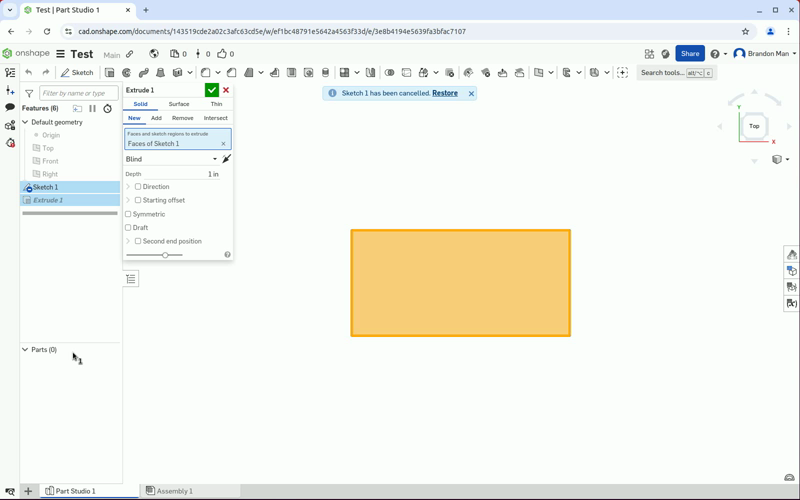
mouse_move(143, 106)
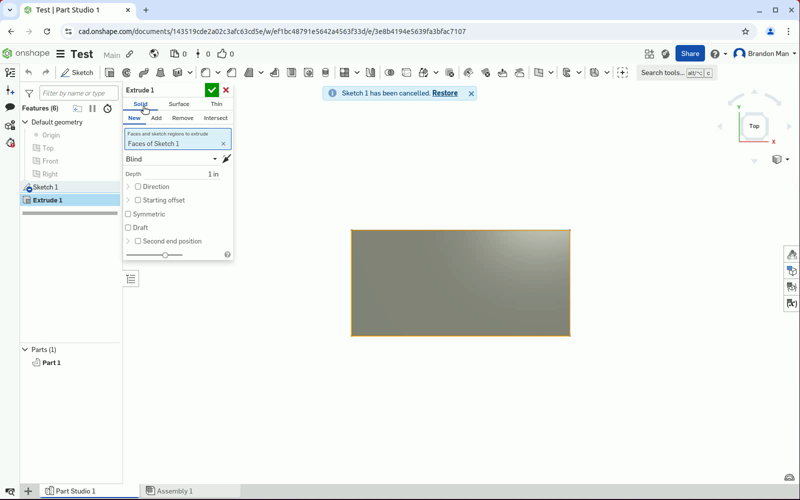
click(143, 106)
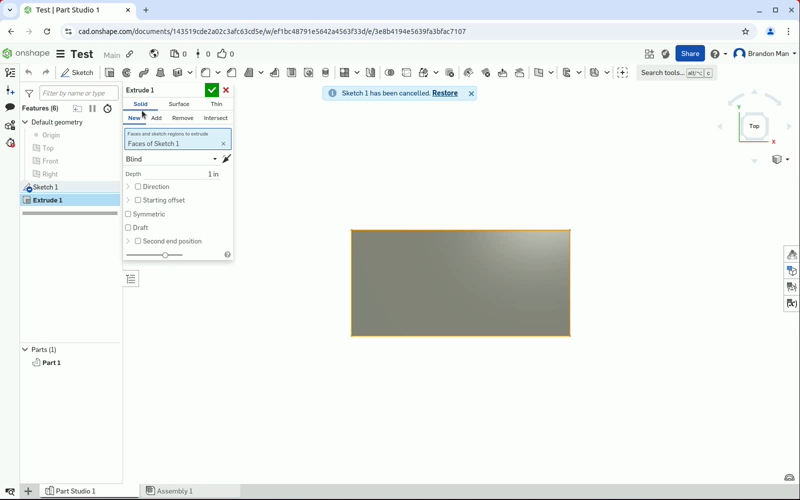
mouse_move(137, 120)
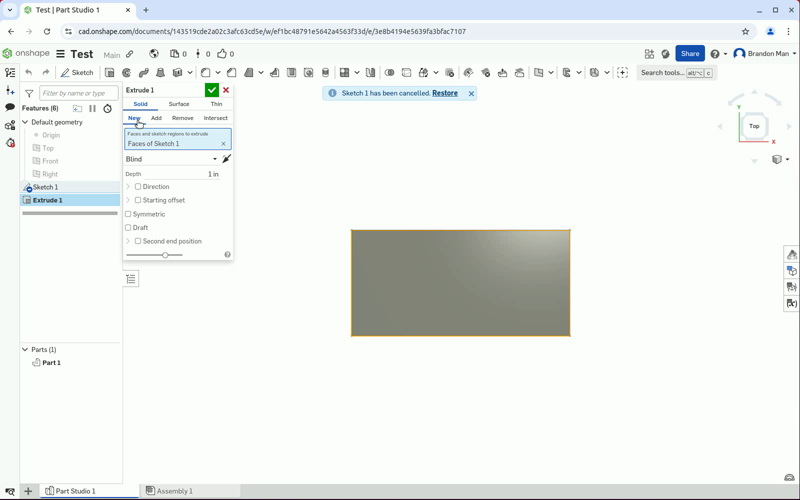
click(137, 120)
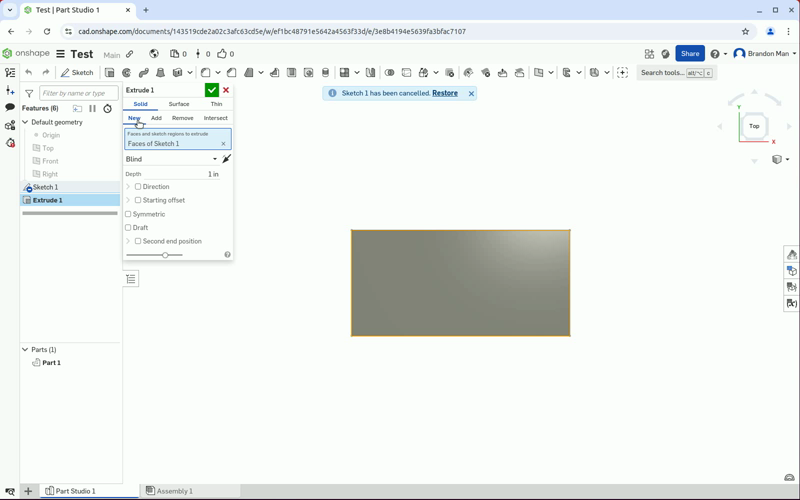
key(tab, 4)
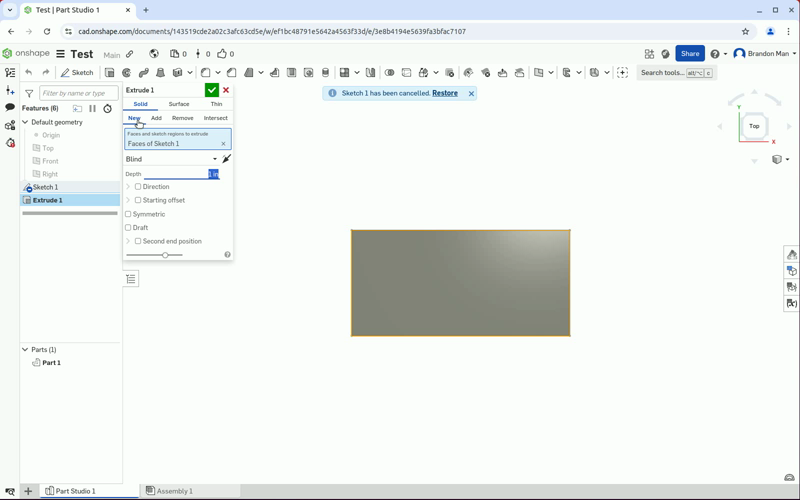
text(4.574)
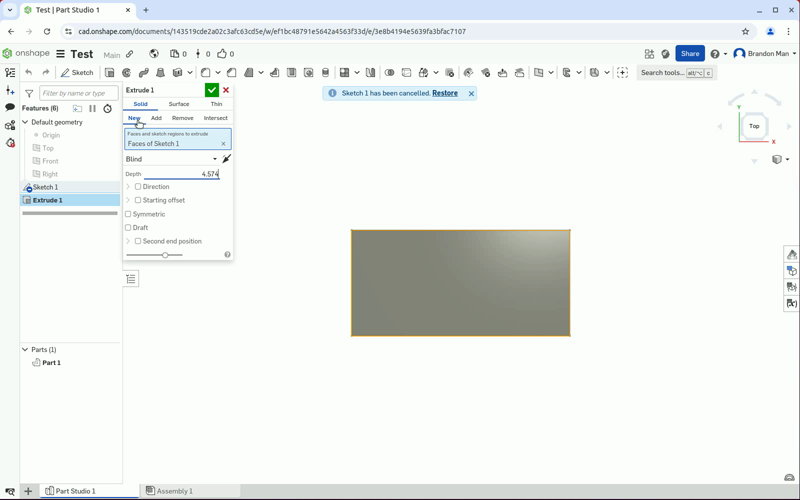
key(enter)
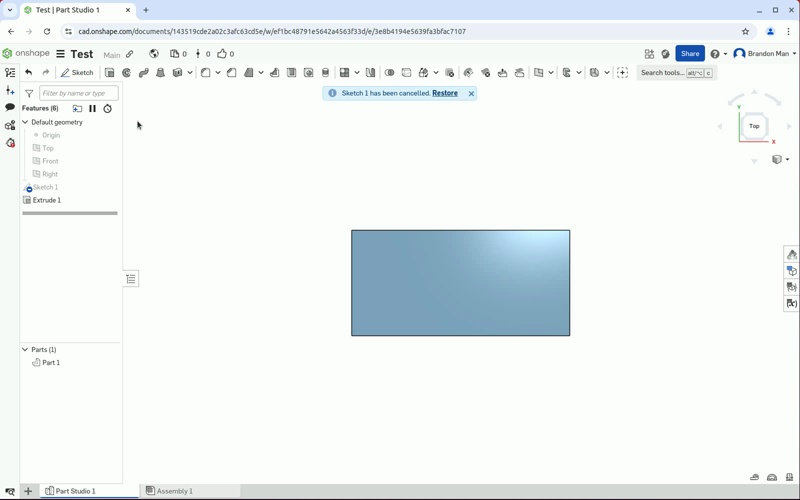
key(shift+h)
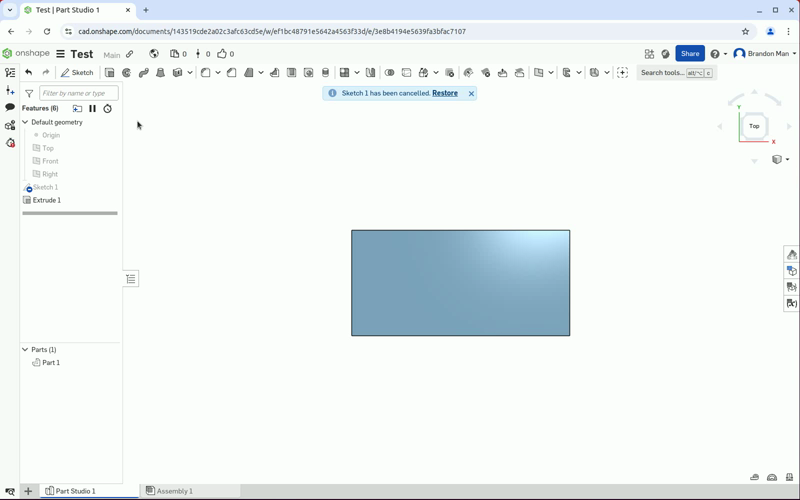
key(shift+h)
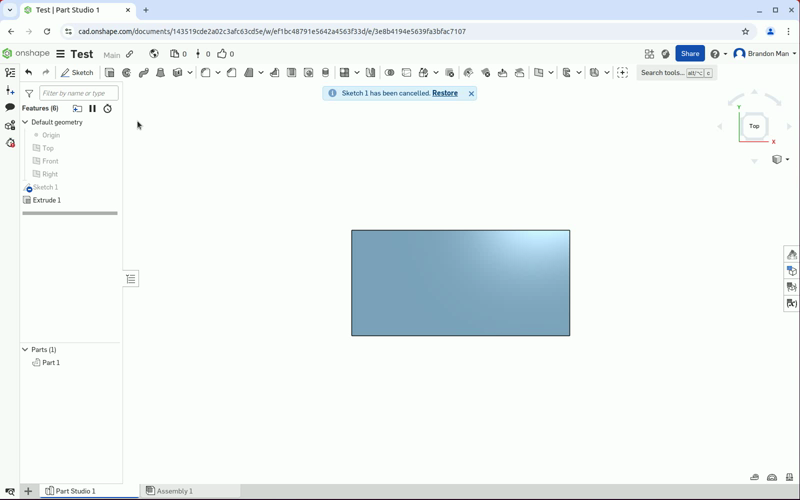
mouse_move(73, 189)
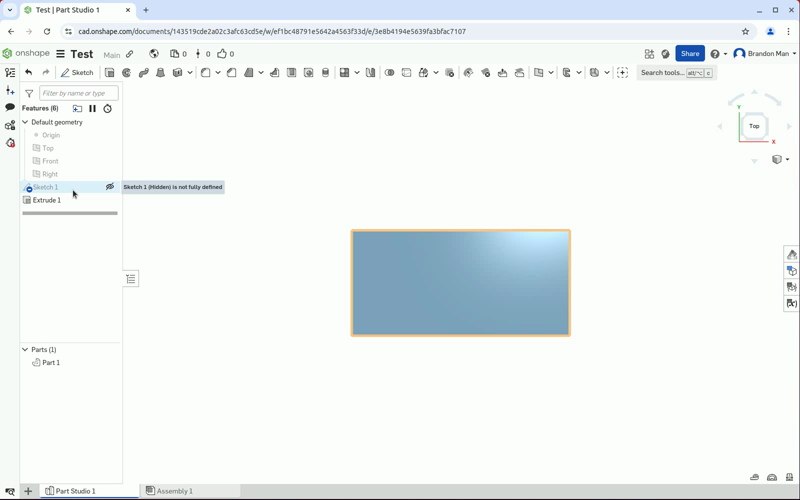
click(73, 189)
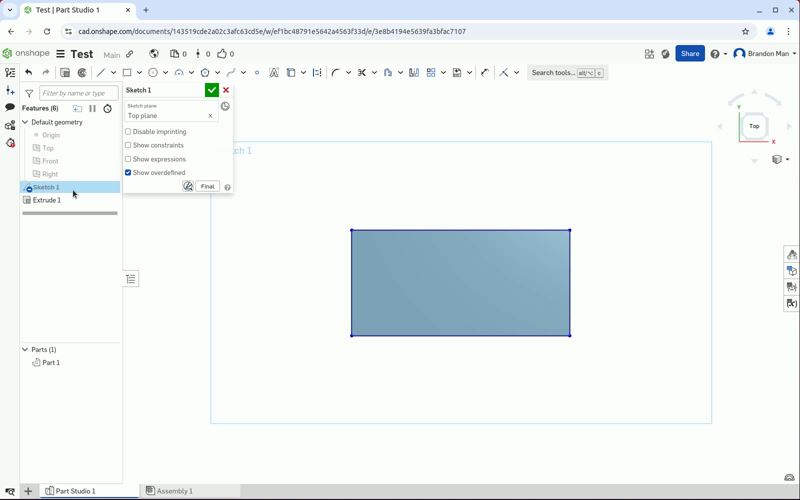
mouse_move(229, 92)
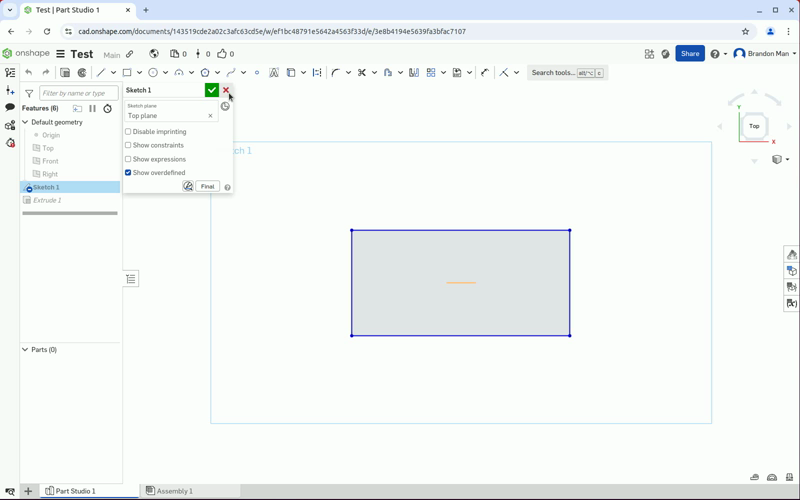
click(229, 92)
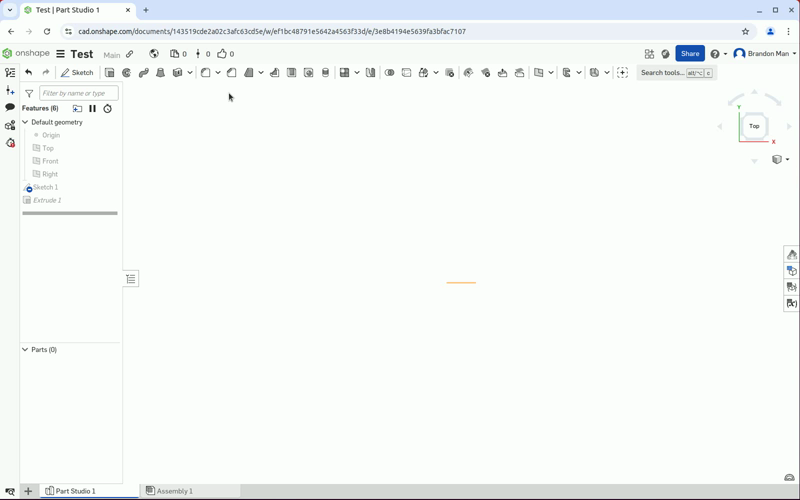
mouse_move(73, 352)
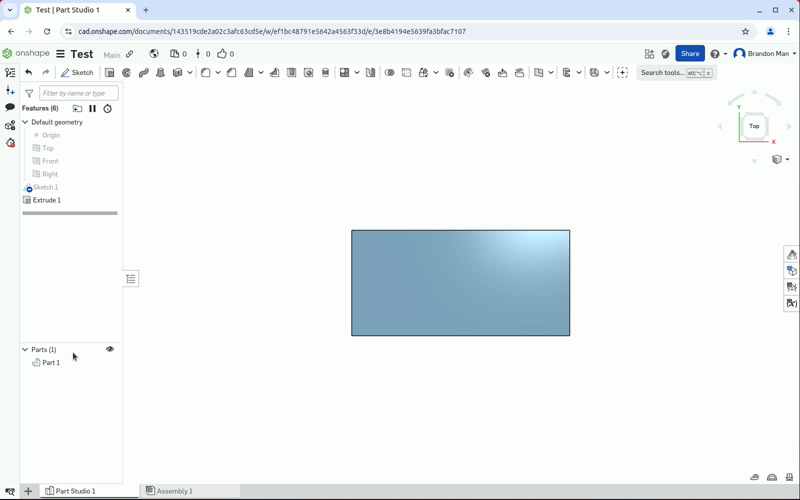
key(y)
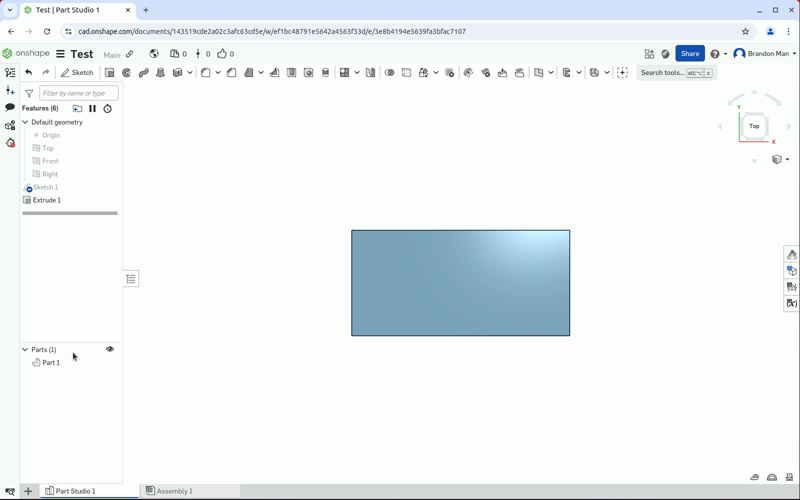
key(shift+p)
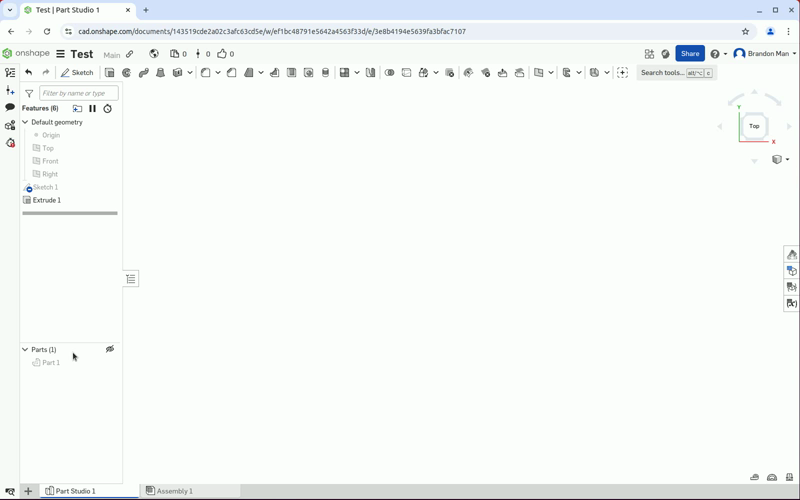
key(space)
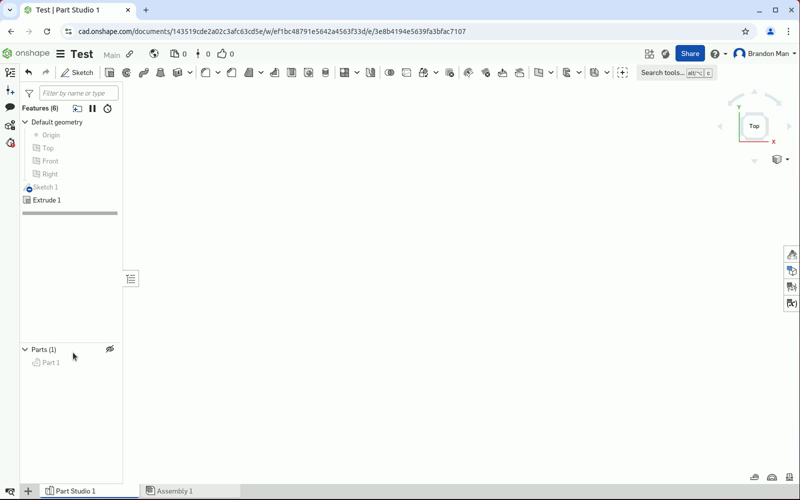
key_down(shift)
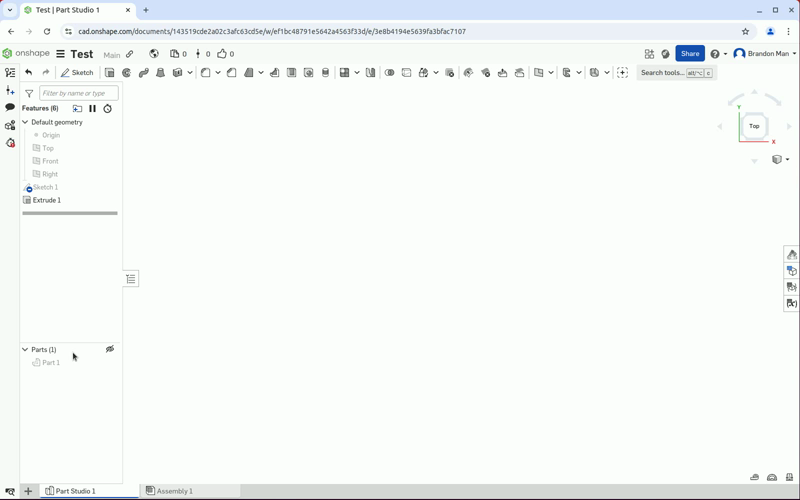
key(up)
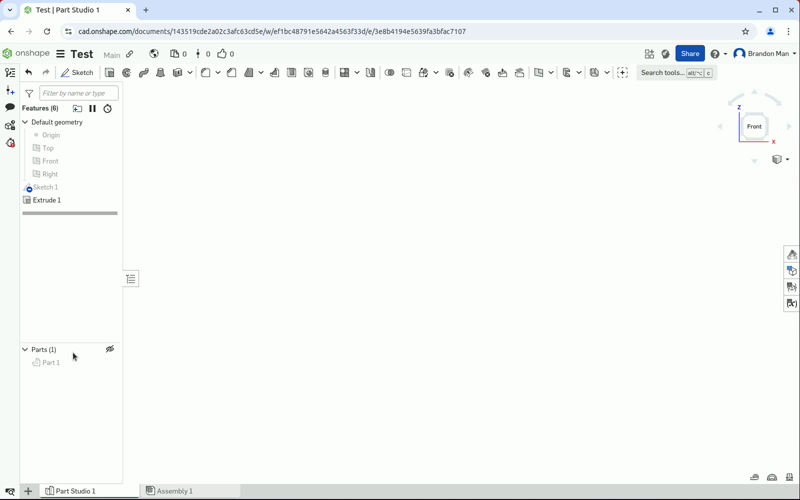
key_up(shift)
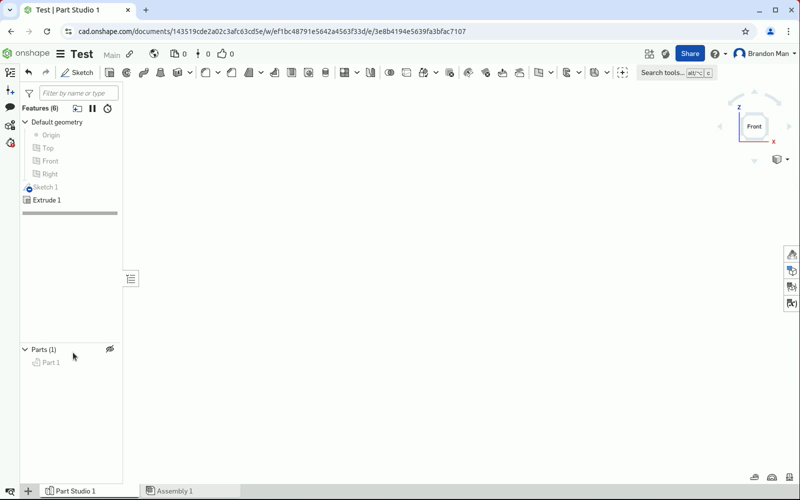
key(space)
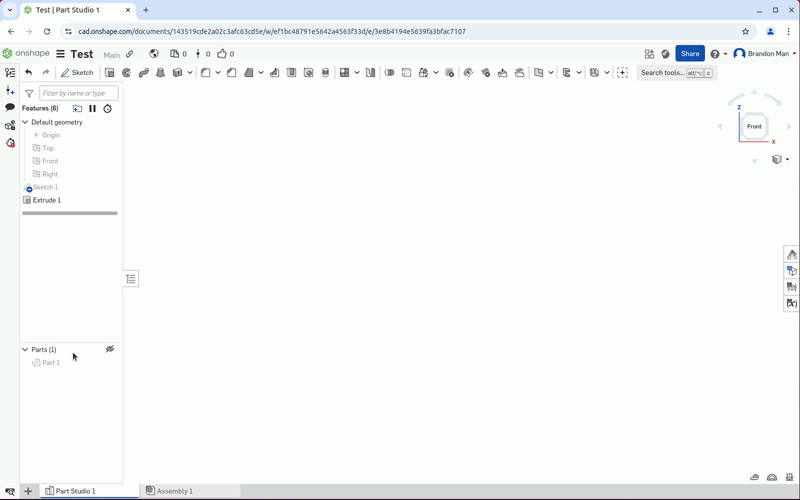
key_down(shift)
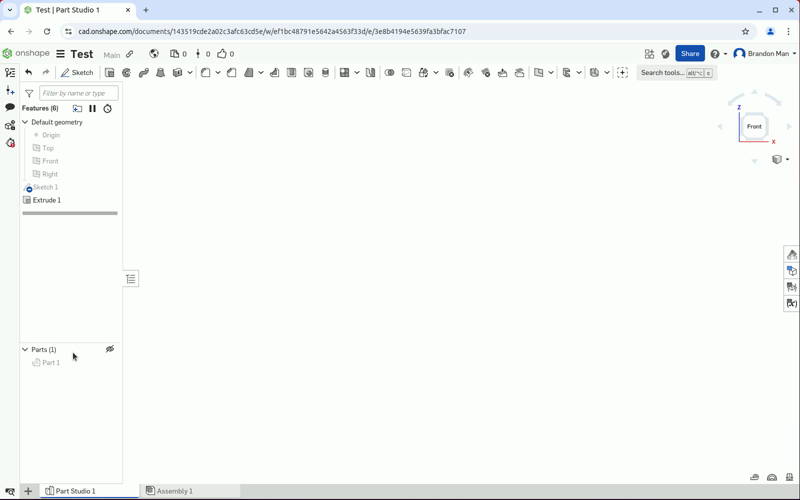
key(left)
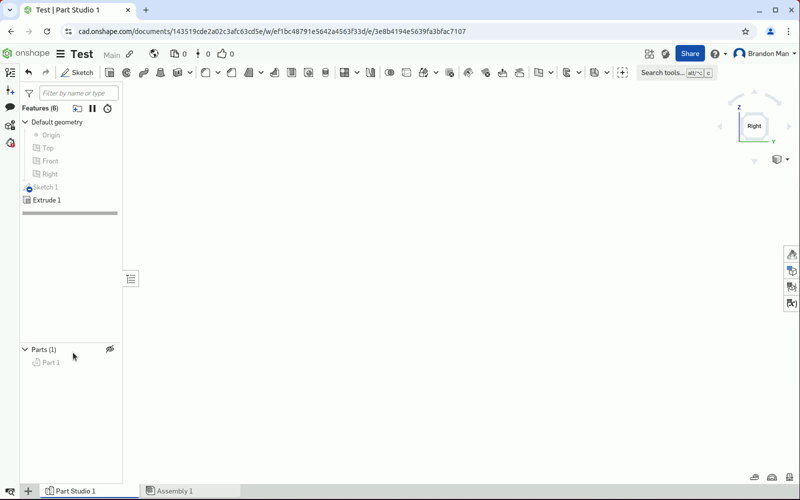
key_up(shift)
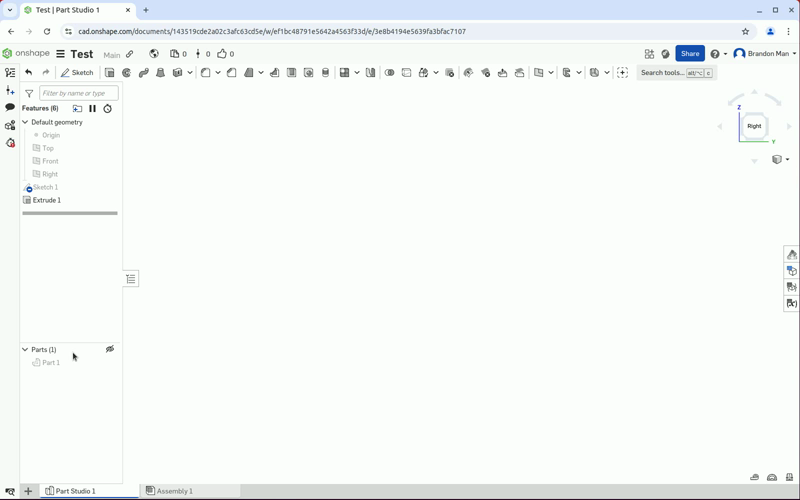
mouse_move(73, 352)
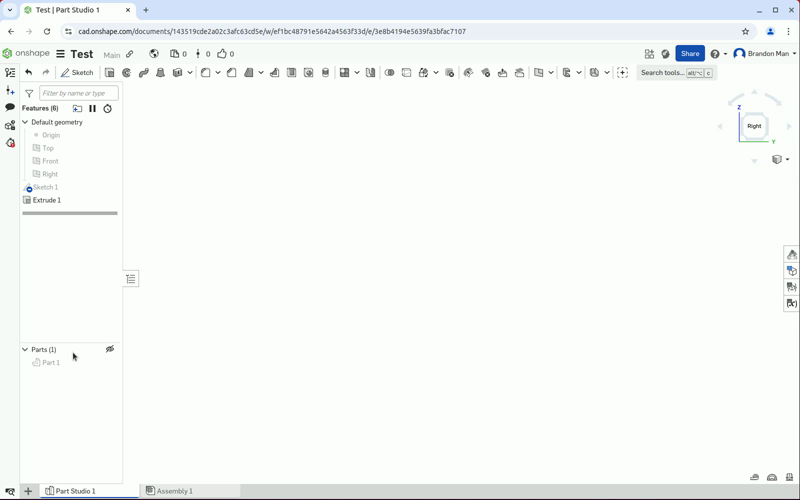
key(shift+y)
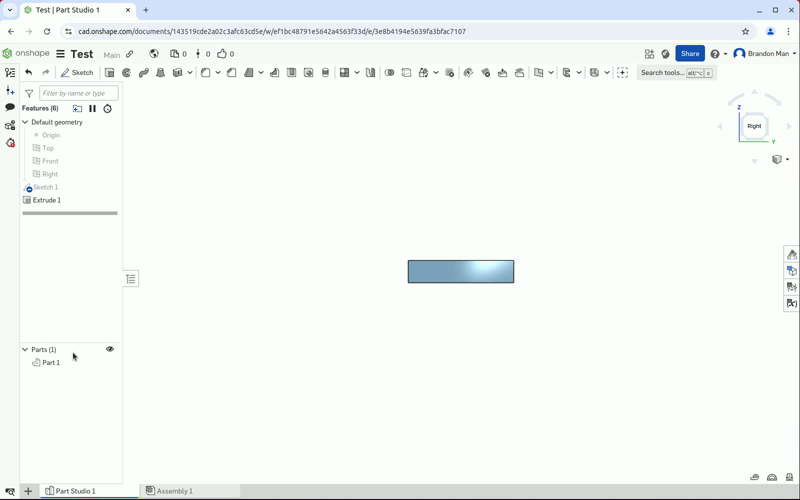
mouse_move(541, 75)
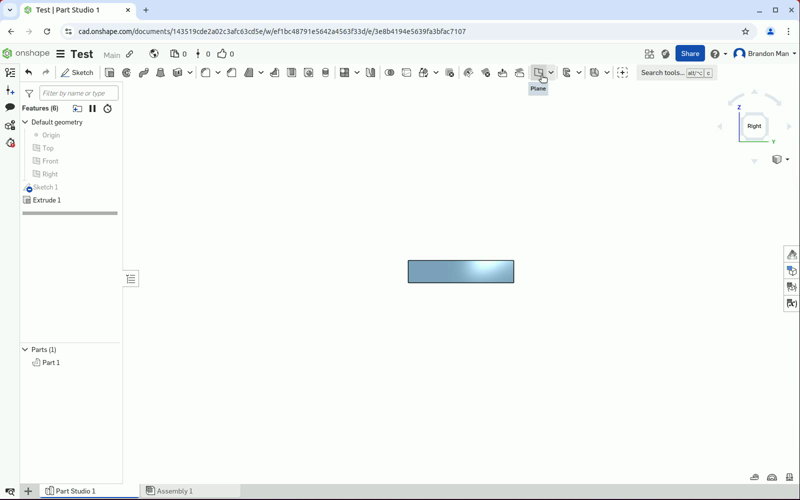
click(541, 75)
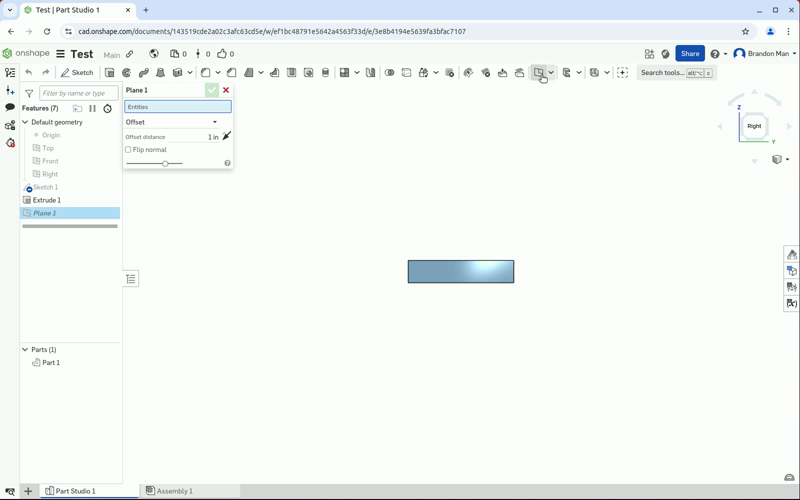
mouse_move(73, 176)
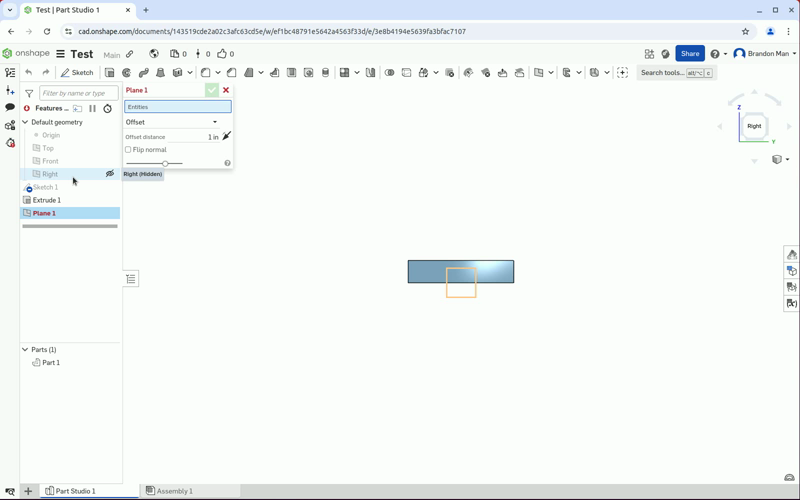
click(73, 176)
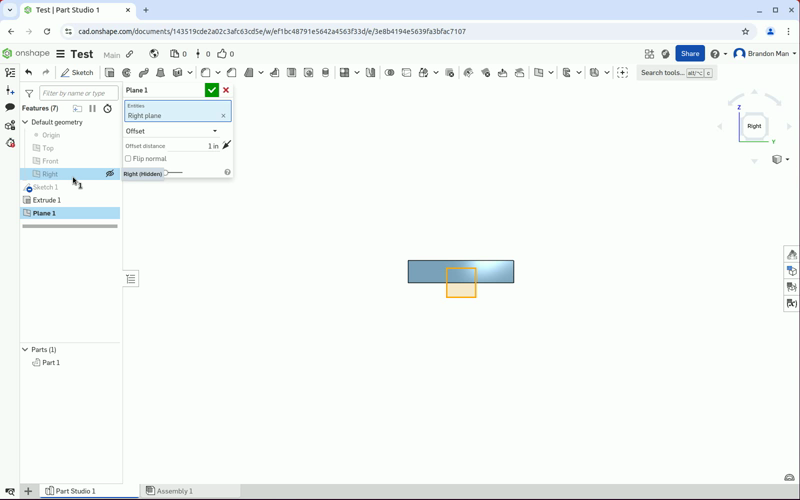
key(tab, 2)
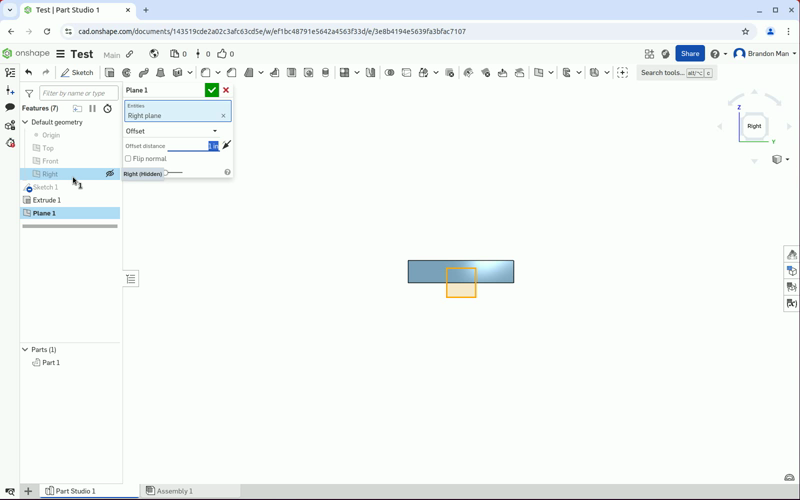
text(22.4)
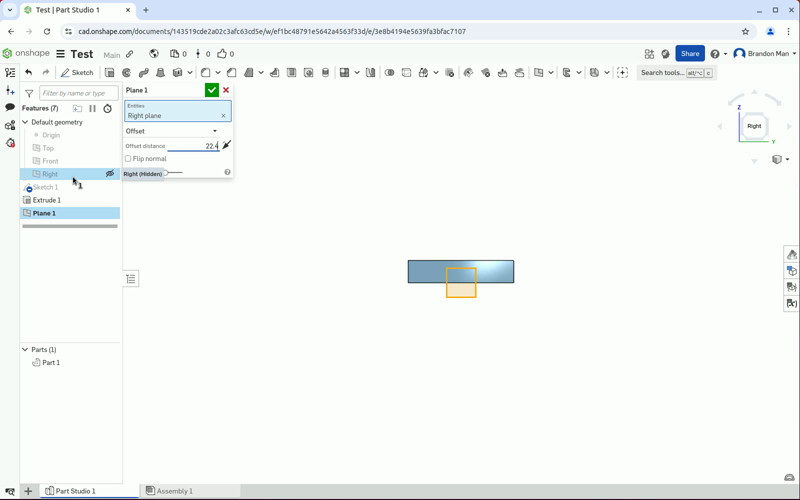
key(enter, 2)
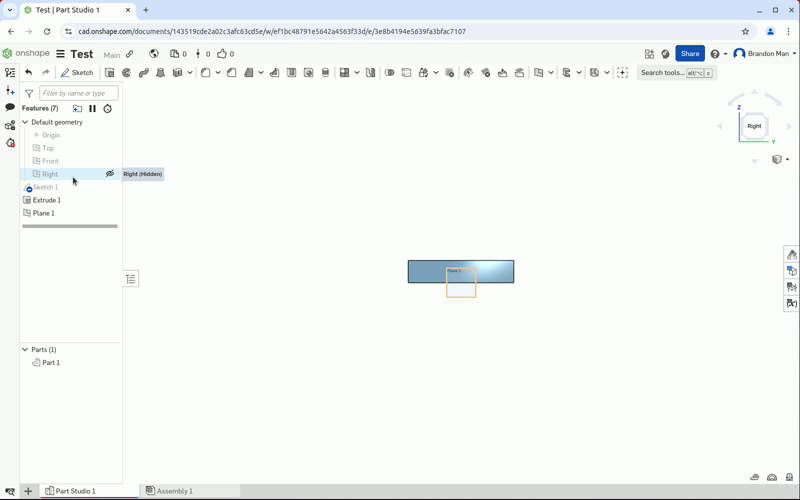
key(shift+s)
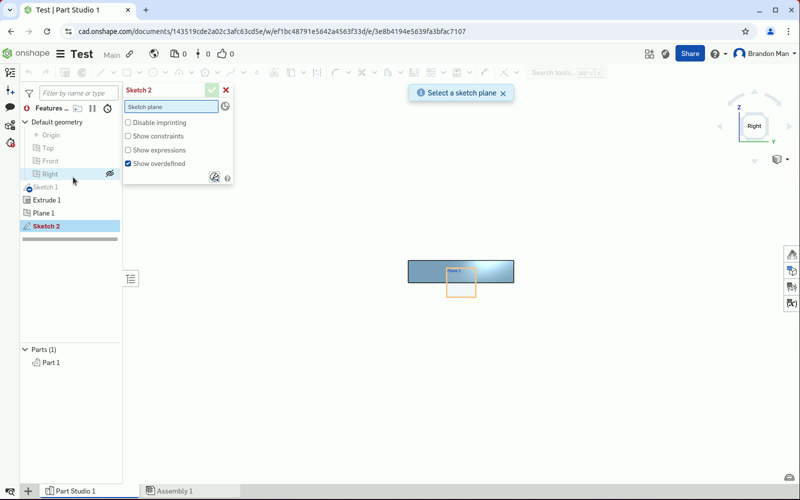
mouse_move(73, 215)
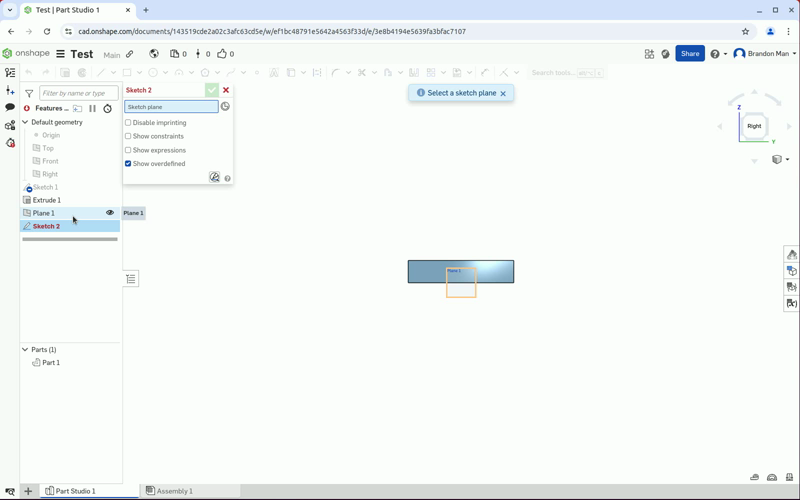
click(73, 215)
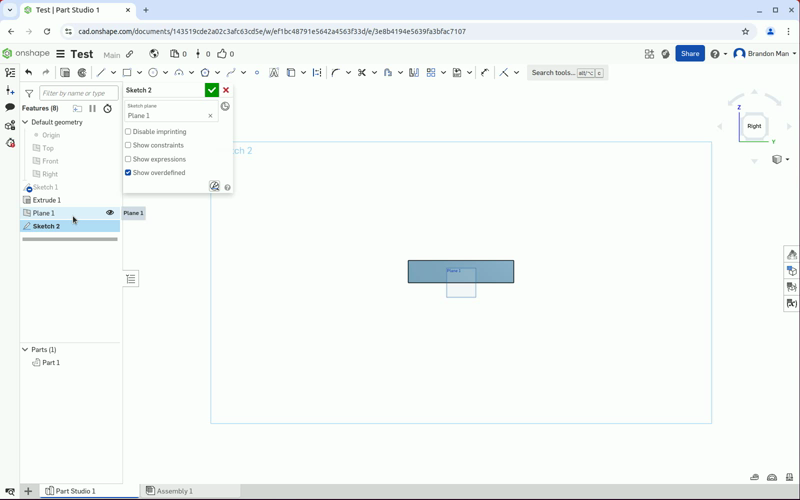
mouse_move(73, 352)
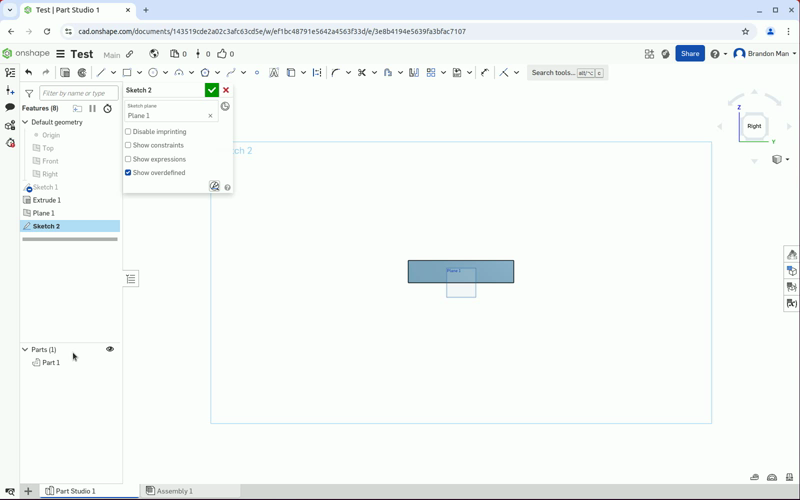
key(y)
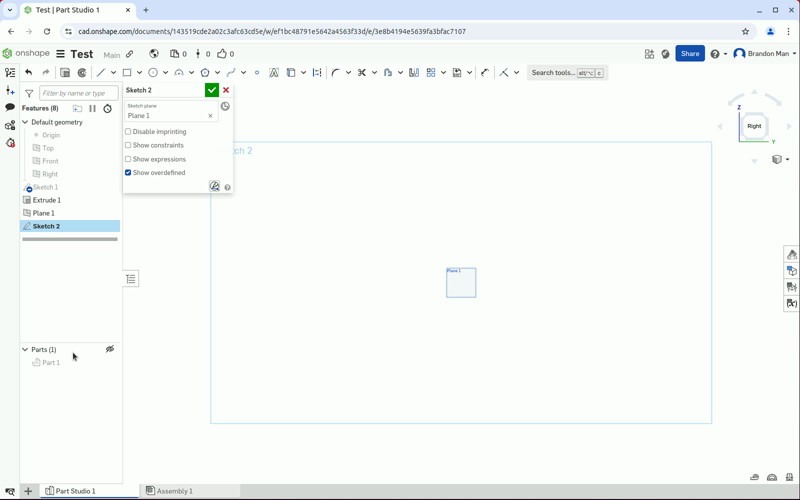
key(l)
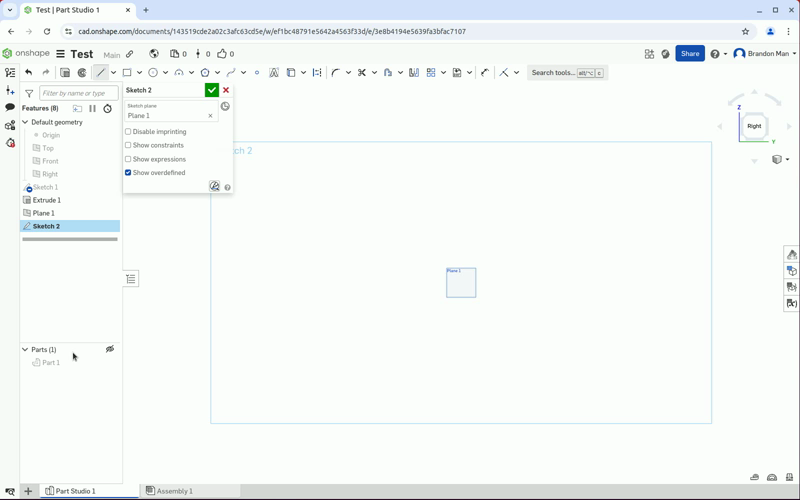
key_down(shift)
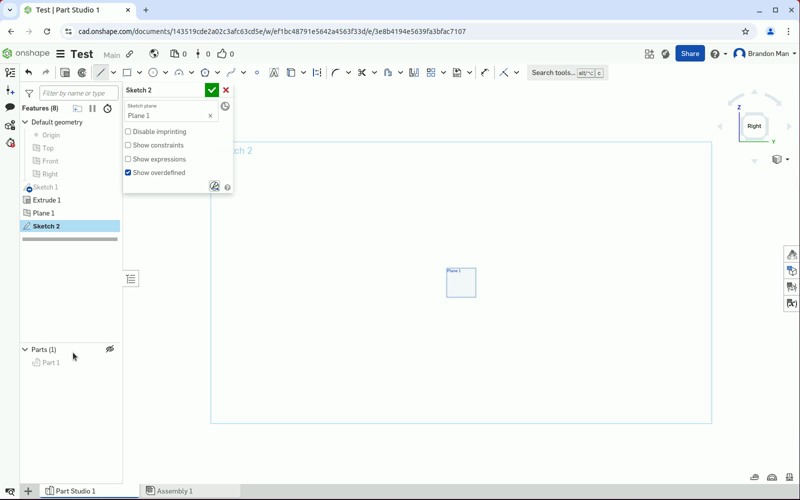
mouse_move(407, 282)
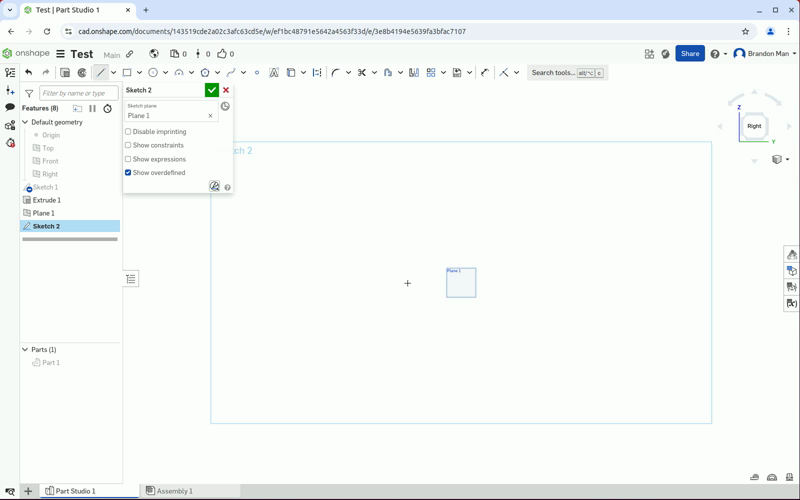
click(407, 282)
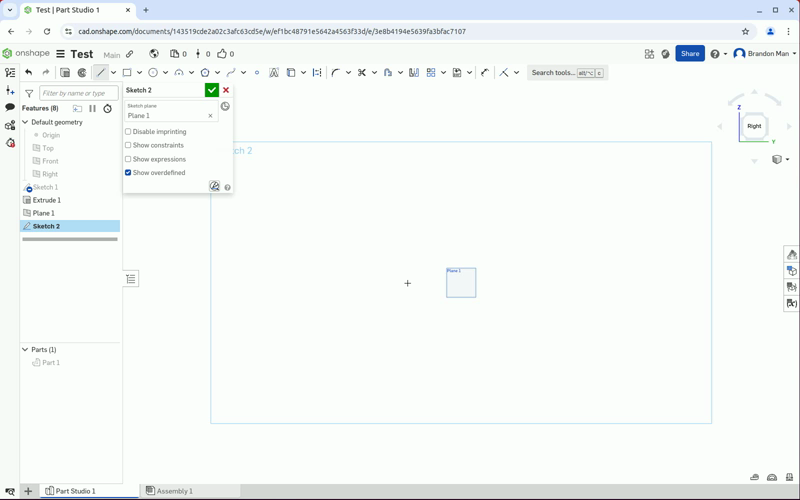
key_up(shift)
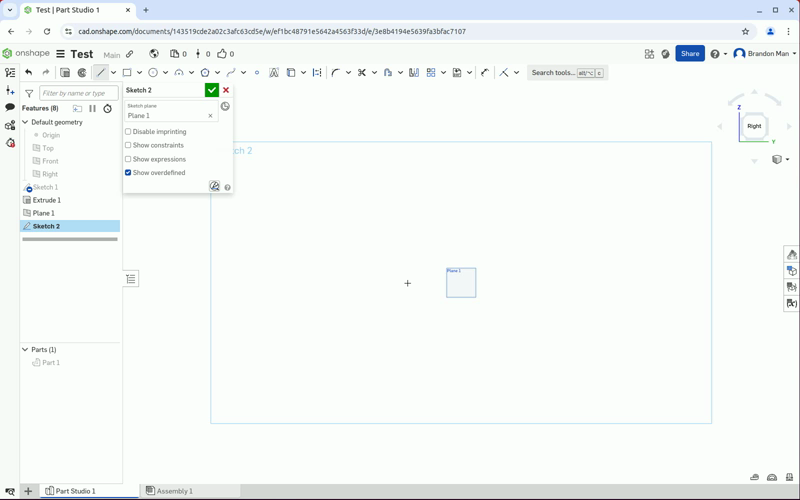
key_down(shift)
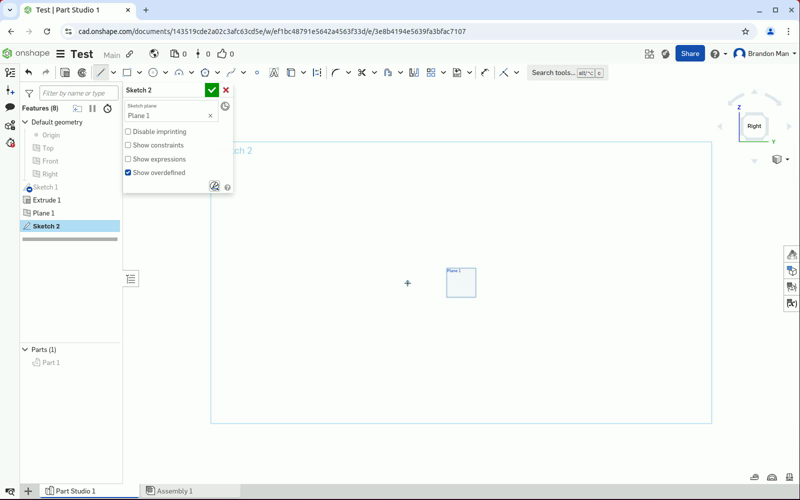
mouse_move(513, 282)
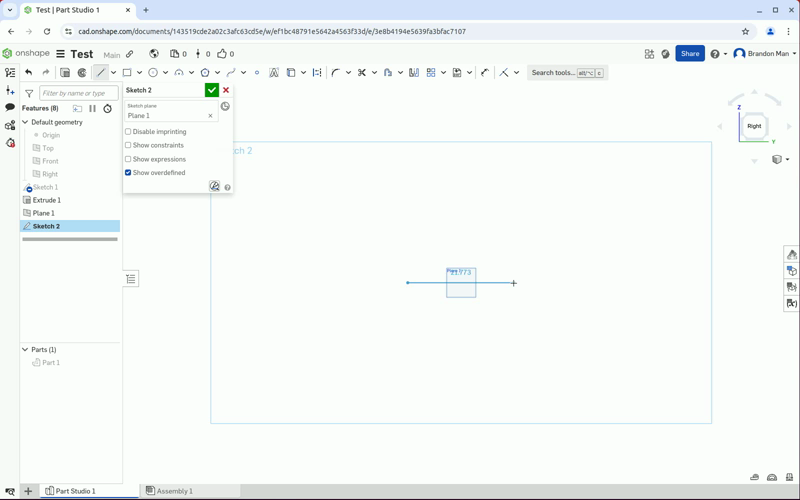
click(513, 282)
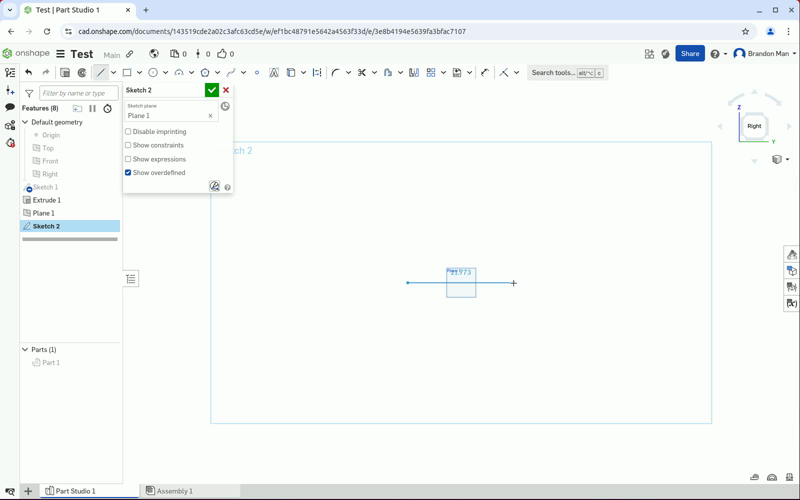
key_up(shift)
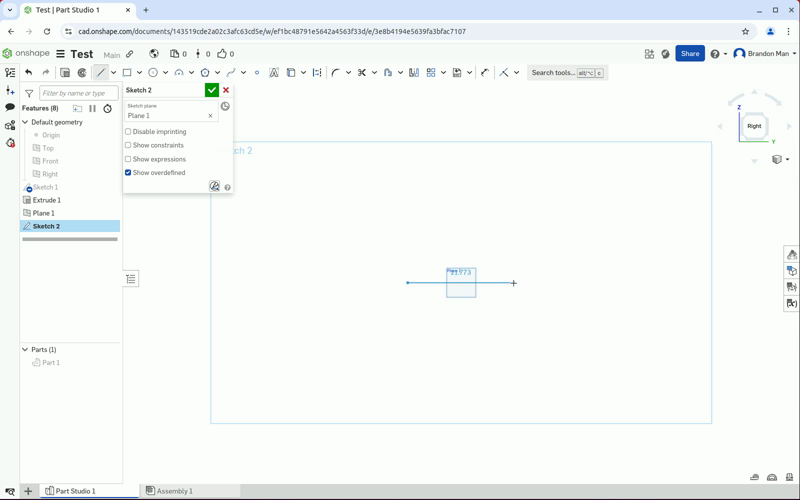
key_down(shift)
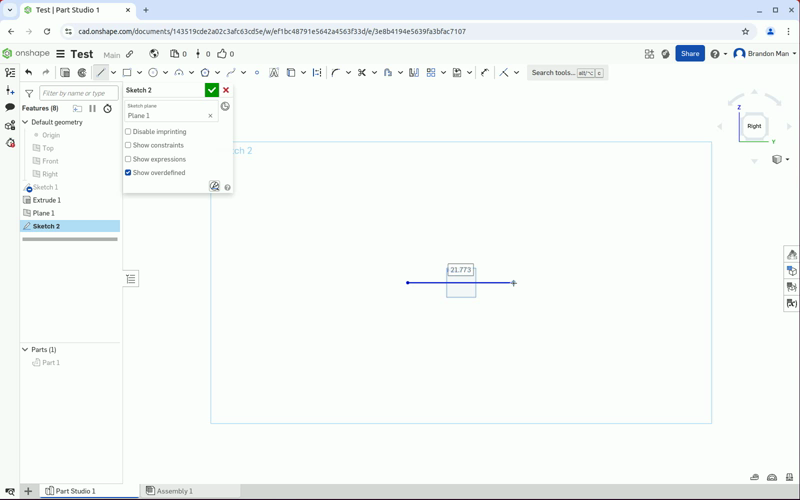
mouse_move(543, 282)
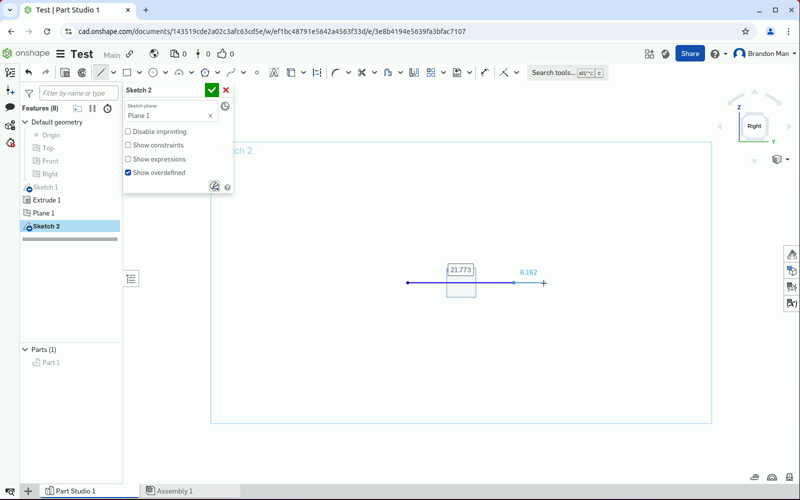
mouse_move(513, 260)
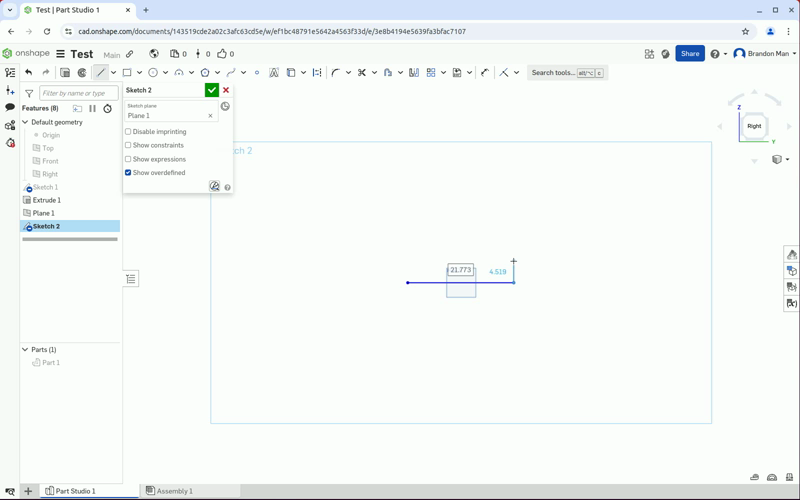
click(513, 260)
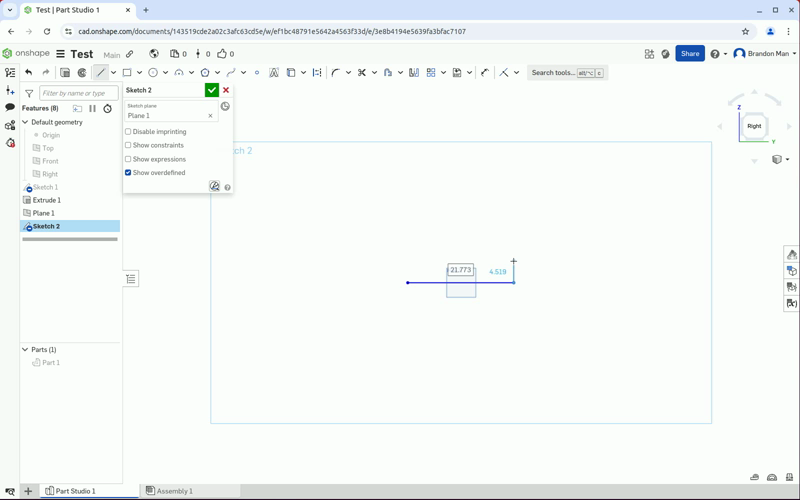
key_up(shift)
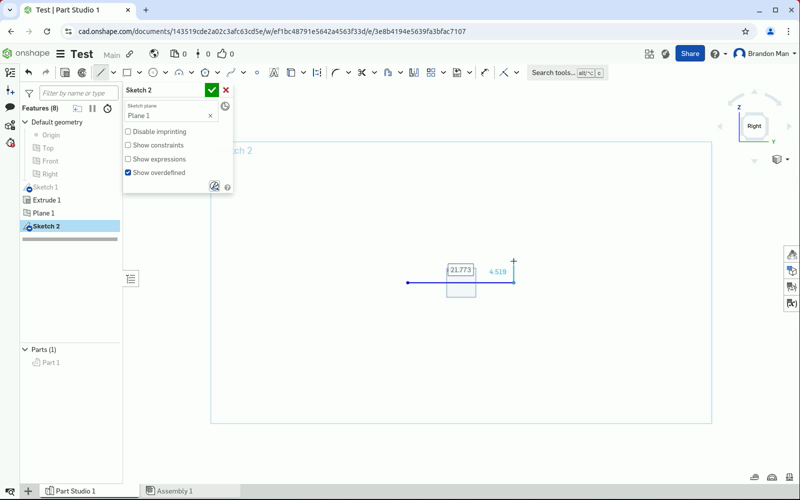
key_down(shift)
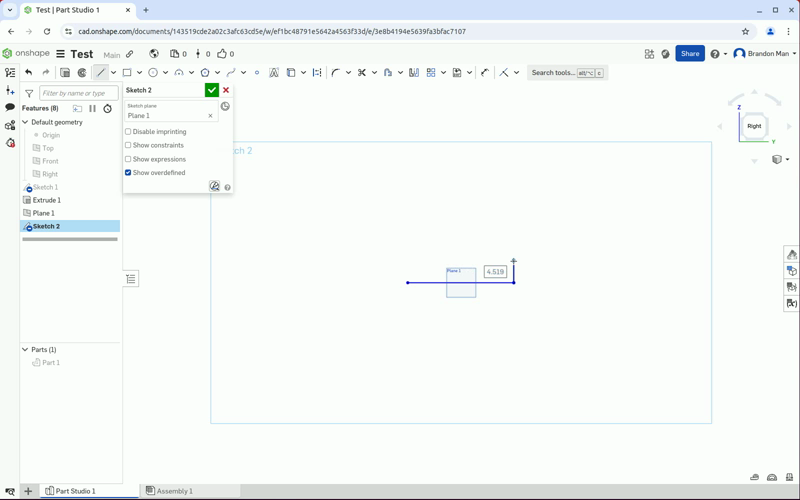
mouse_move(407, 260)
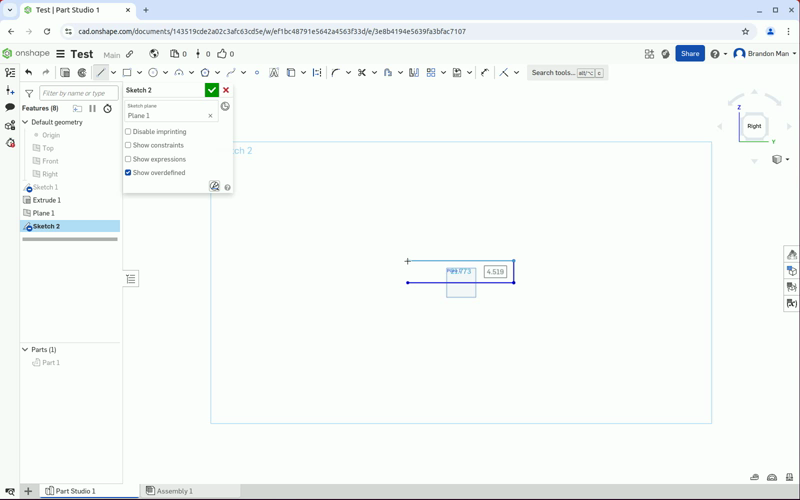
click(407, 260)
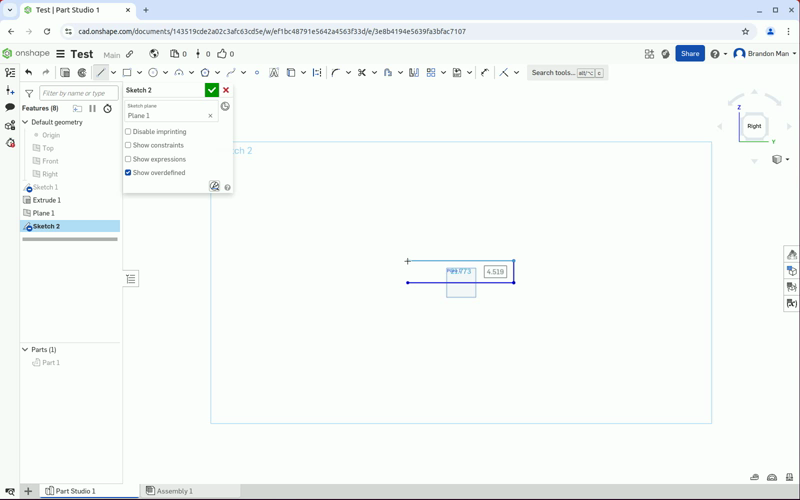
key_up(shift)
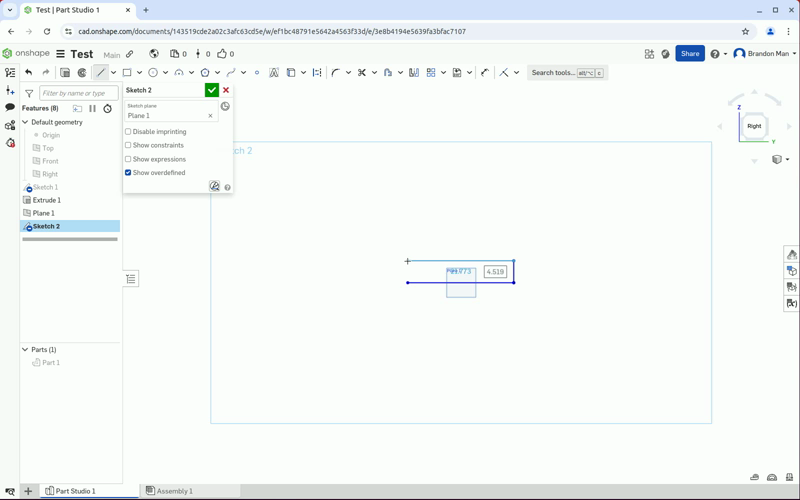
mouse_move(437, 260)
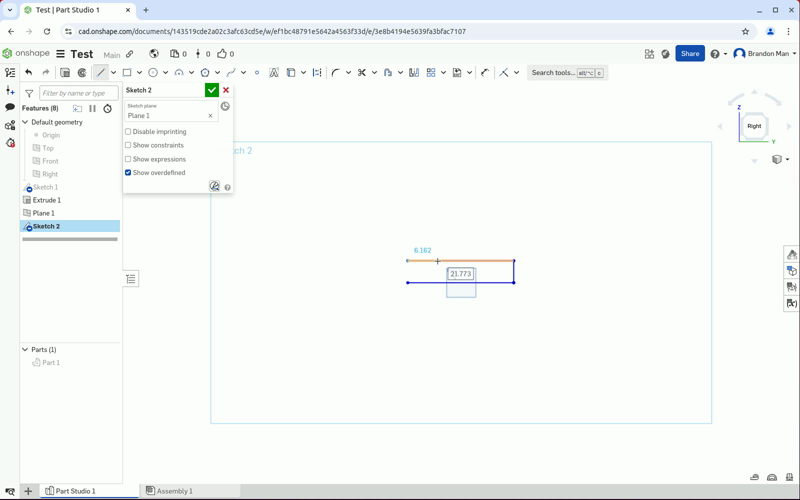
key_down(shift)
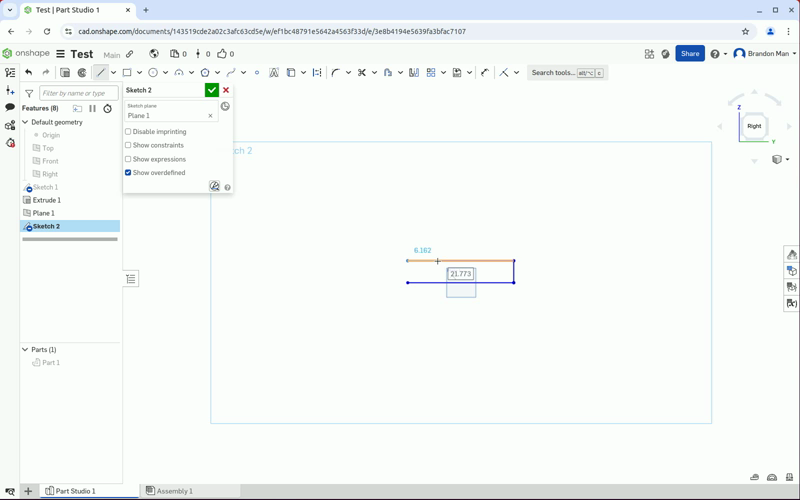
mouse_move(407, 282)
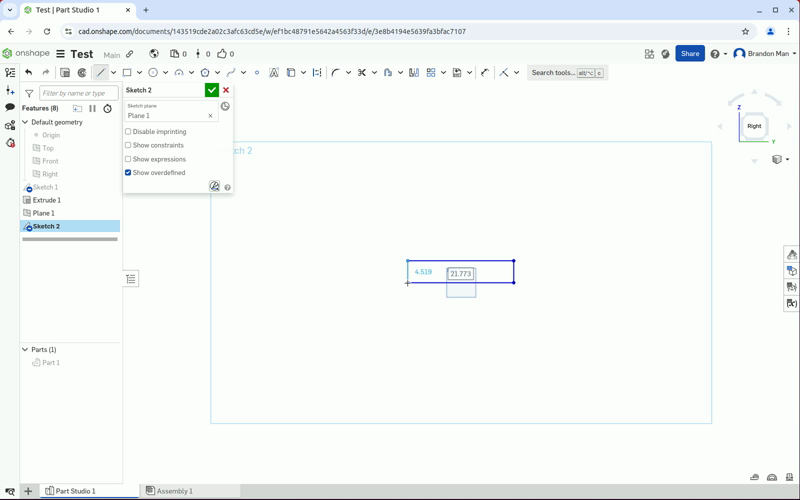
key_up(shift)
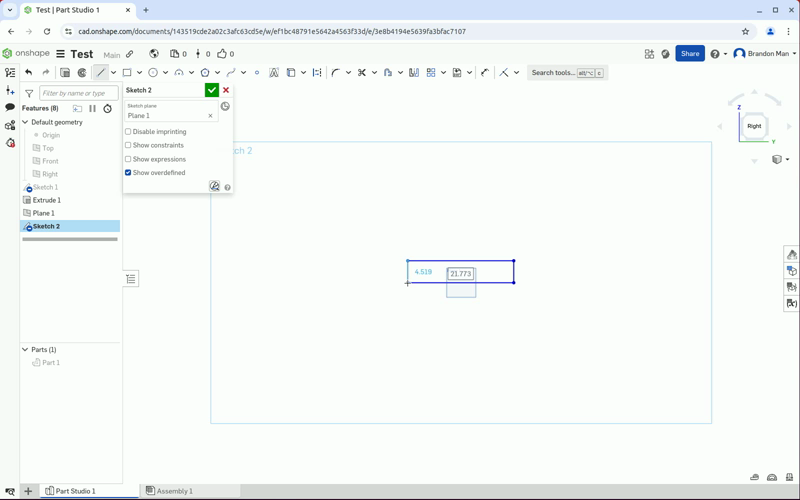
click(407, 282)
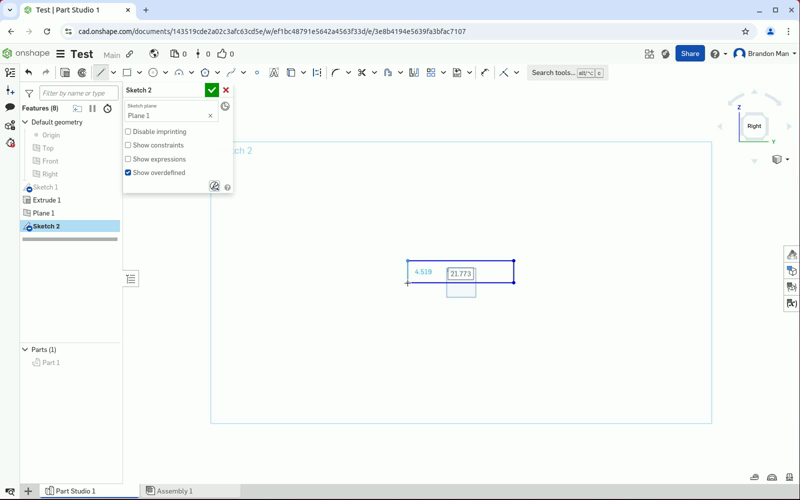
key(esc)
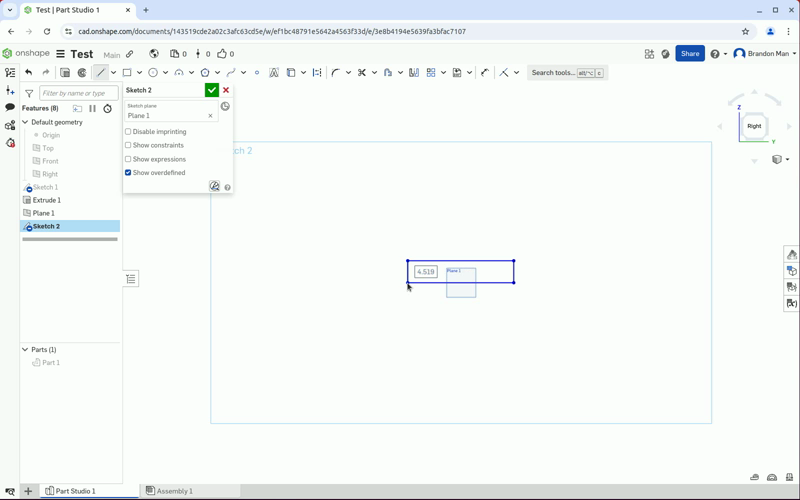
mouse_move(421, 279)
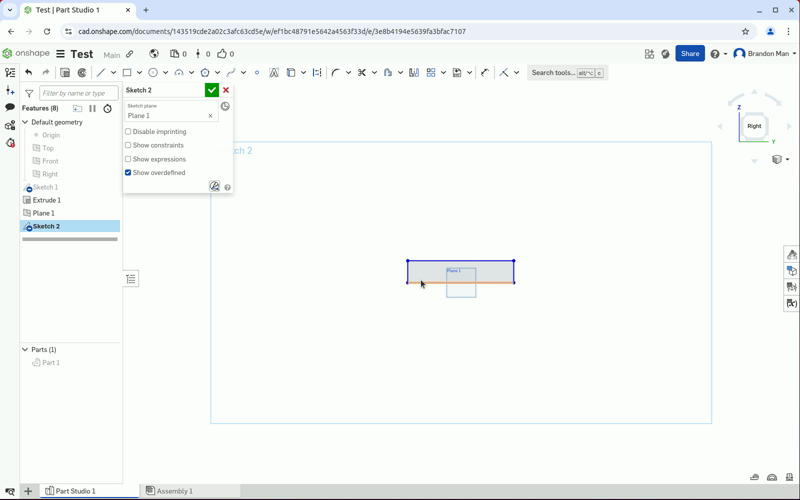
click(421, 279)
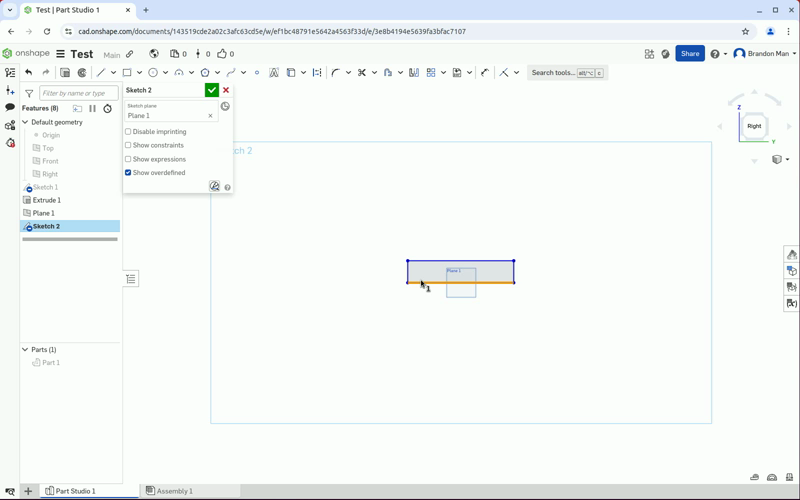
mouse_move(73, 352)
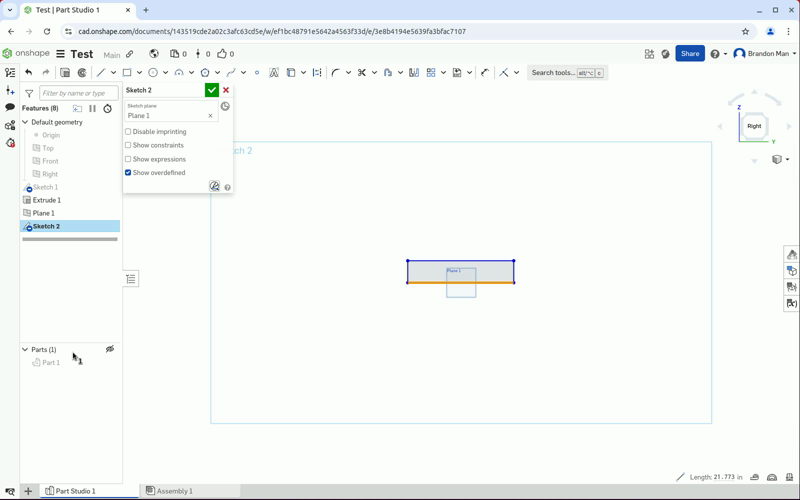
key(shift+y)
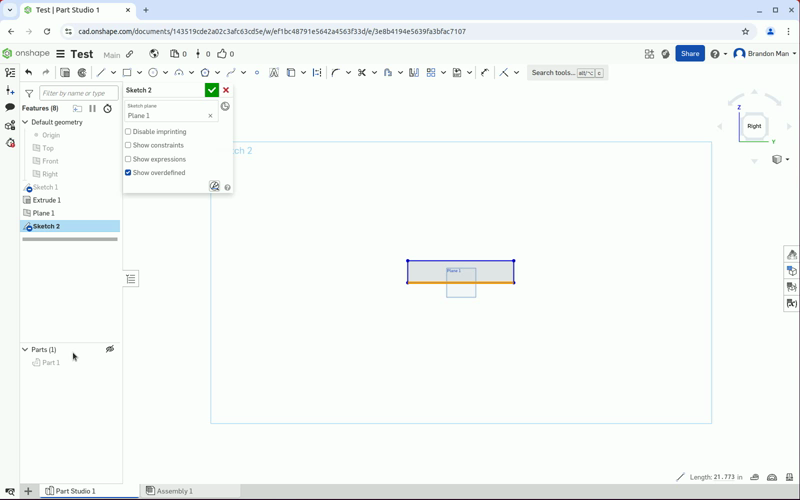
key(shift+e)
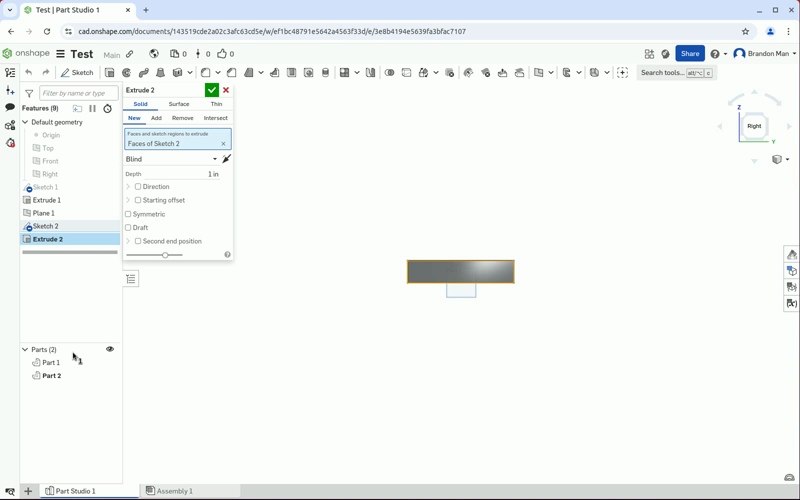
mouse_move(143, 106)
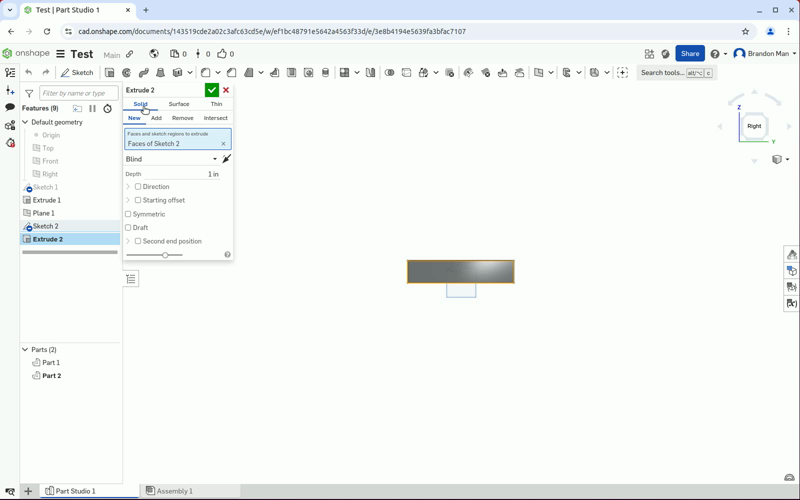
click(143, 106)
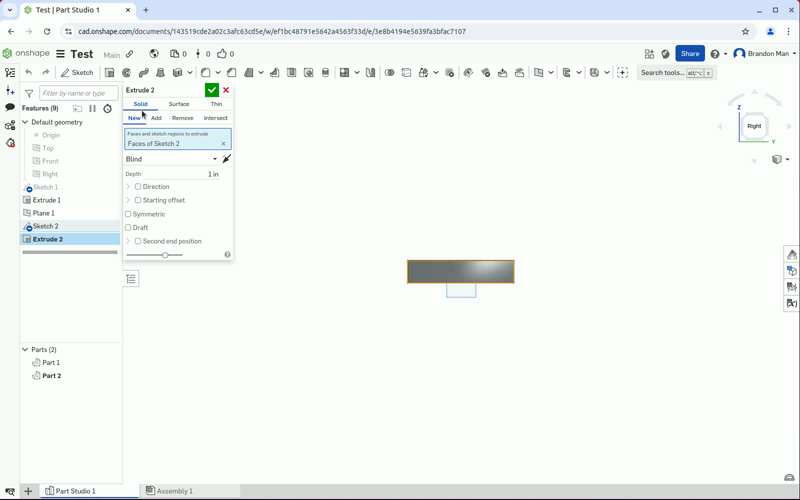
mouse_move(137, 120)
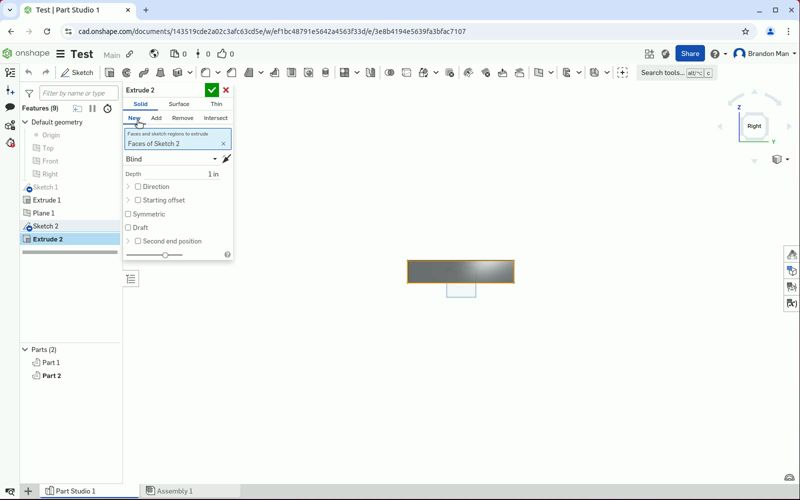
click(137, 120)
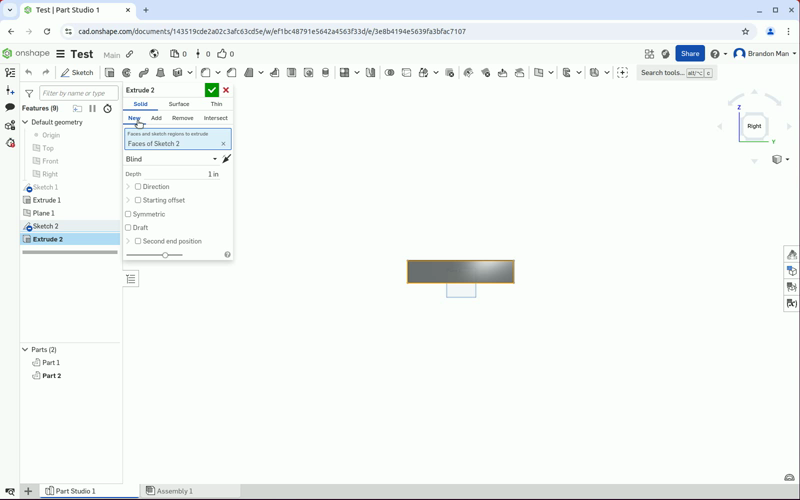
key(tab, 4)
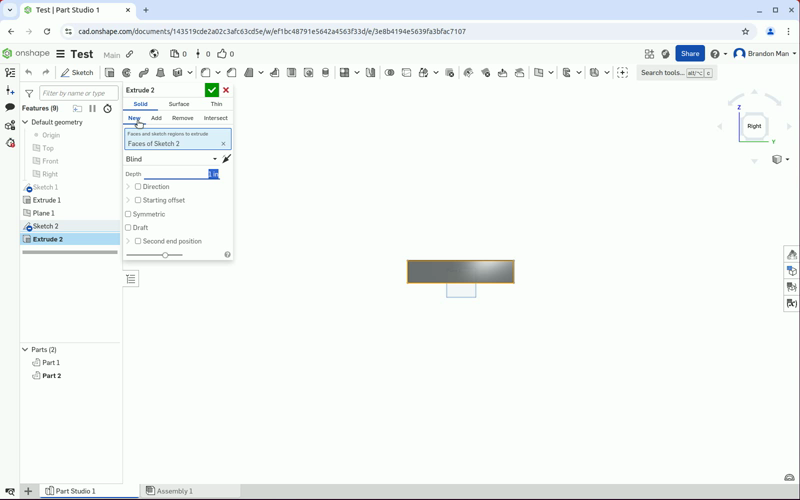
text(0.722)
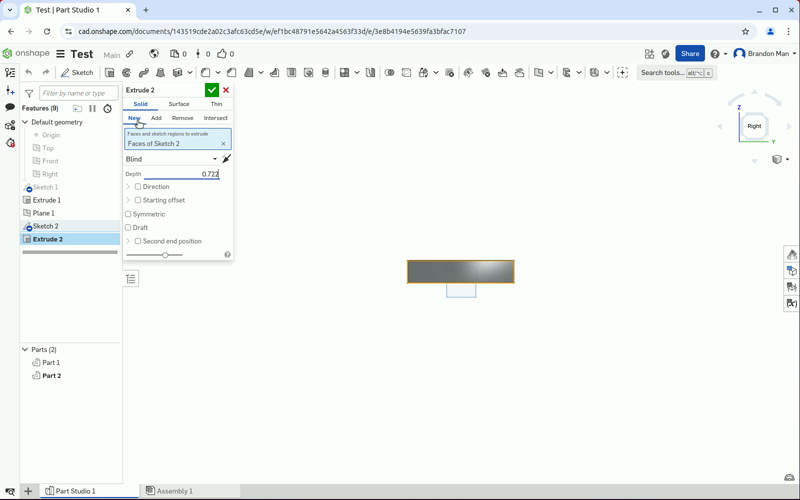
key(enter)
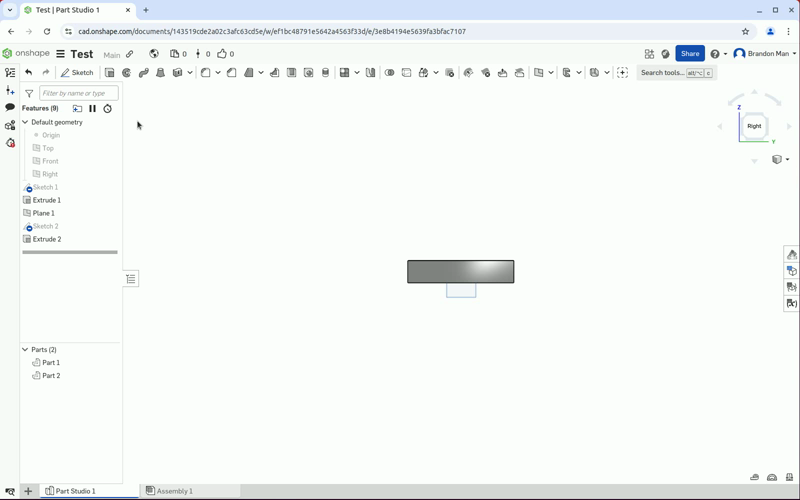
key(shift+h)
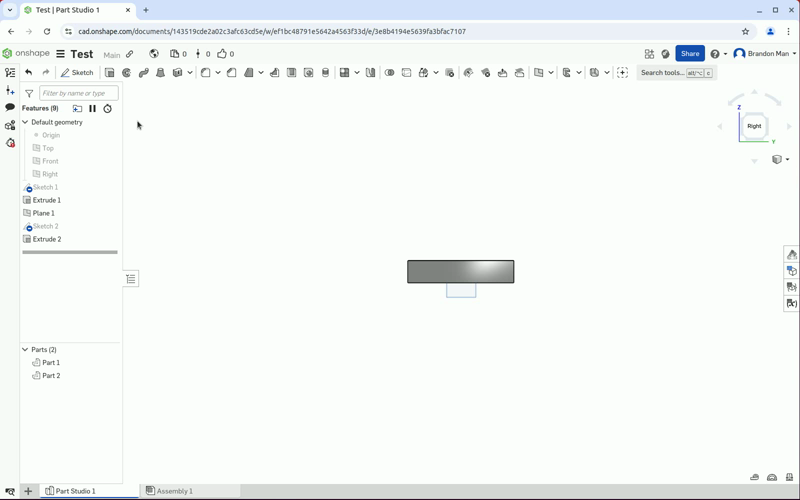
key(shift+h)
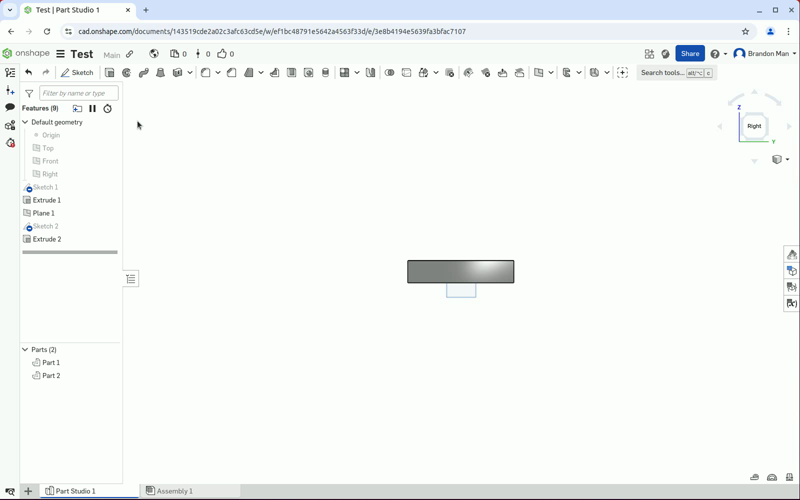
mouse_move(73, 189)
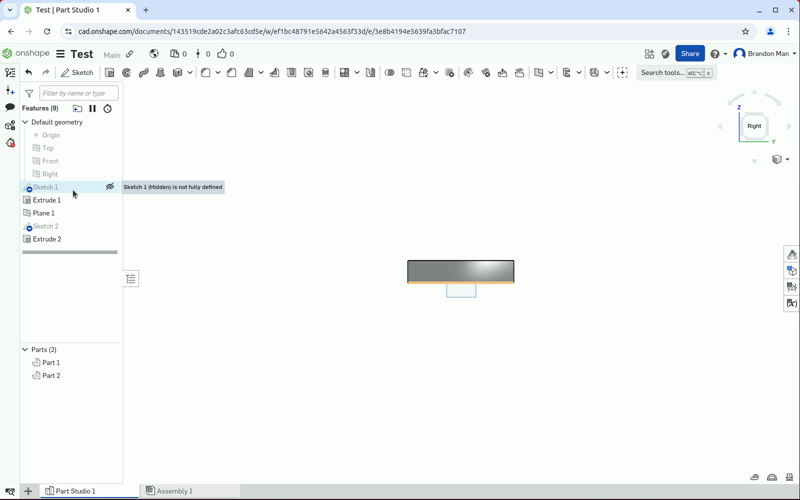
click(73, 189)
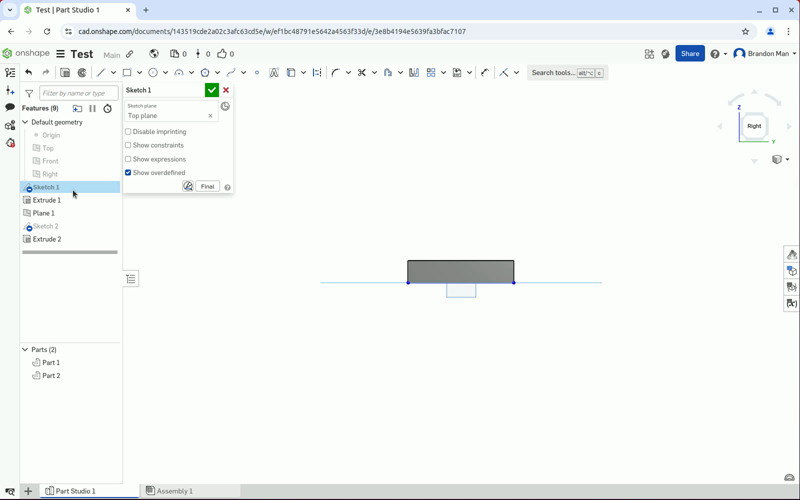
mouse_move(229, 92)
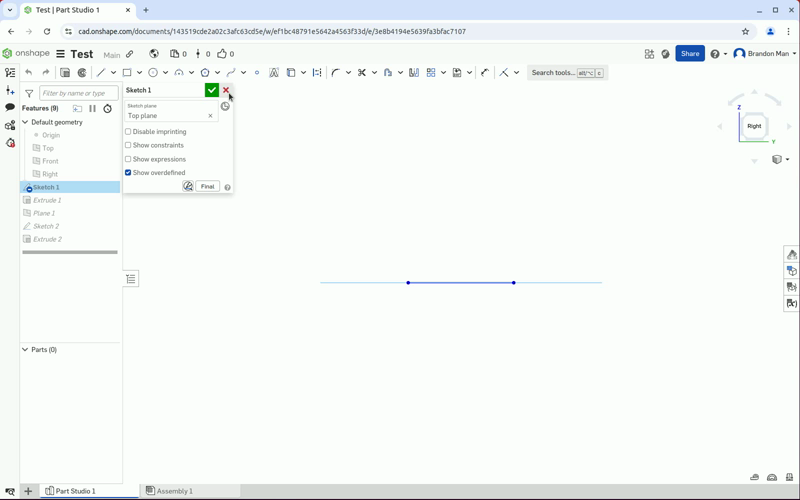
click(229, 92)
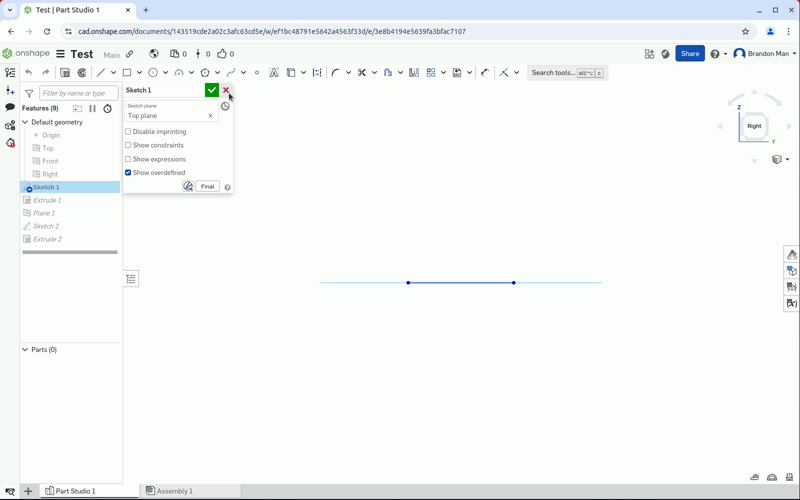
key(shift+s)
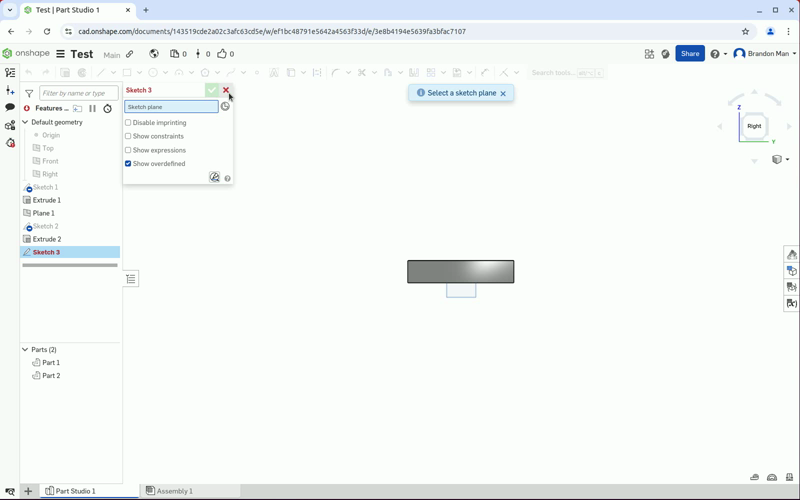
mouse_move(73, 215)
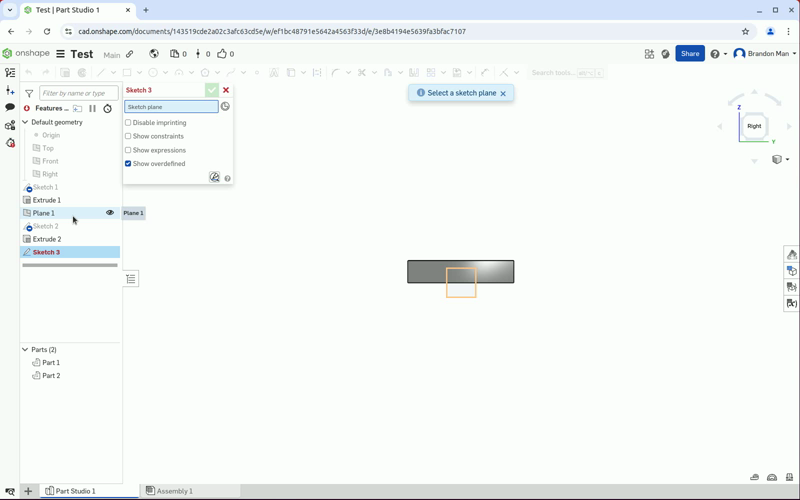
click(73, 215)
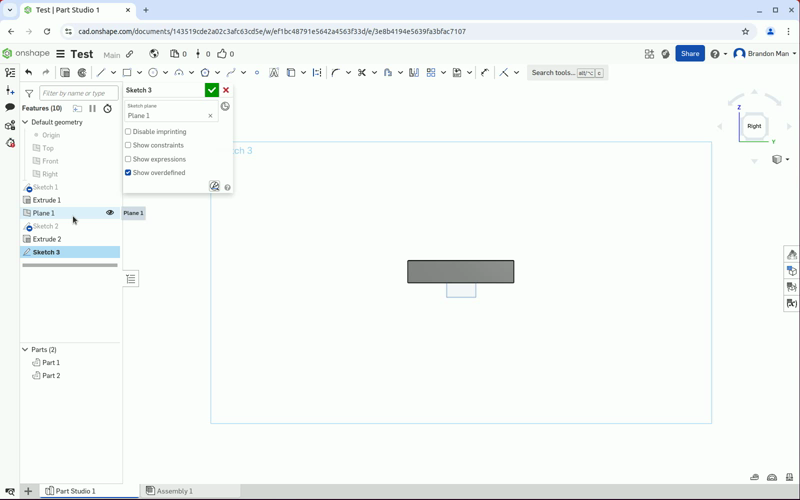
mouse_move(73, 352)
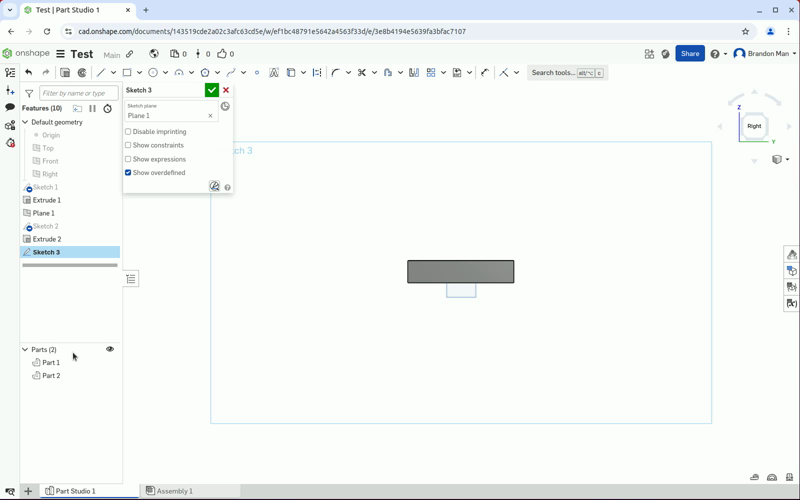
key(y)
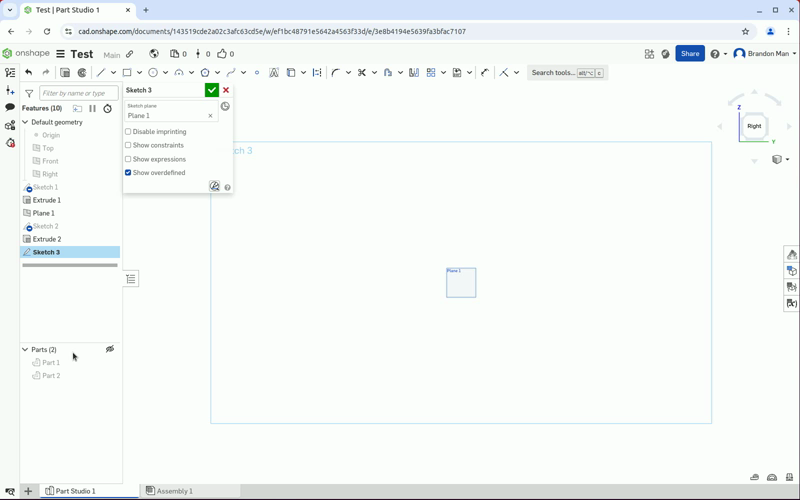
key(l)
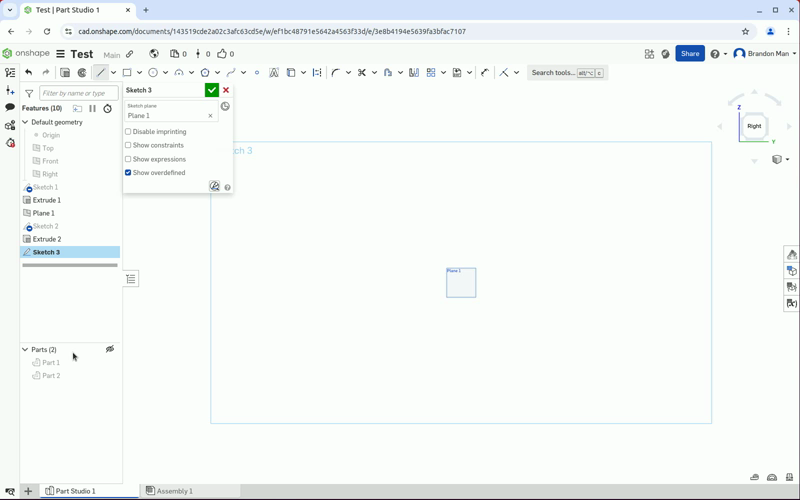
key_down(shift)
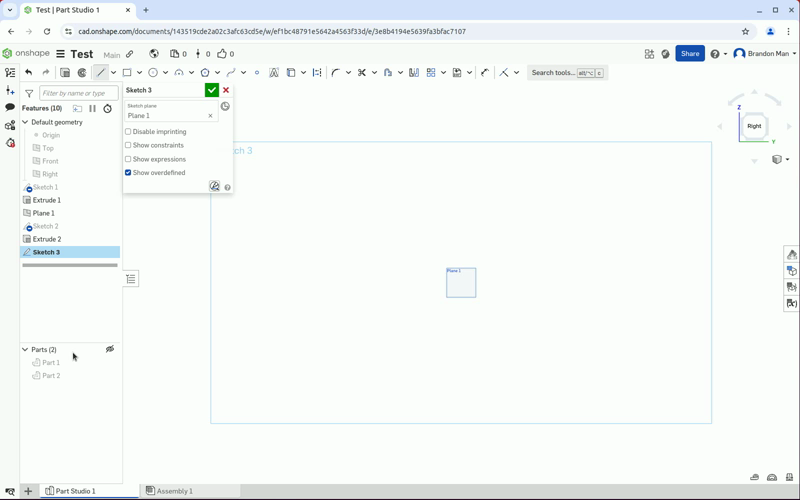
mouse_move(407, 260)
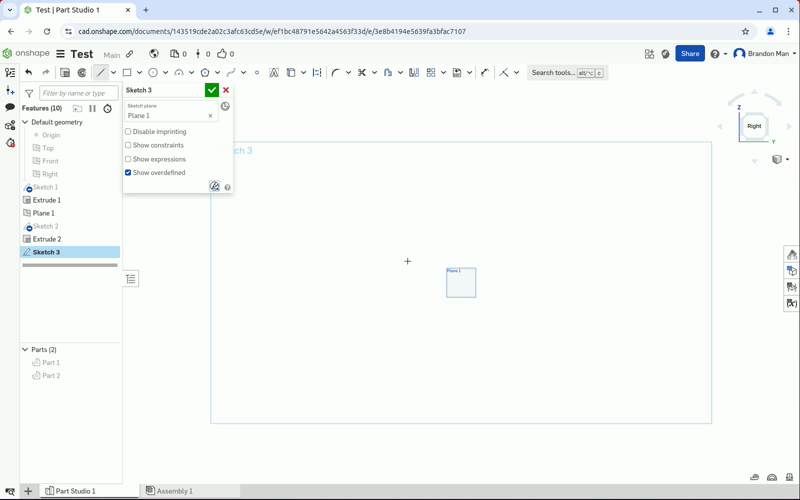
click(407, 260)
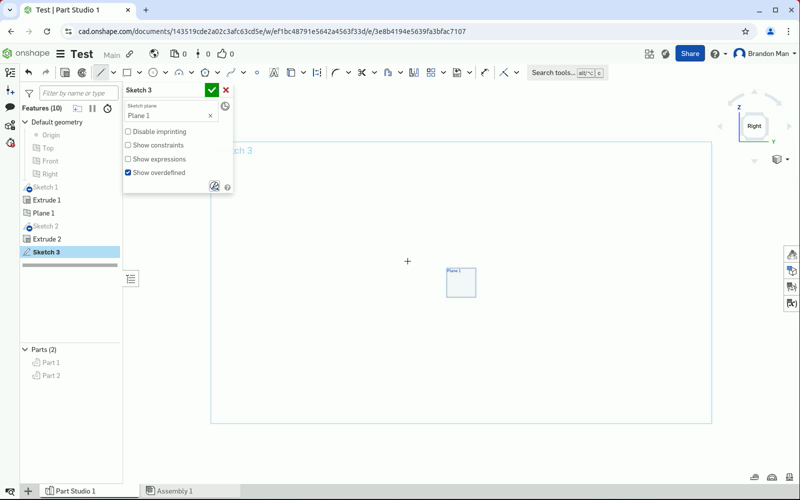
key_up(shift)
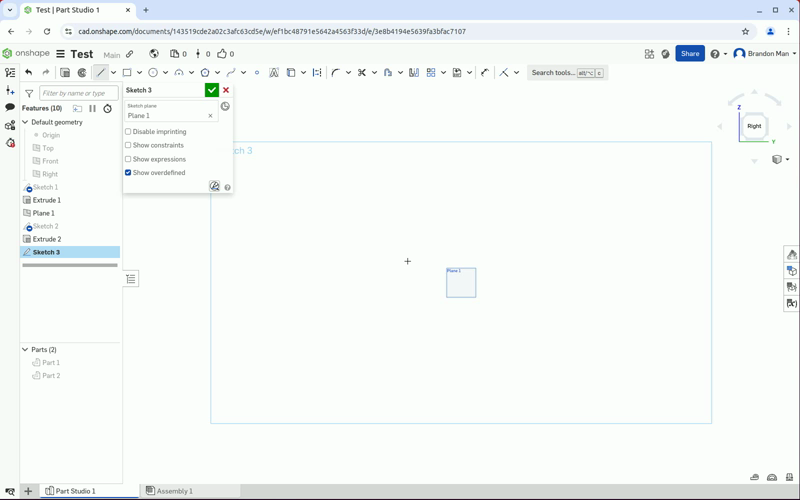
key_down(shift)
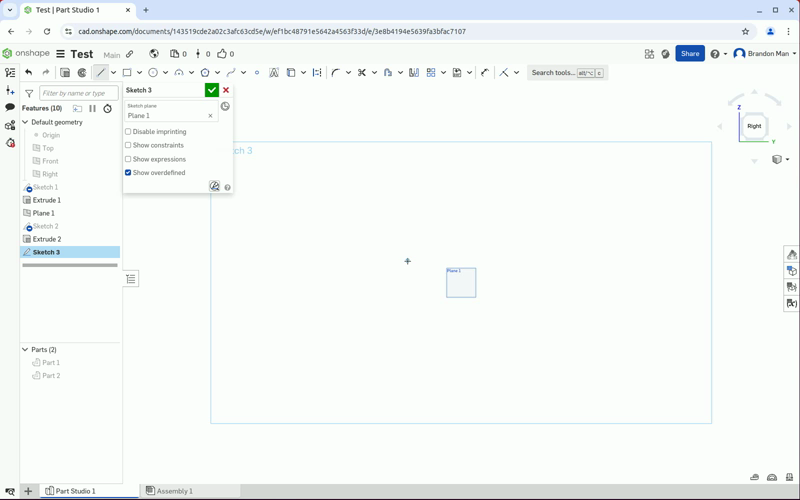
mouse_move(513, 260)
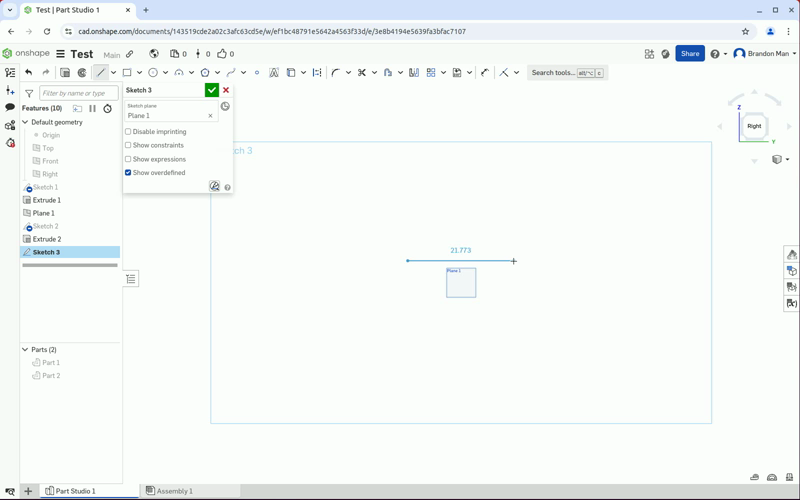
click(513, 260)
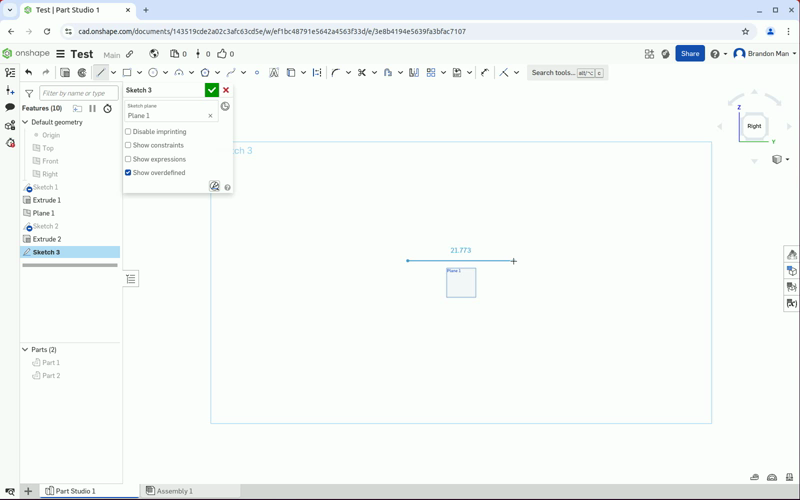
key_up(shift)
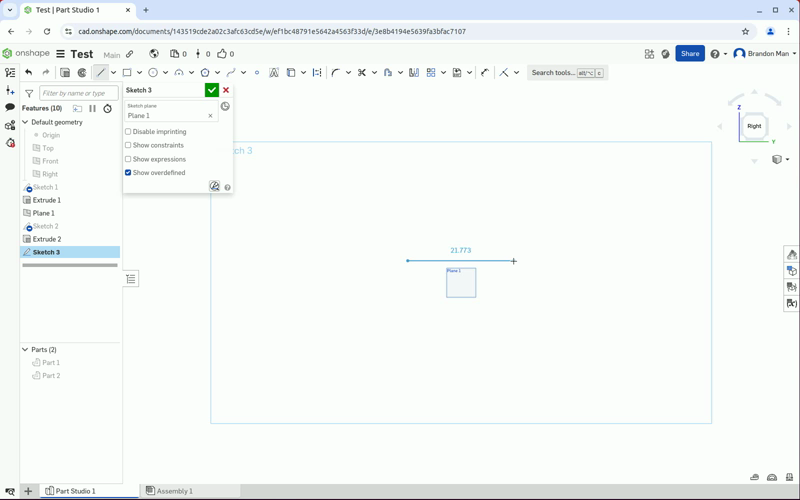
key_down(shift)
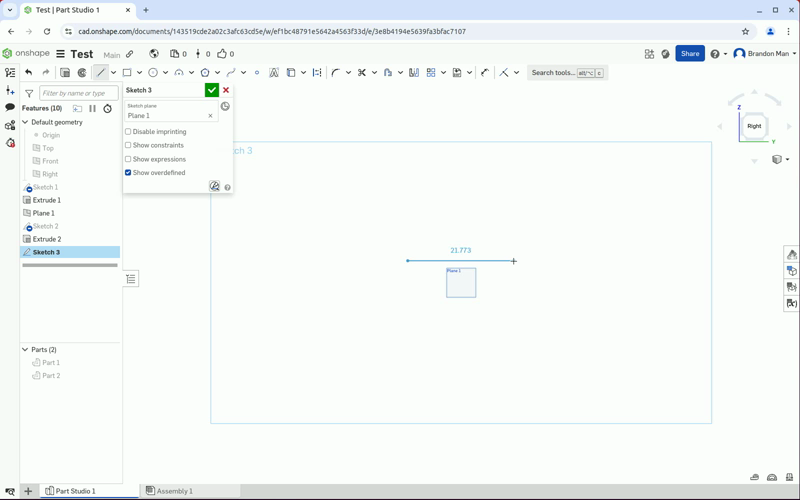
mouse_move(543, 260)
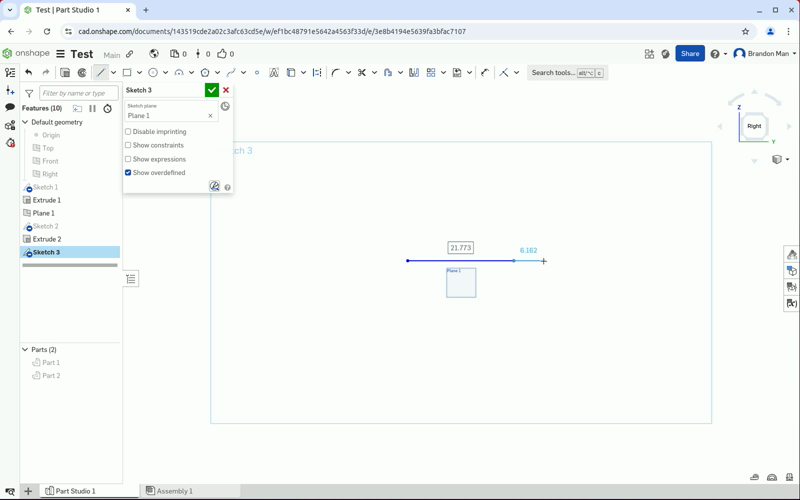
mouse_move(513, 257)
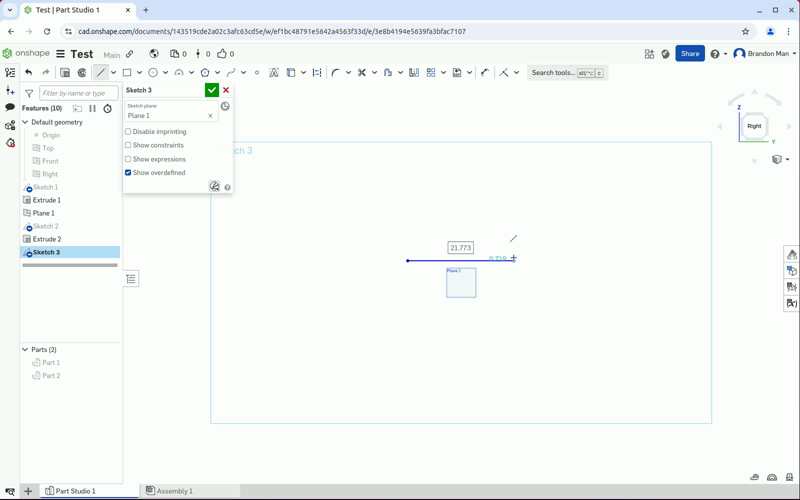
scroll(6)
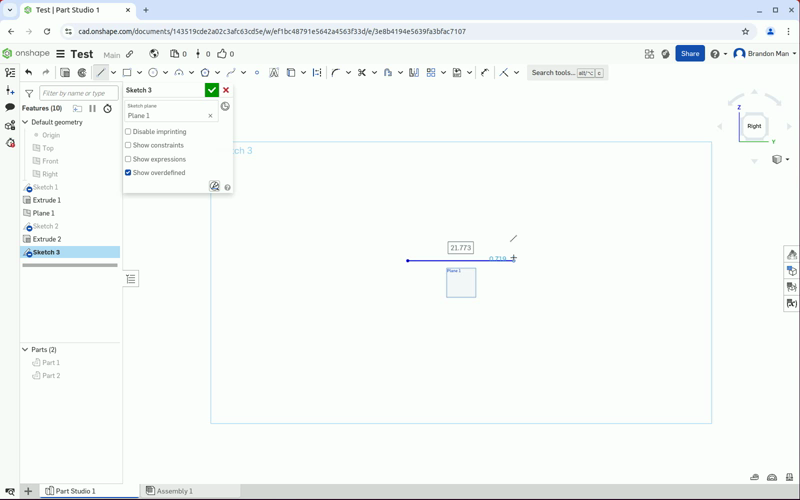
scroll(6)
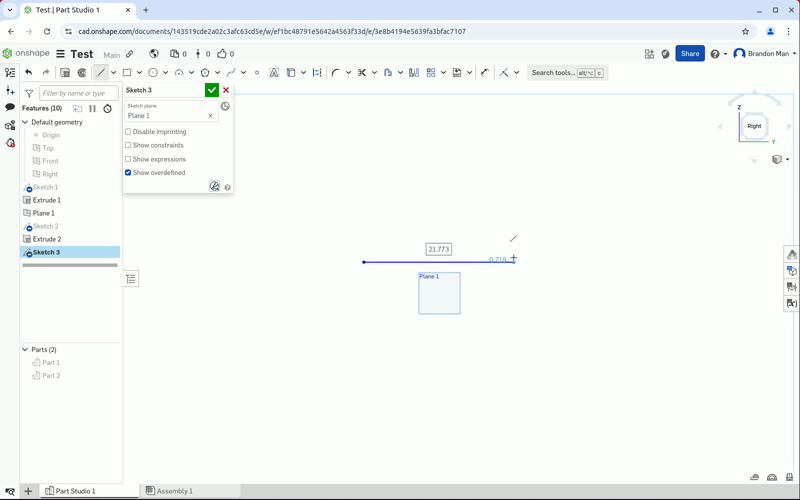
scroll(6)
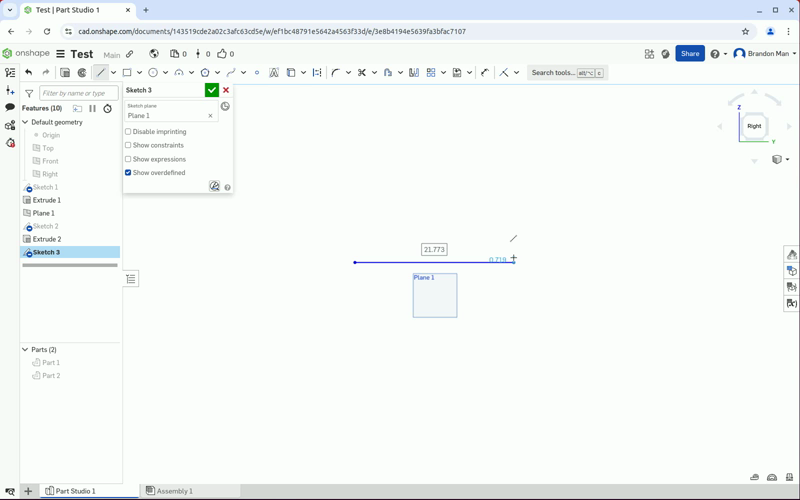
scroll(6)
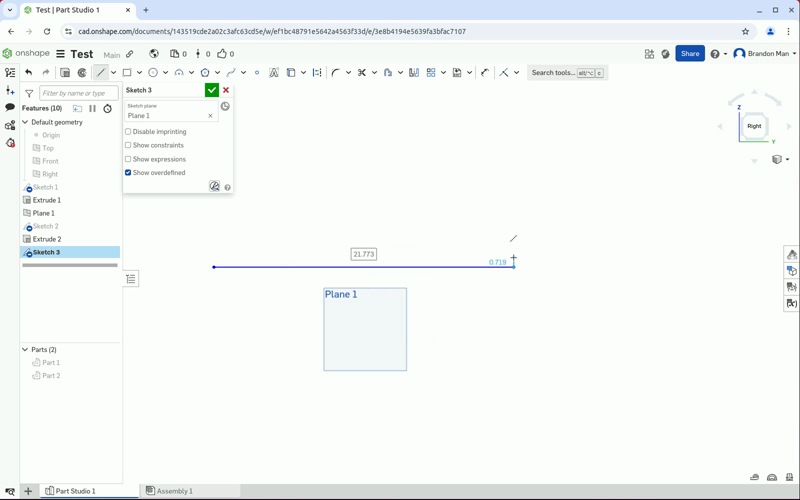
scroll(6)
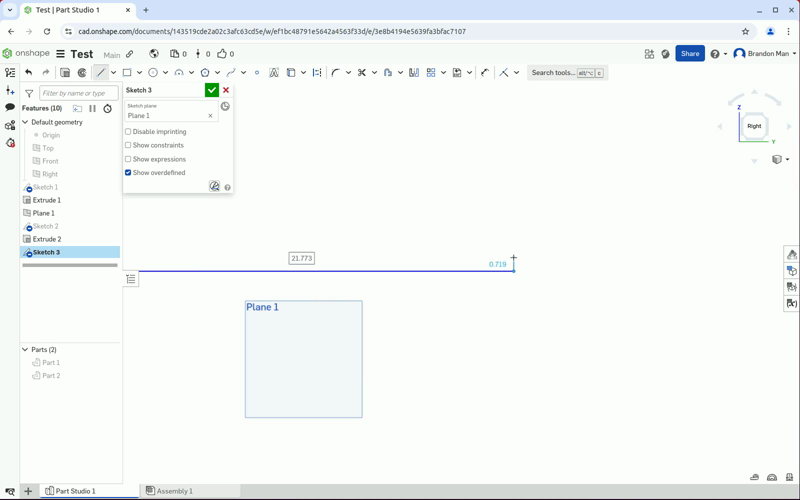
scroll(6)
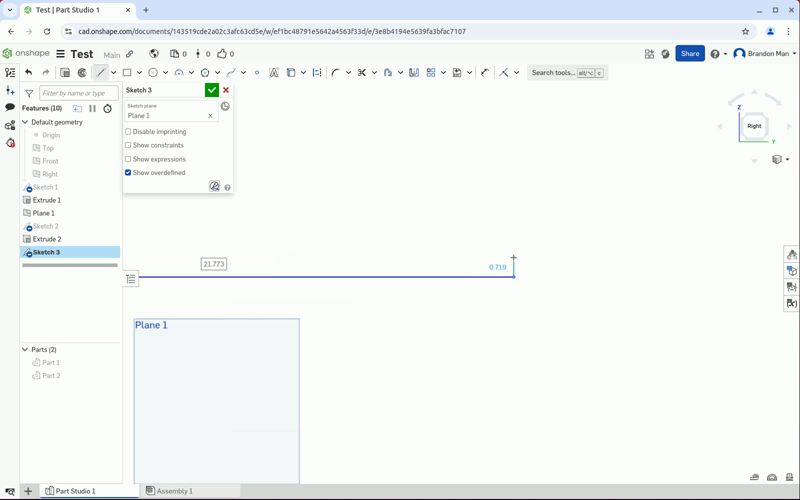
scroll(6)
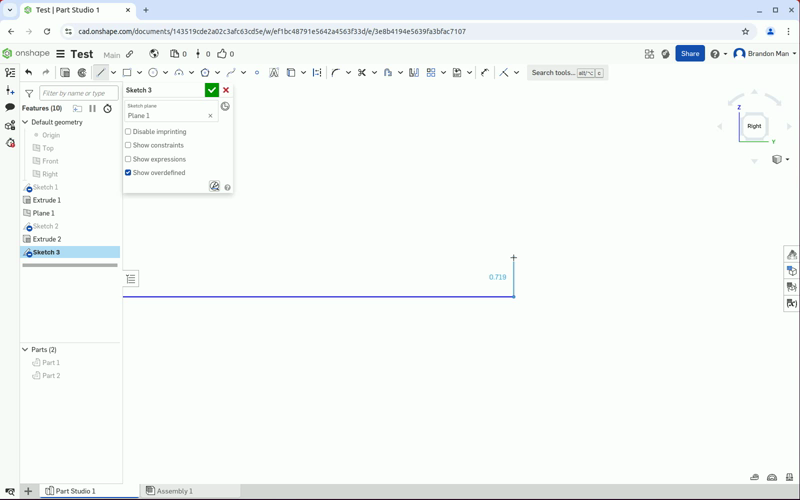
click(513, 257)
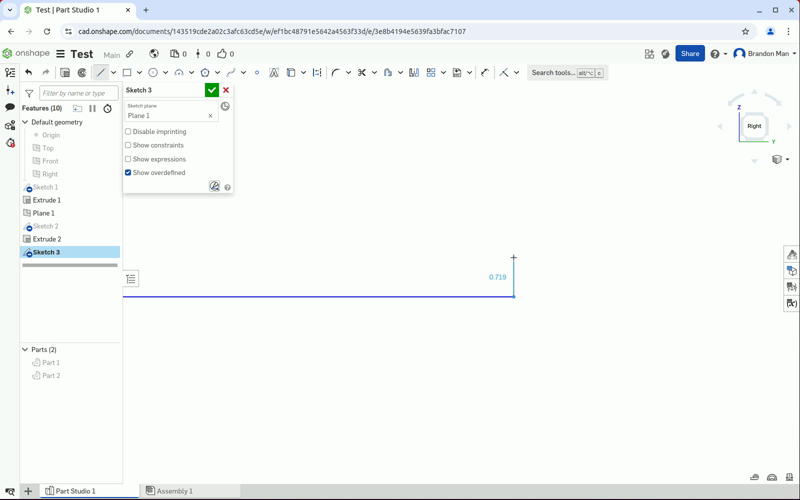
scroll(-6)
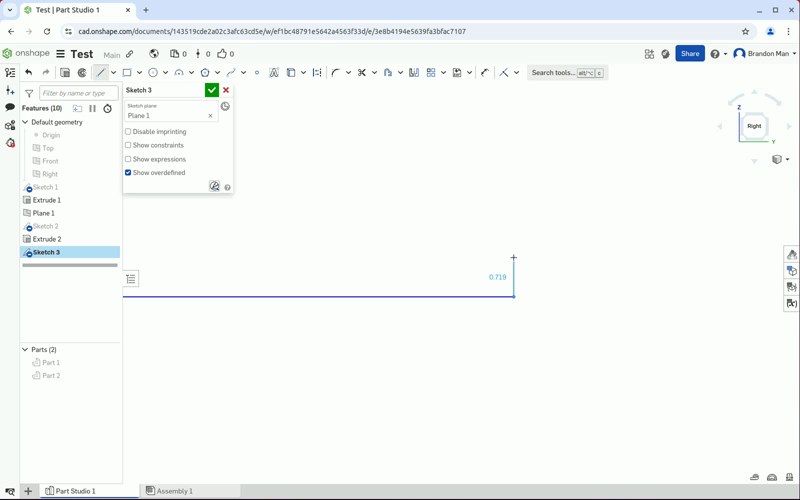
scroll(-6)
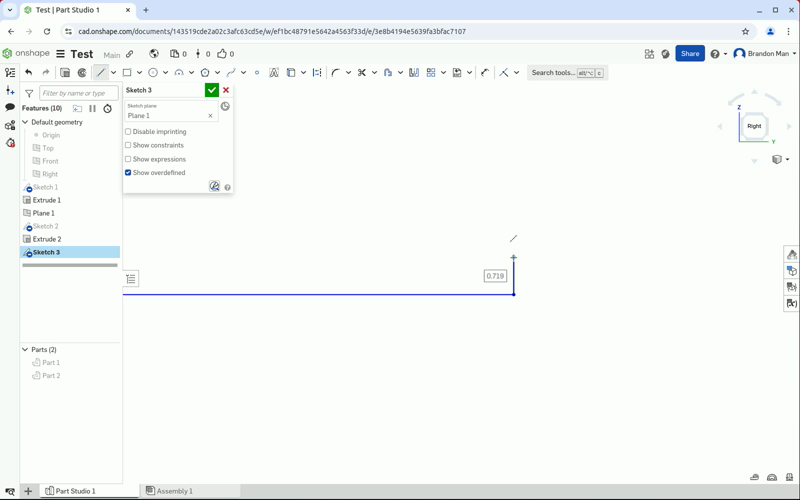
scroll(-6)
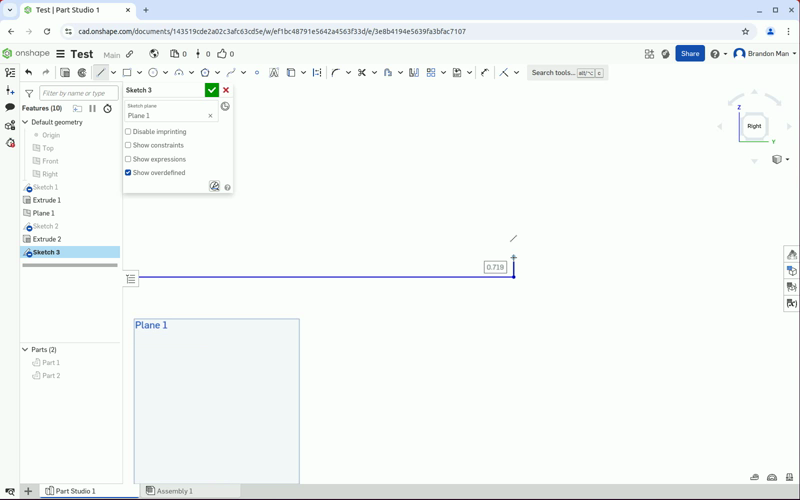
scroll(-6)
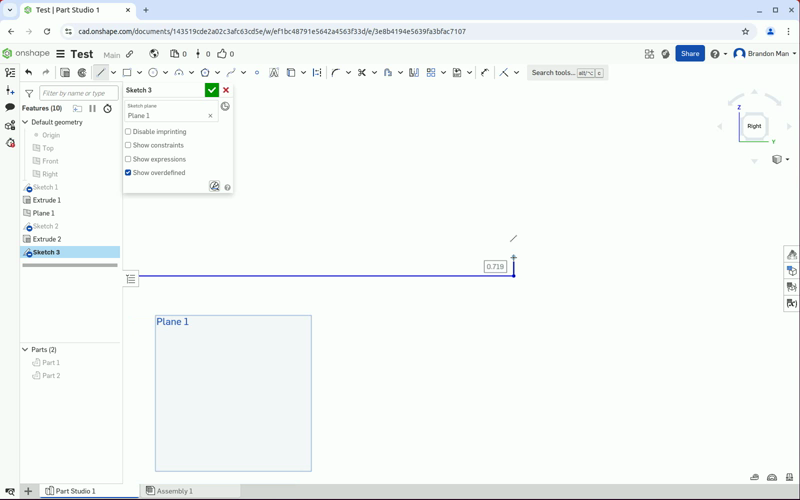
scroll(-6)
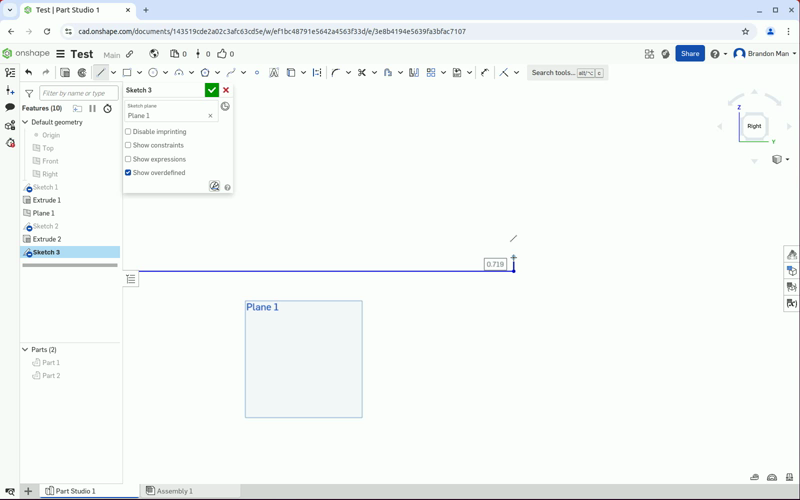
scroll(-6)
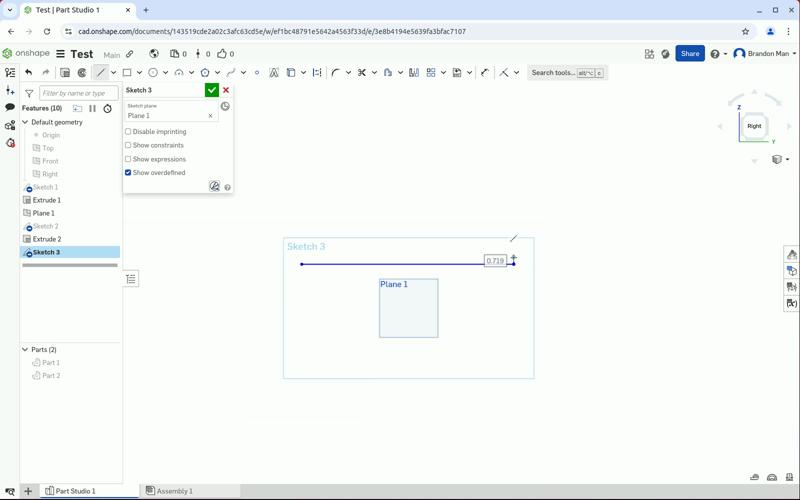
scroll(-6)
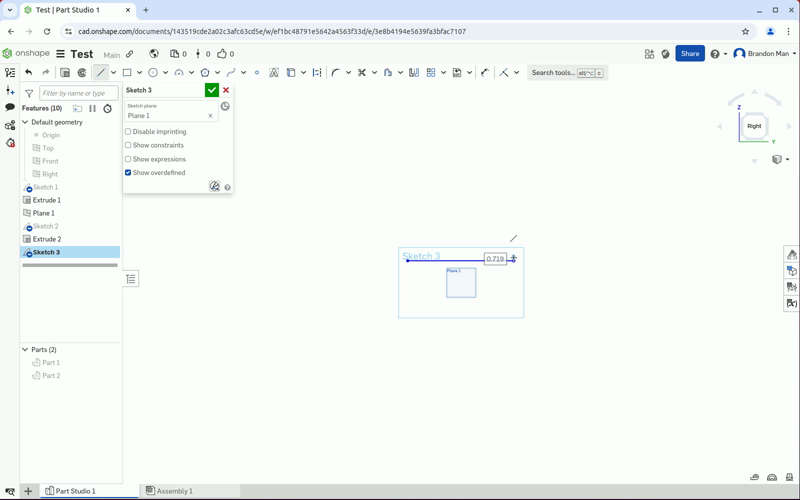
key_up(shift)
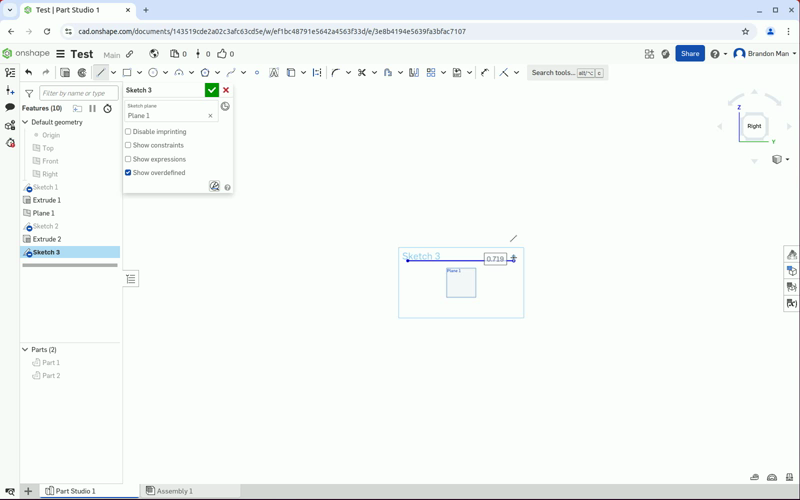
key_down(shift)
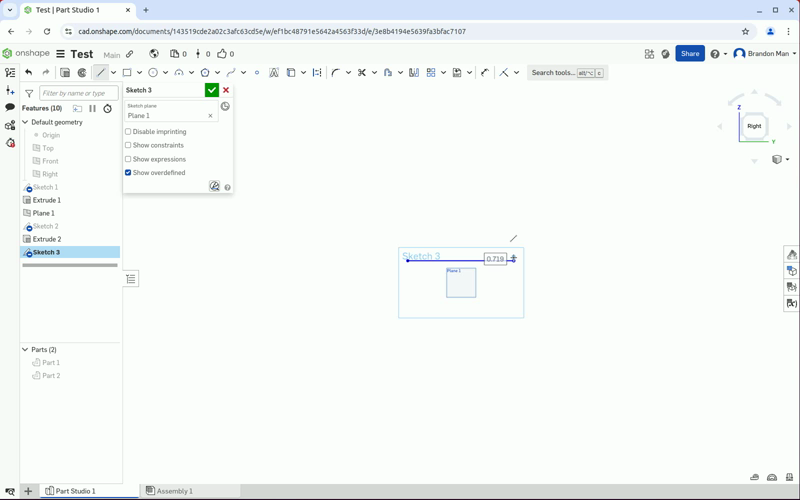
mouse_move(407, 257)
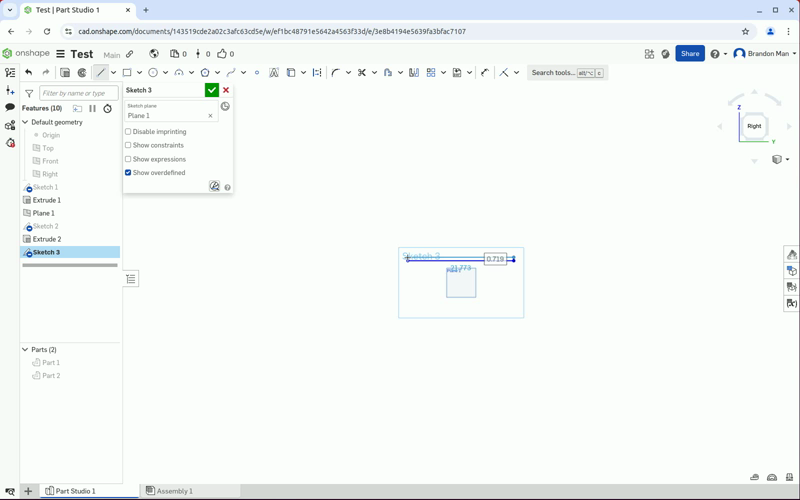
scroll(6)
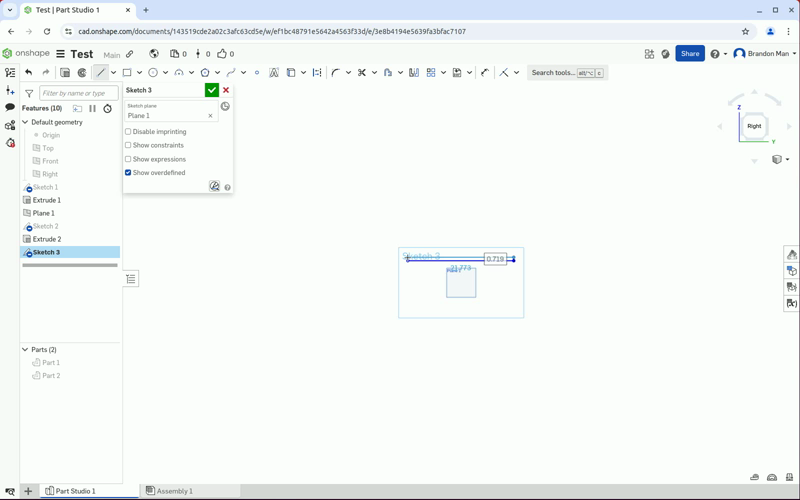
scroll(6)
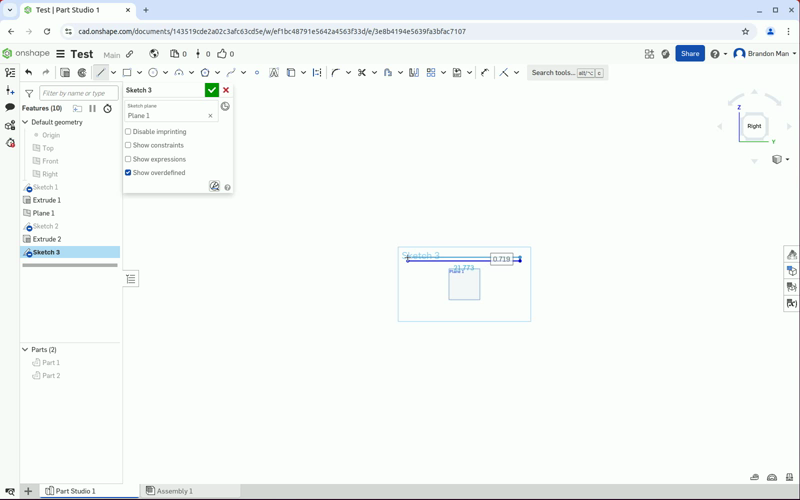
scroll(6)
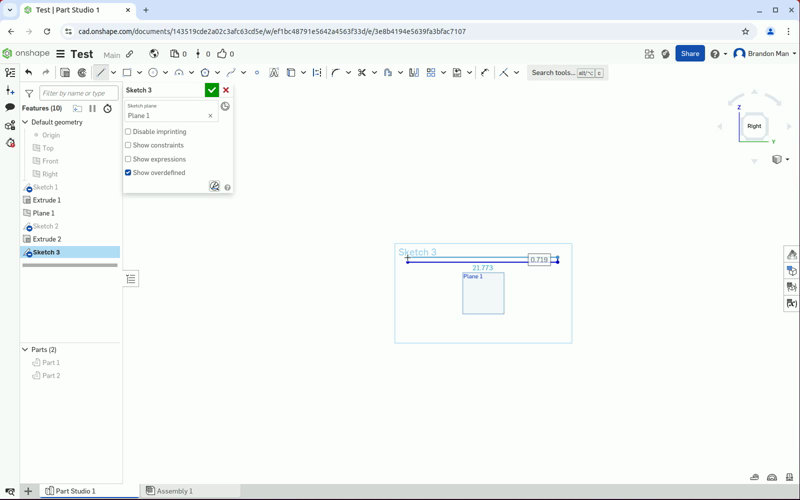
scroll(6)
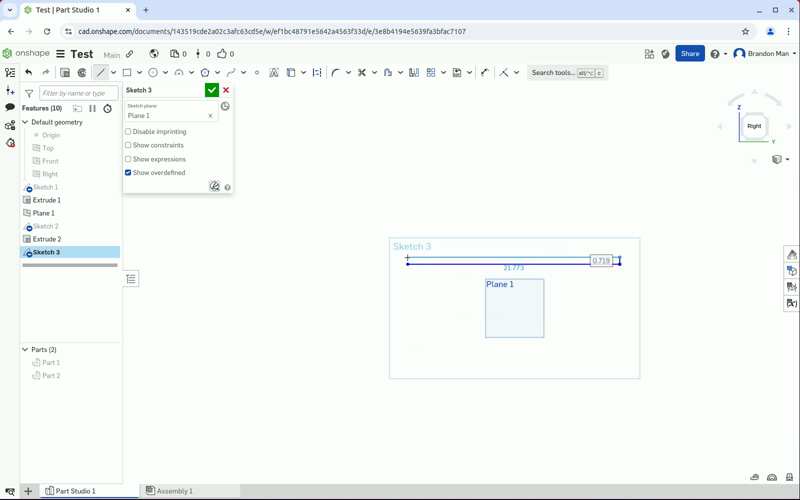
scroll(6)
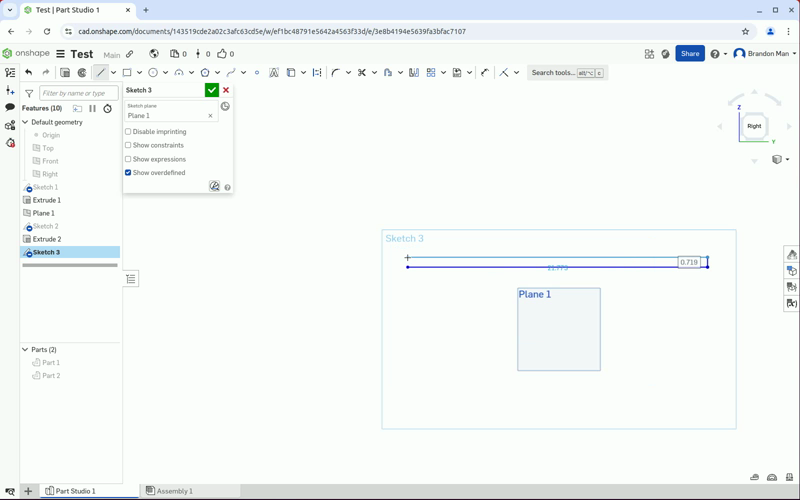
scroll(6)
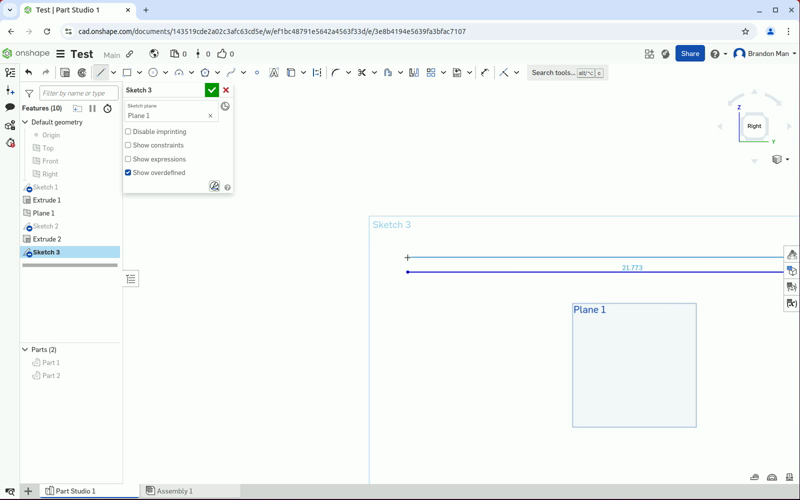
scroll(6)
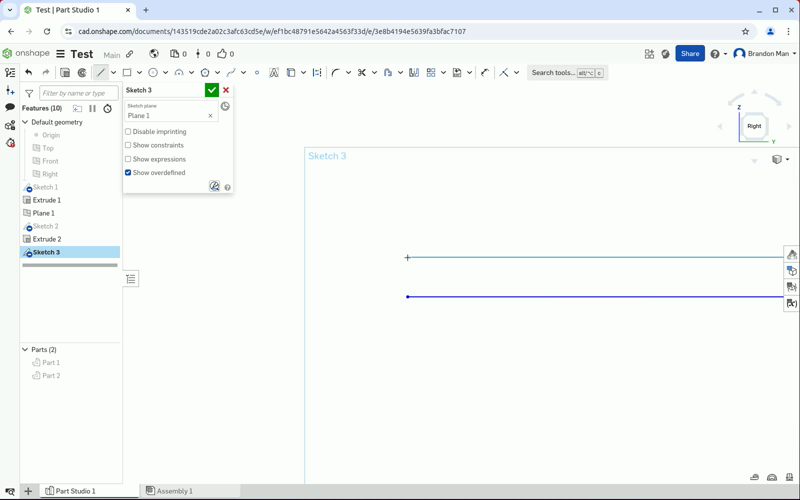
click(407, 257)
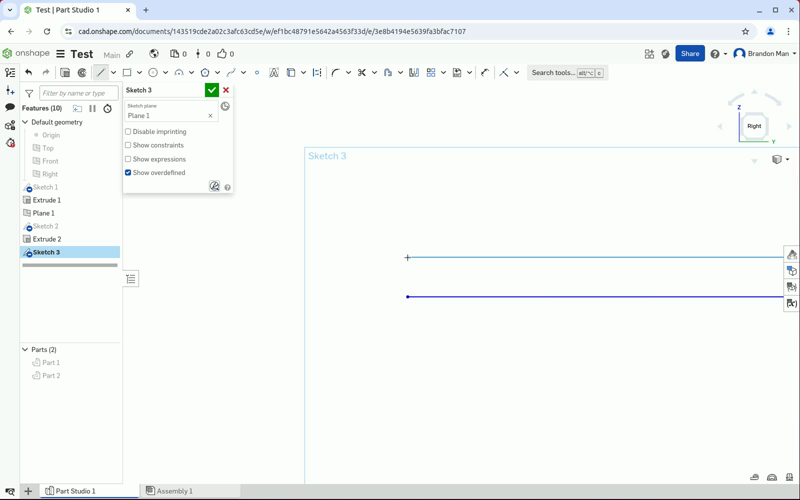
scroll(-6)
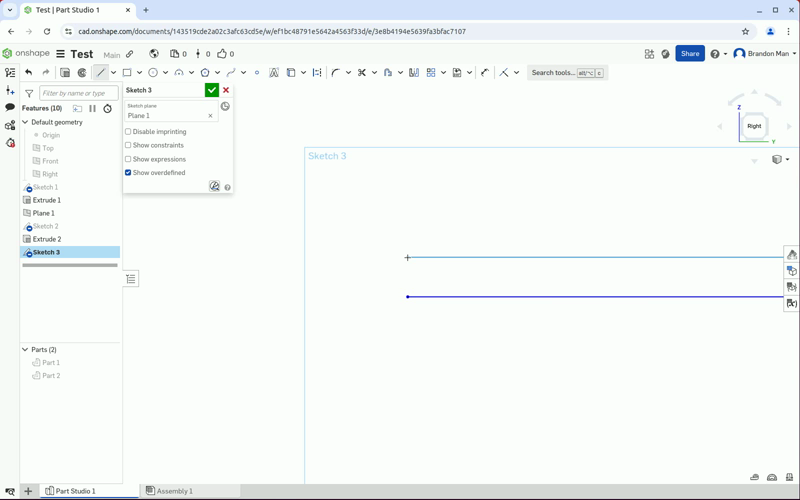
scroll(-6)
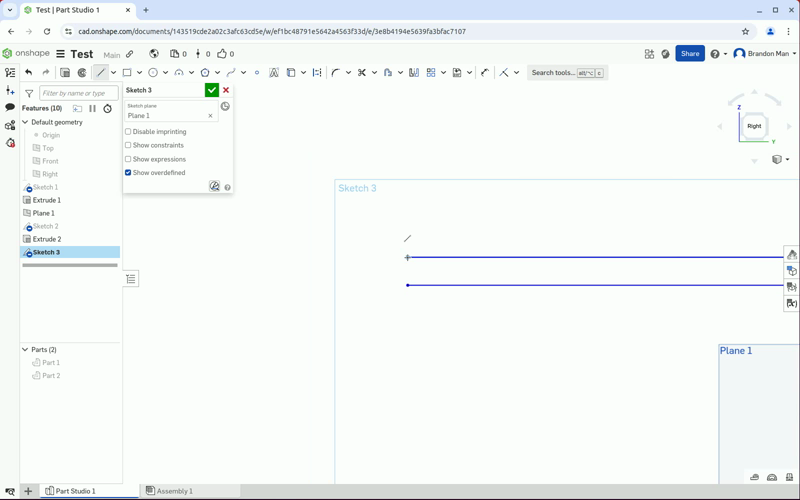
scroll(-6)
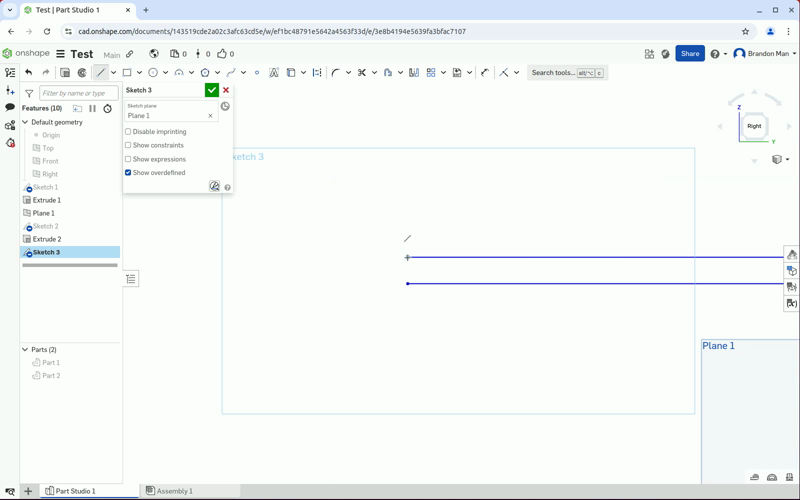
scroll(-6)
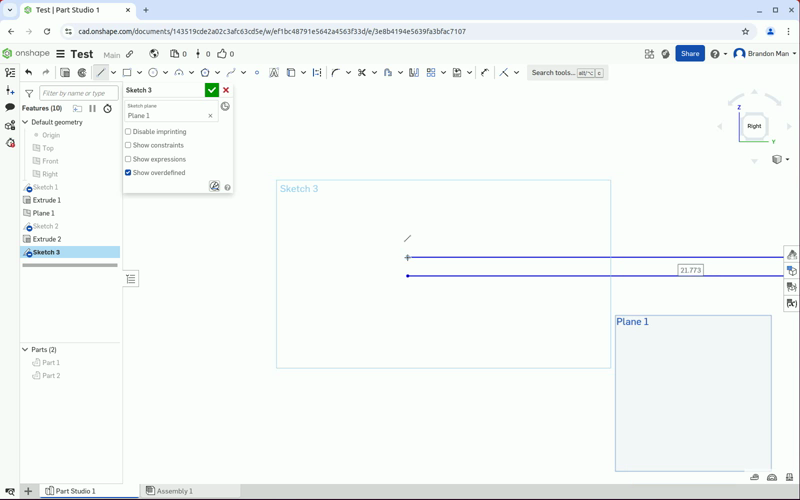
scroll(-6)
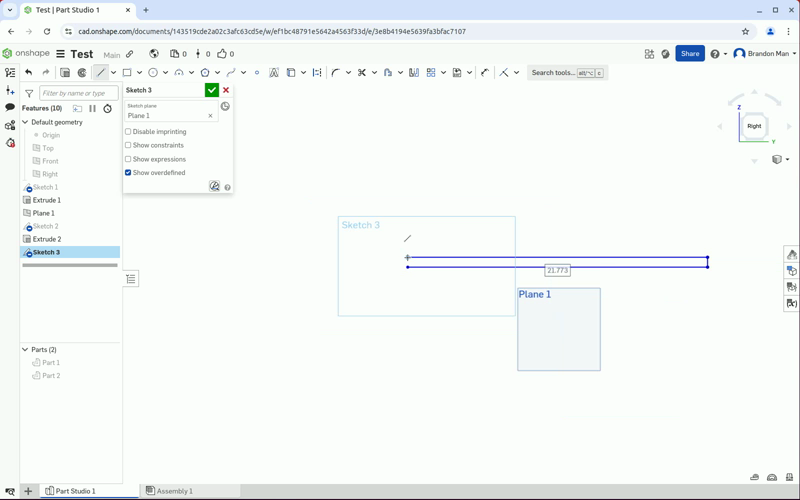
scroll(-6)
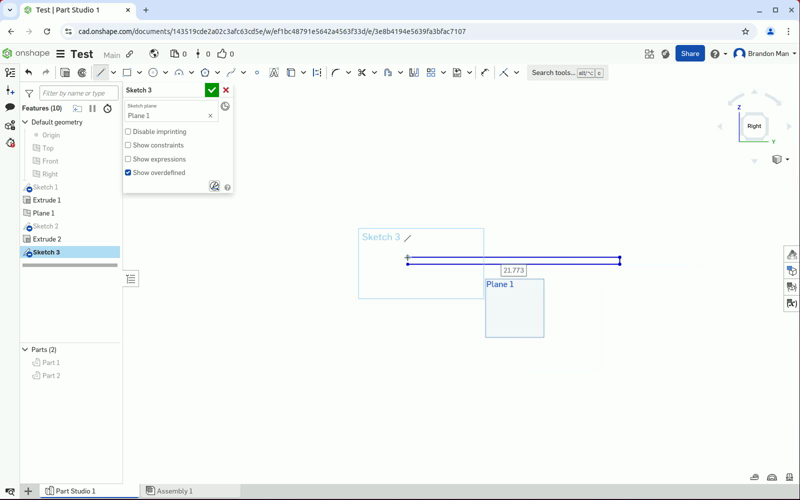
scroll(-6)
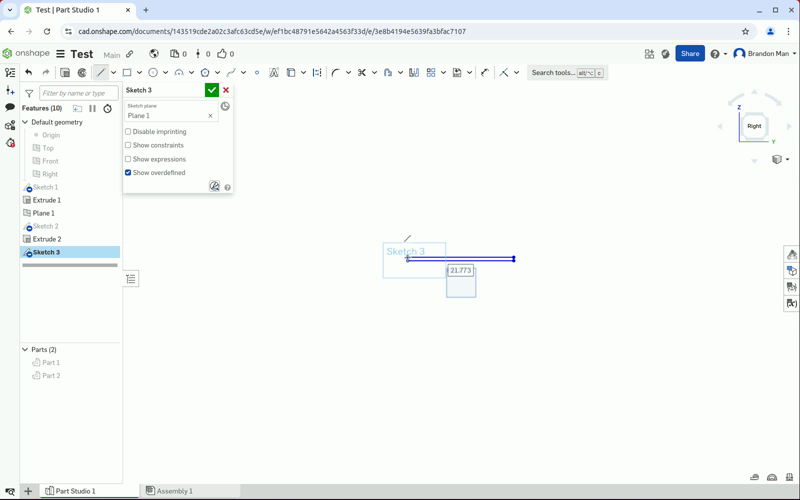
key_up(shift)
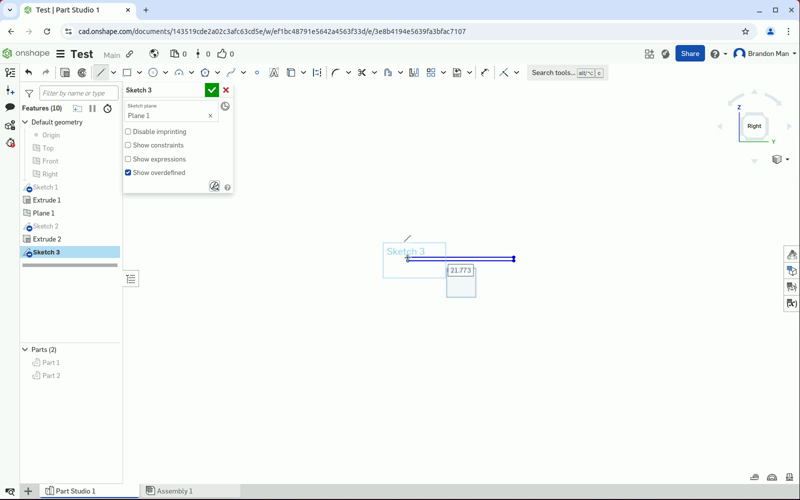
mouse_move(437, 257)
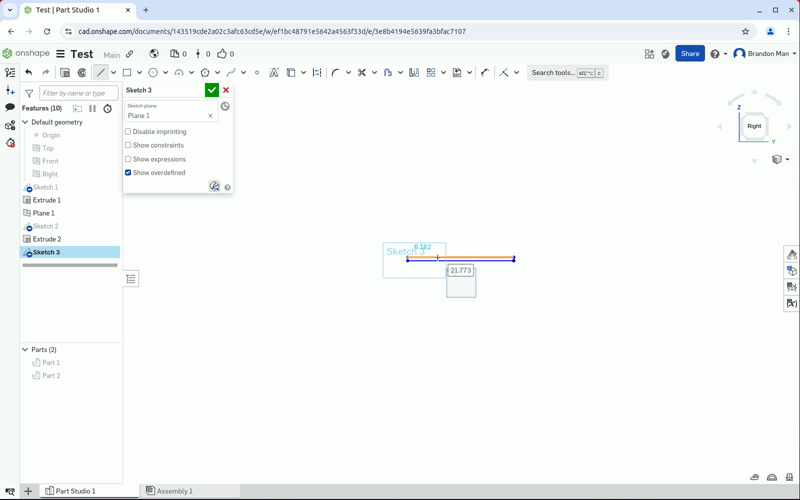
key_down(shift)
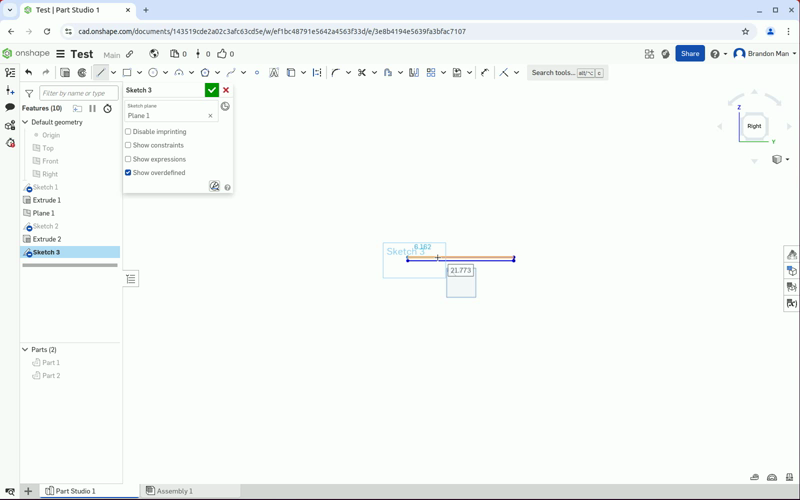
mouse_move(407, 260)
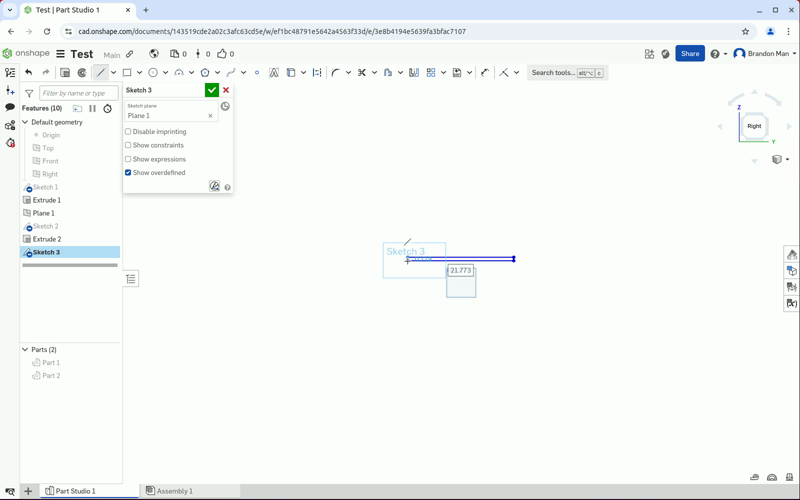
scroll(6)
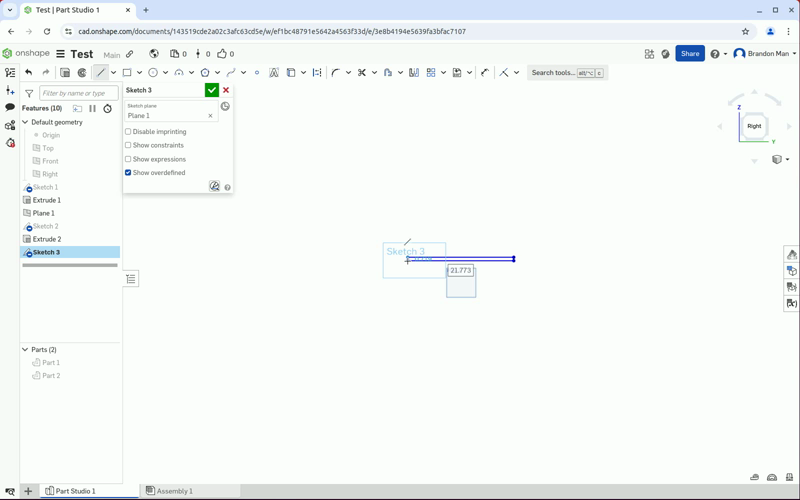
scroll(6)
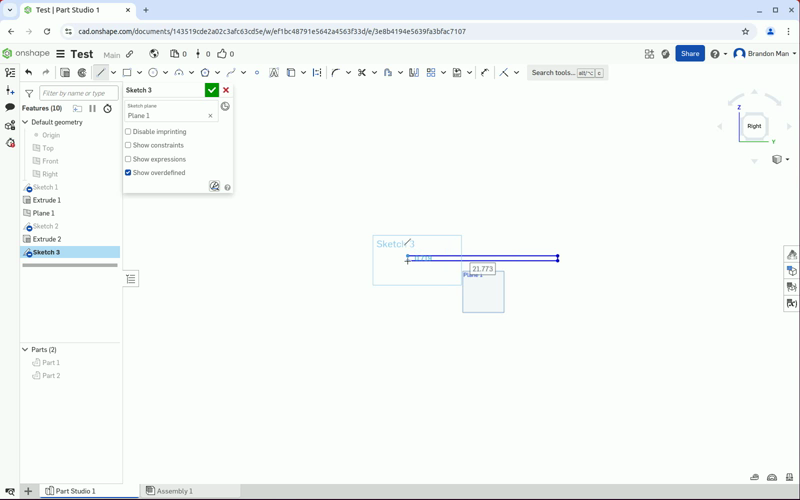
scroll(6)
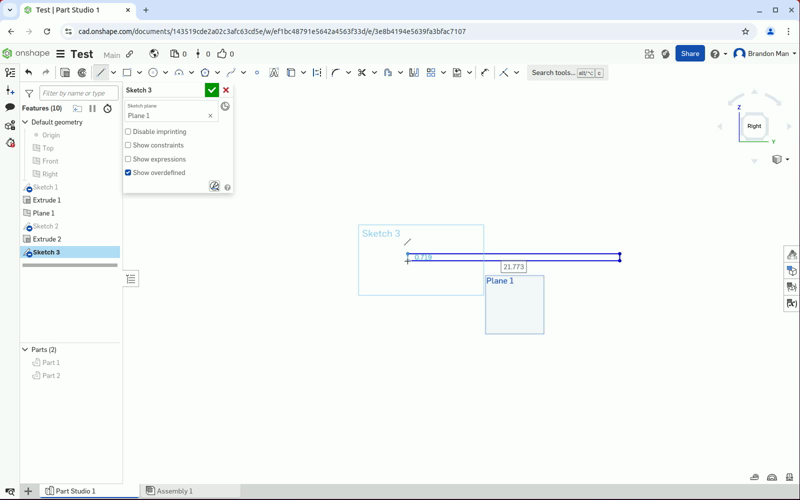
scroll(6)
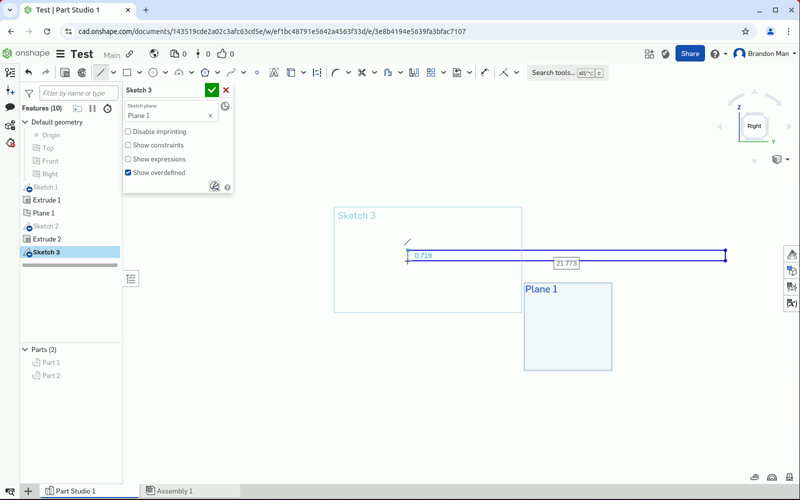
scroll(6)
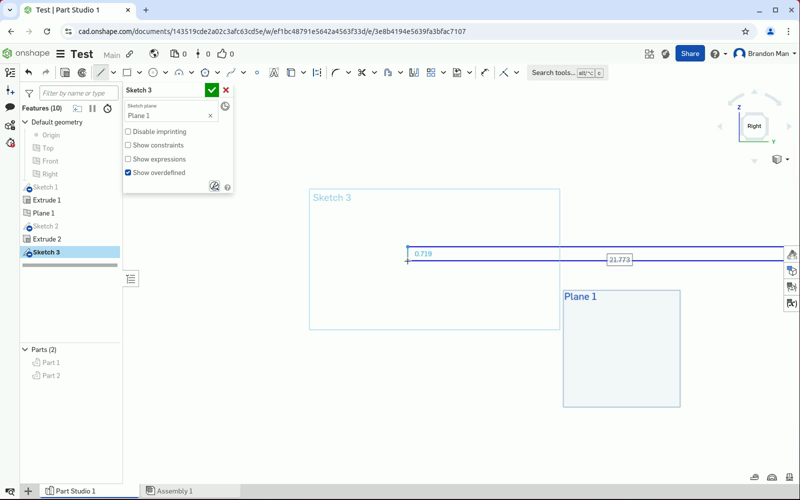
scroll(6)
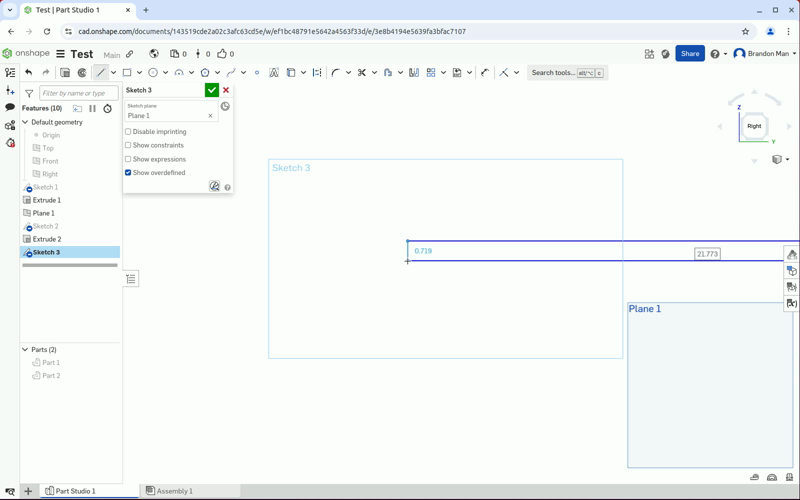
scroll(6)
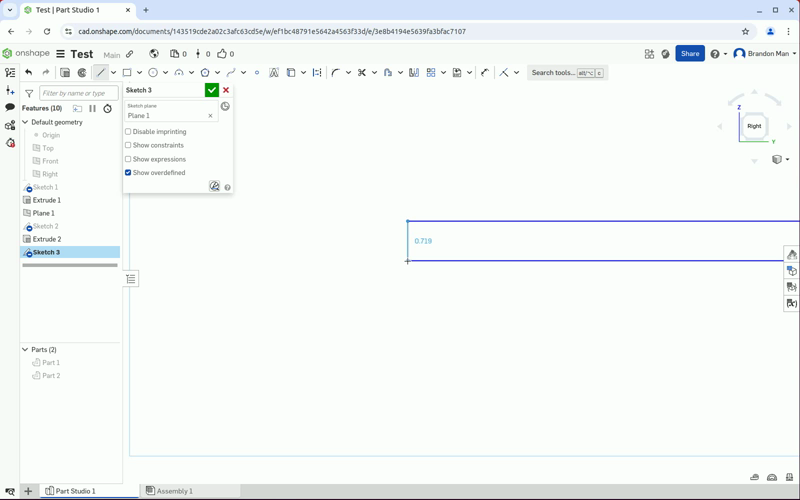
key_up(shift)
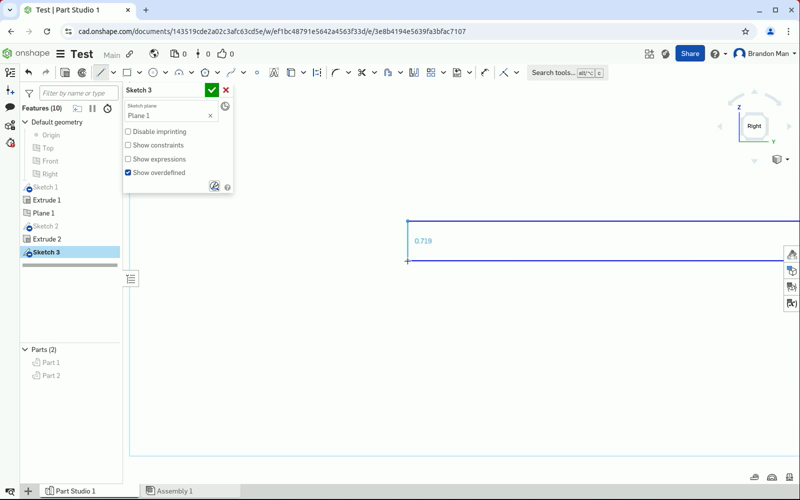
click(407, 260)
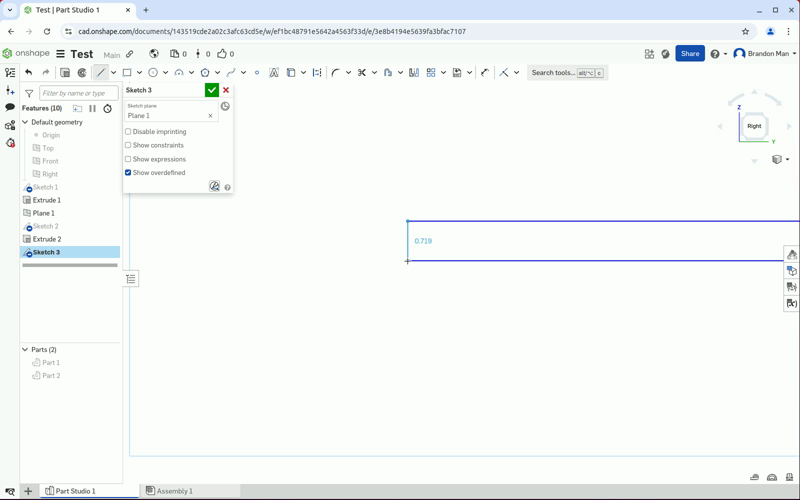
scroll(-6)
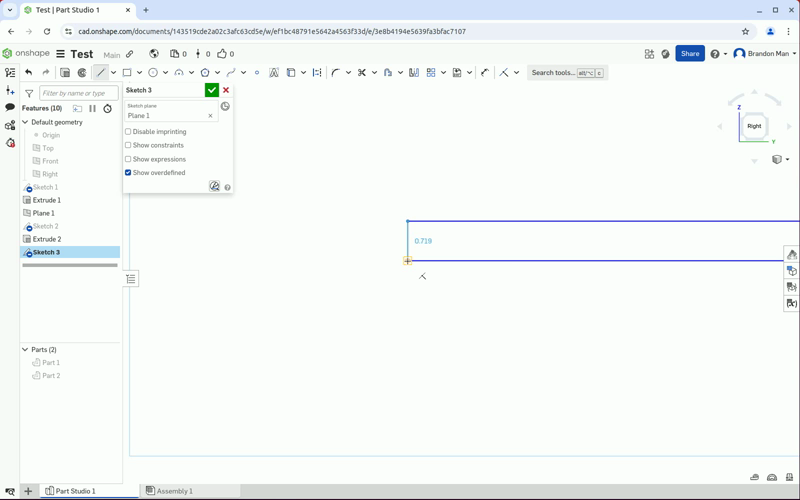
scroll(-6)
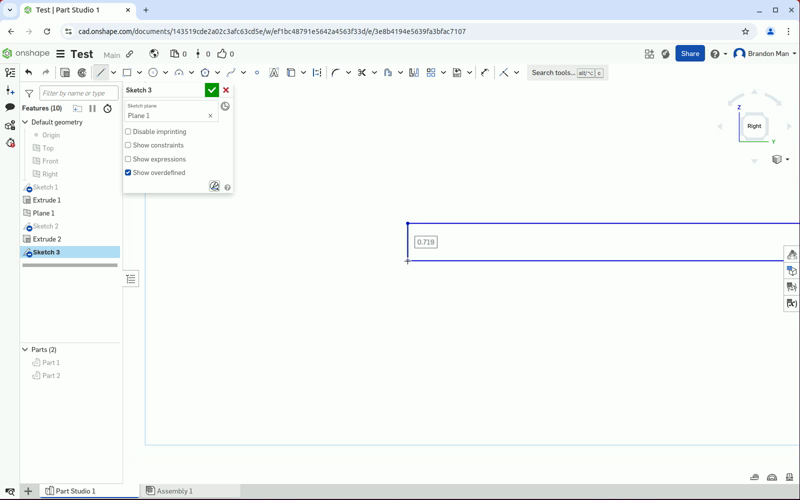
scroll(-6)
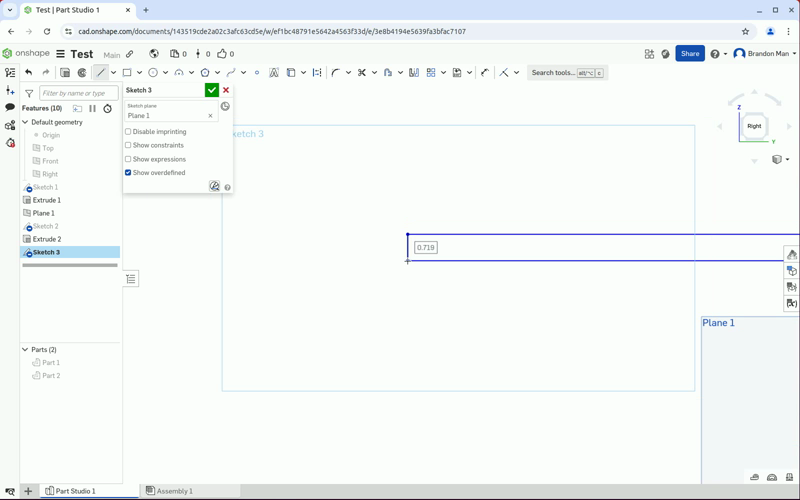
scroll(-6)
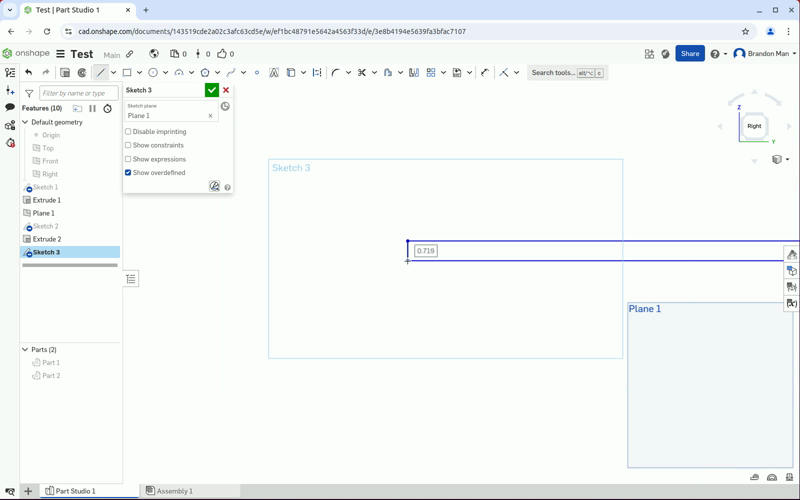
scroll(-6)
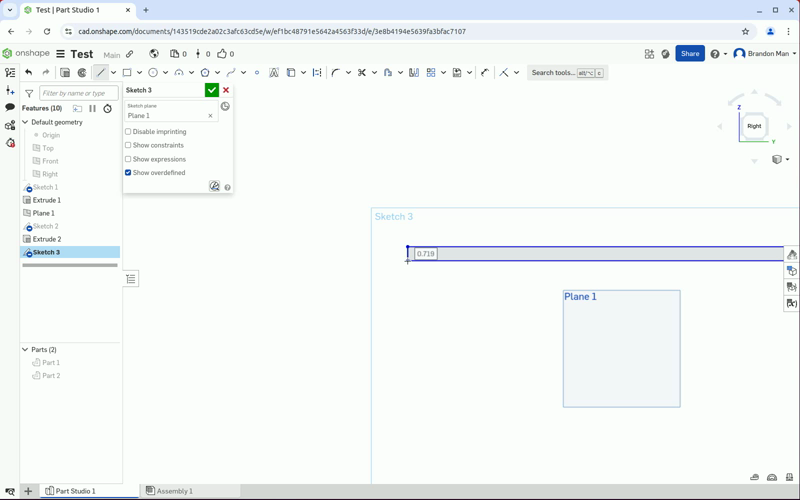
scroll(-6)
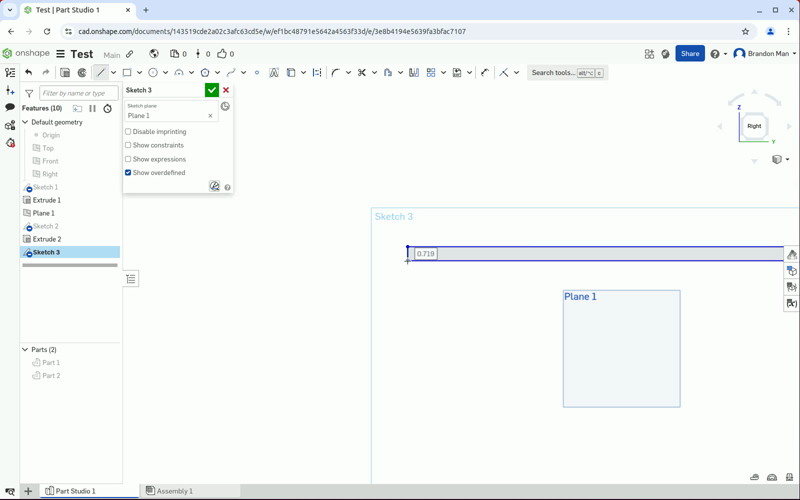
scroll(-6)
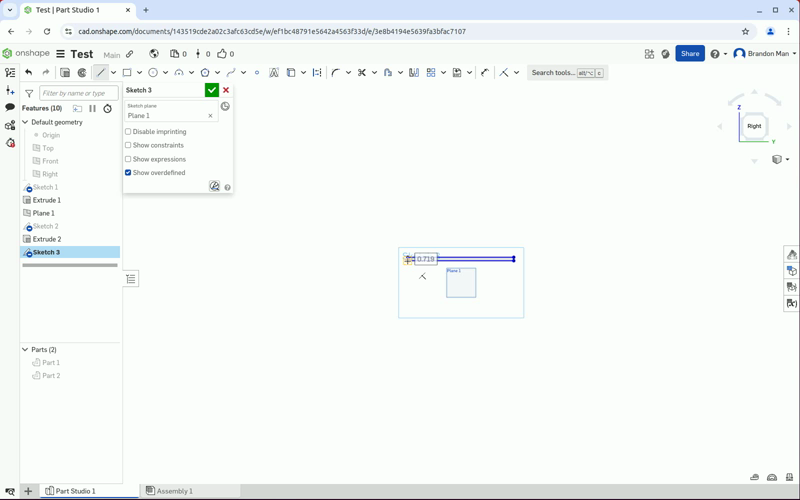
key(esc)
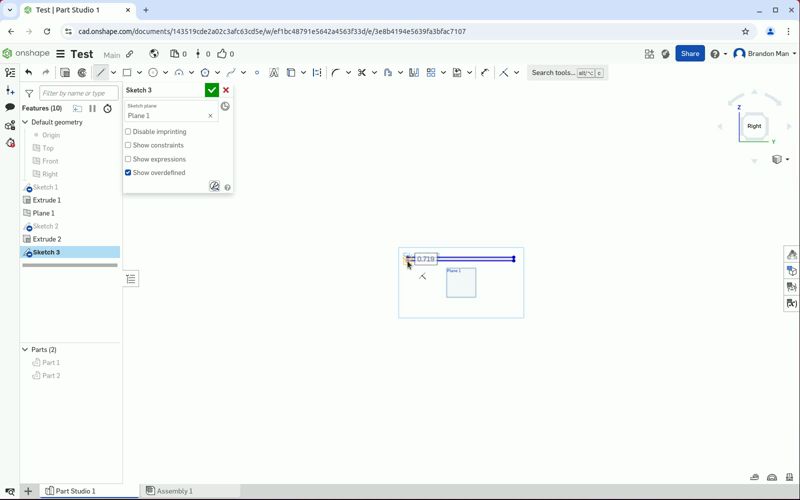
mouse_move(451, 258)
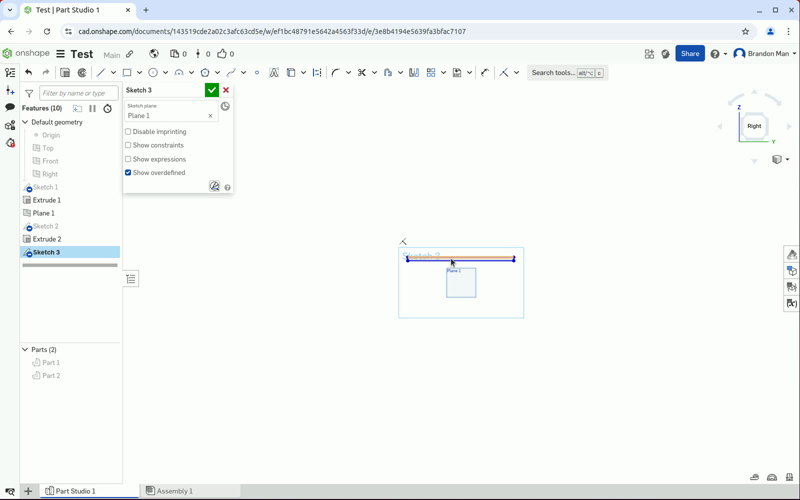
scroll(6)
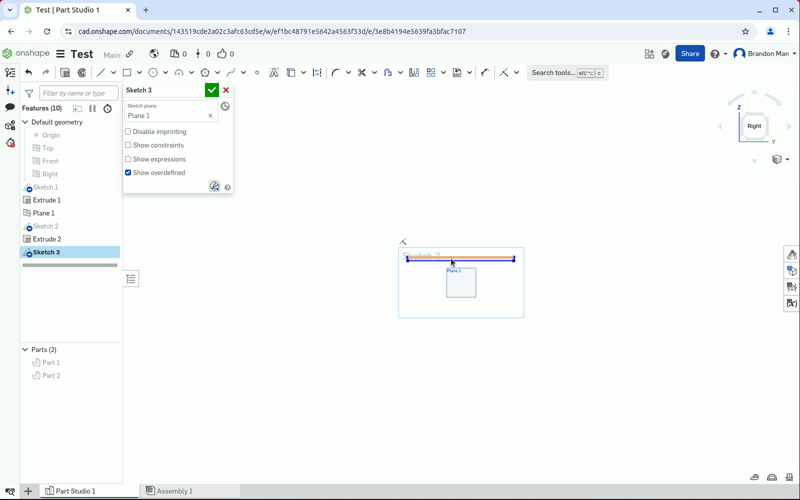
scroll(6)
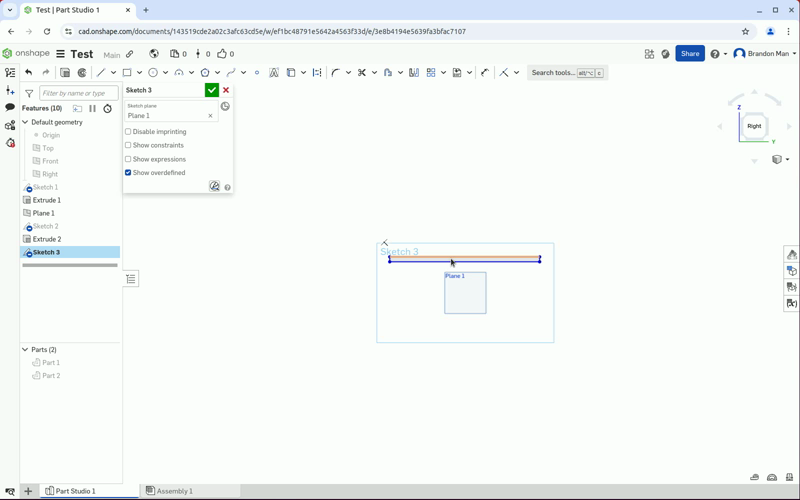
scroll(6)
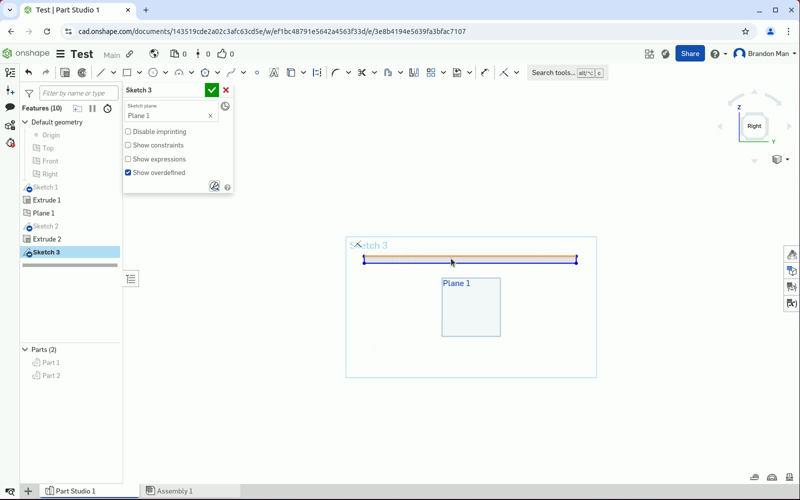
scroll(6)
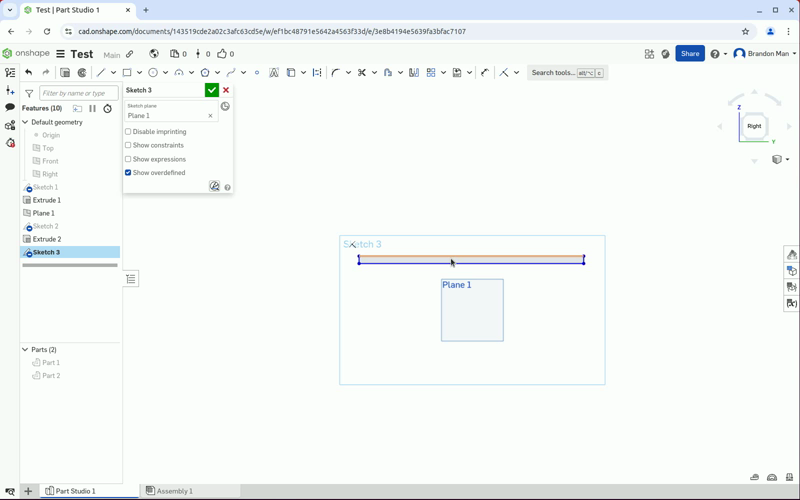
scroll(6)
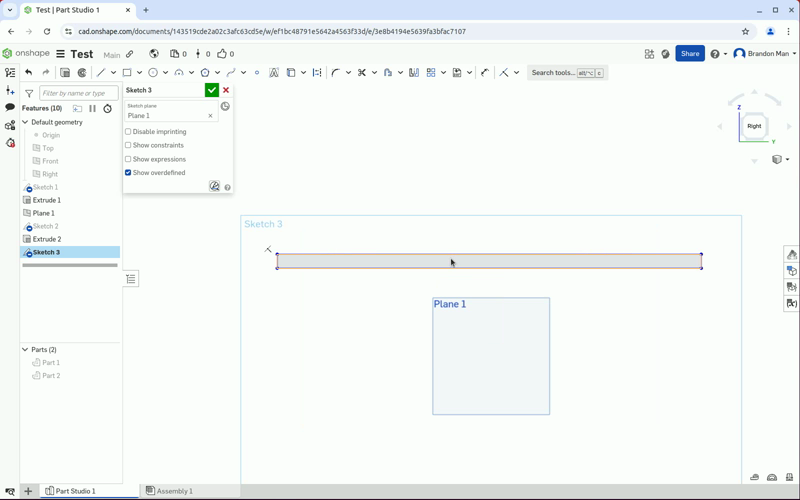
scroll(6)
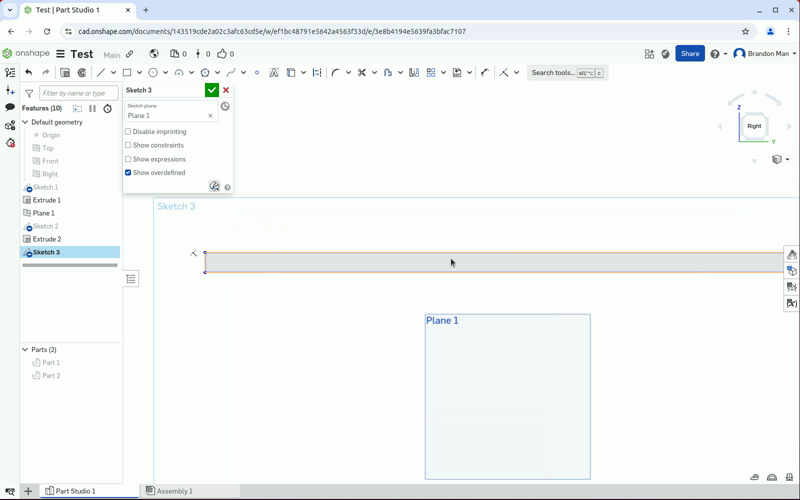
scroll(6)
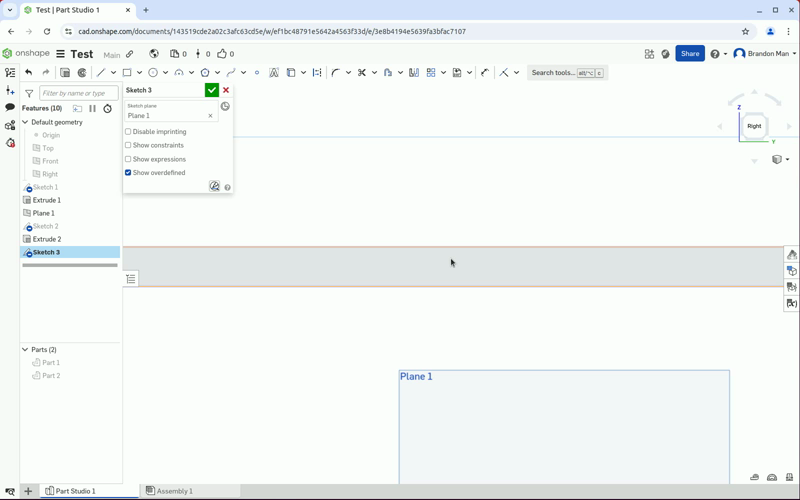
click(451, 258)
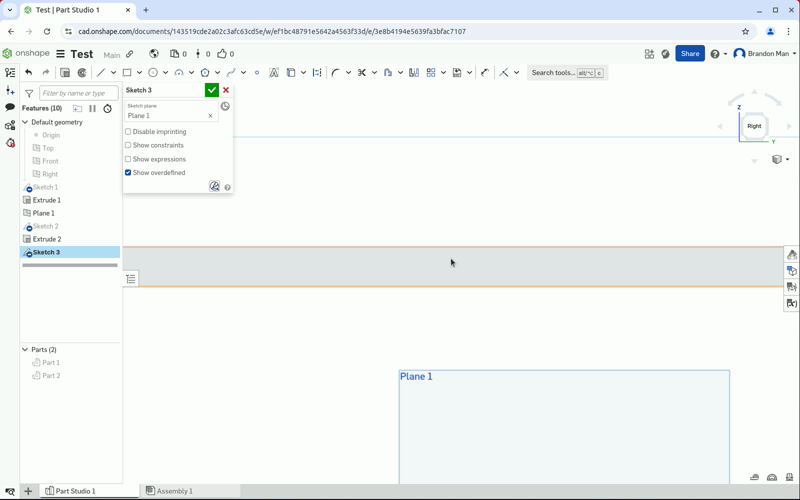
scroll(-6)
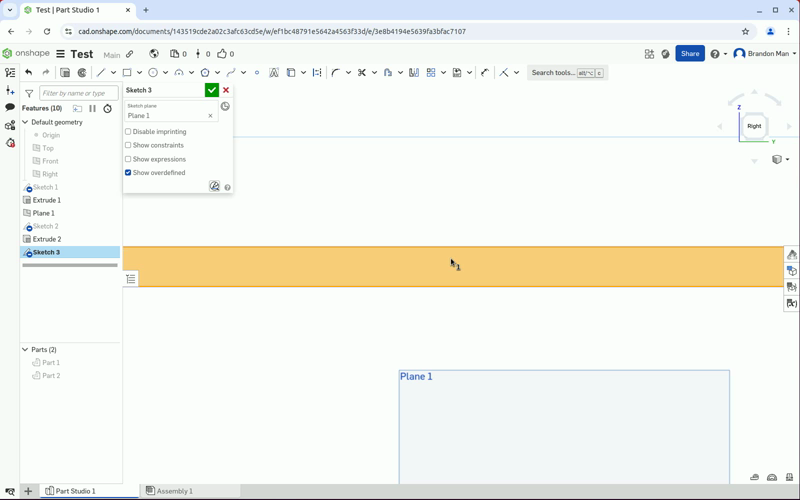
scroll(-6)
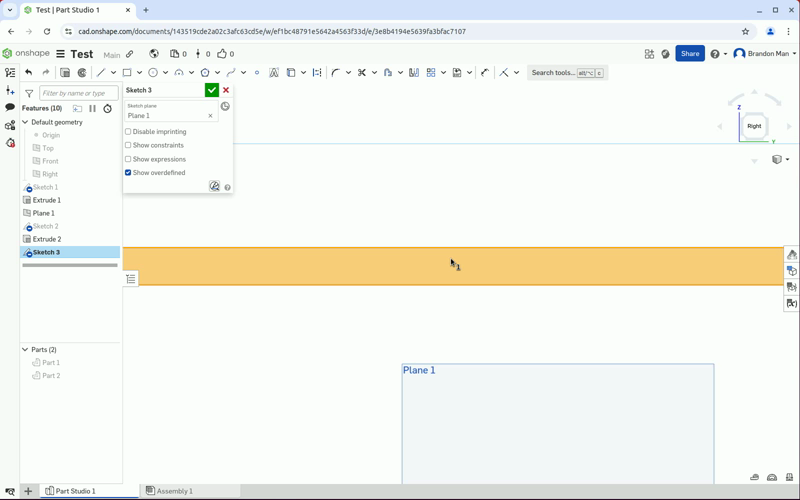
scroll(-6)
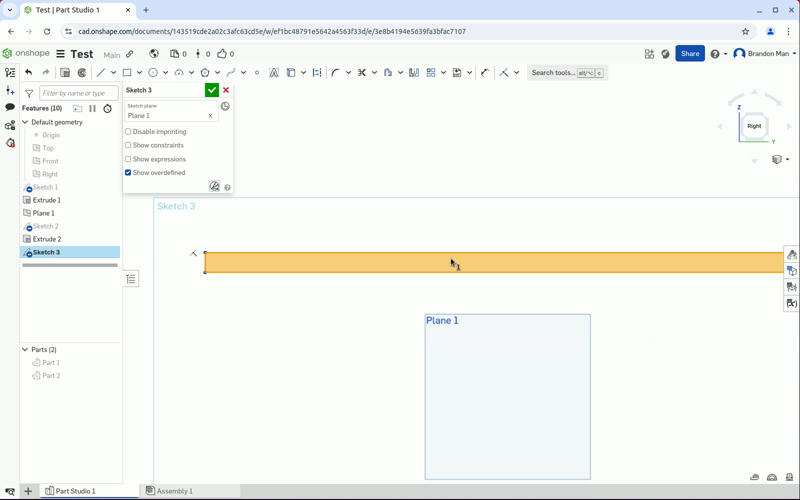
scroll(-6)
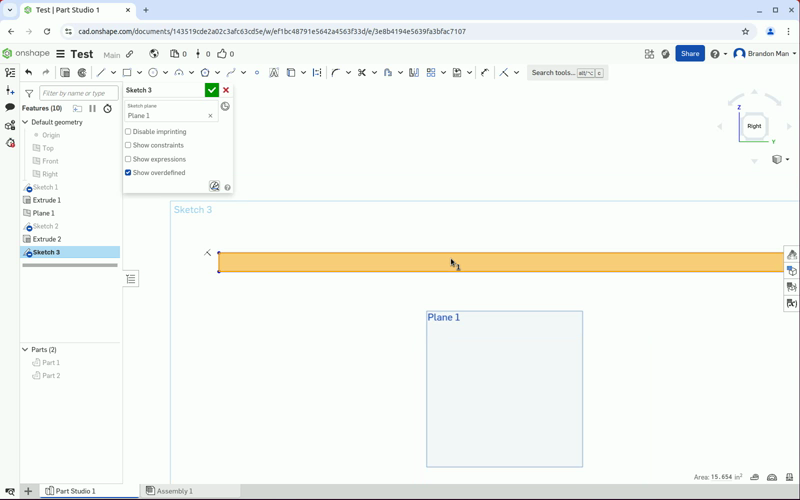
scroll(-6)
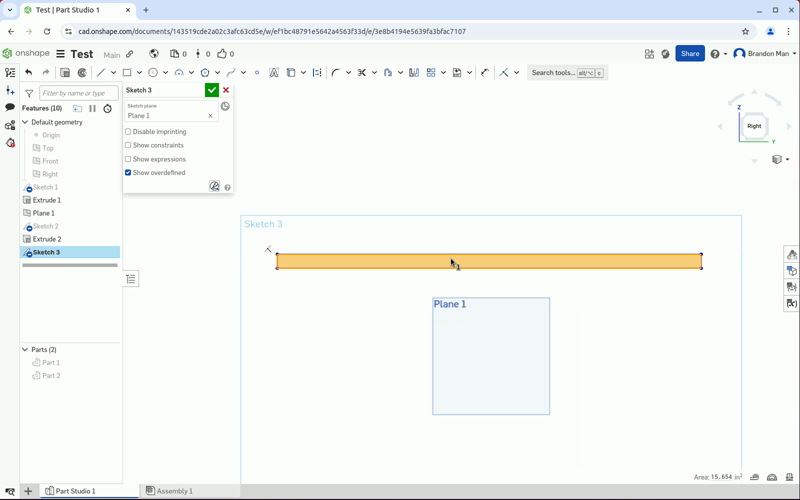
scroll(-6)
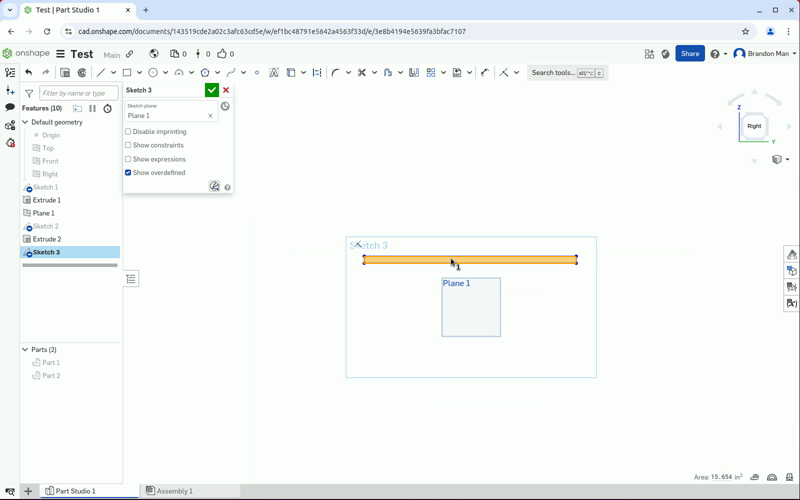
scroll(-6)
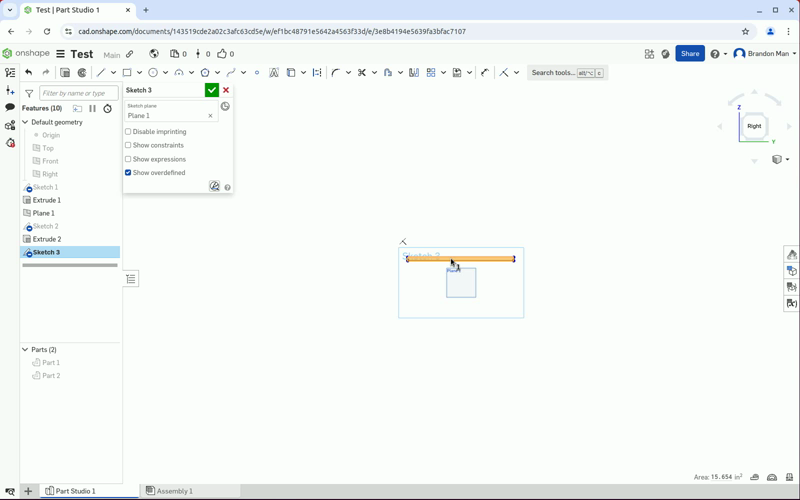
mouse_move(73, 352)
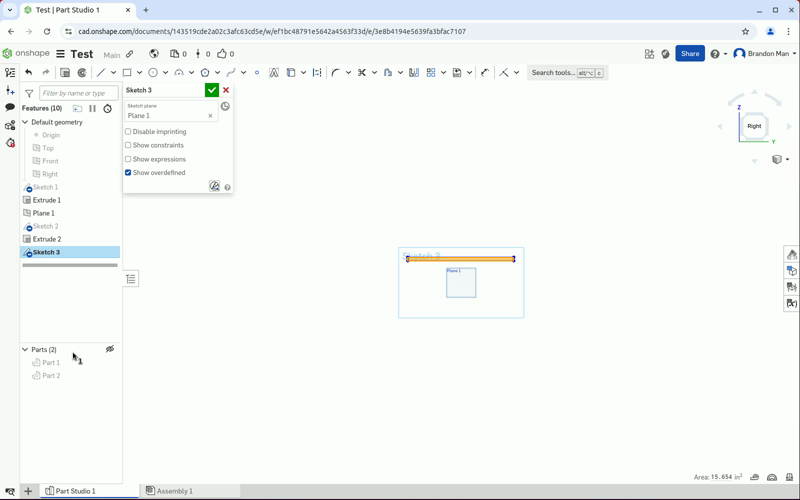
key(shift+y)
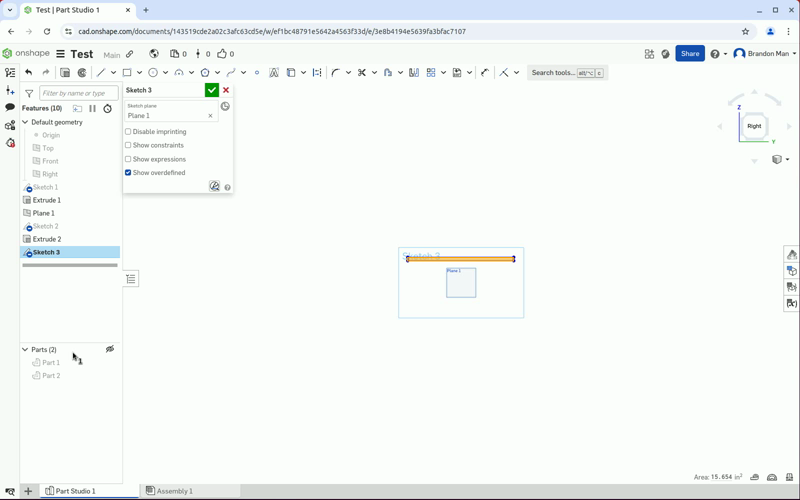
key(shift+e)
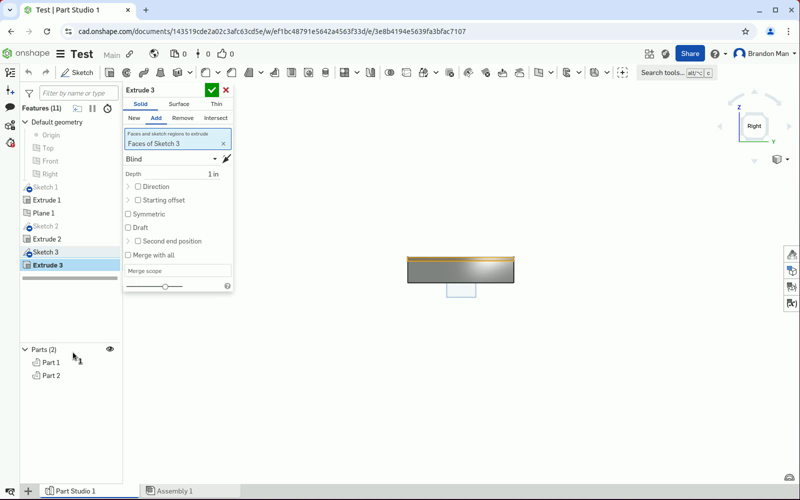
mouse_move(143, 106)
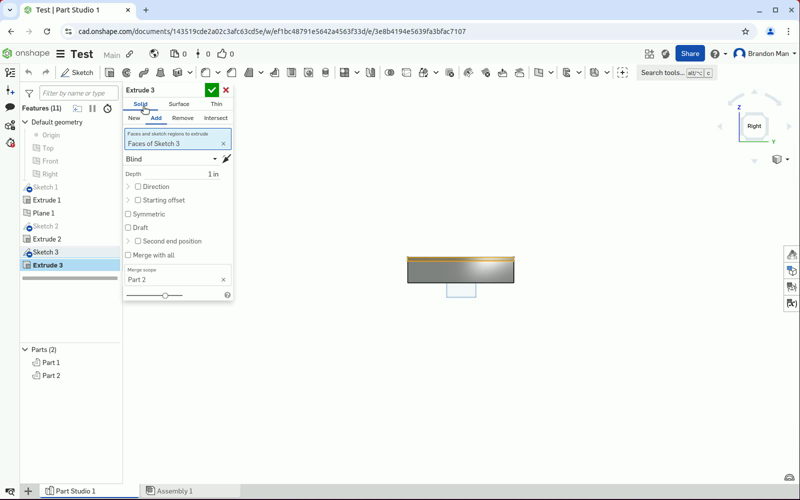
click(143, 106)
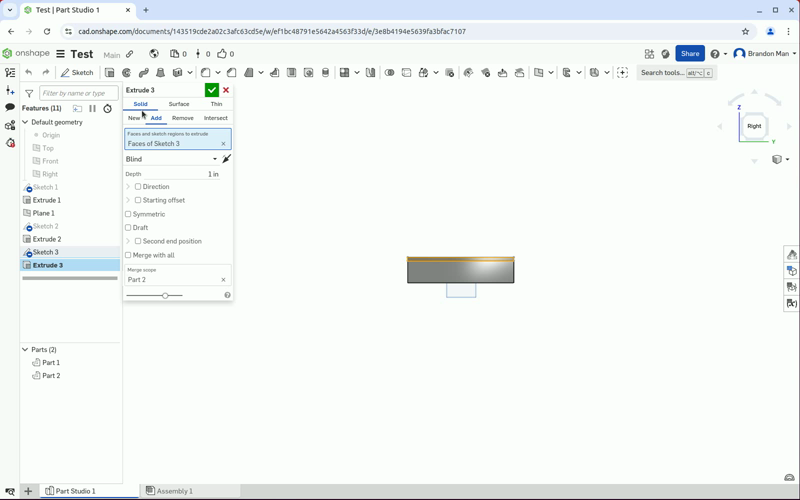
mouse_move(137, 120)
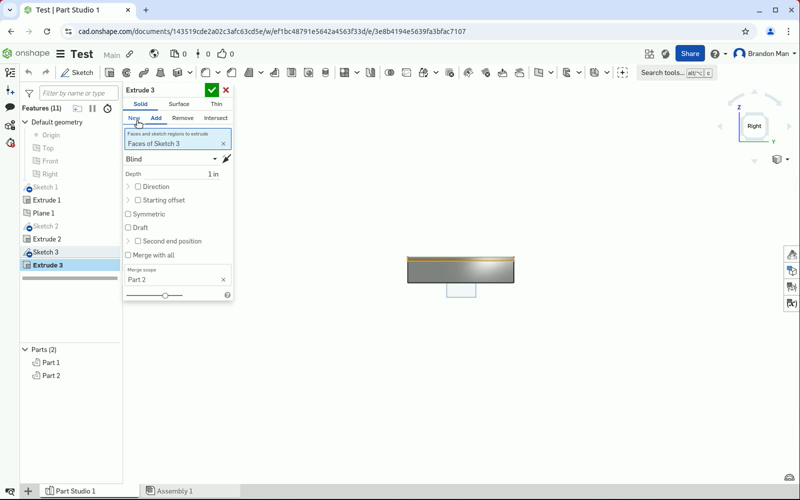
click(137, 120)
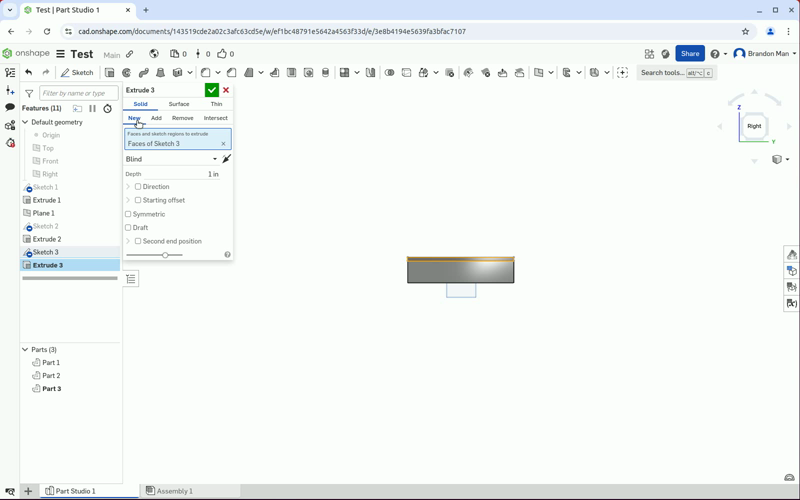
key(tab, 4)
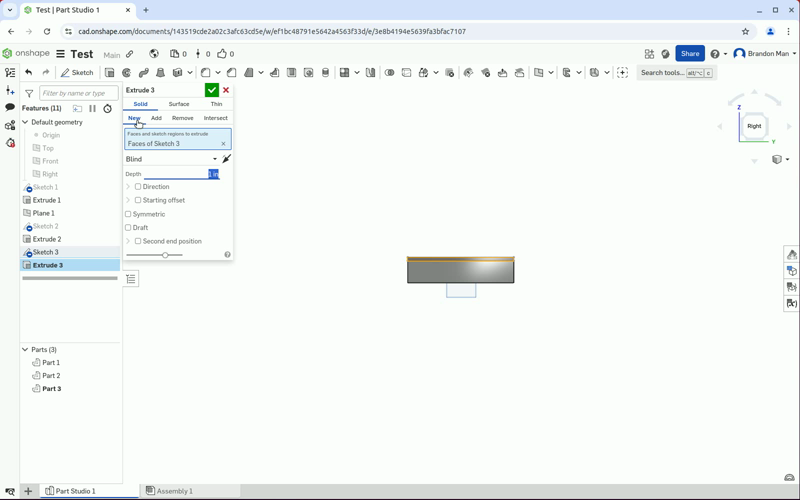
text(0.722)
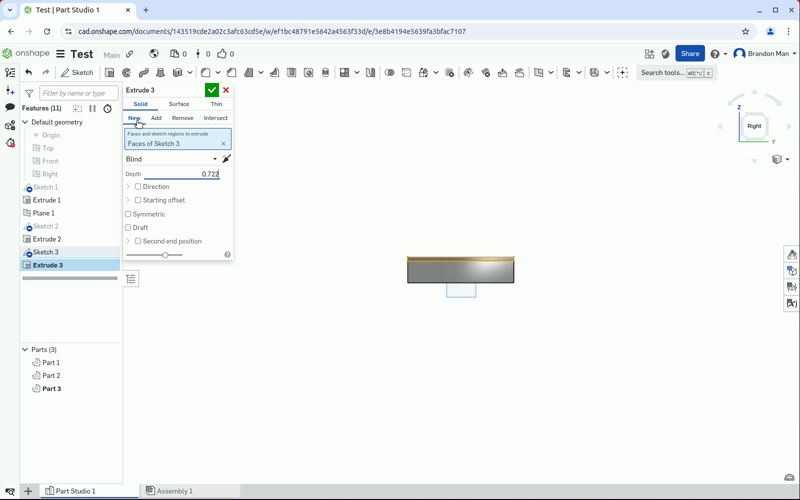
key(enter)
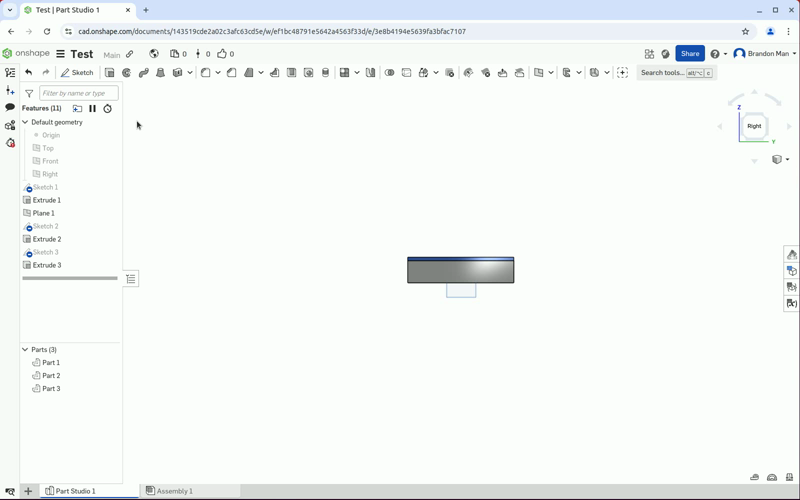
key(shift+h)
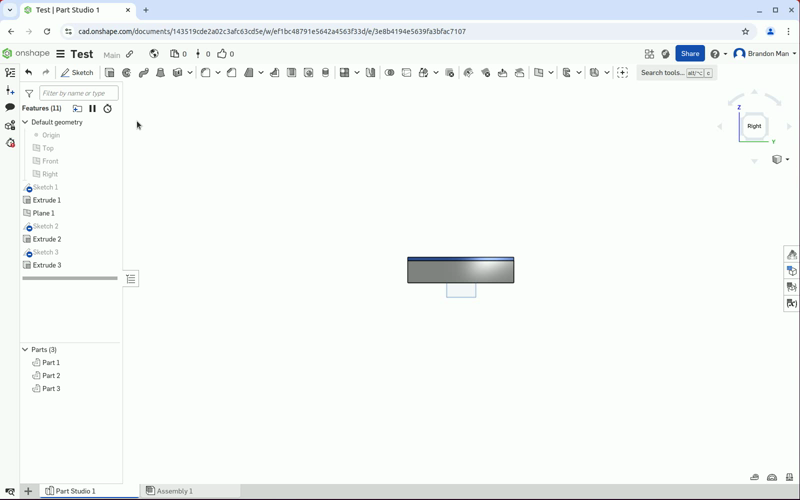
key(shift+h)
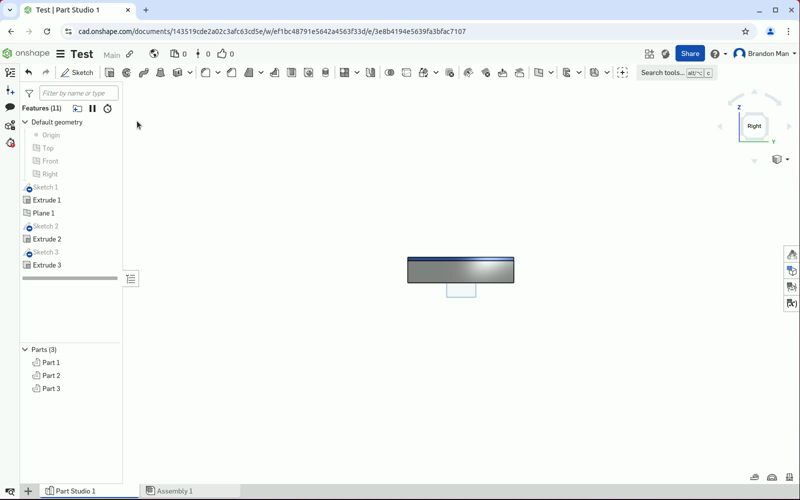
mouse_move(73, 189)
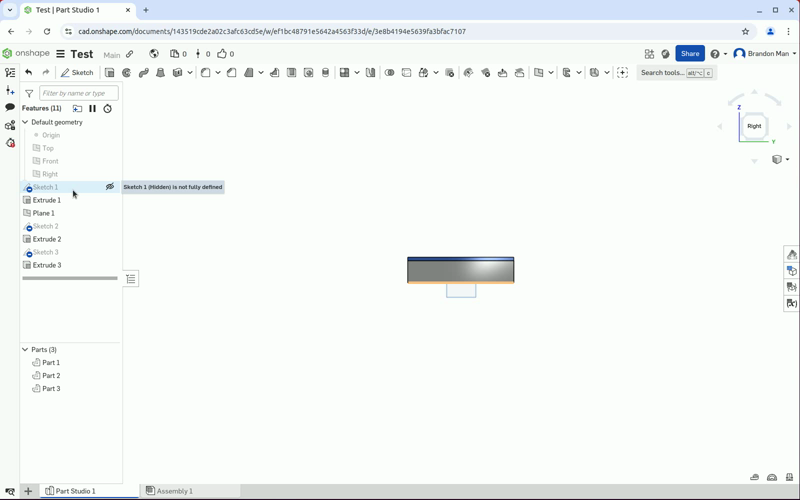
click(73, 189)
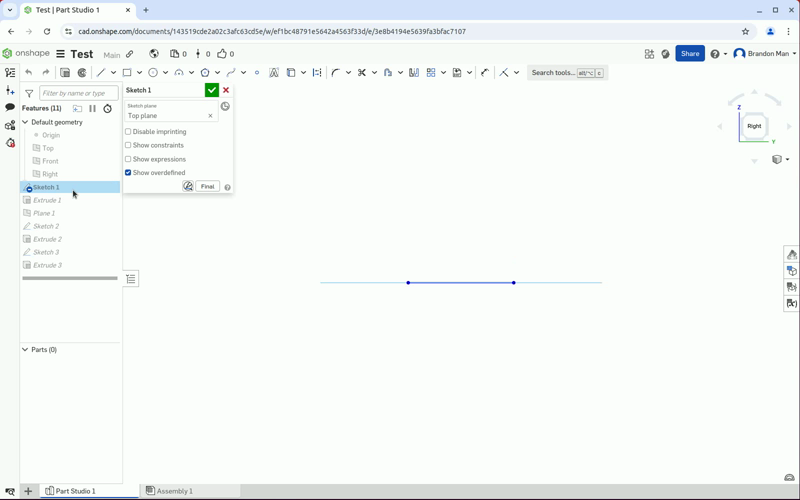
mouse_move(229, 92)
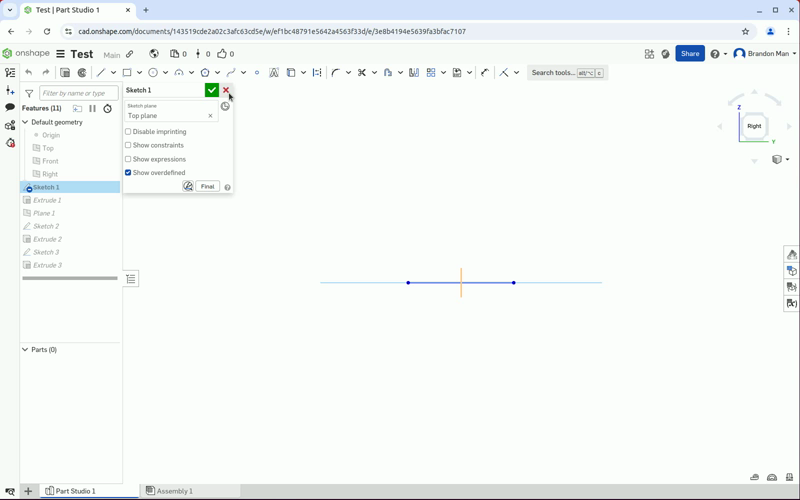
click(229, 92)
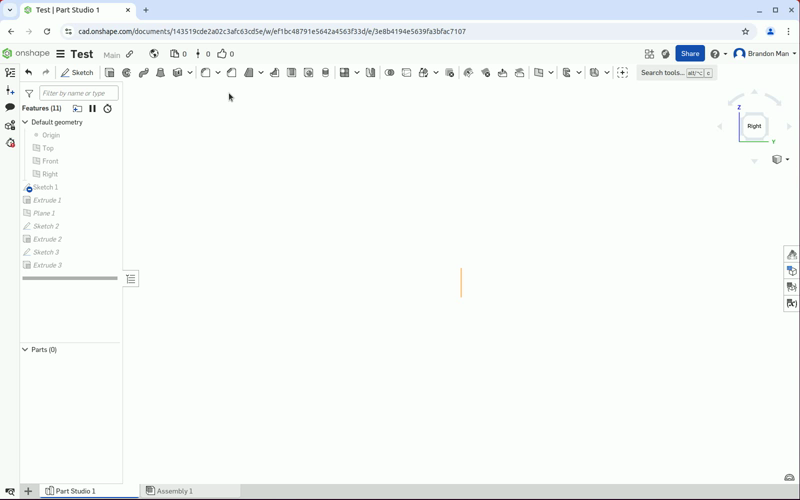
mouse_move(73, 352)
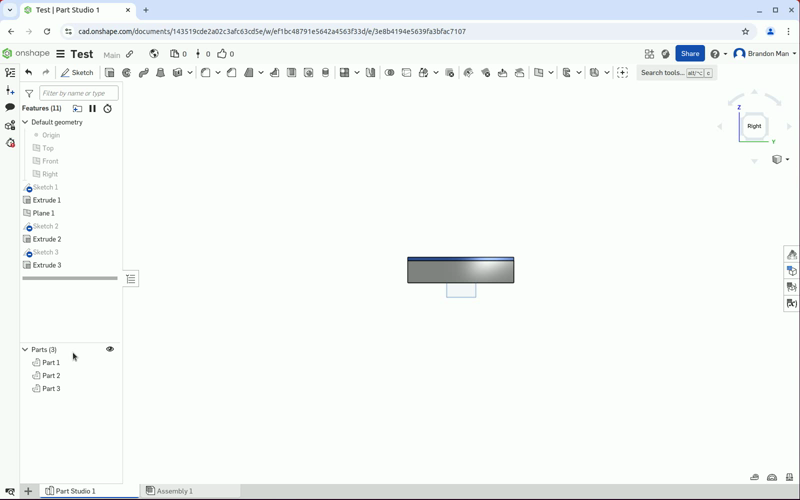
key(y)
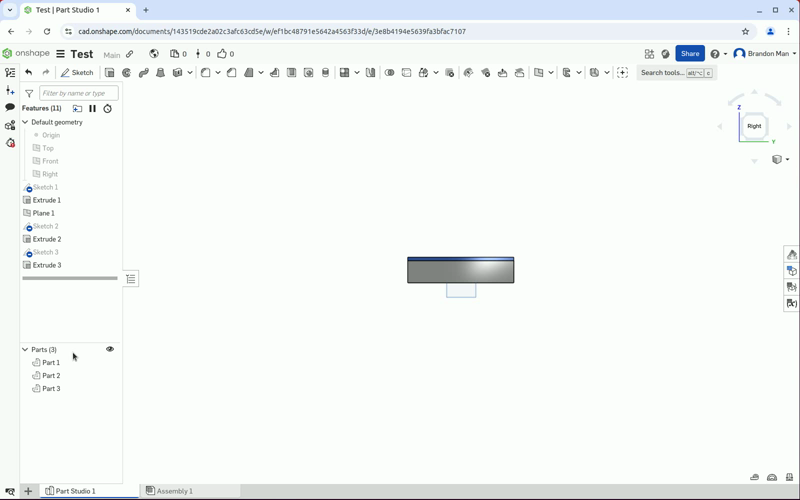
key(shift+p)
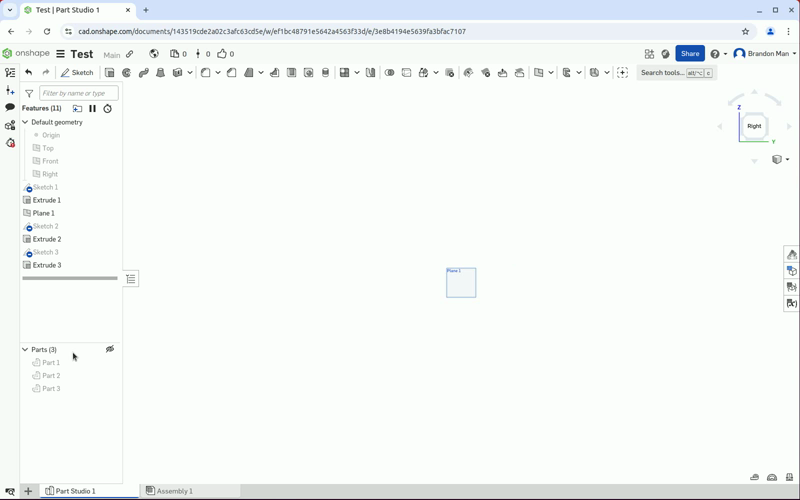
key(space)
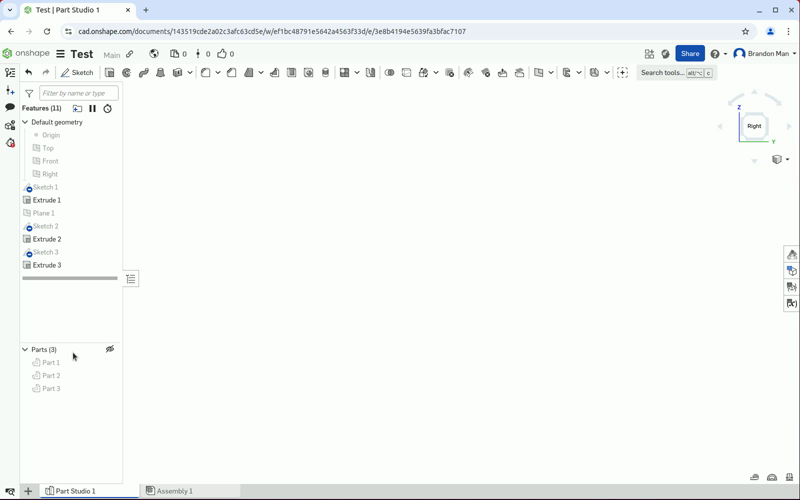
key_down(shift)
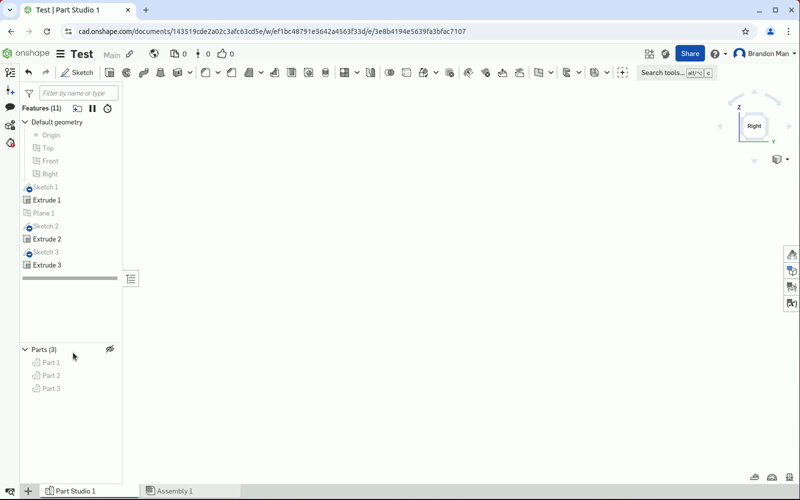
key(right)
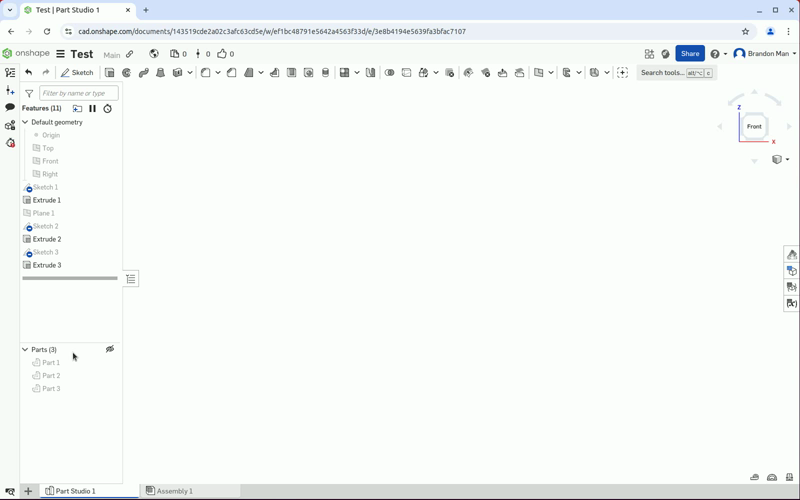
key_up(shift)
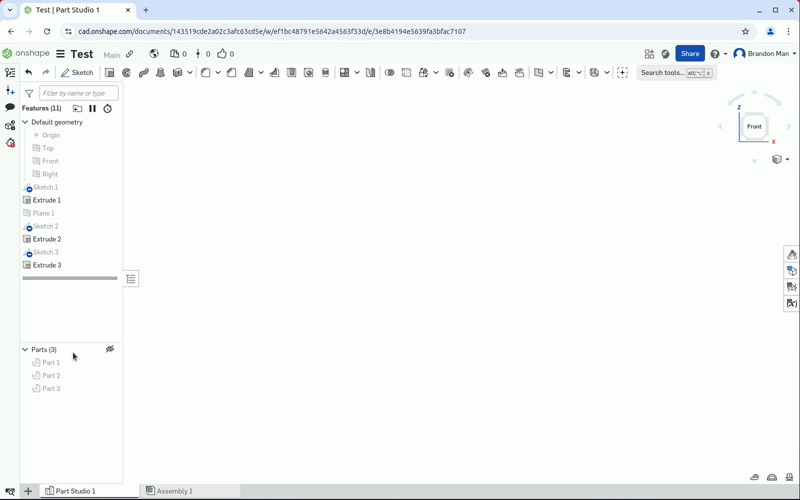
mouse_move(73, 352)
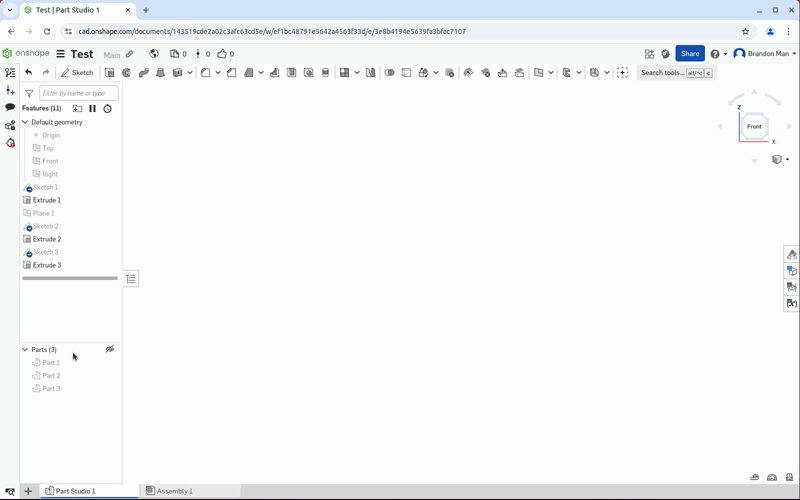
key(shift+y)
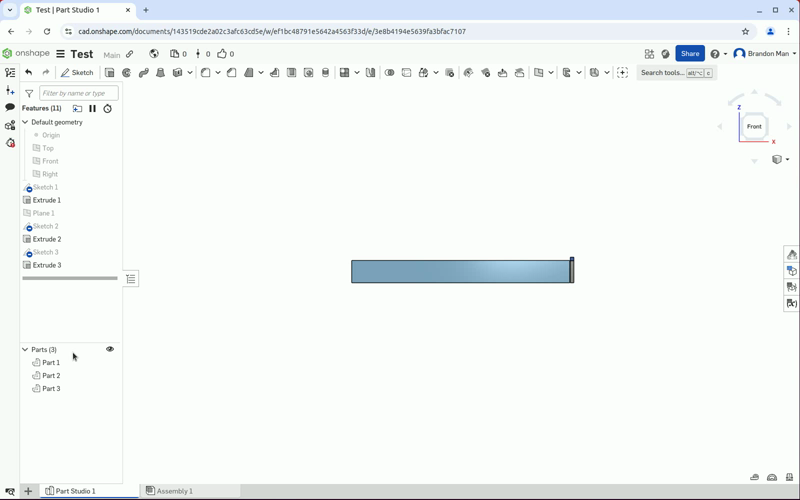
mouse_move(541, 75)
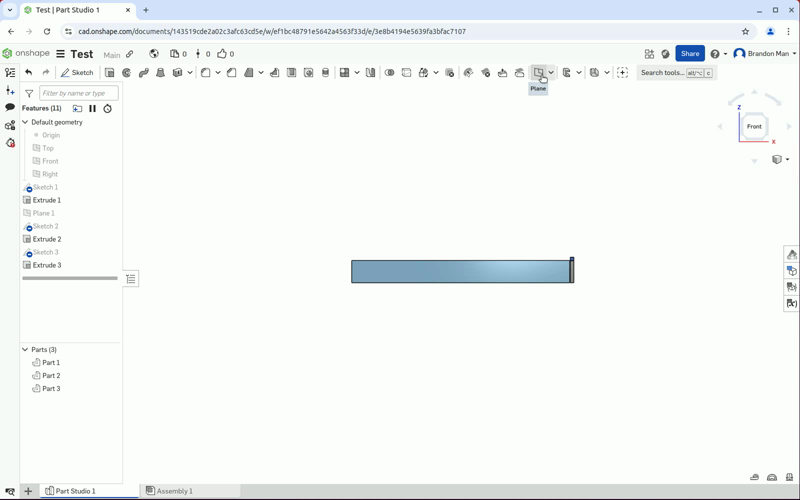
click(541, 75)
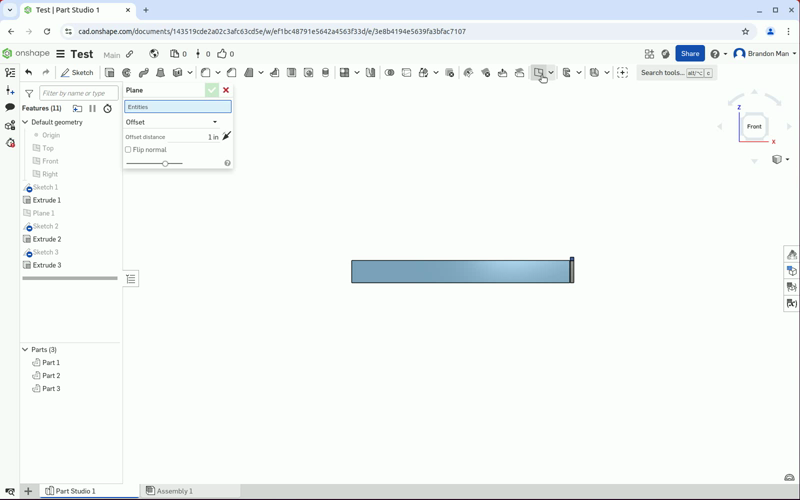
mouse_move(73, 163)
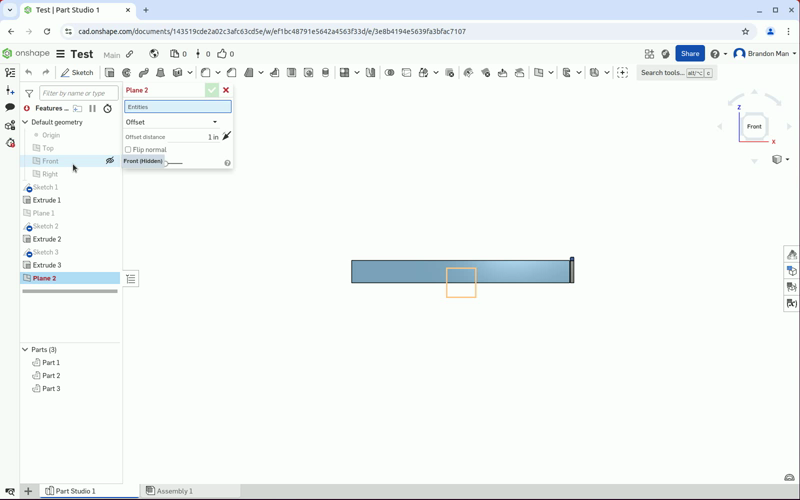
click(73, 163)
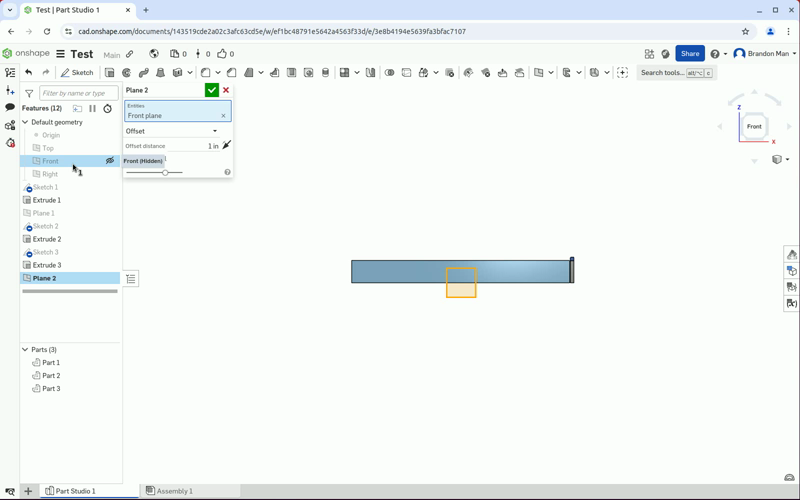
key(tab, 2)
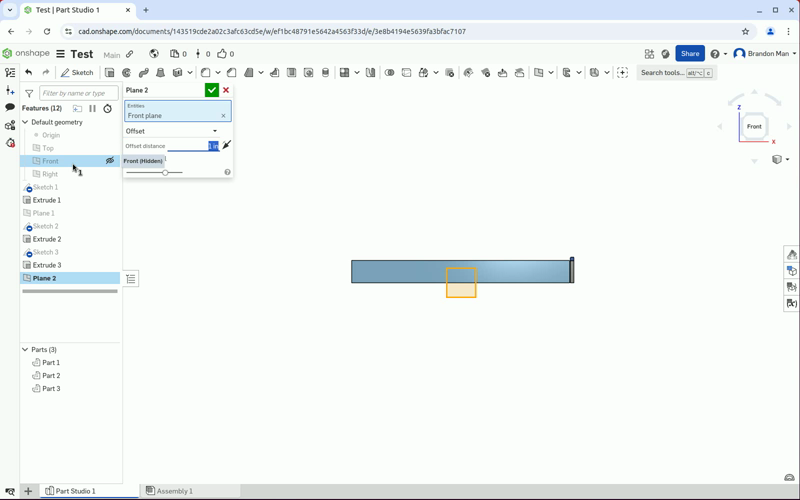
text(10.845)
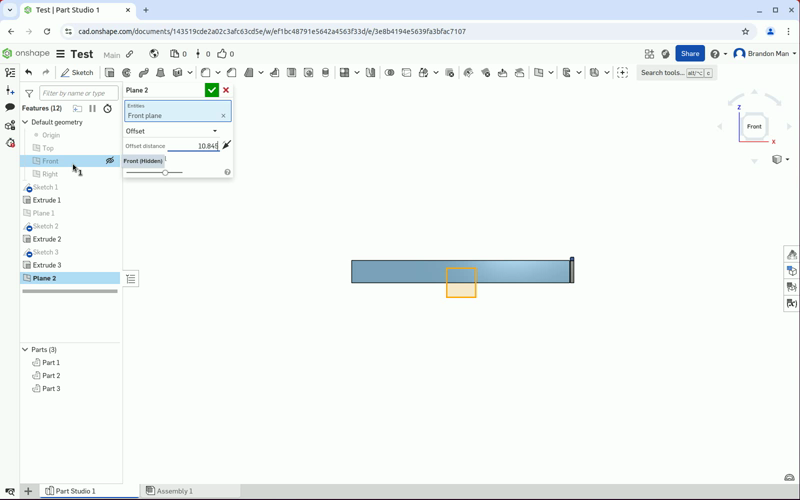
key(enter, 2)
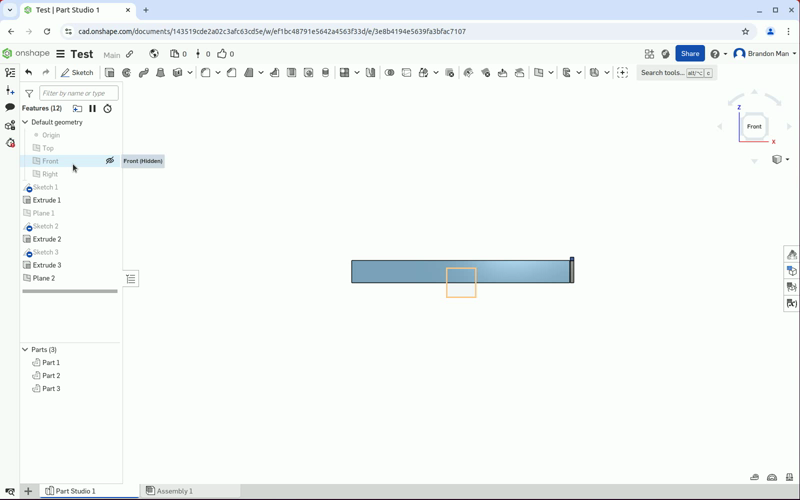
key(shift+s)
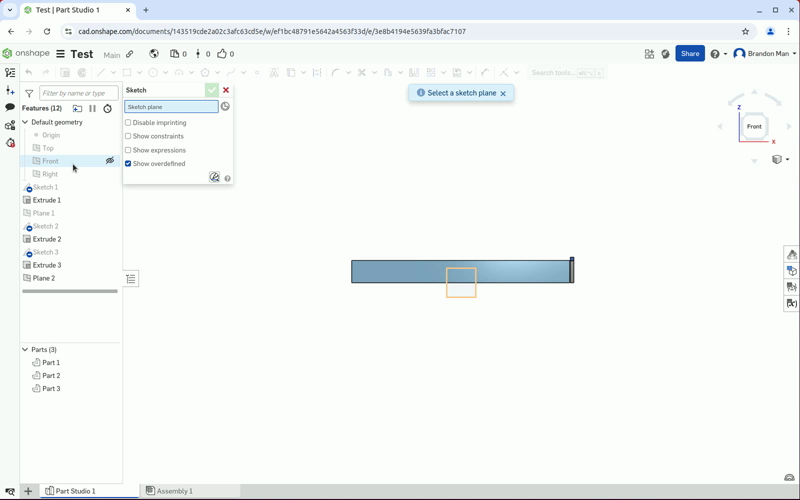
mouse_move(73, 280)
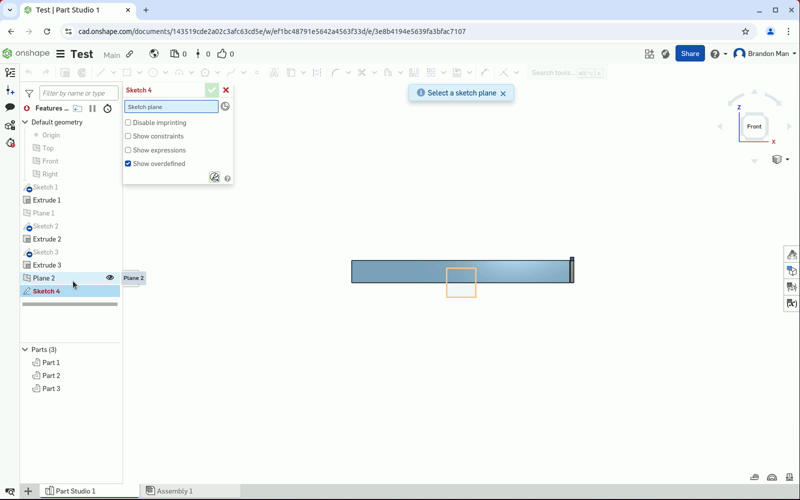
click(73, 280)
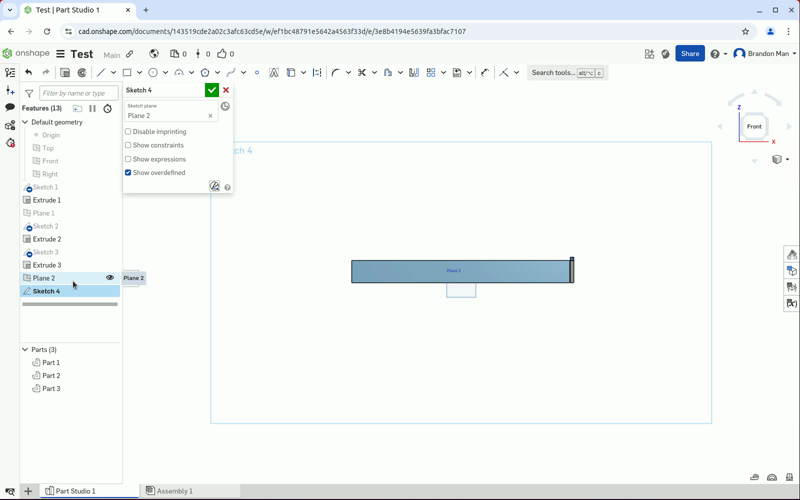
mouse_move(73, 352)
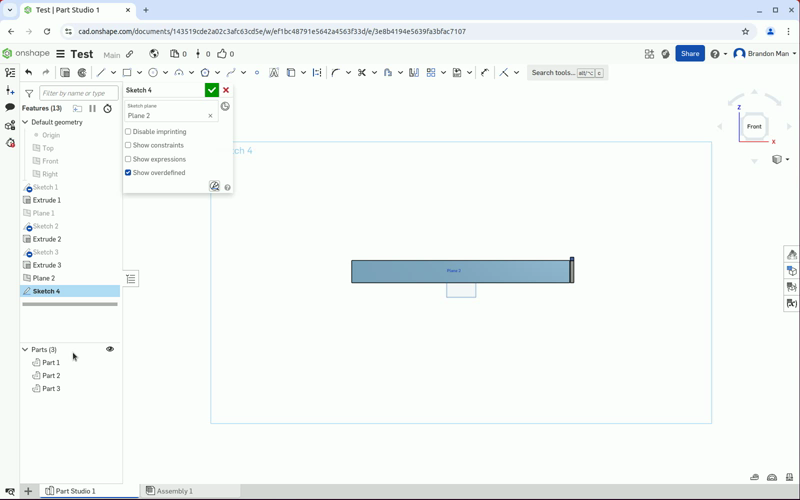
key(y)
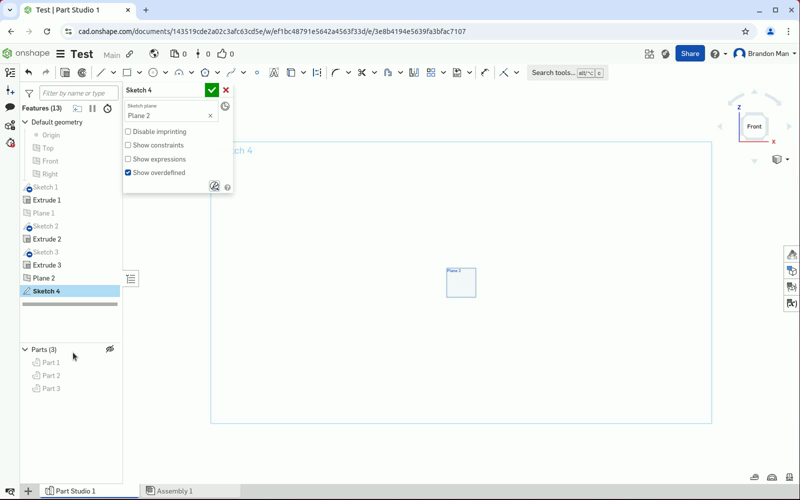
key(l)
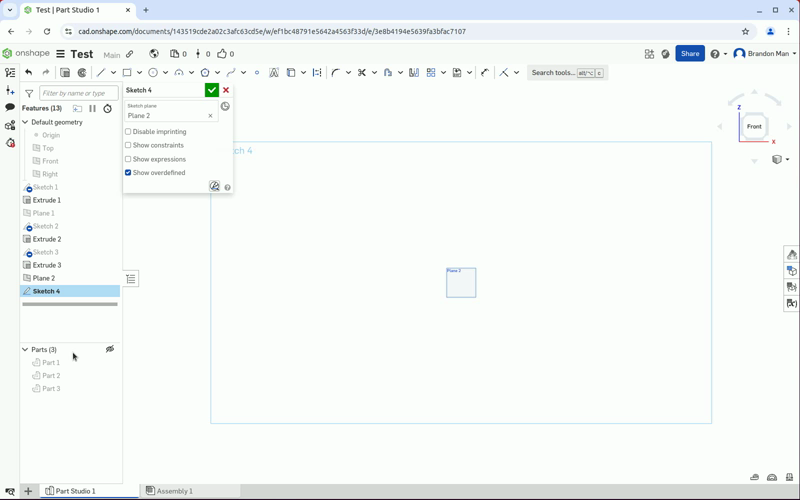
key_down(shift)
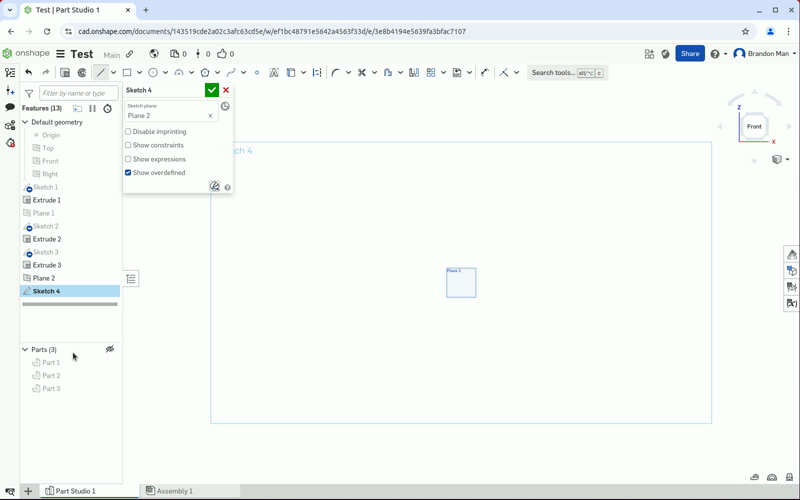
mouse_move(348, 282)
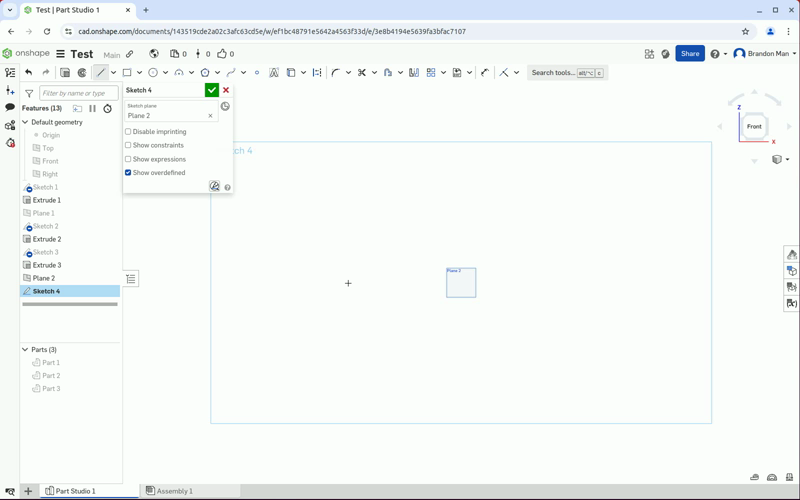
click(348, 282)
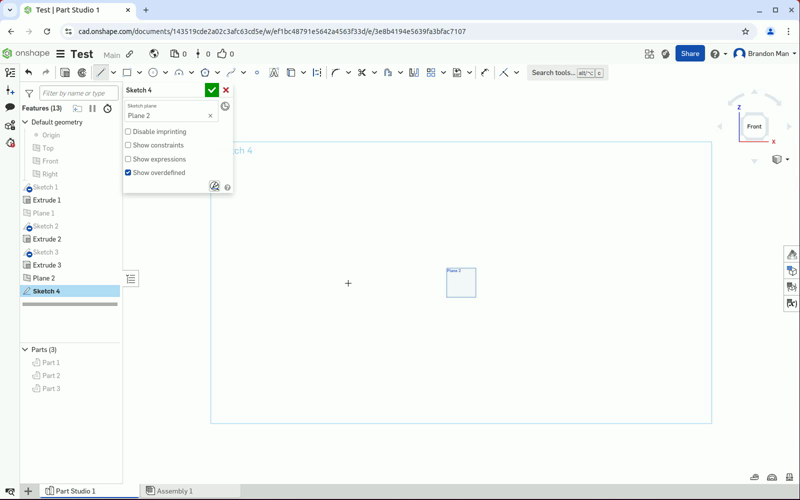
key_up(shift)
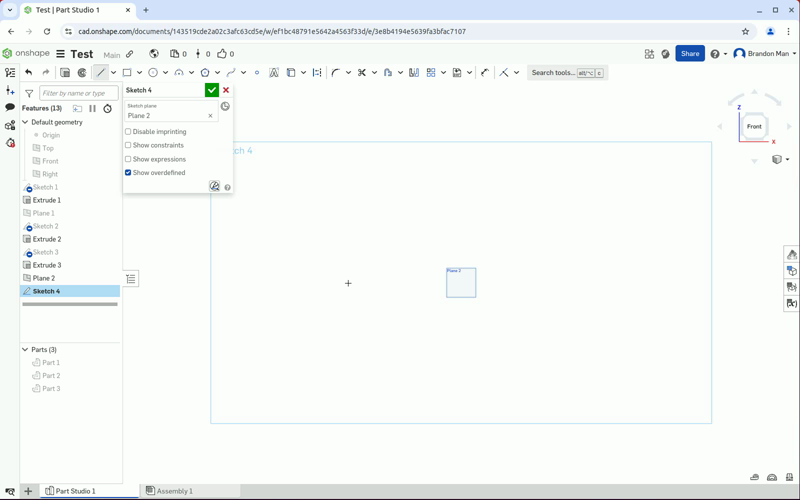
key_down(shift)
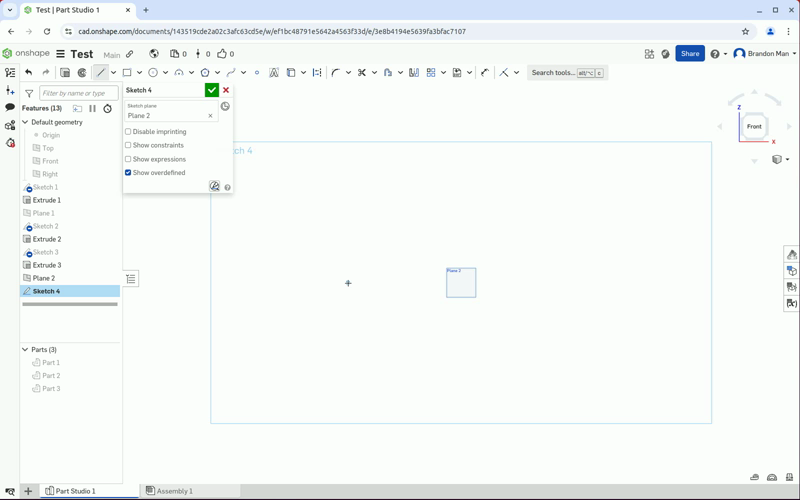
mouse_move(378, 282)
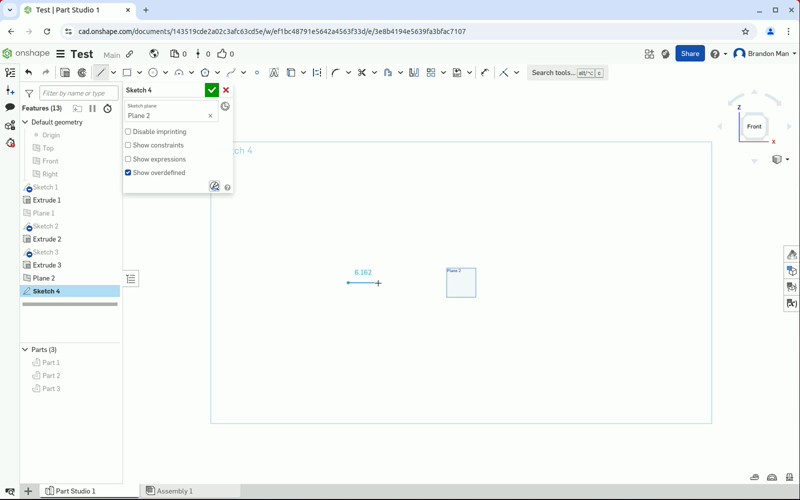
mouse_move(350, 282)
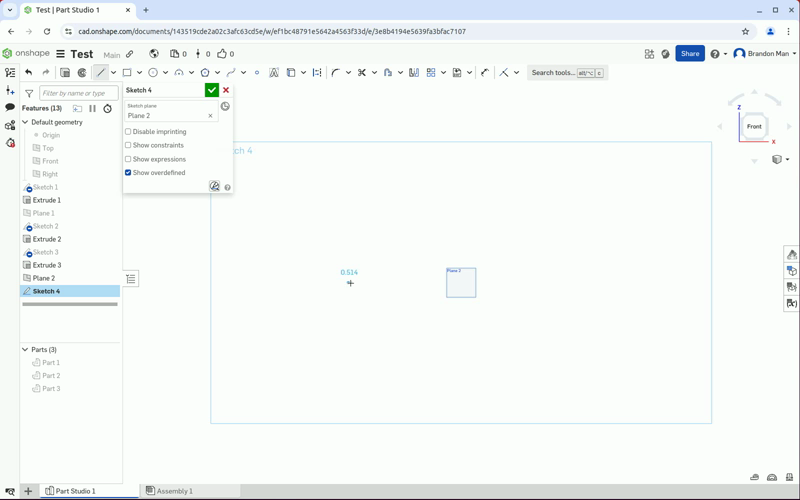
scroll(6)
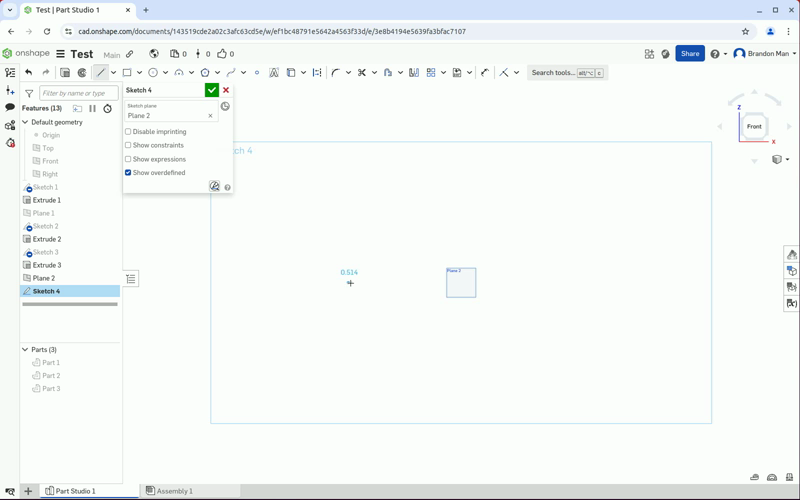
scroll(6)
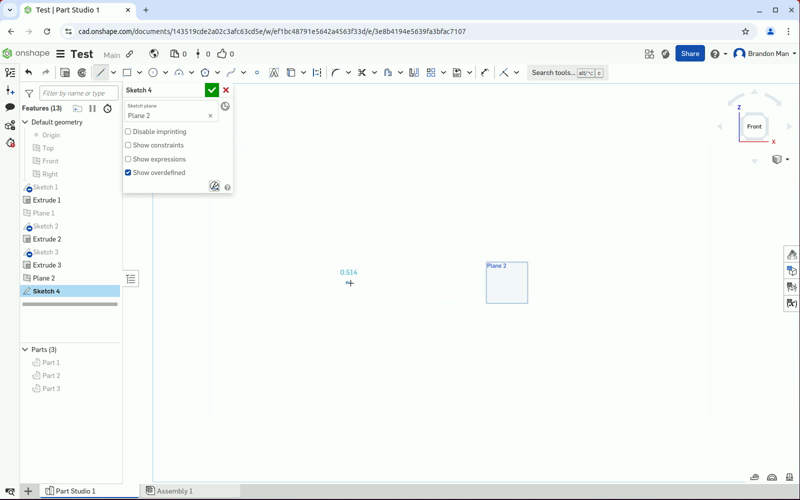
scroll(6)
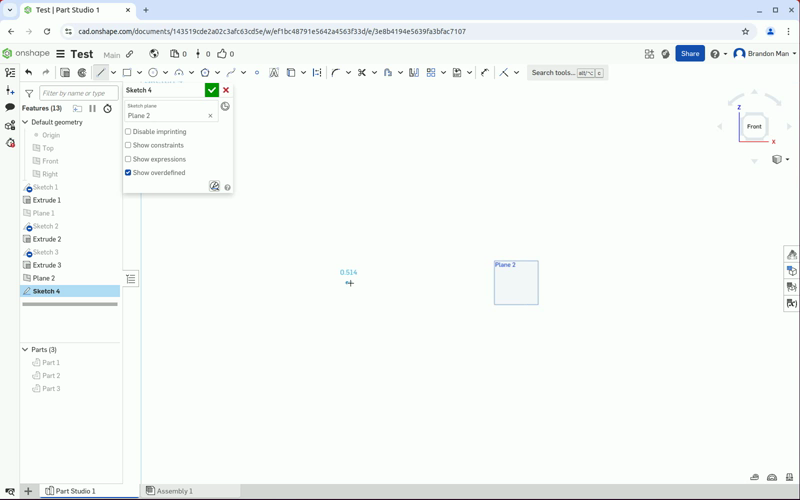
scroll(6)
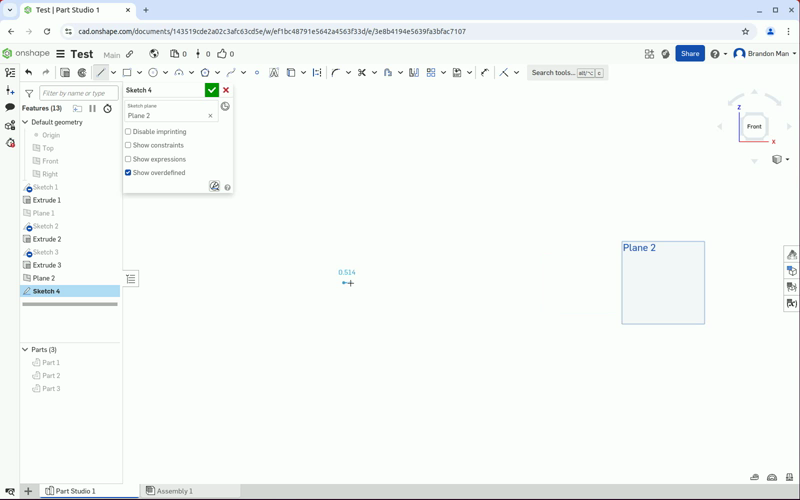
scroll(6)
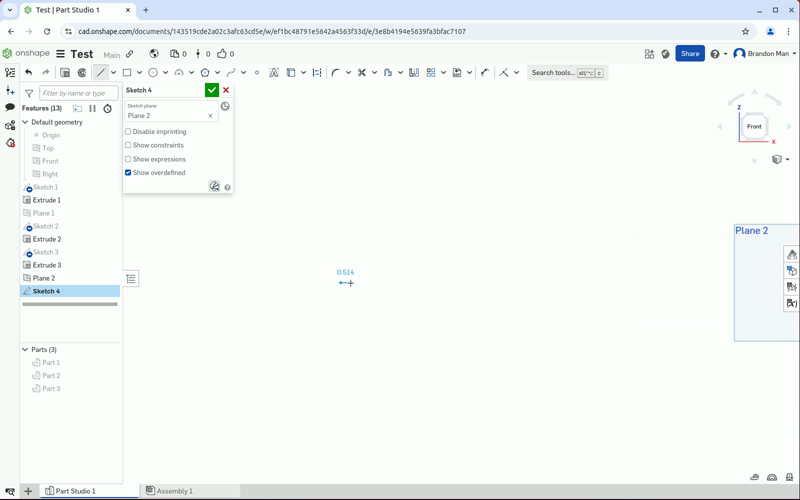
scroll(6)
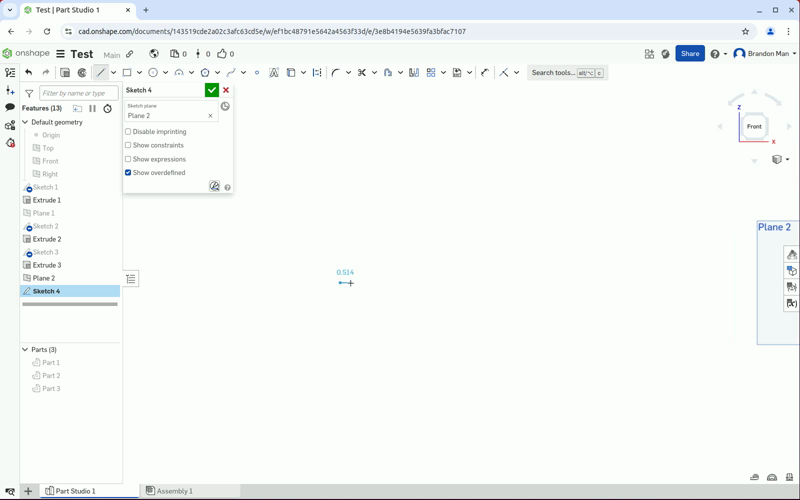
scroll(6)
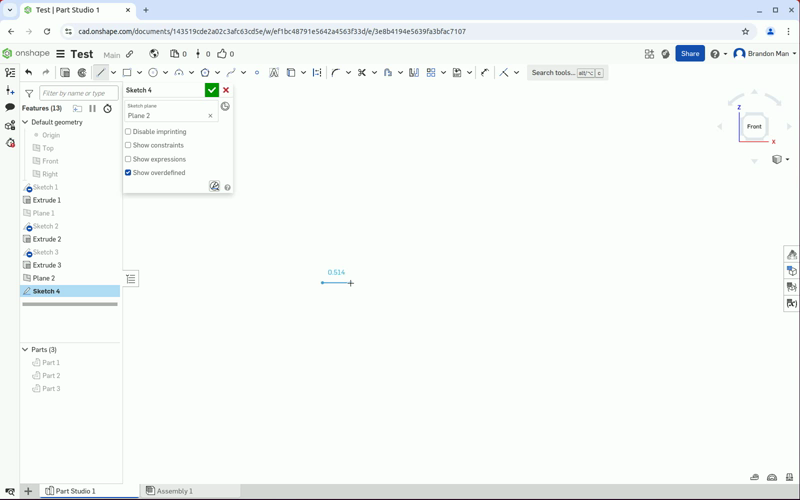
click(350, 282)
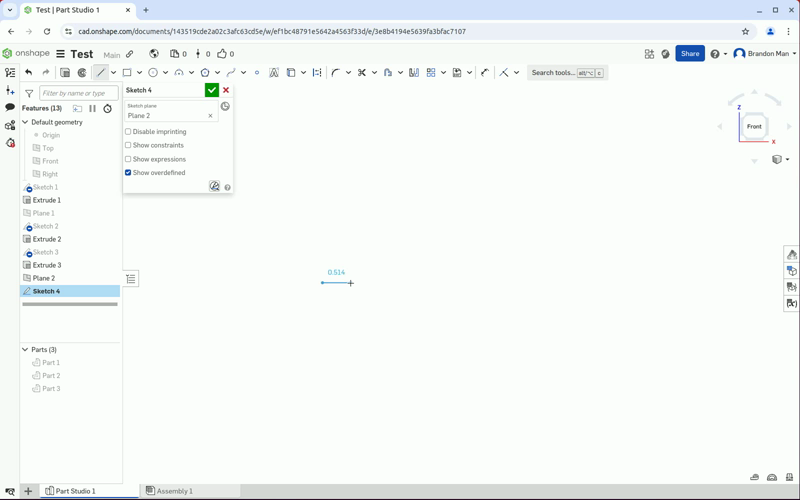
scroll(-6)
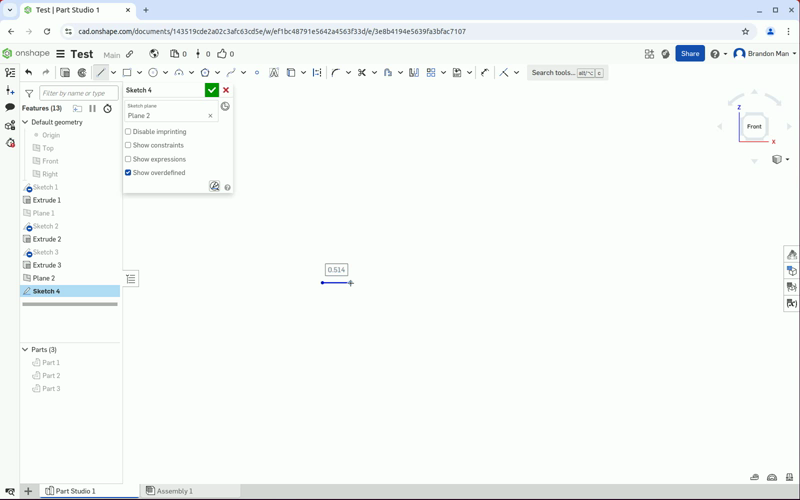
scroll(-6)
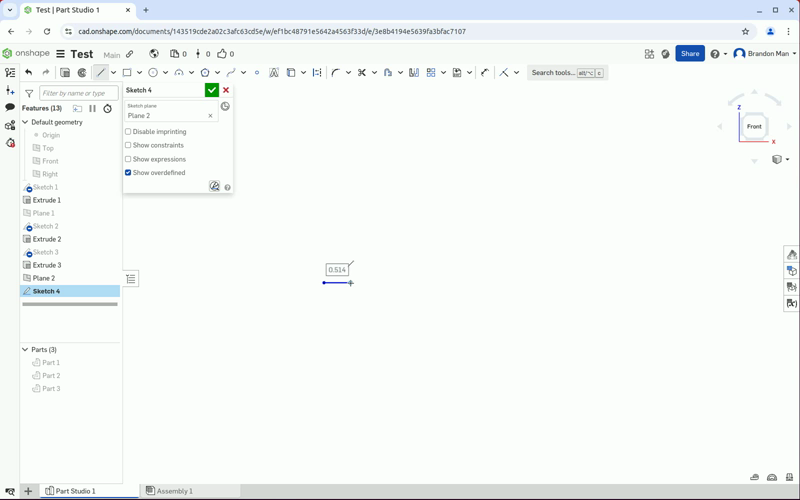
scroll(-6)
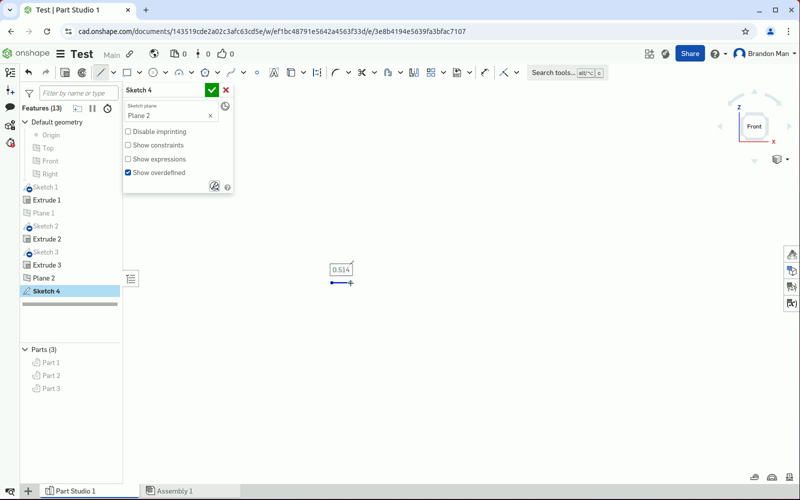
scroll(-6)
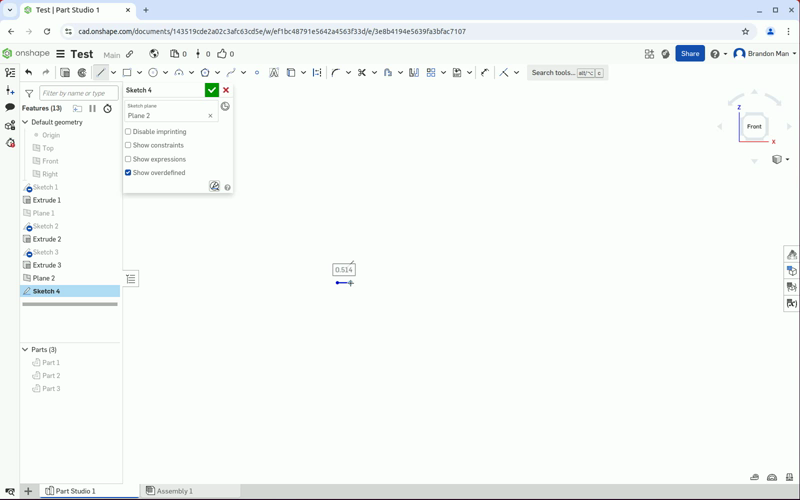
scroll(-6)
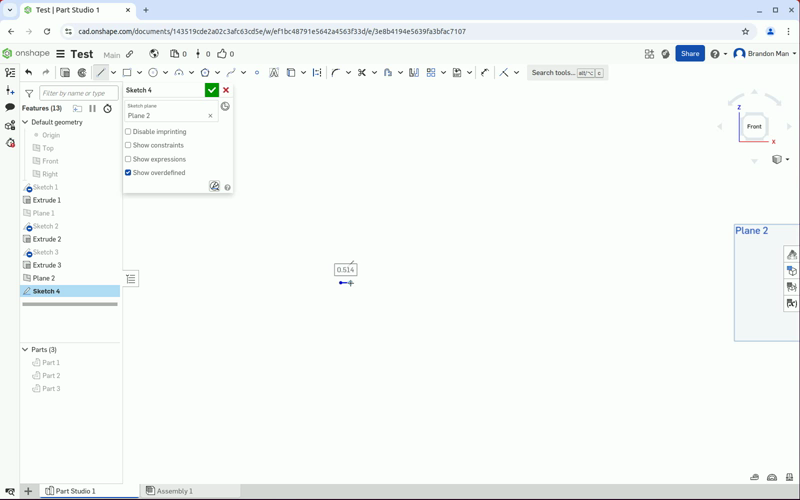
scroll(-6)
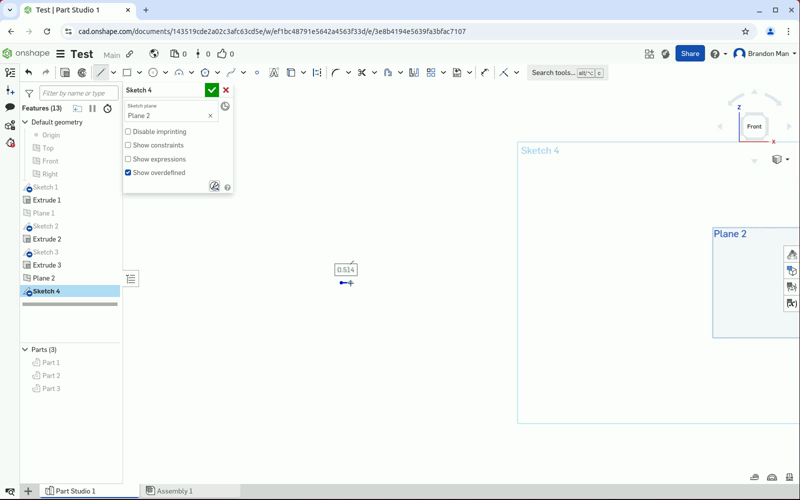
scroll(-6)
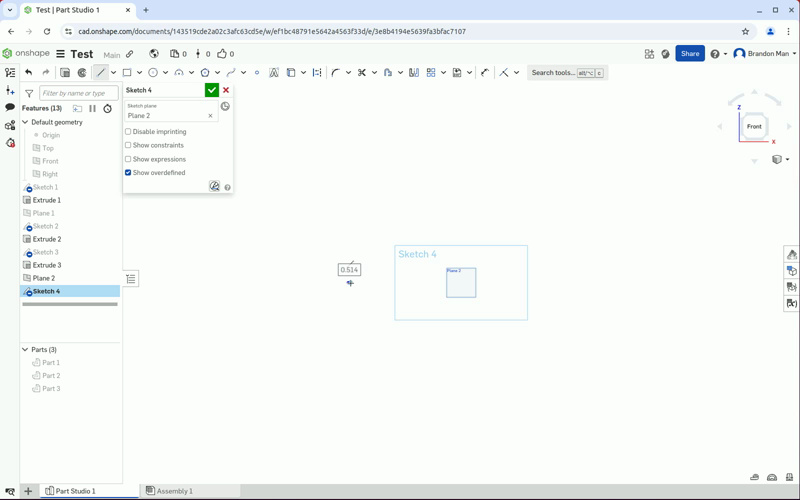
key_up(shift)
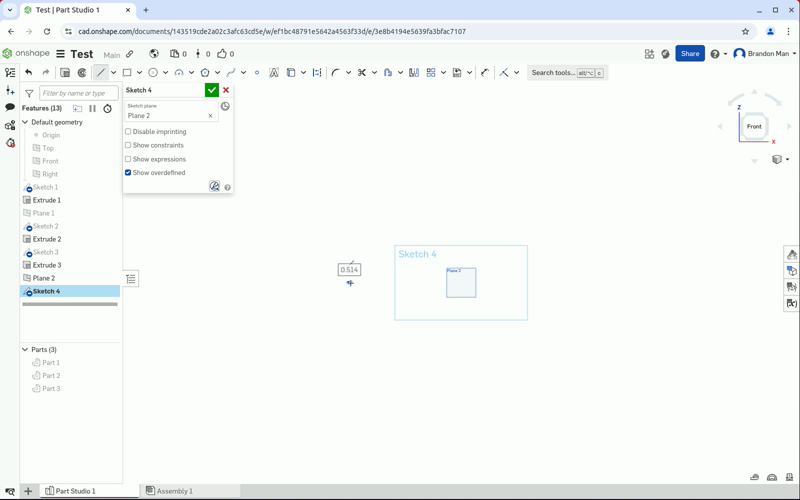
key_down(shift)
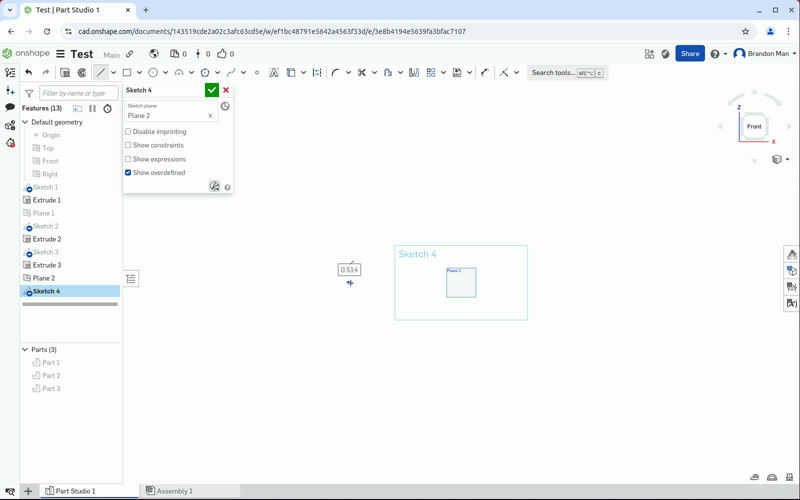
mouse_move(380, 282)
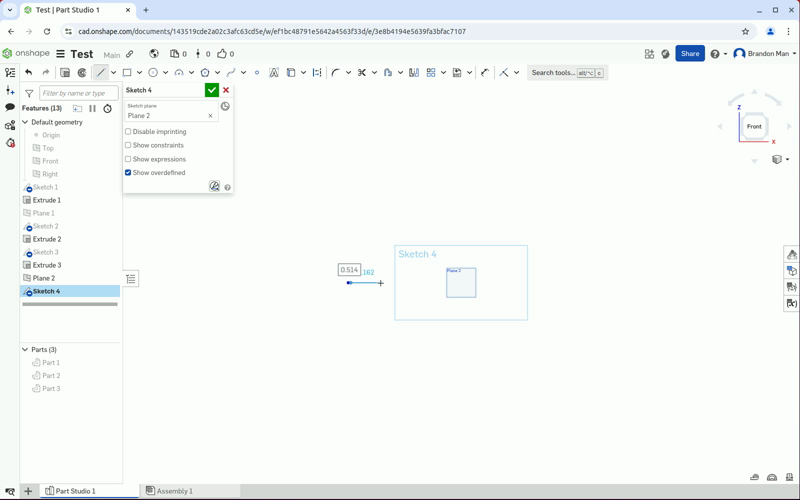
mouse_move(350, 259)
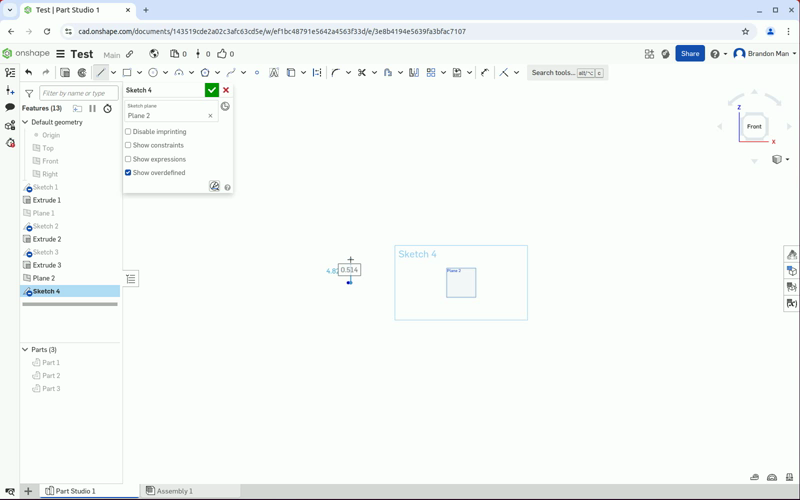
click(350, 259)
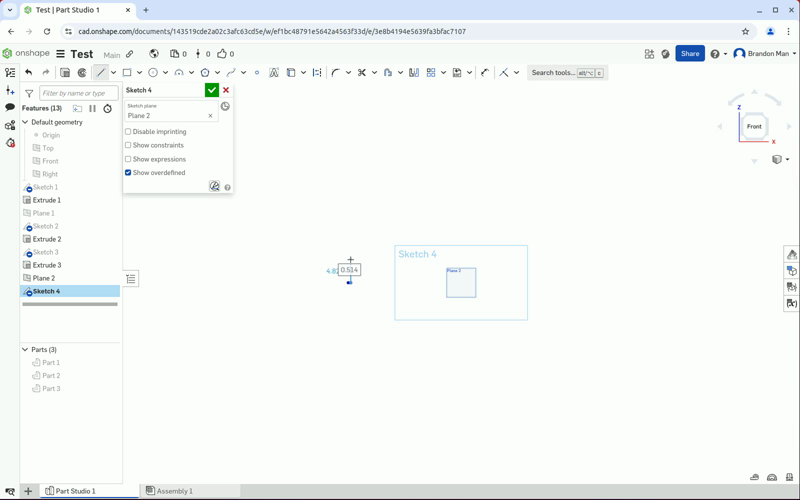
key_up(shift)
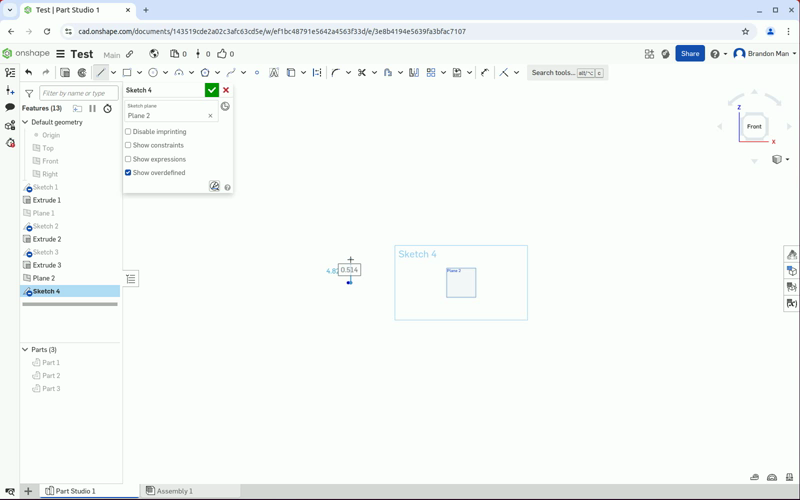
key_down(shift)
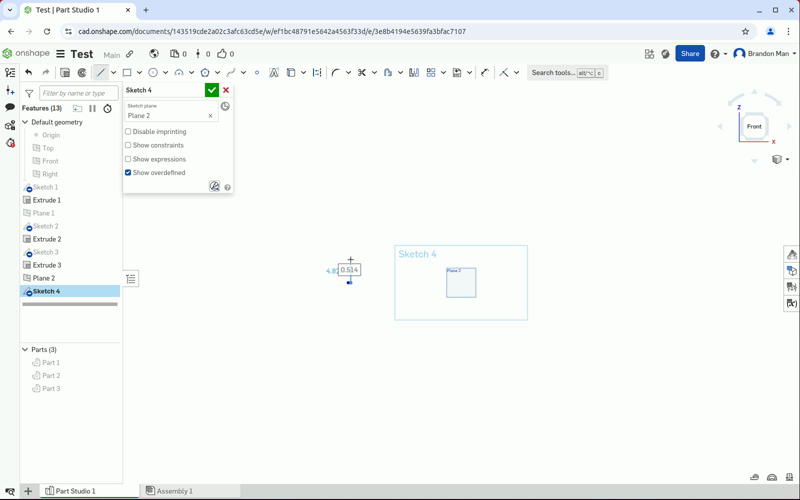
mouse_move(569, 259)
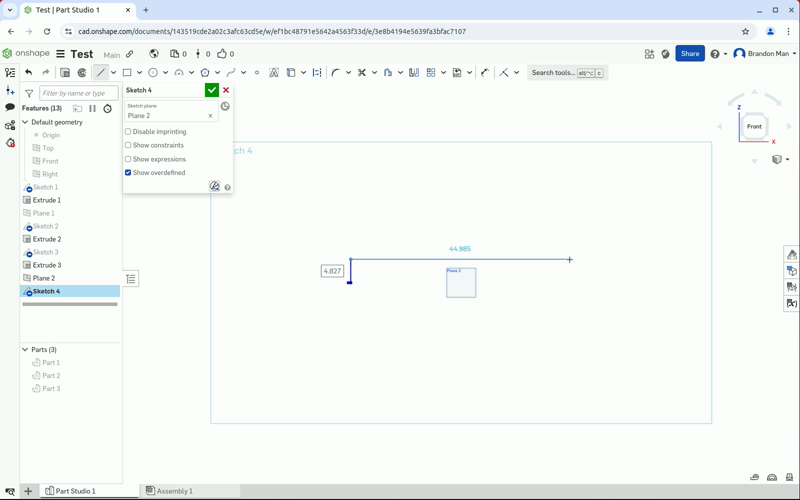
click(569, 259)
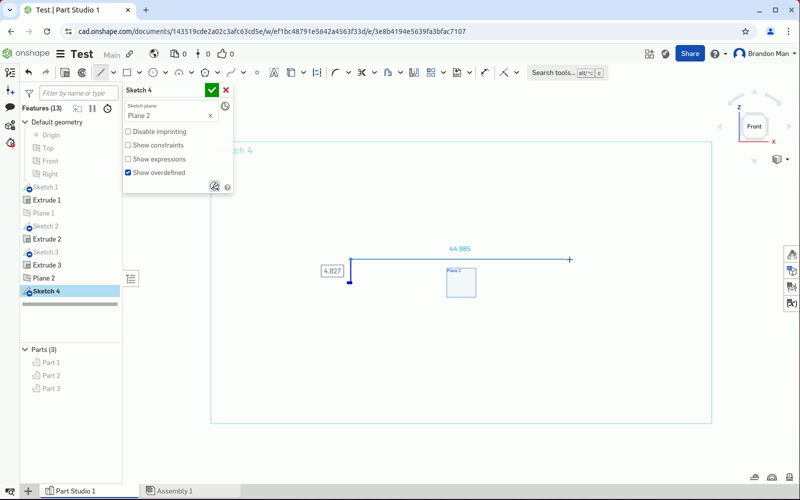
key_up(shift)
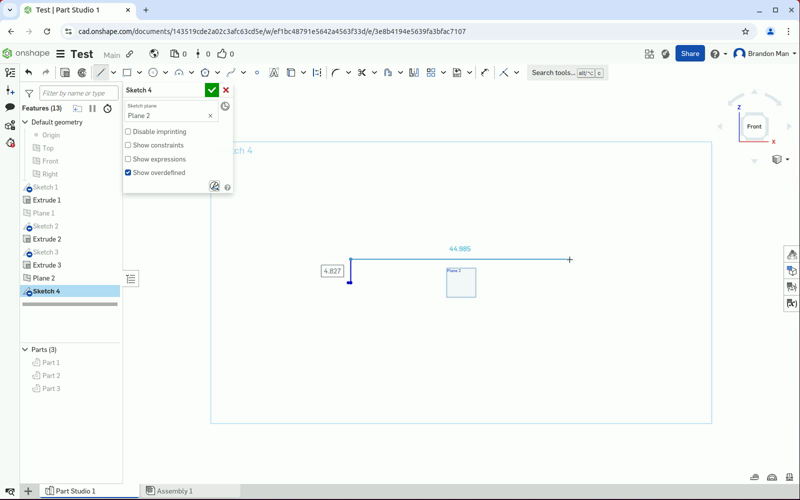
key_down(shift)
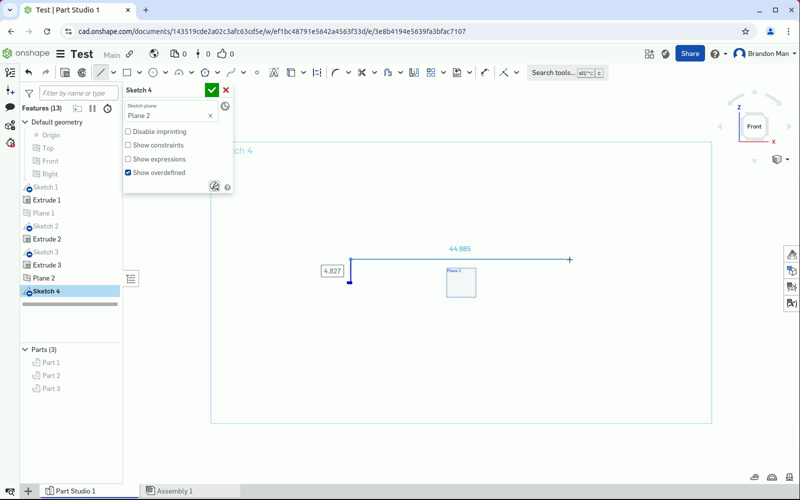
mouse_move(589, 259)
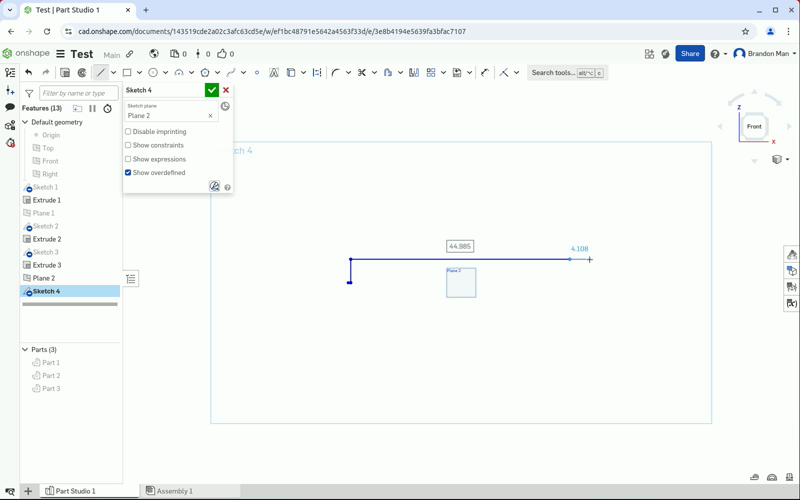
mouse_move(569, 282)
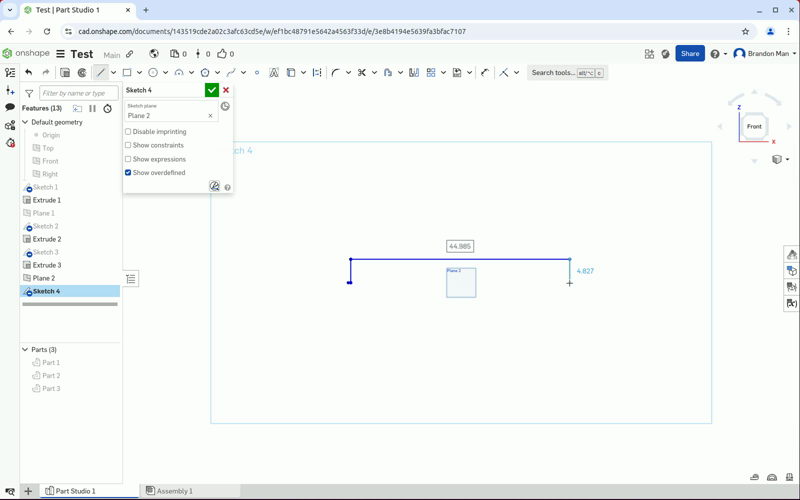
click(569, 282)
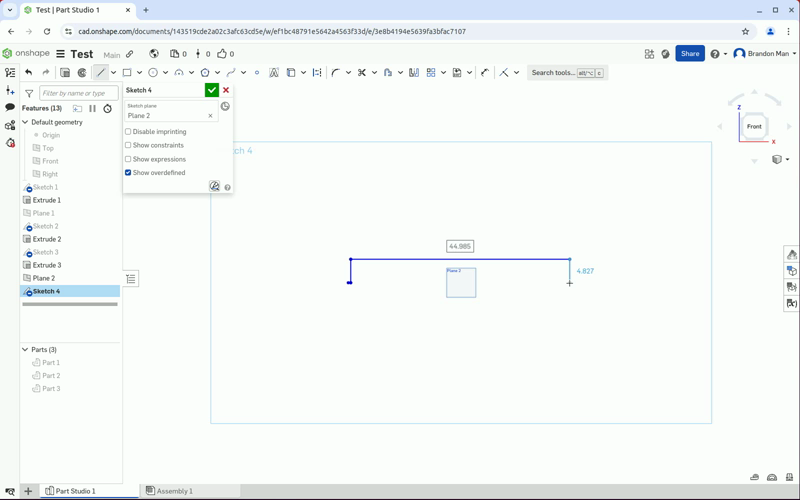
key_up(shift)
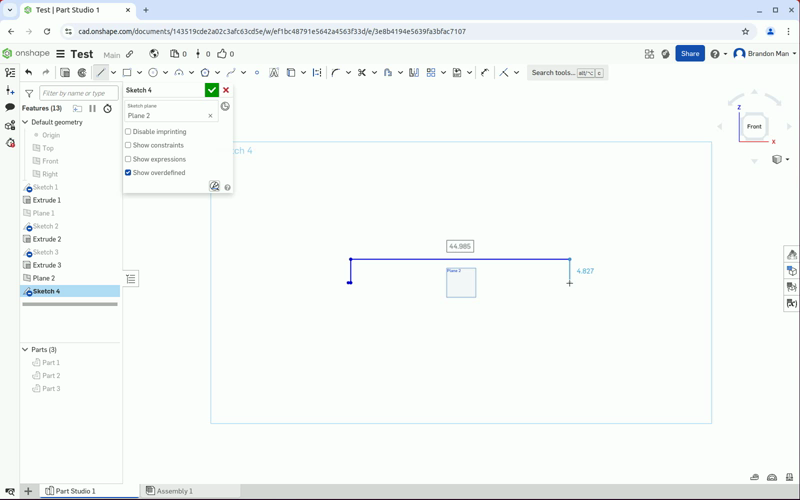
key_down(shift)
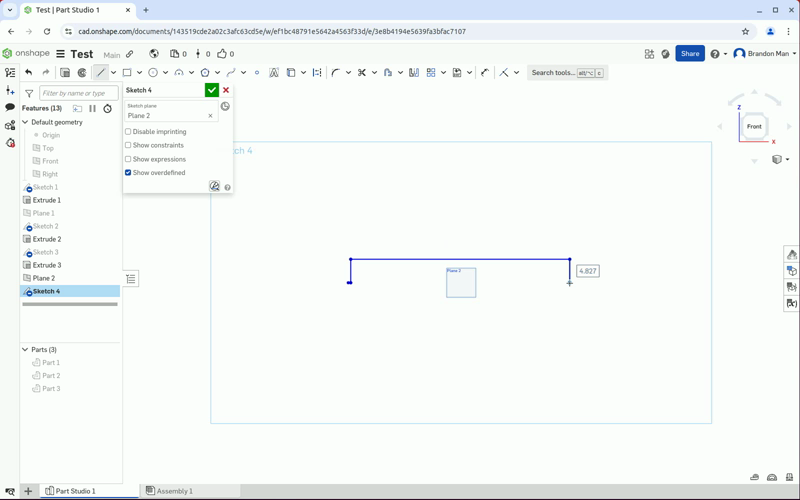
mouse_move(589, 282)
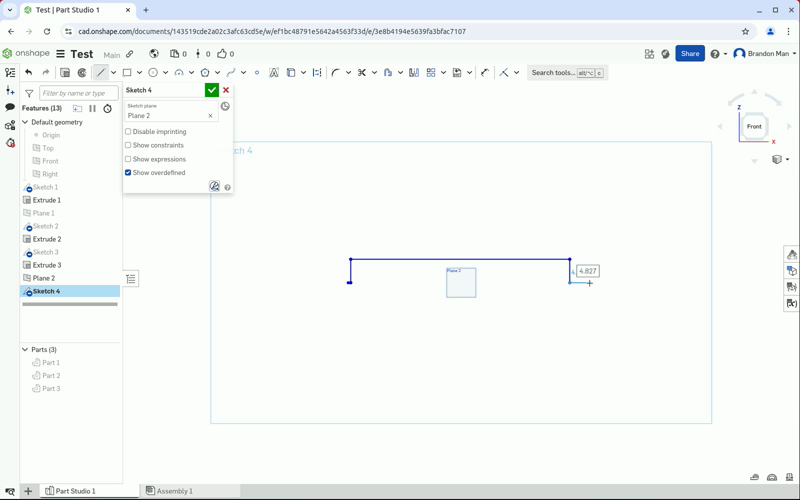
mouse_move(572, 282)
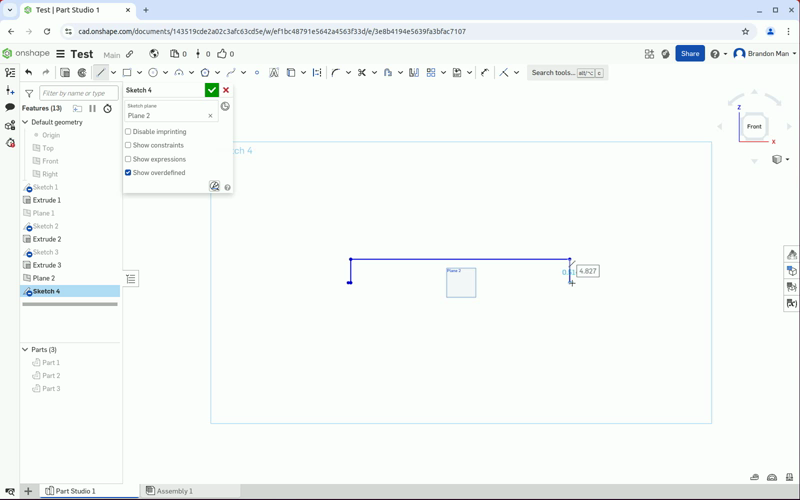
scroll(6)
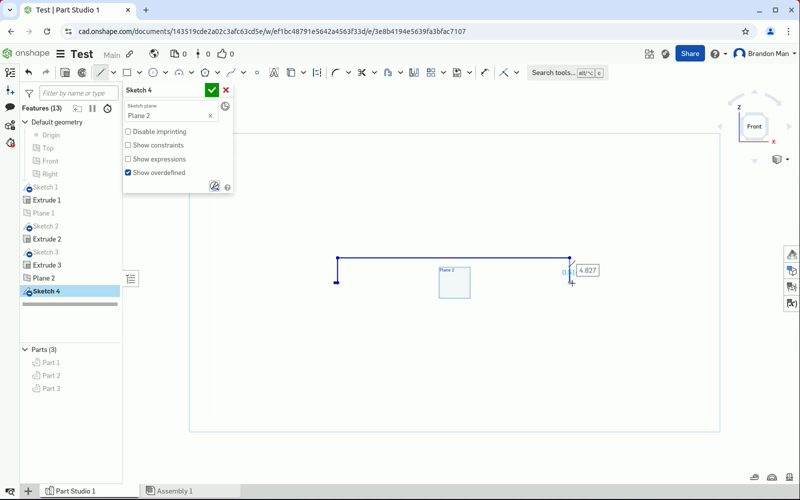
scroll(6)
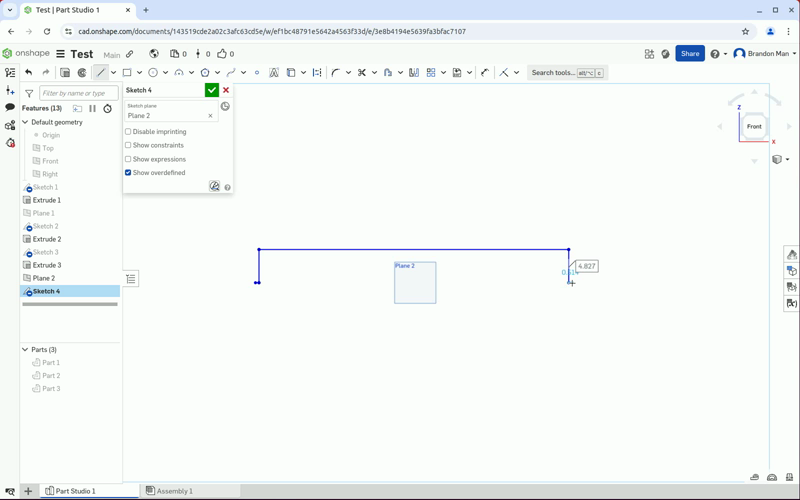
scroll(6)
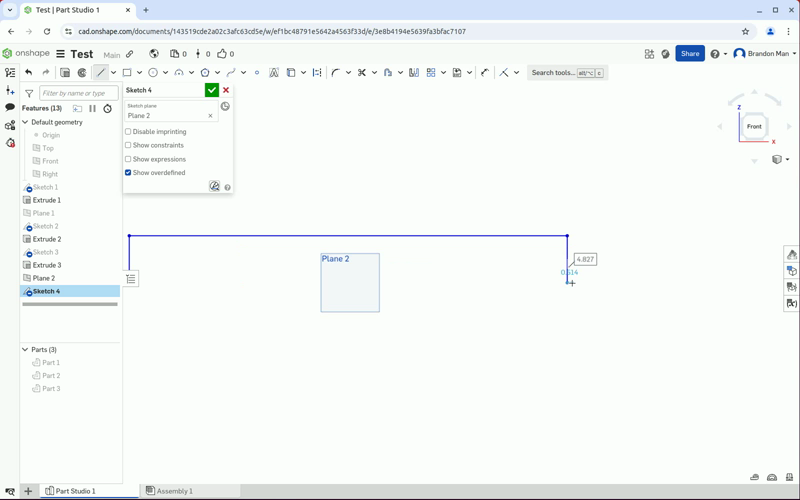
scroll(6)
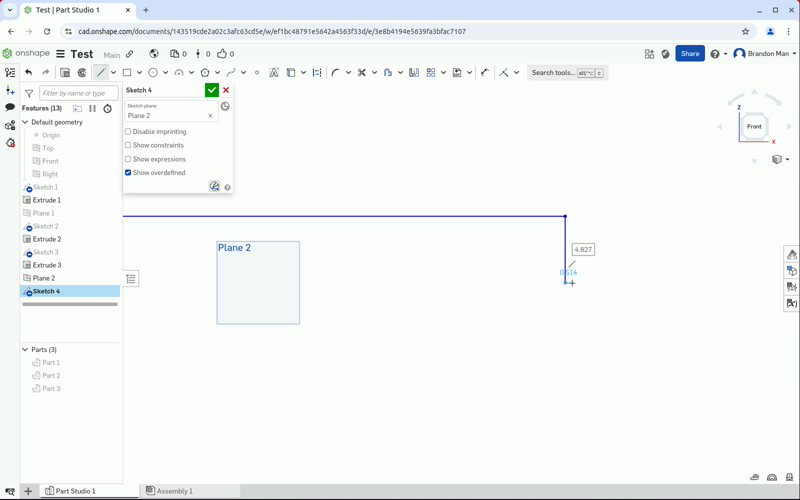
scroll(6)
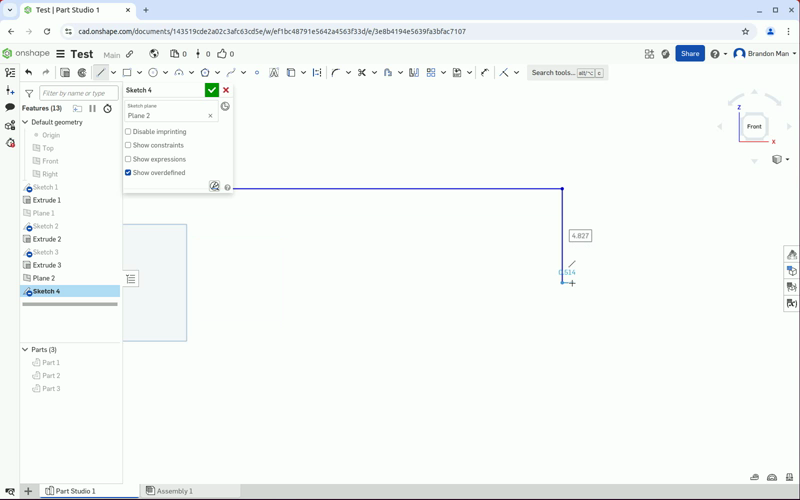
scroll(6)
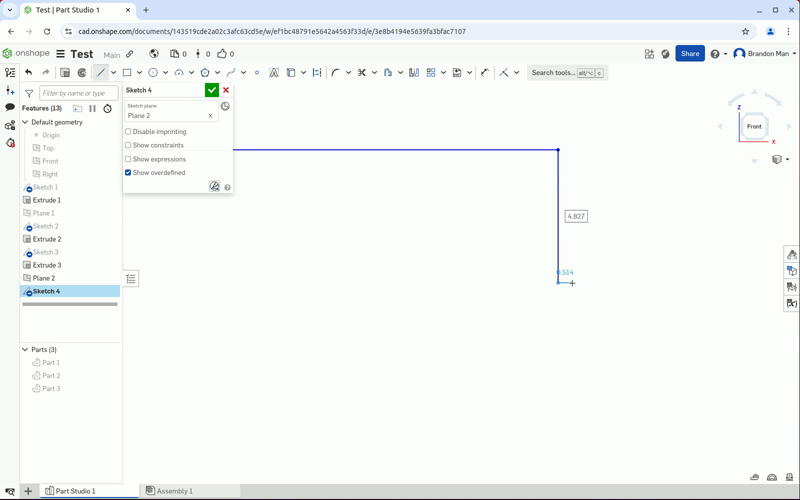
scroll(6)
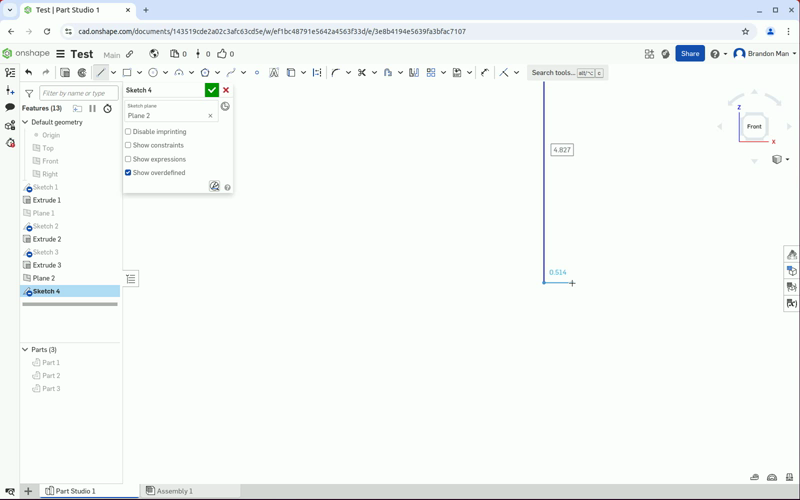
click(572, 282)
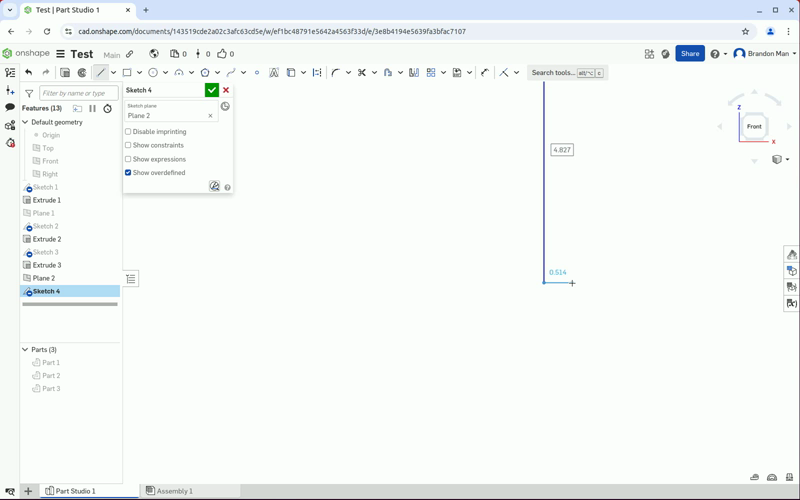
scroll(-6)
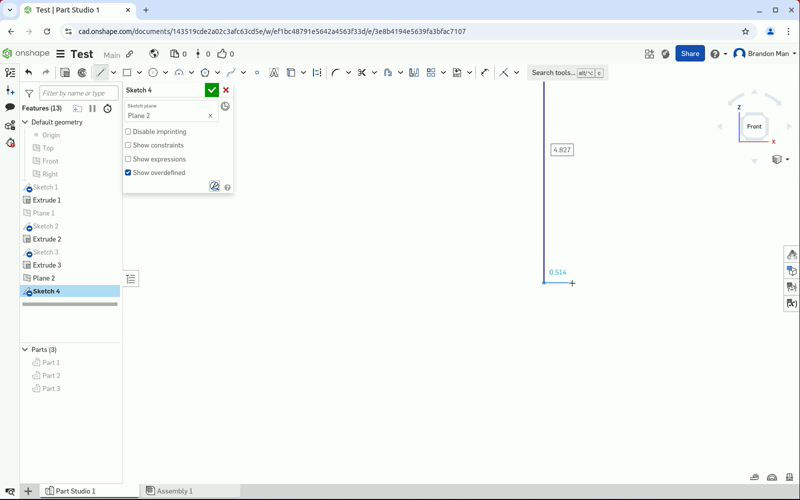
scroll(-6)
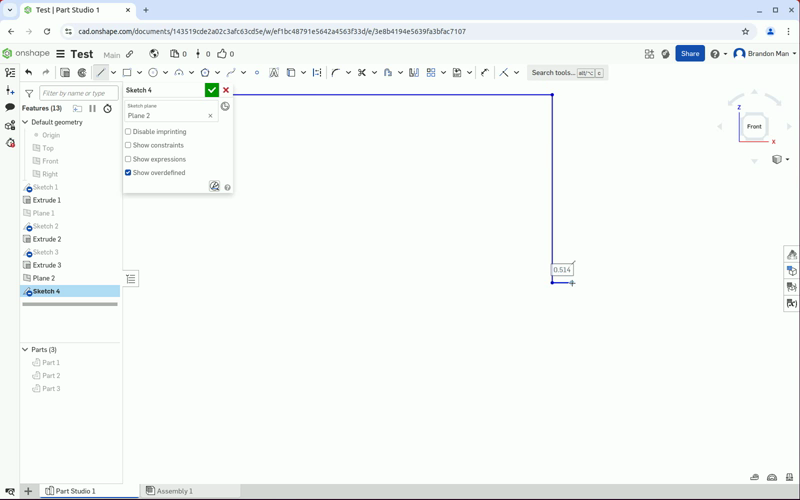
scroll(-6)
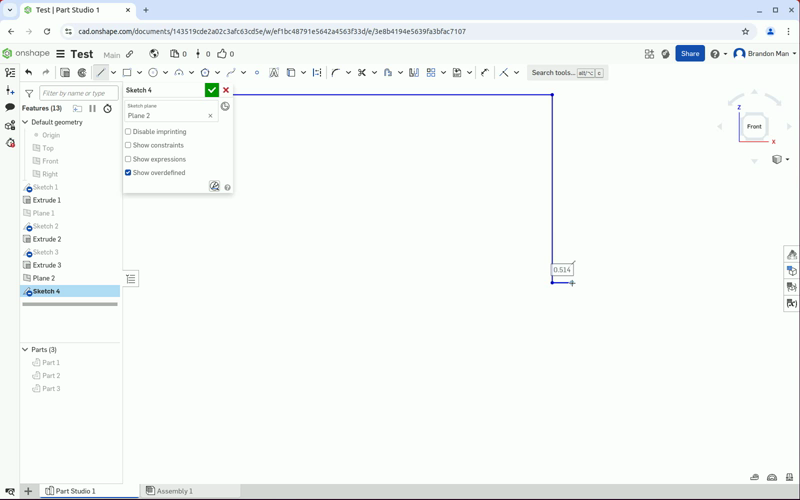
scroll(-6)
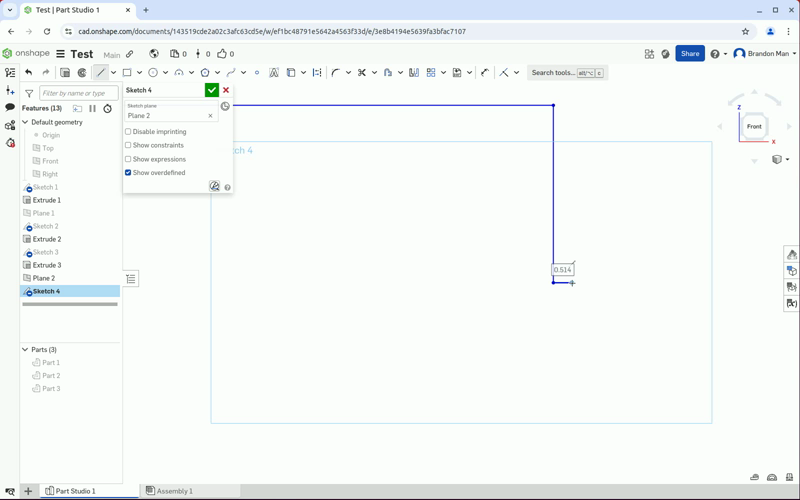
scroll(-6)
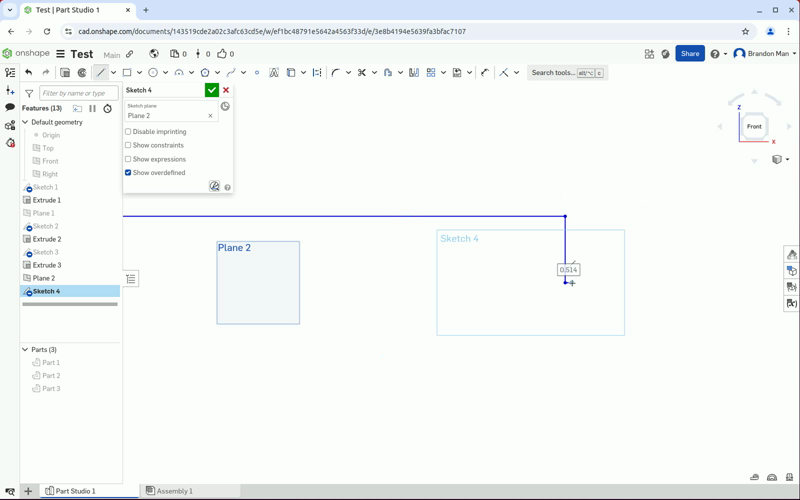
scroll(-6)
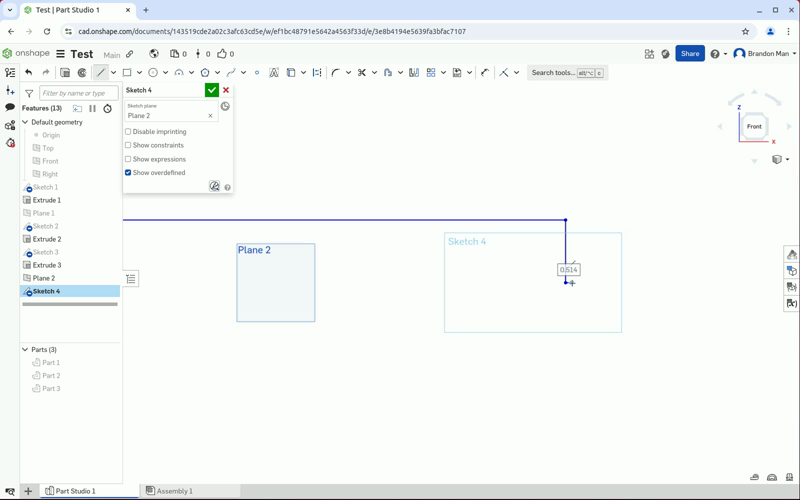
scroll(-6)
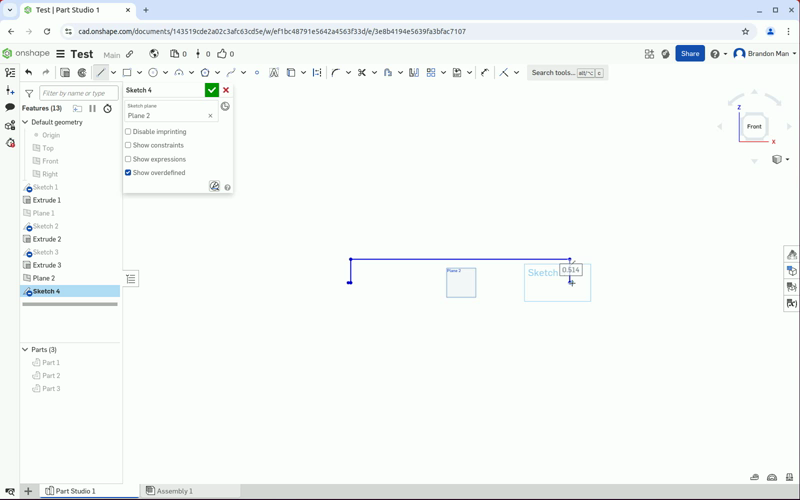
key_up(shift)
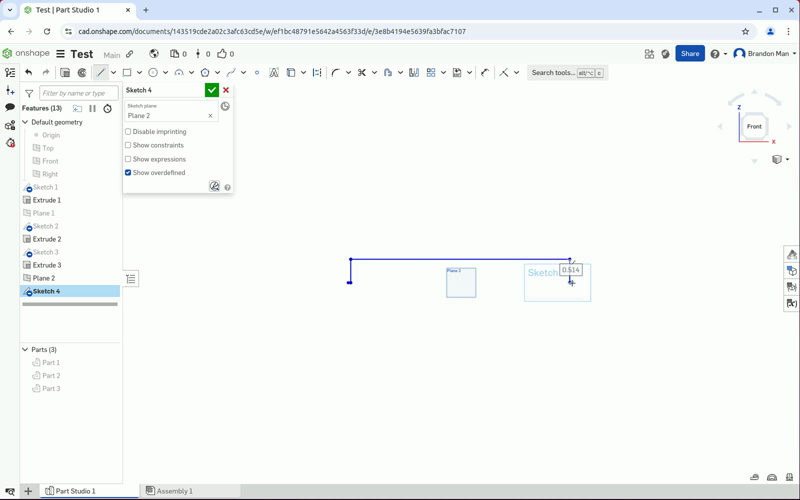
key_down(shift)
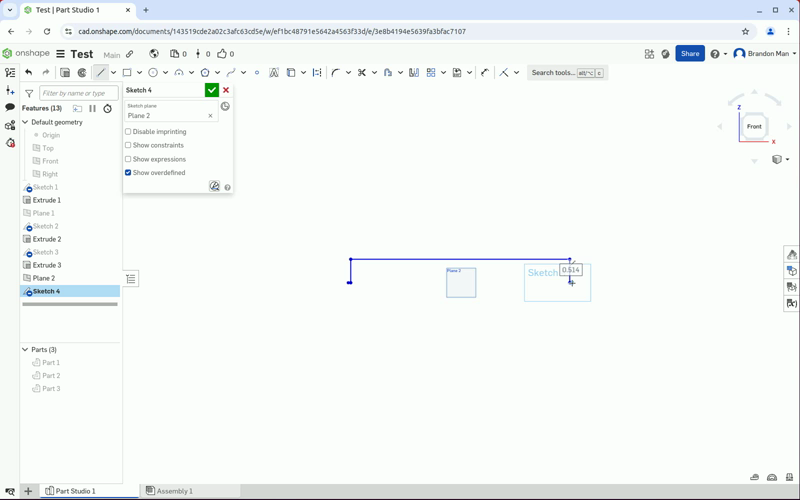
mouse_move(589, 282)
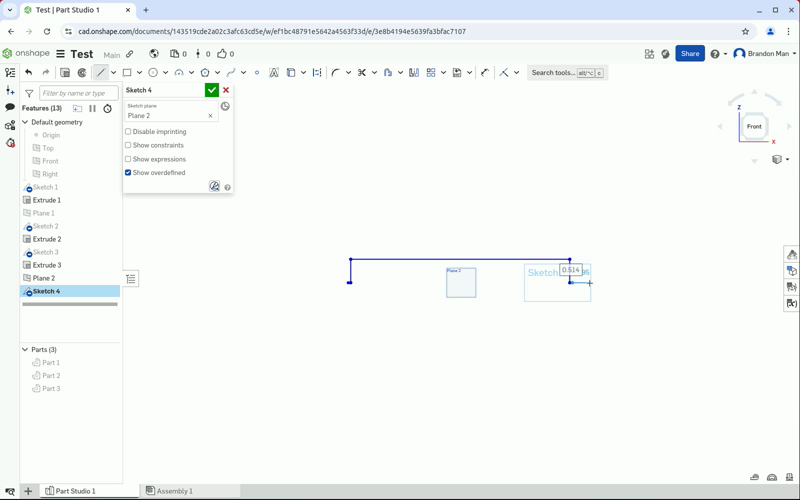
mouse_move(572, 257)
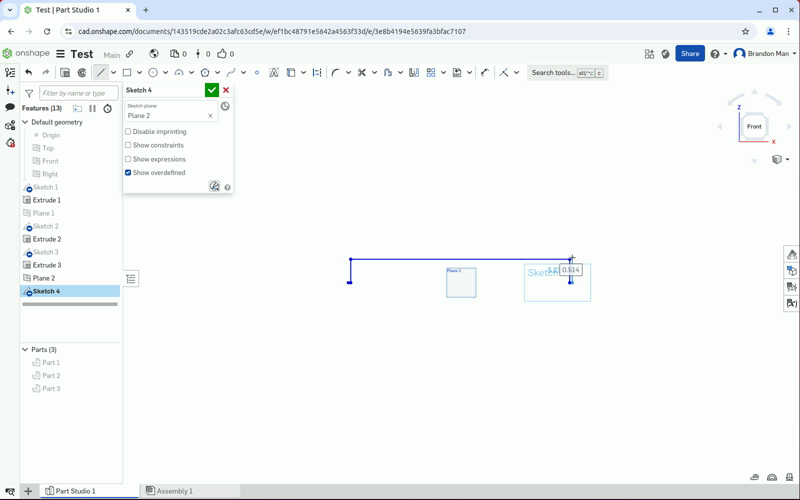
scroll(6)
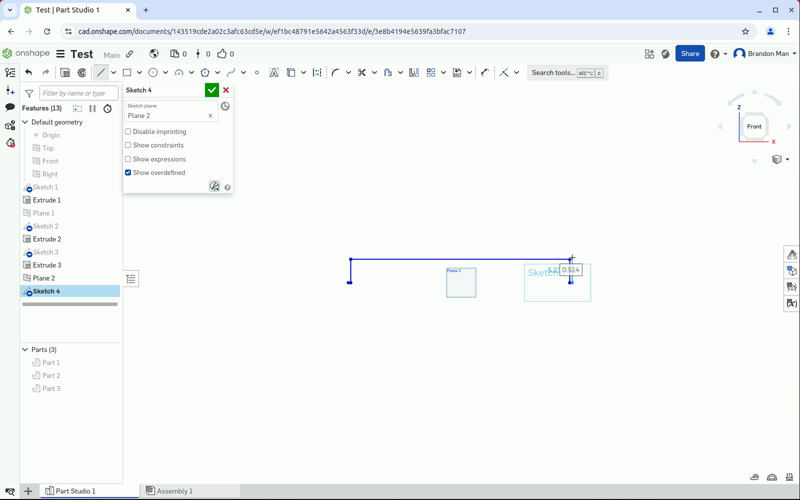
scroll(6)
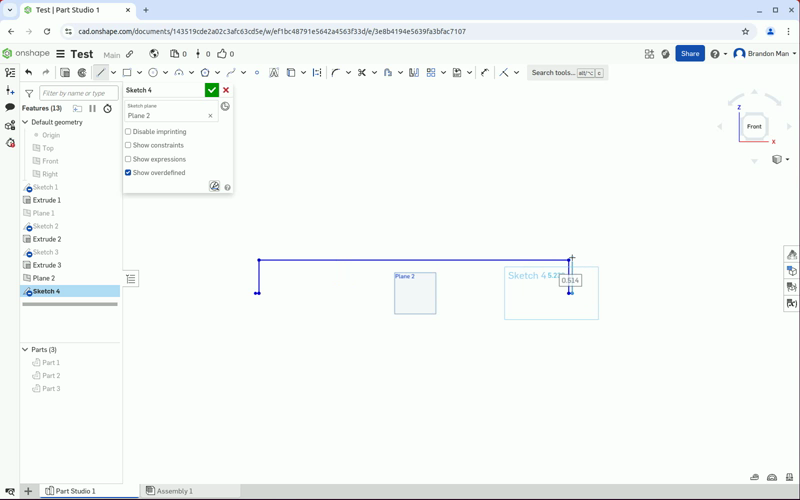
scroll(6)
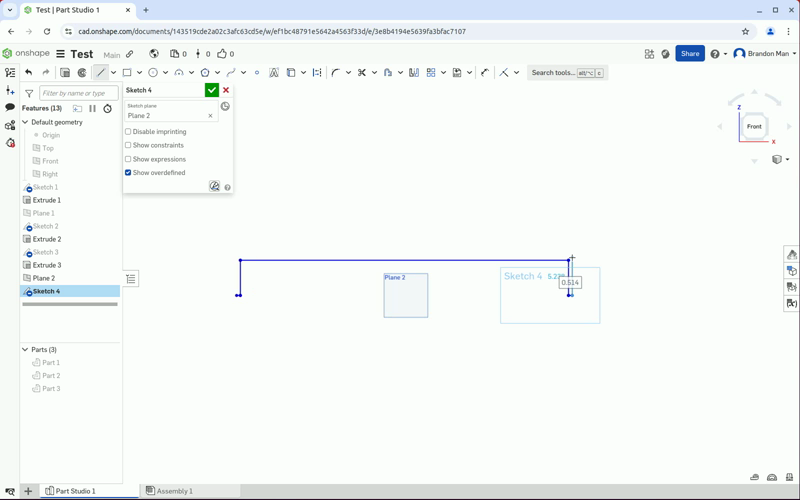
scroll(6)
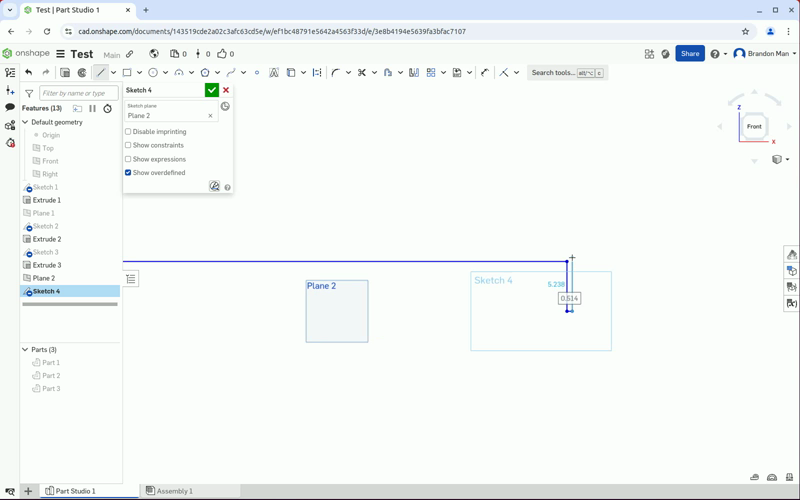
scroll(6)
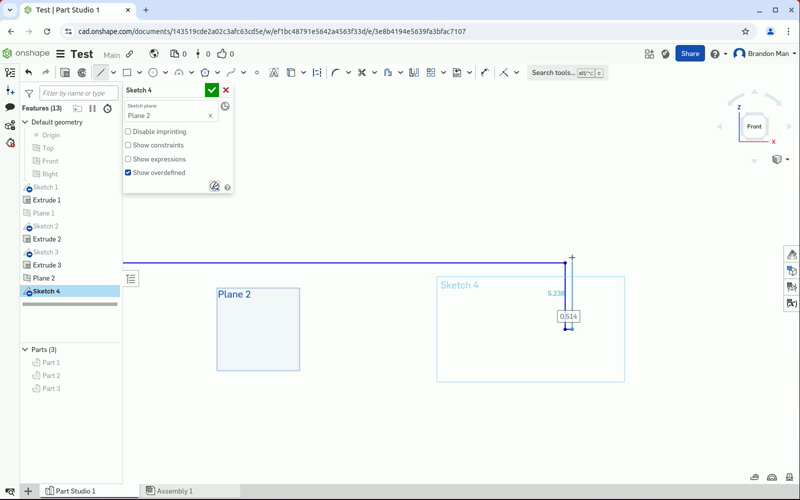
scroll(6)
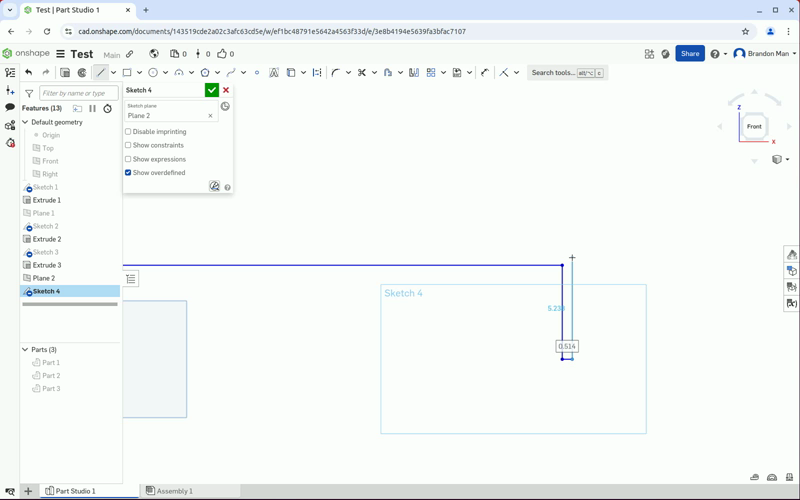
scroll(6)
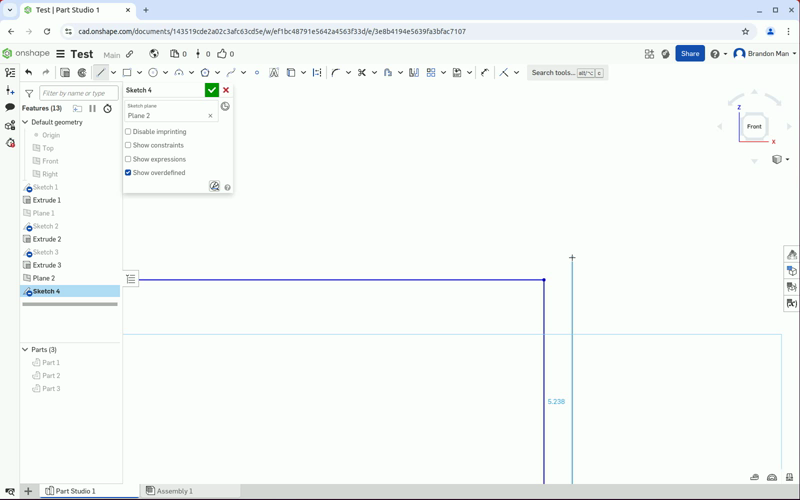
click(572, 257)
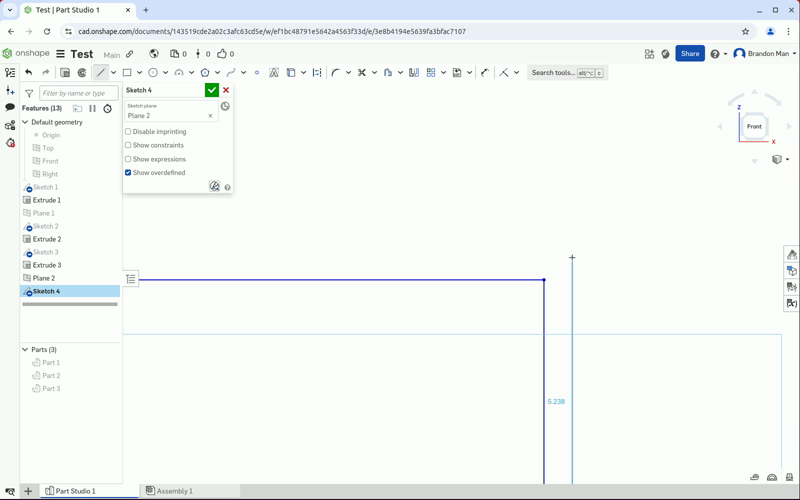
scroll(-6)
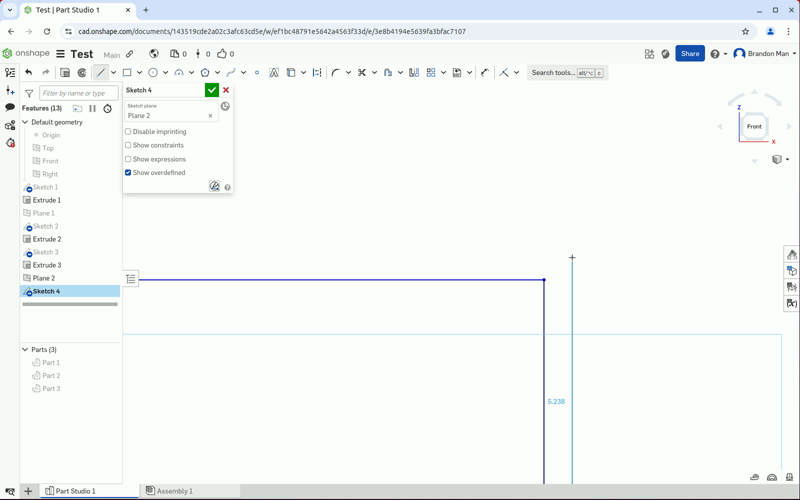
scroll(-6)
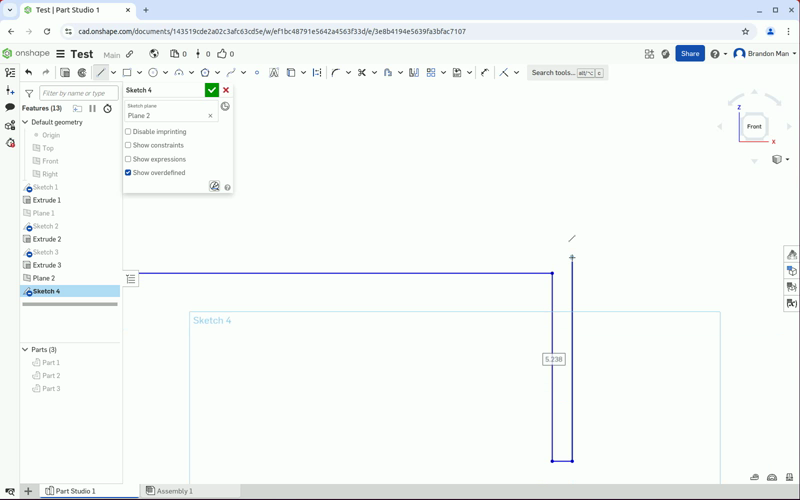
scroll(-6)
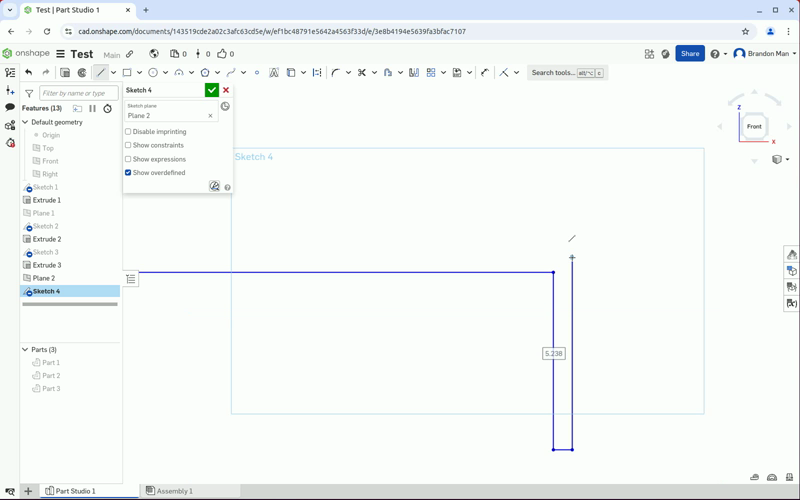
scroll(-6)
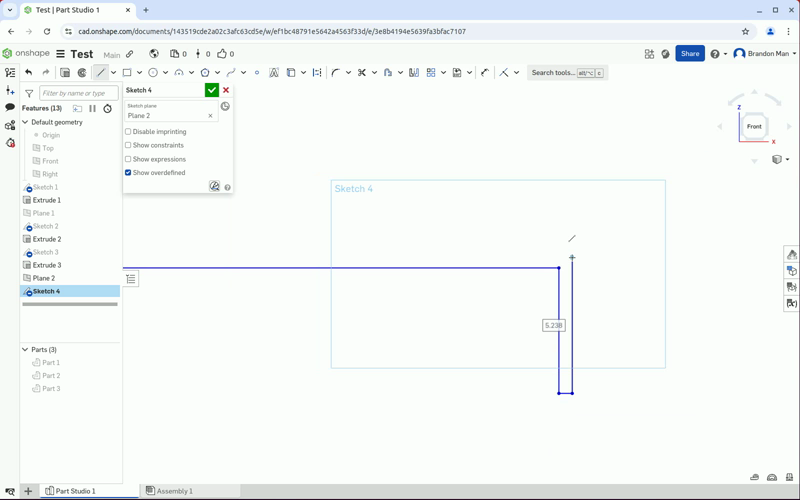
scroll(-6)
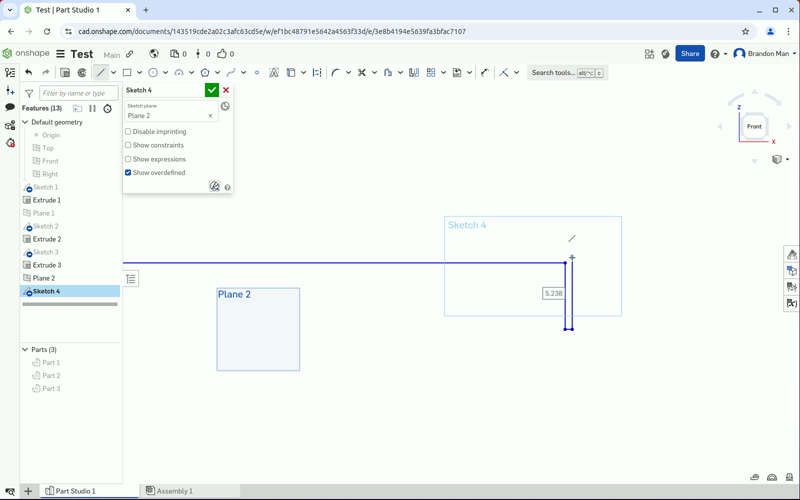
scroll(-6)
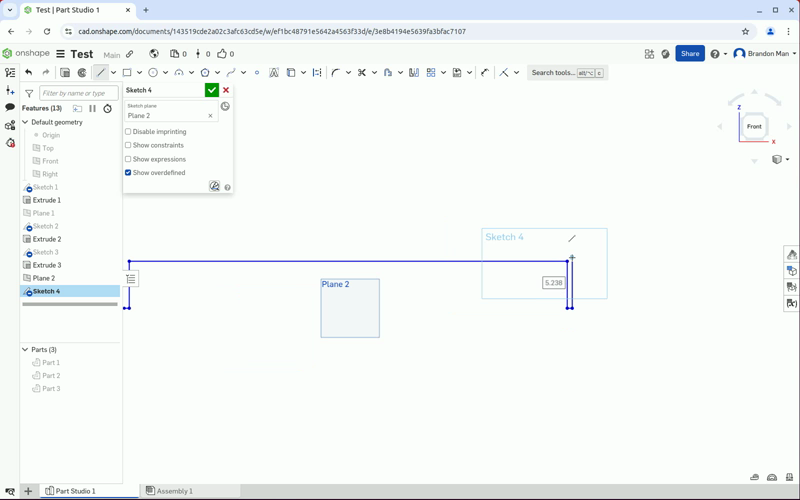
scroll(-6)
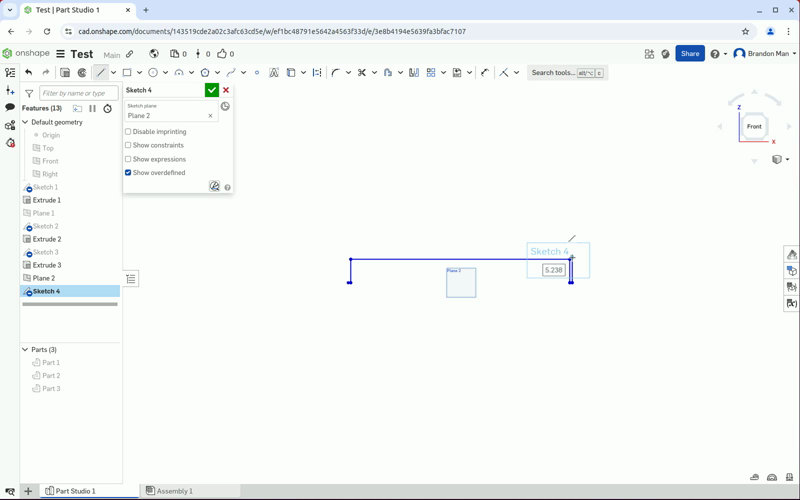
key_up(shift)
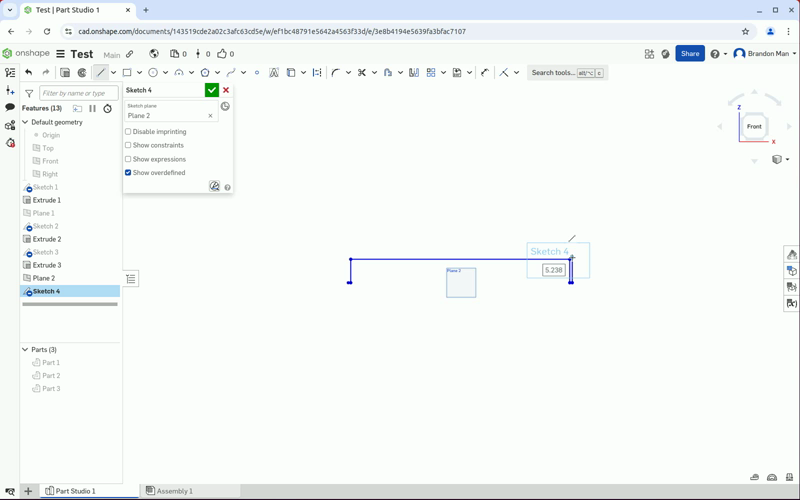
key_down(shift)
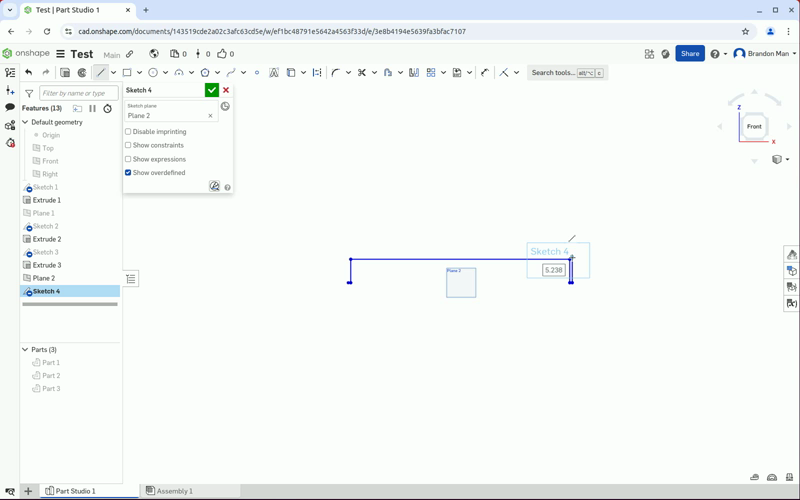
mouse_move(348, 257)
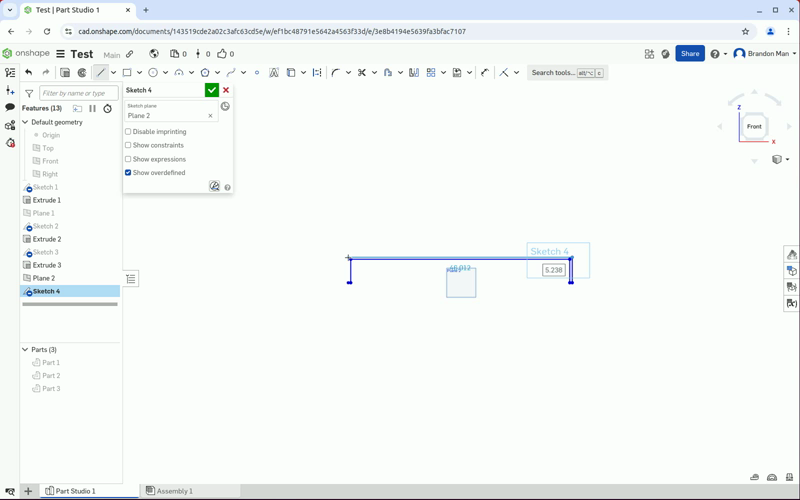
scroll(6)
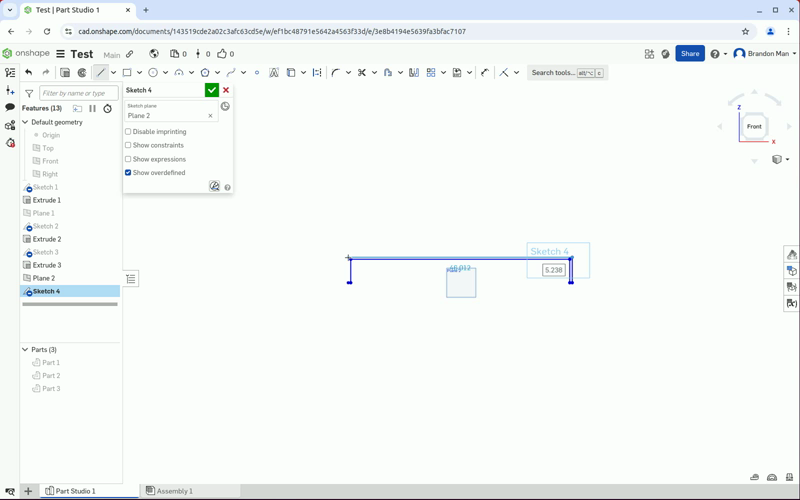
scroll(6)
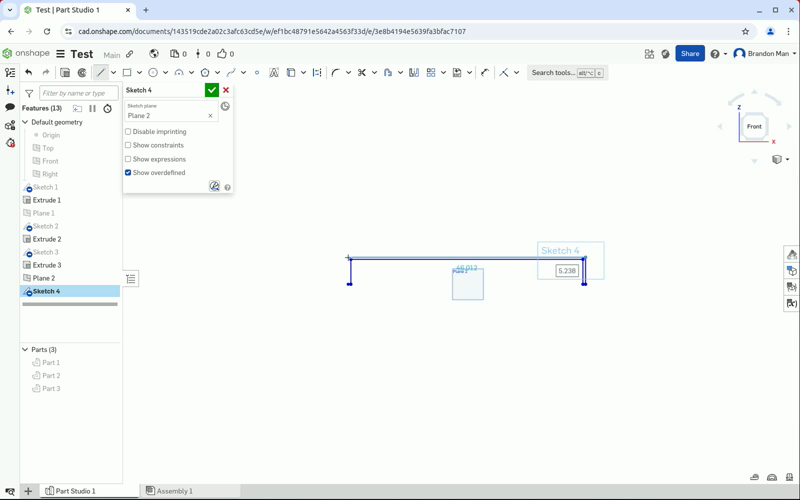
scroll(6)
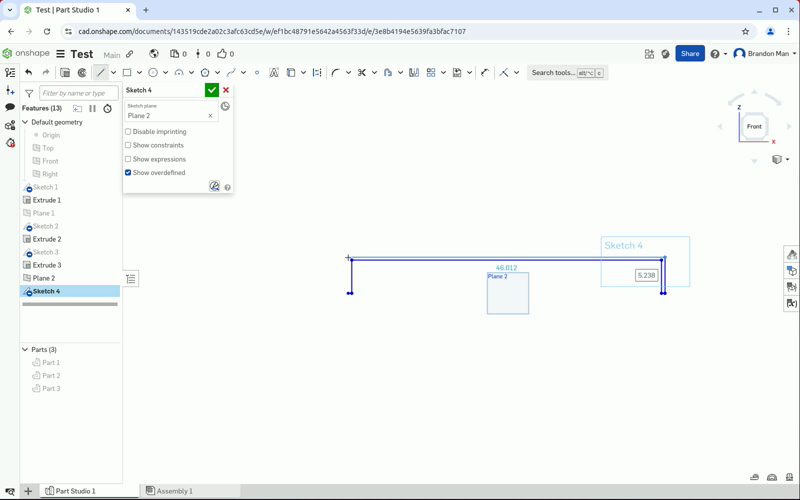
scroll(6)
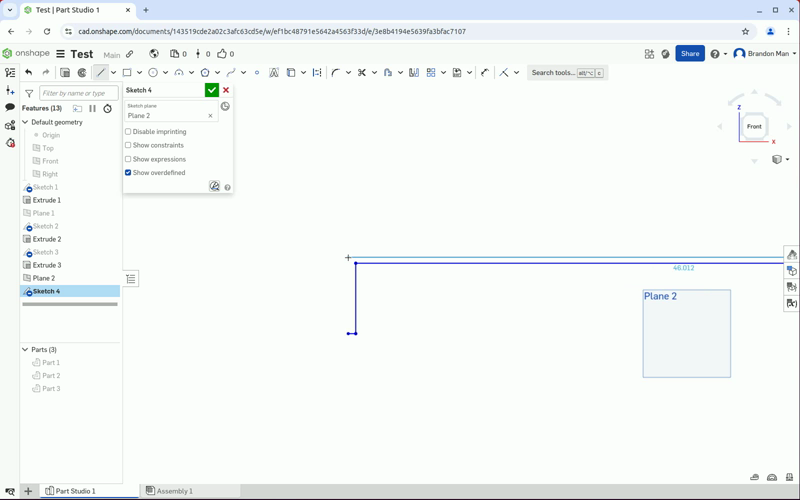
scroll(6)
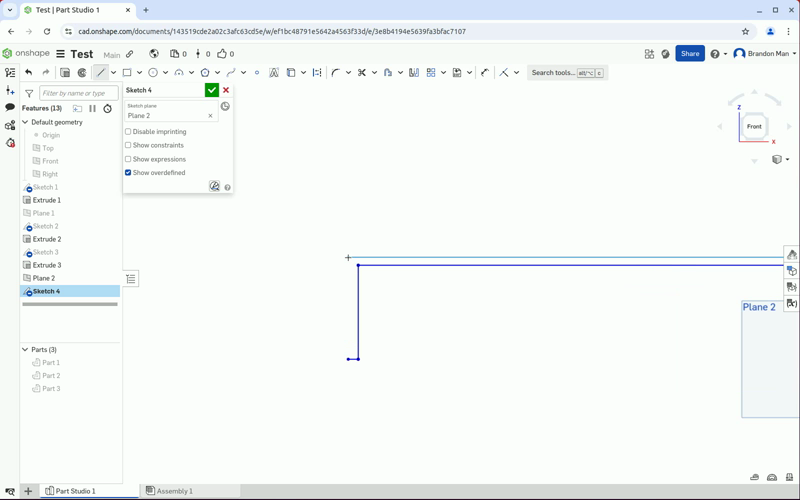
scroll(6)
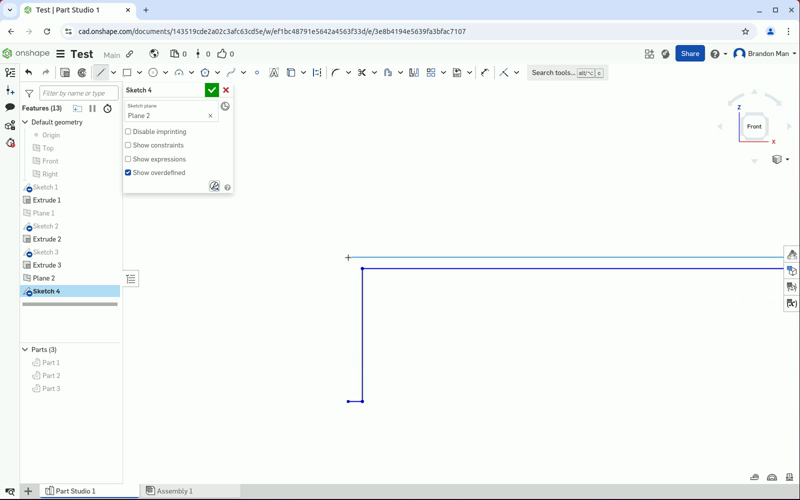
scroll(6)
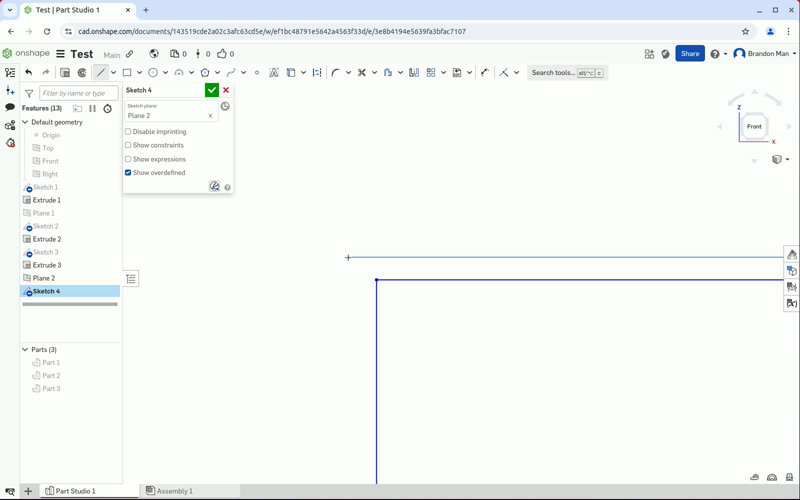
click(348, 257)
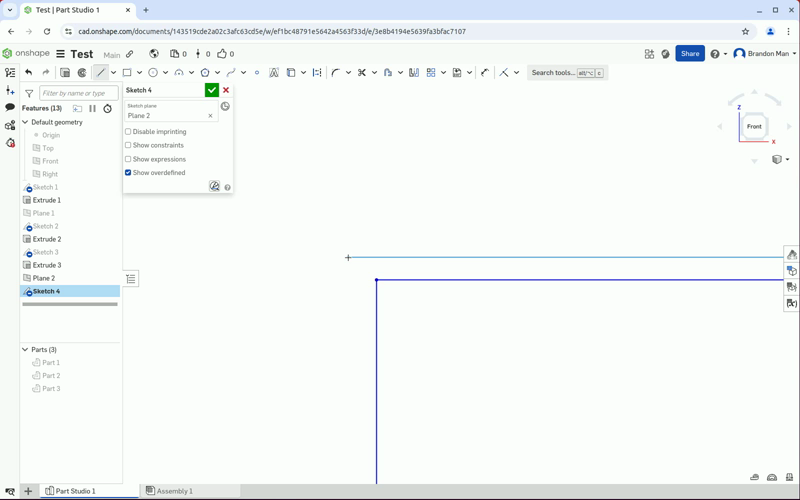
scroll(-6)
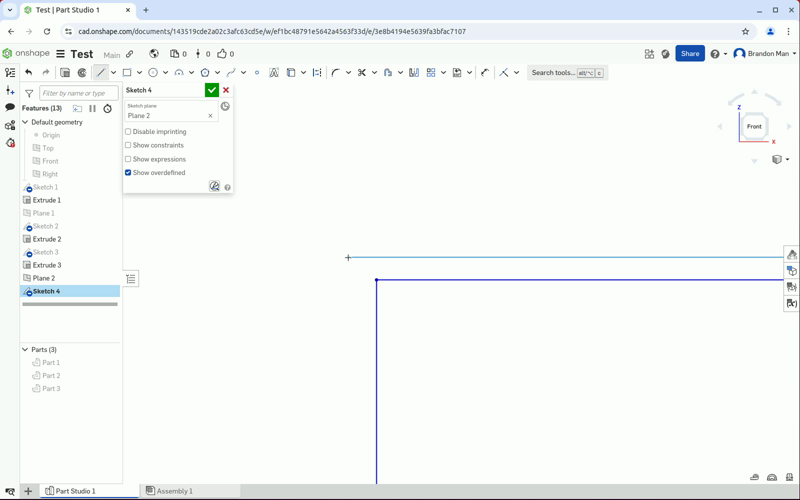
scroll(-6)
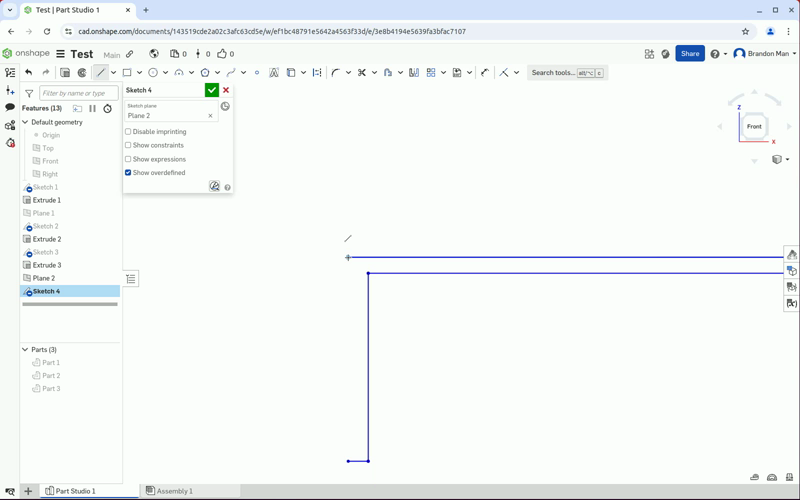
scroll(-6)
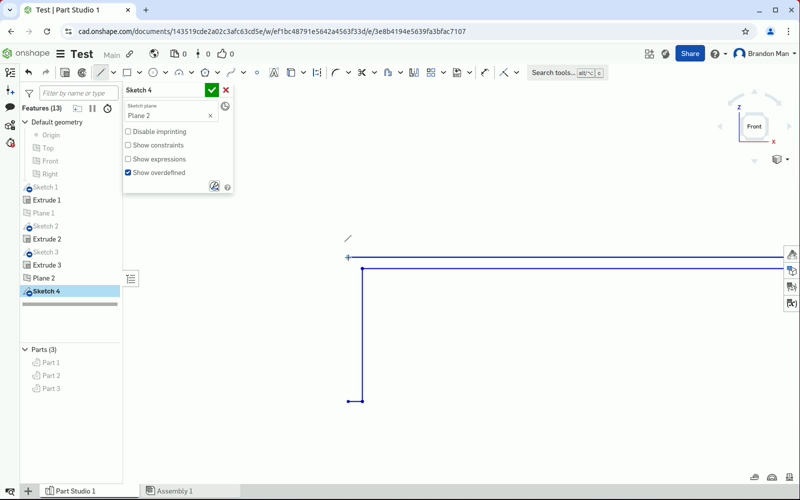
scroll(-6)
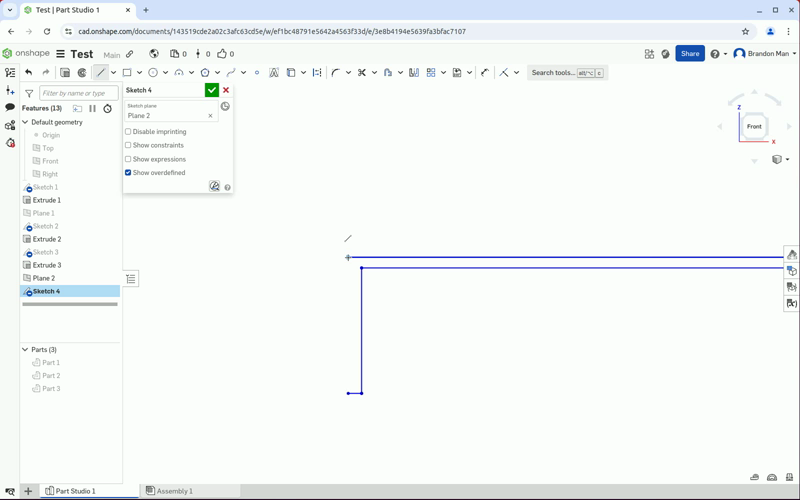
scroll(-6)
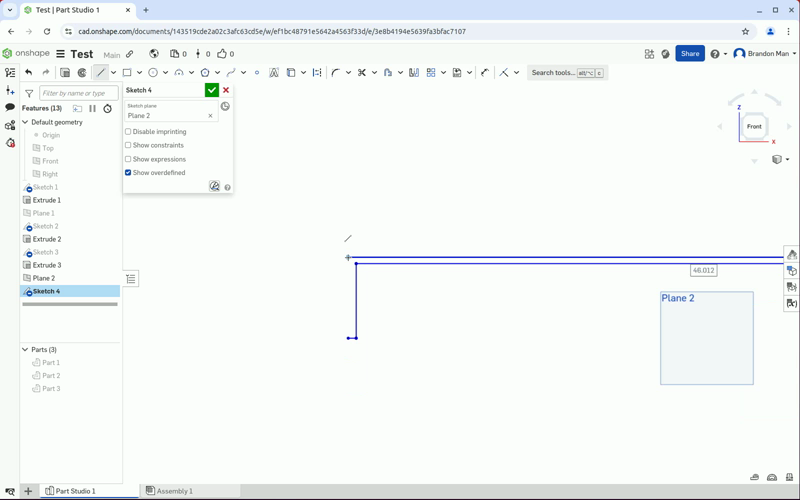
scroll(-6)
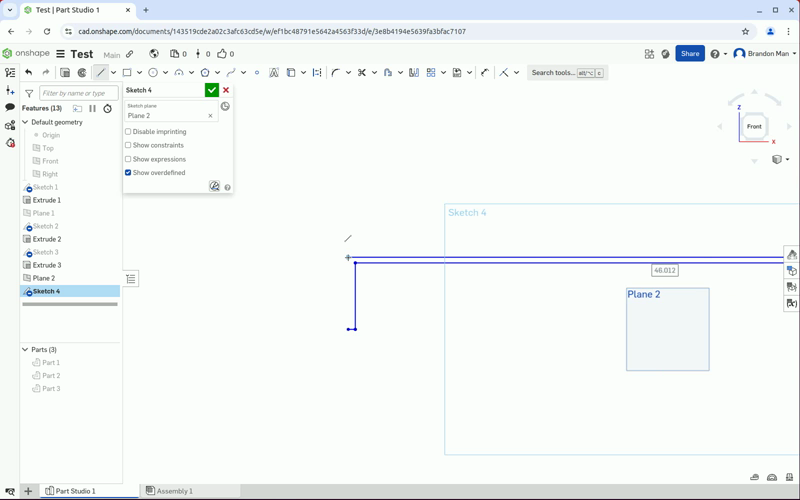
scroll(-6)
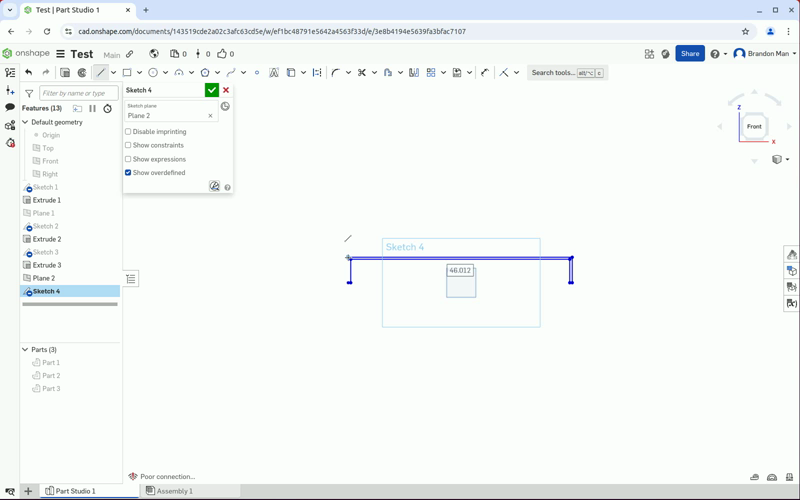
key_up(shift)
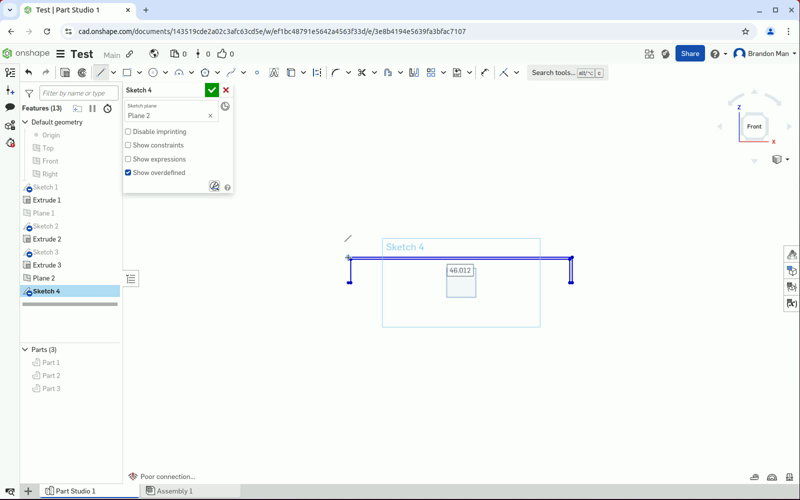
mouse_move(378, 257)
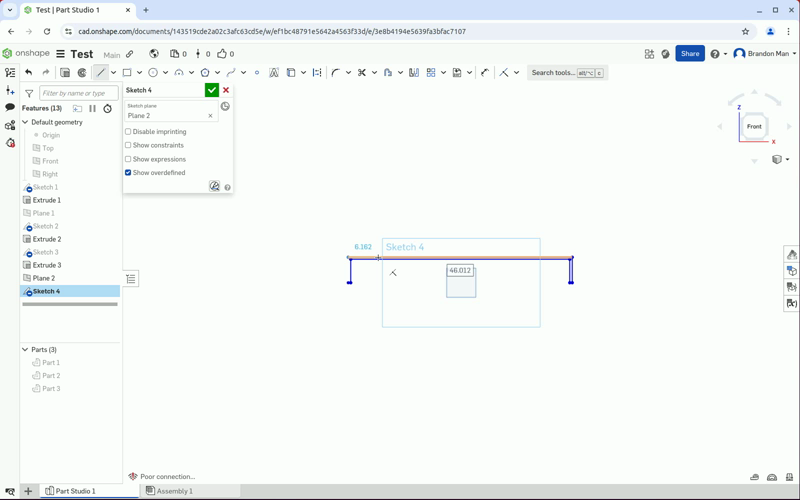
key_down(shift)
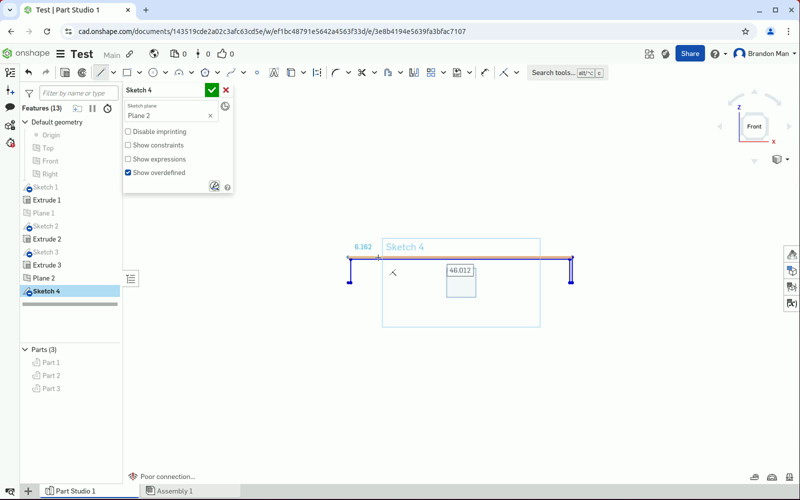
mouse_move(348, 282)
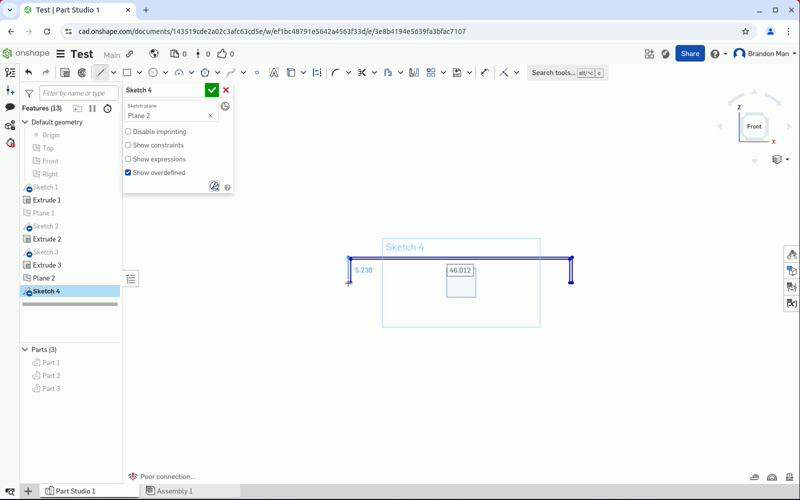
scroll(6)
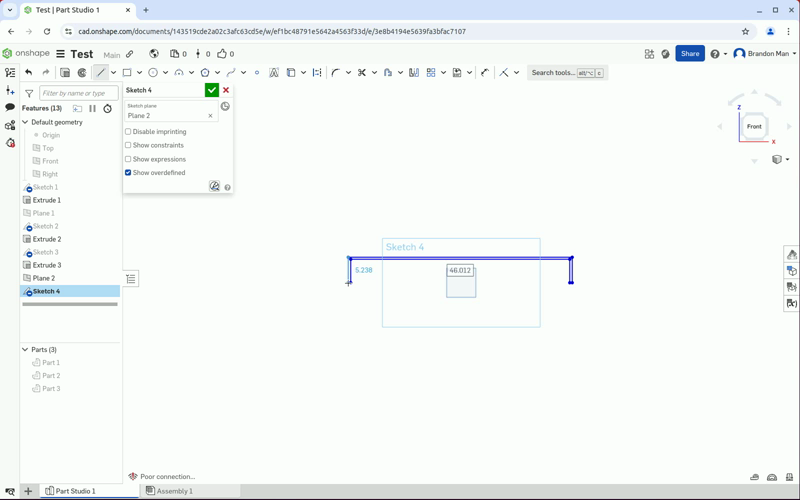
scroll(6)
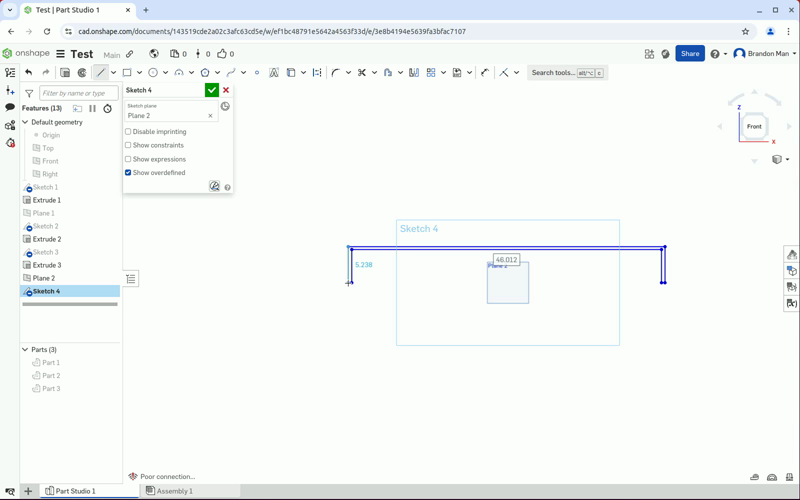
scroll(6)
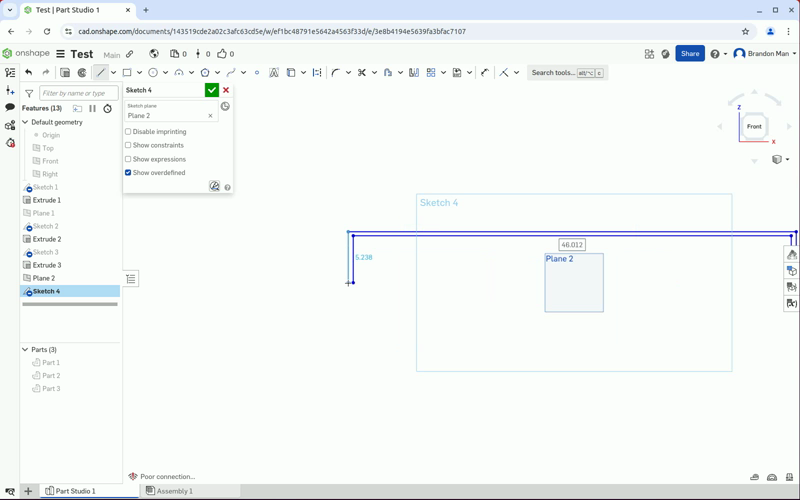
scroll(6)
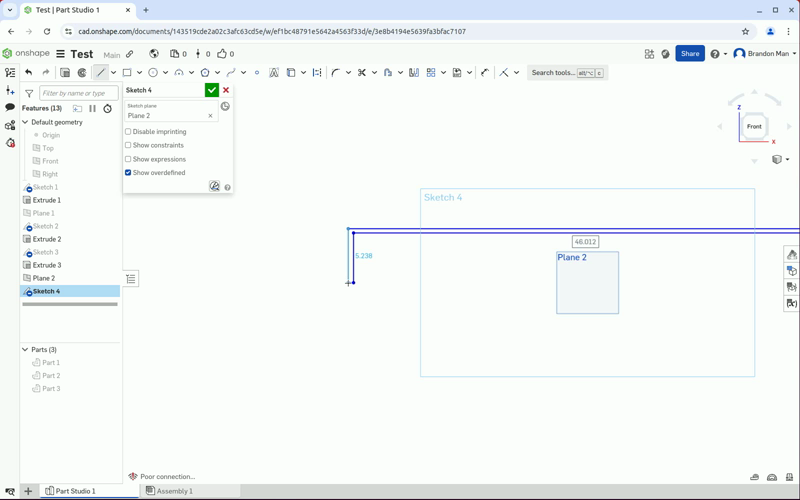
scroll(6)
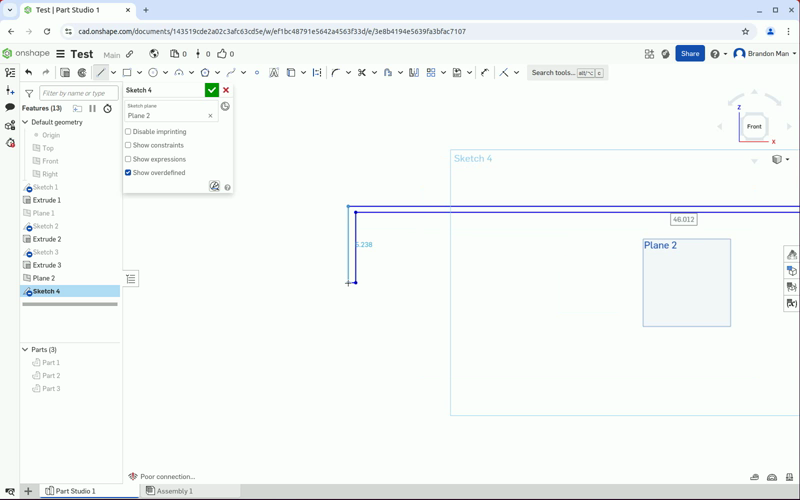
scroll(6)
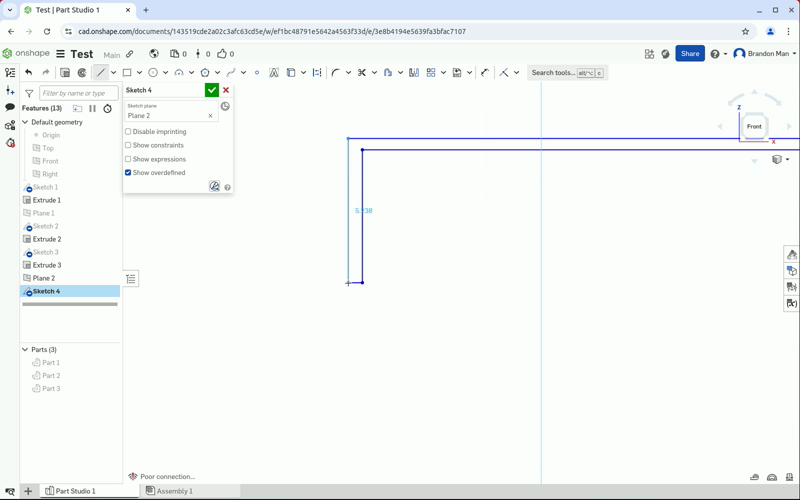
scroll(6)
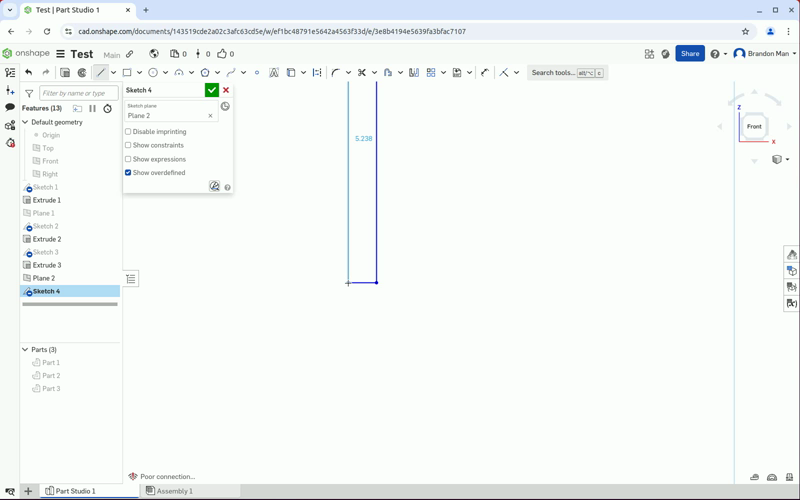
key_up(shift)
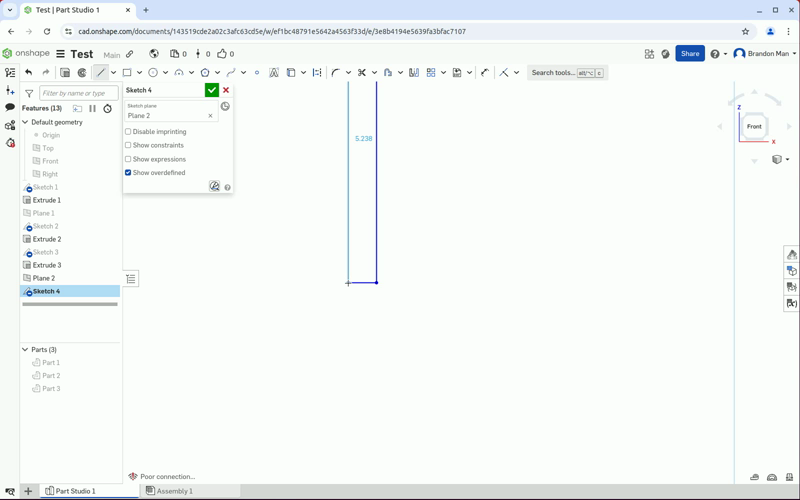
click(348, 282)
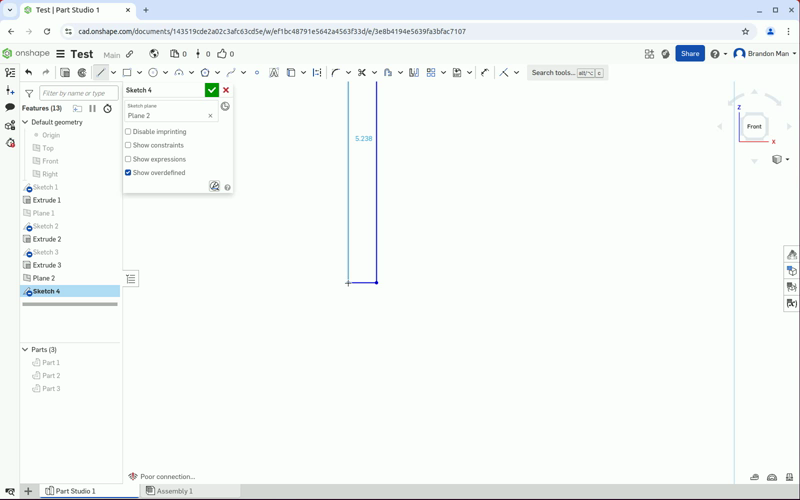
scroll(-6)
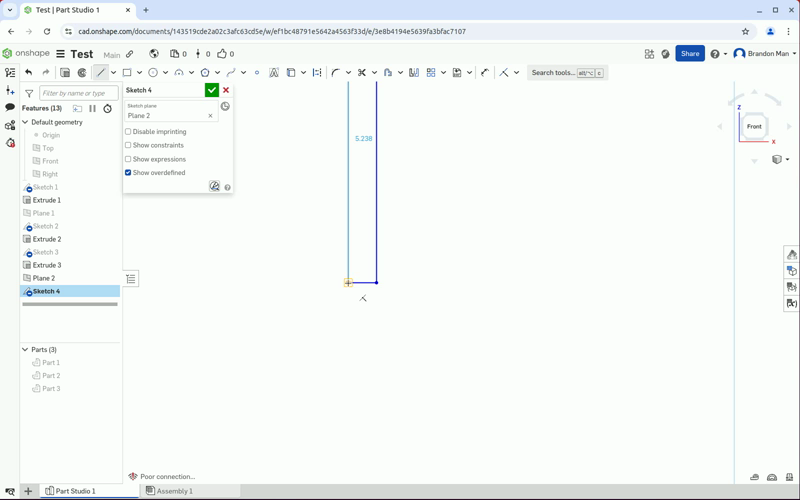
scroll(-6)
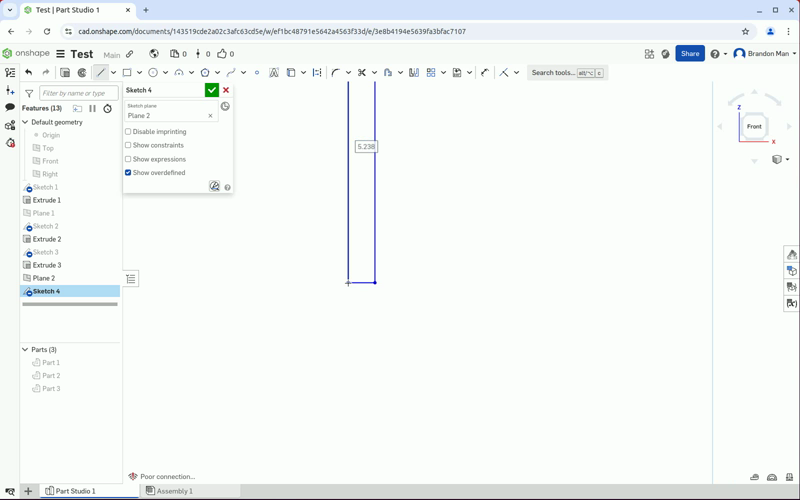
scroll(-6)
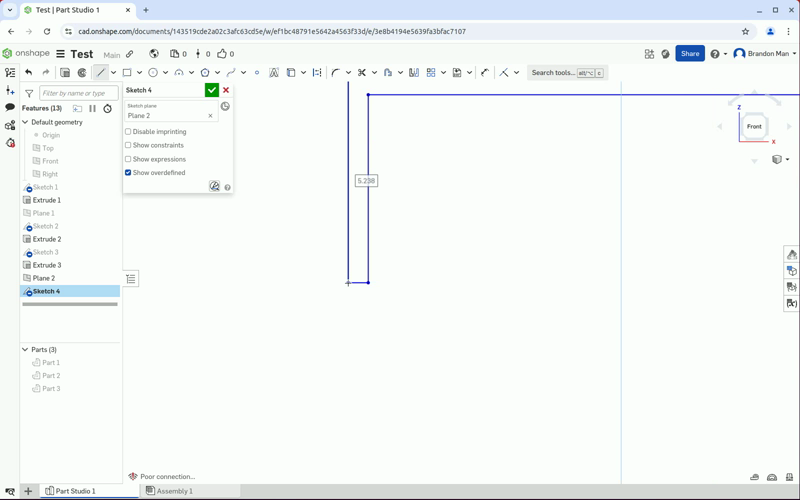
scroll(-6)
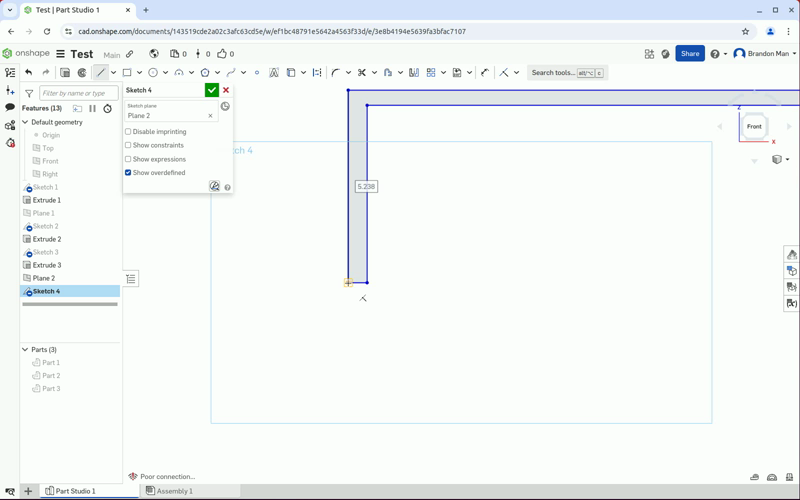
scroll(-6)
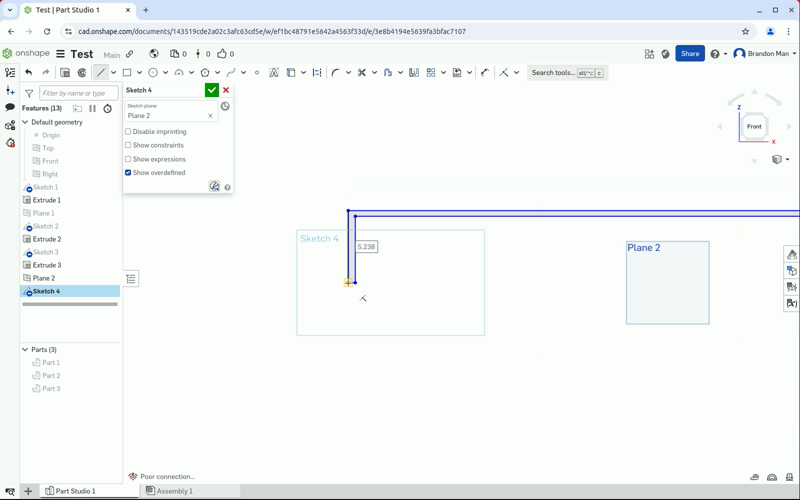
scroll(-6)
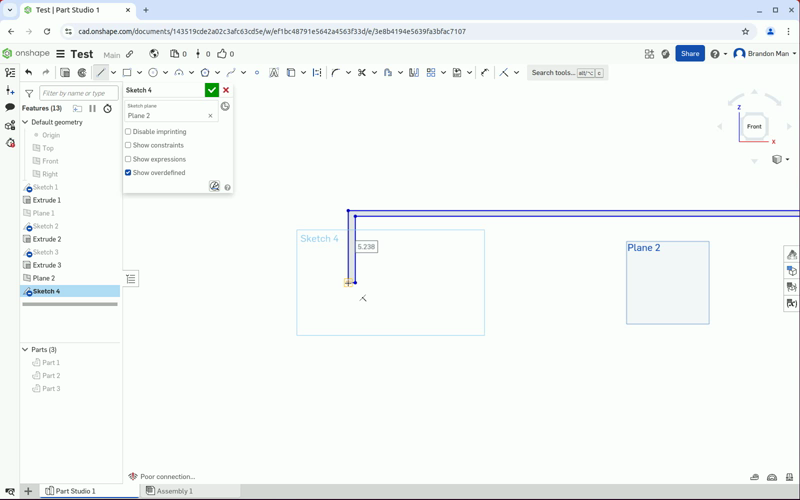
scroll(-6)
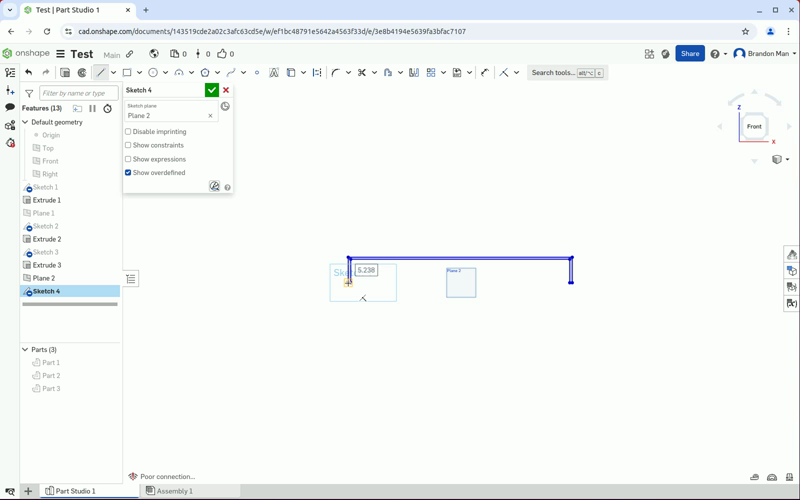
key(esc)
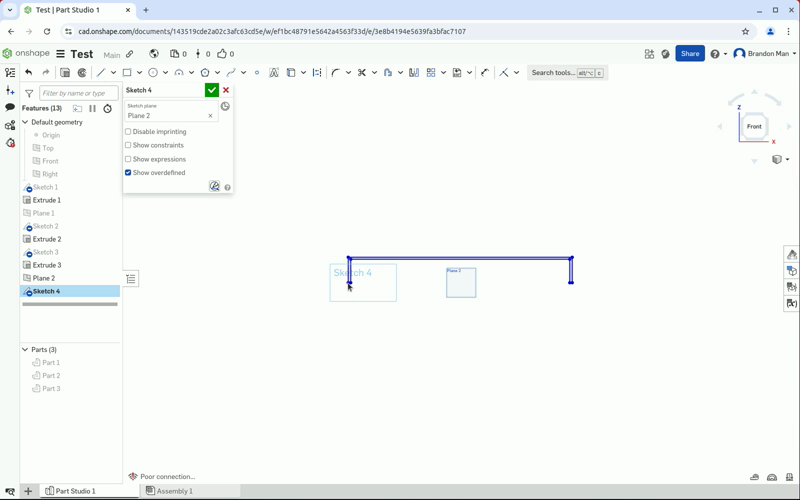
mouse_move(541, 258)
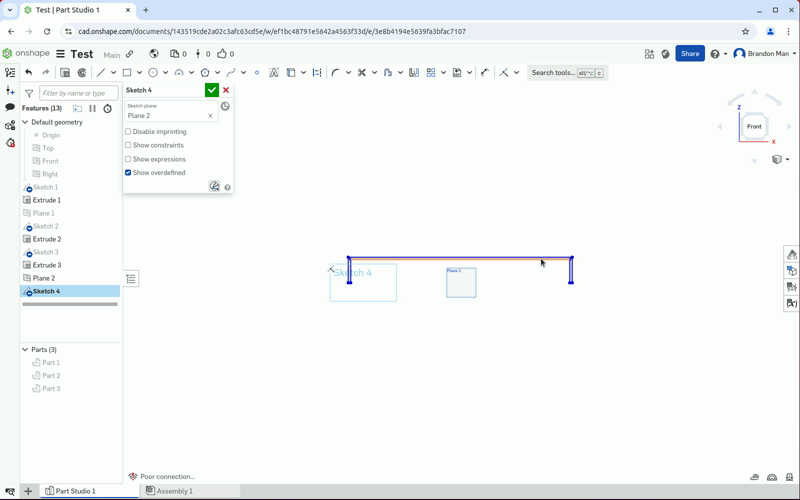
scroll(6)
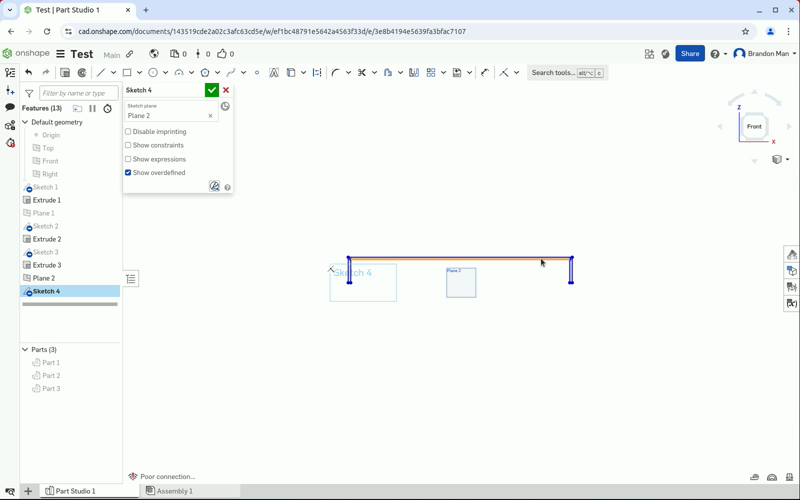
scroll(6)
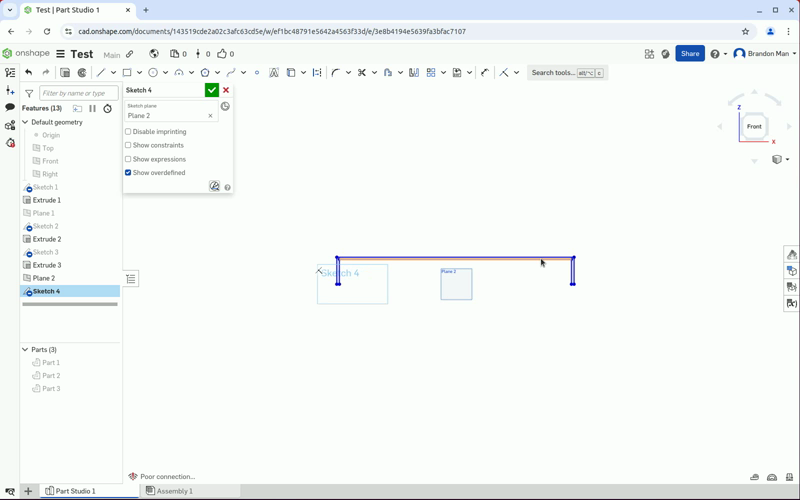
scroll(6)
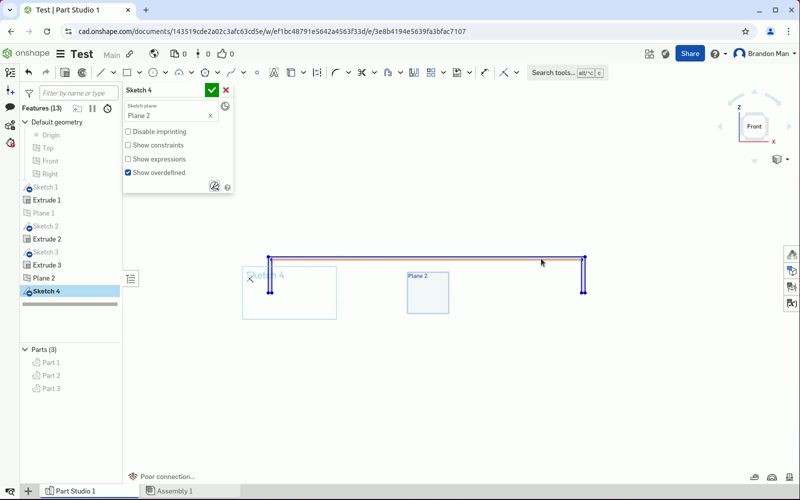
scroll(6)
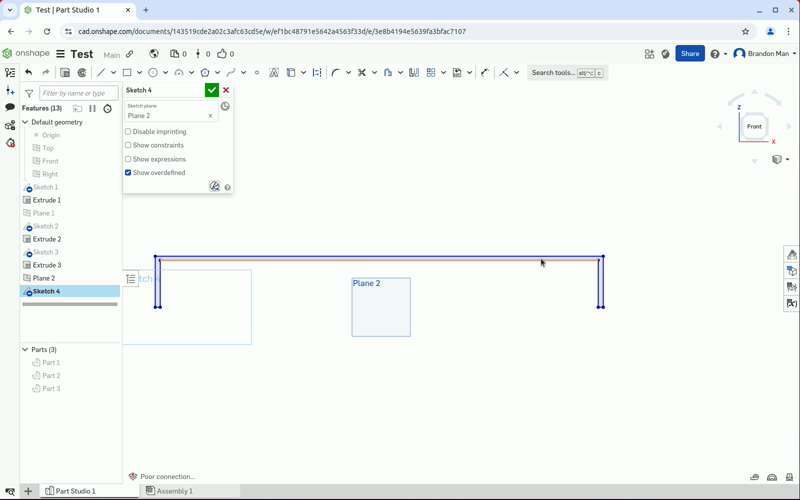
scroll(6)
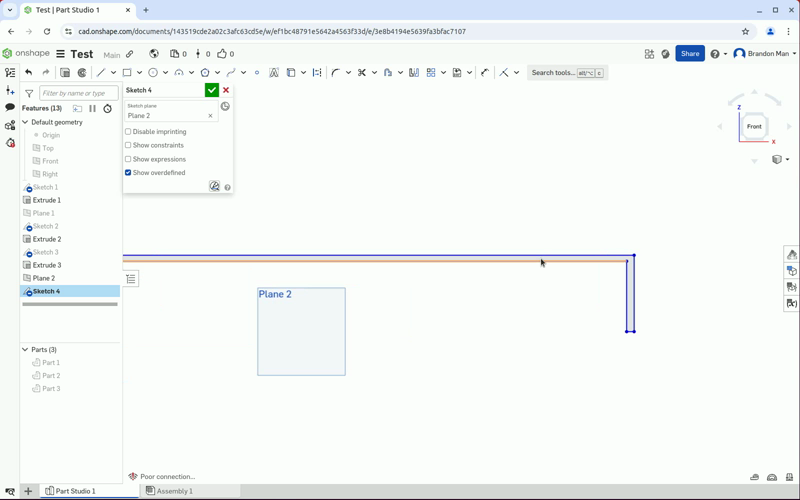
scroll(6)
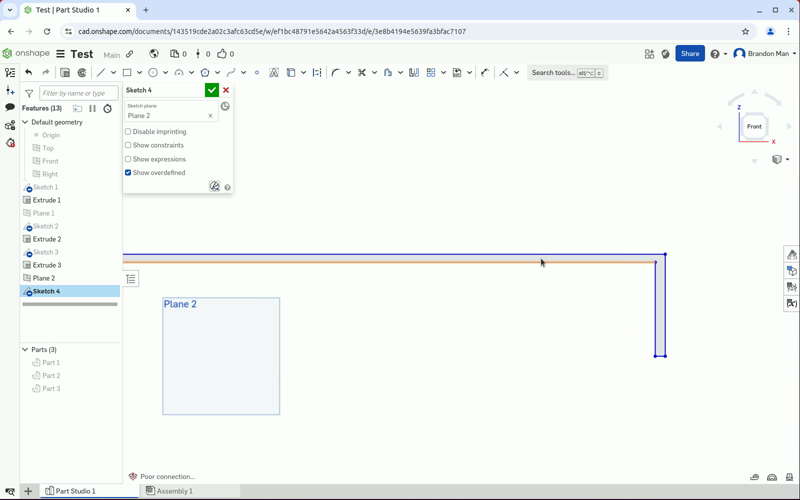
scroll(6)
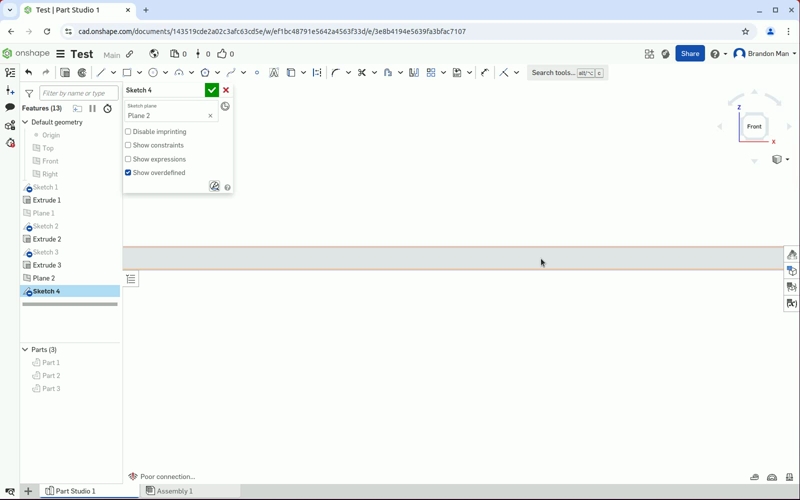
click(541, 258)
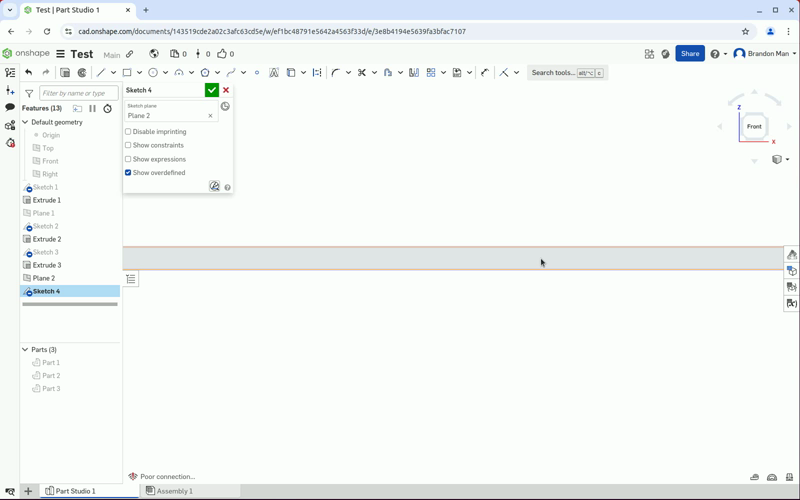
scroll(-6)
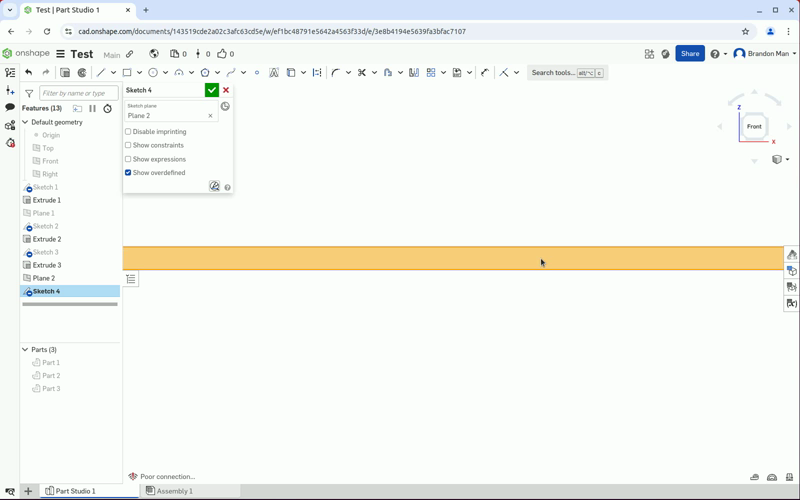
scroll(-6)
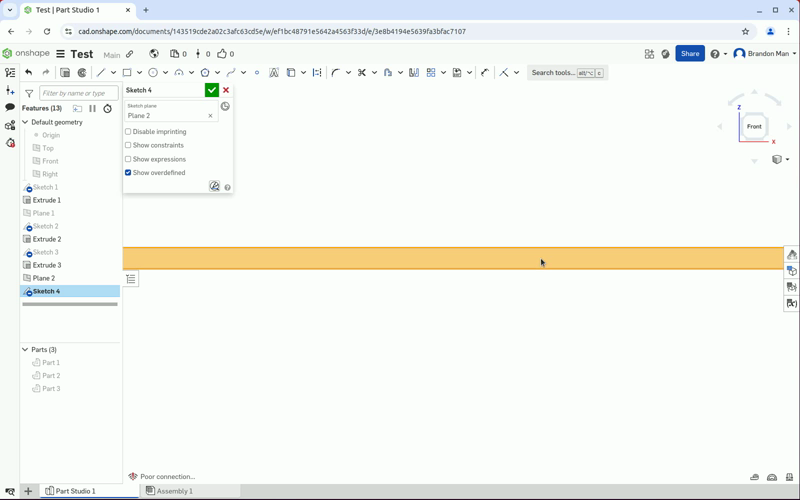
scroll(-6)
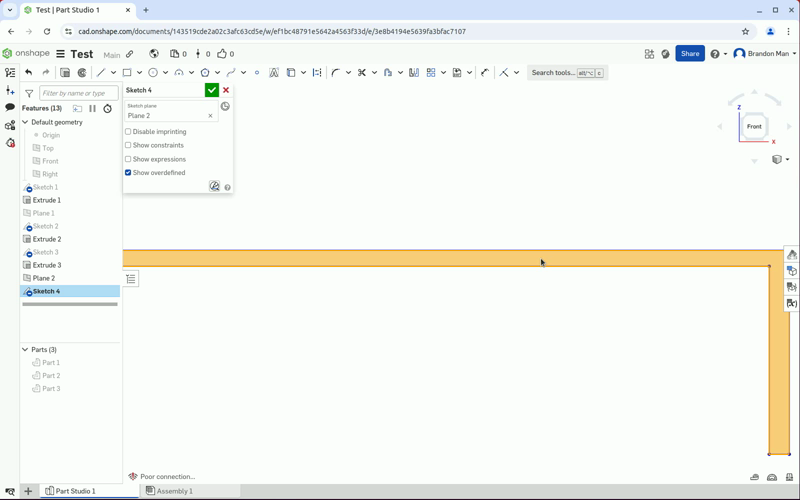
scroll(-6)
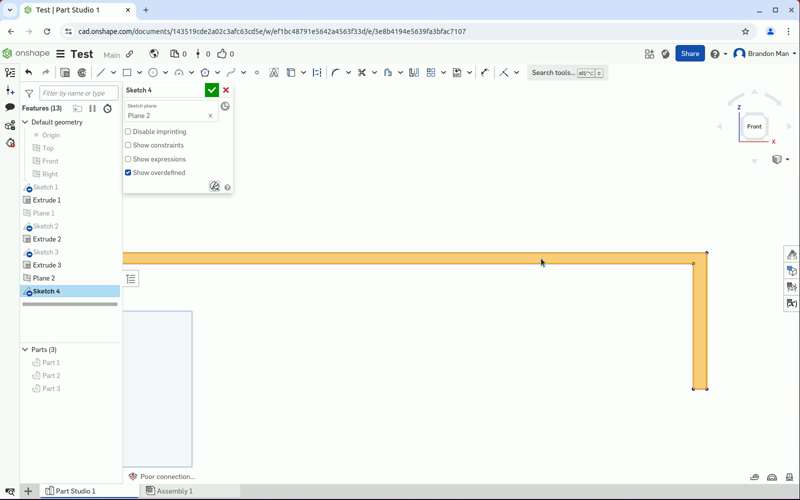
scroll(-6)
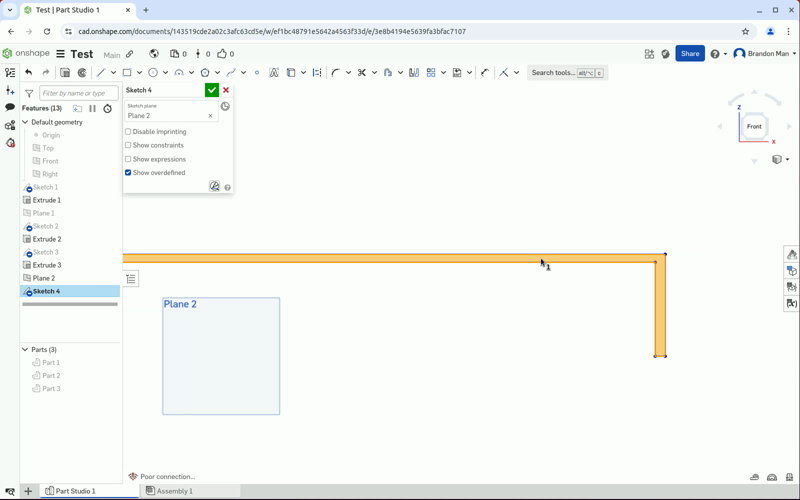
scroll(-6)
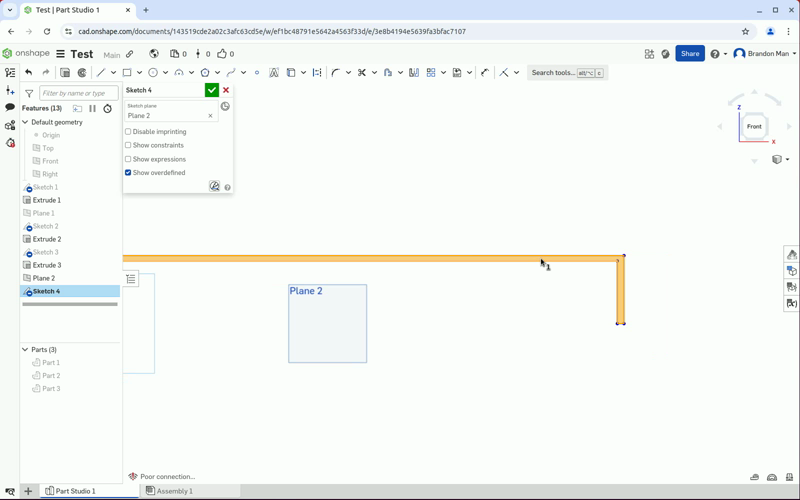
scroll(-6)
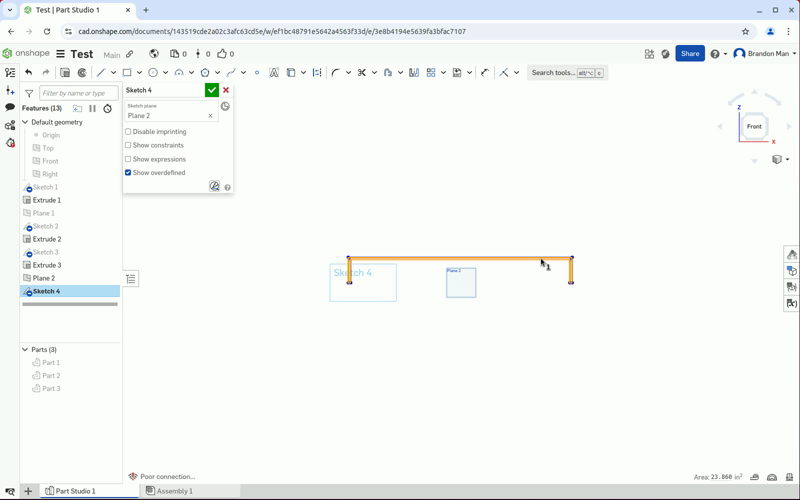
mouse_move(73, 352)
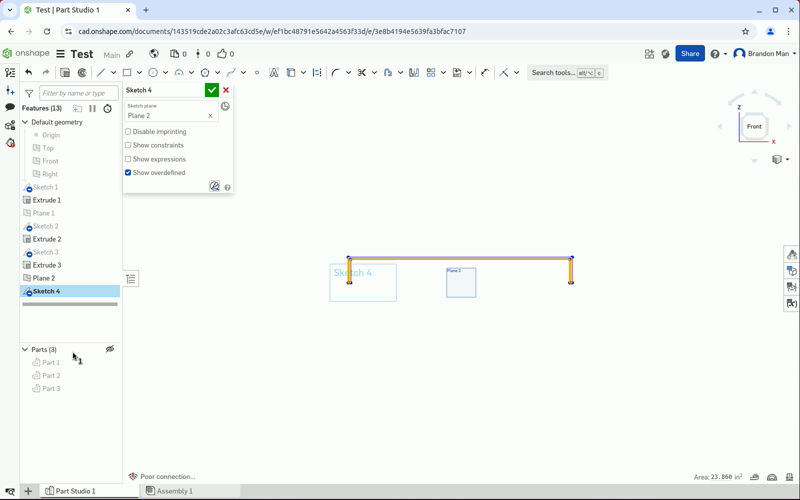
key(shift+y)
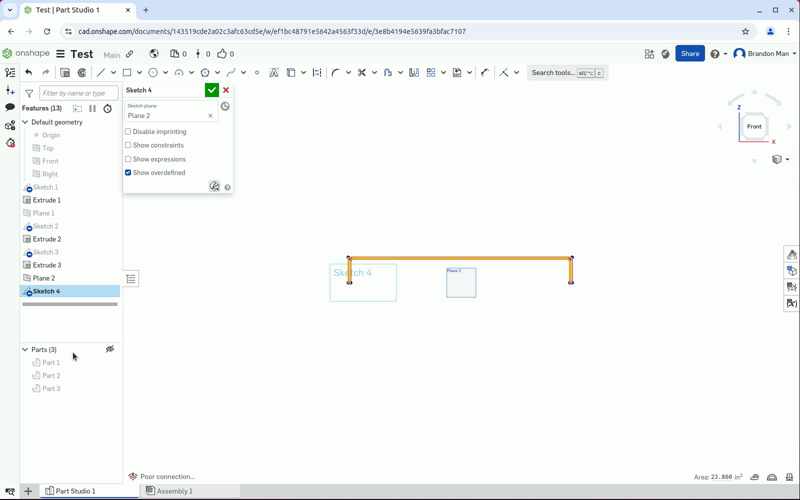
key(shift+e)
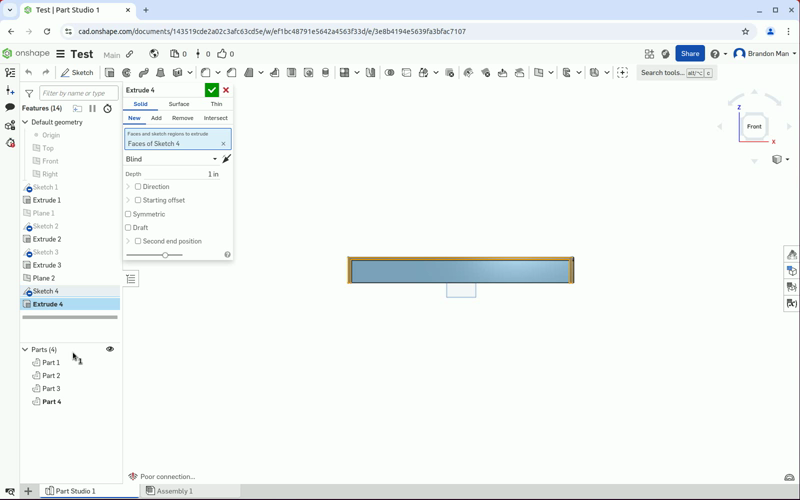
mouse_move(143, 106)
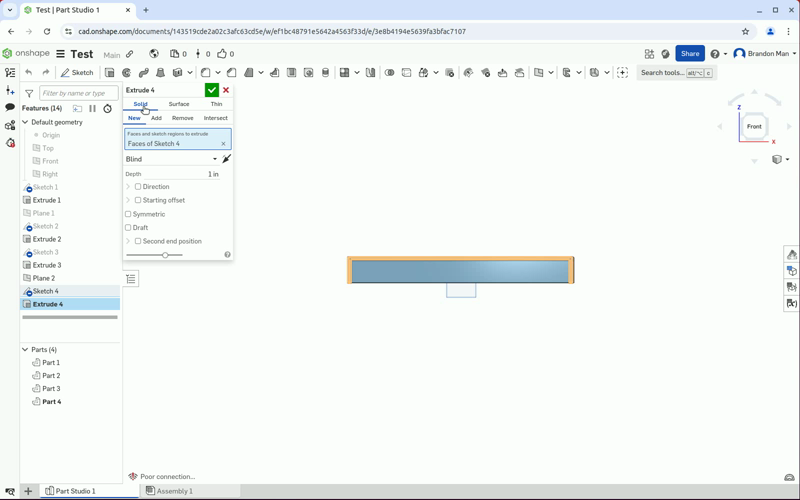
click(143, 106)
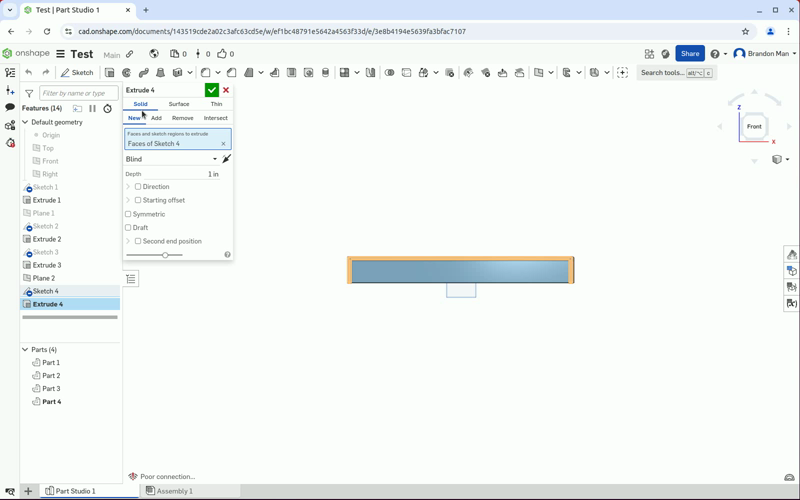
mouse_move(137, 120)
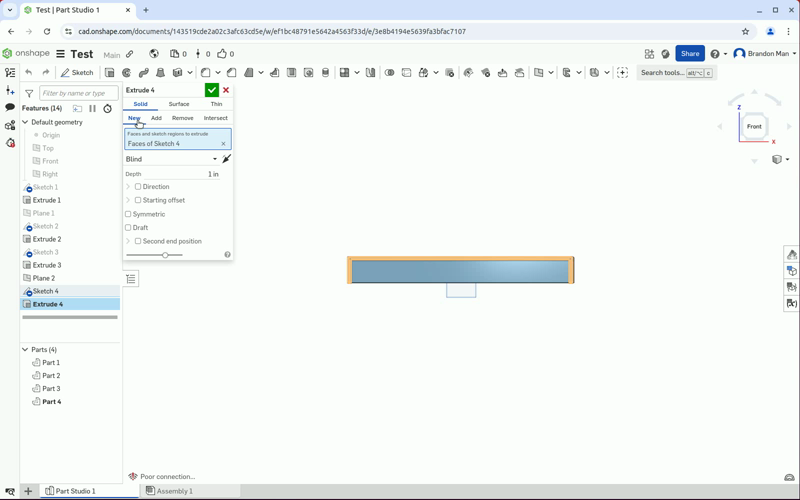
click(137, 120)
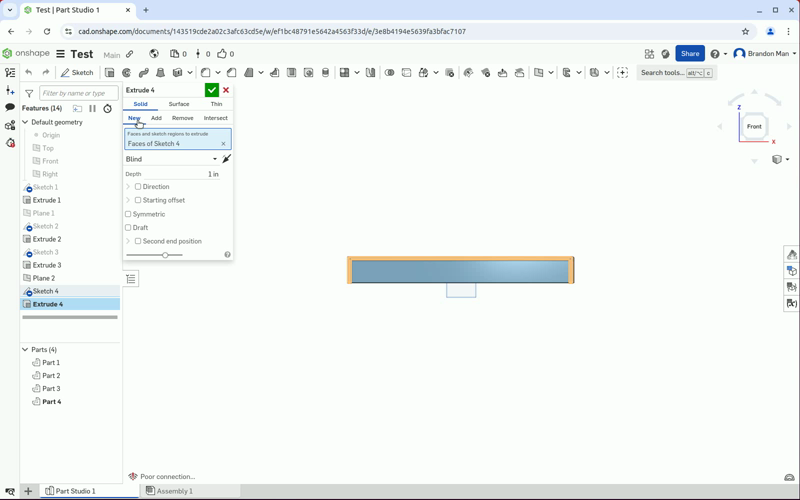
key(tab, 4)
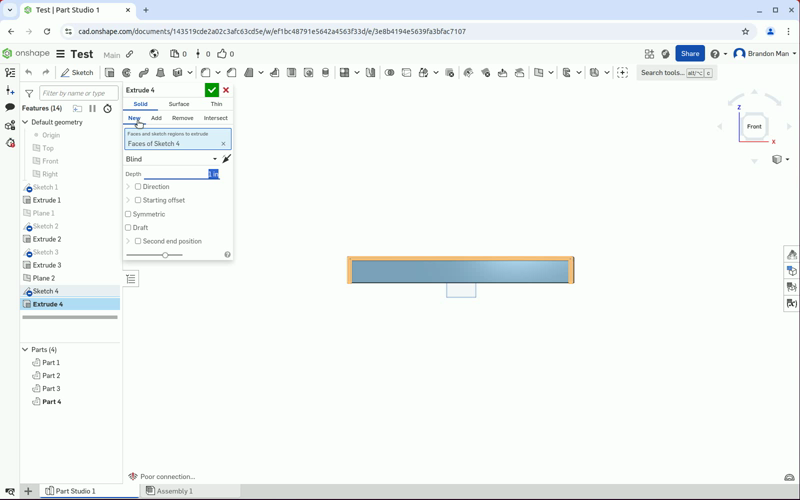
text(0.722)
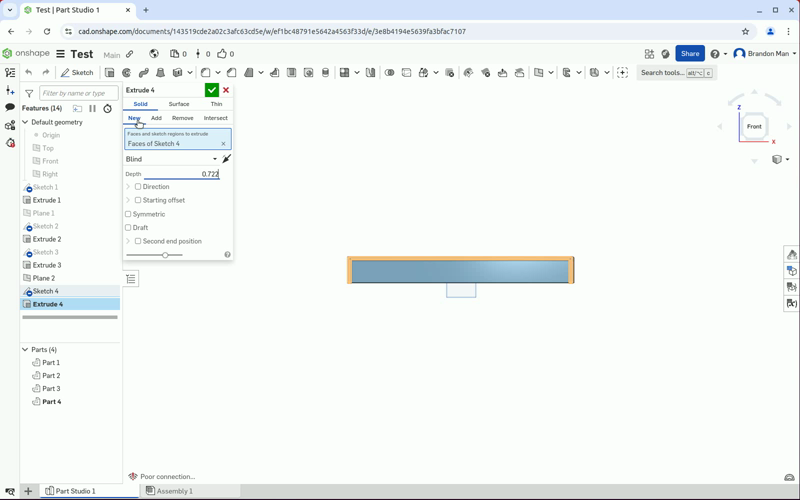
key(enter)
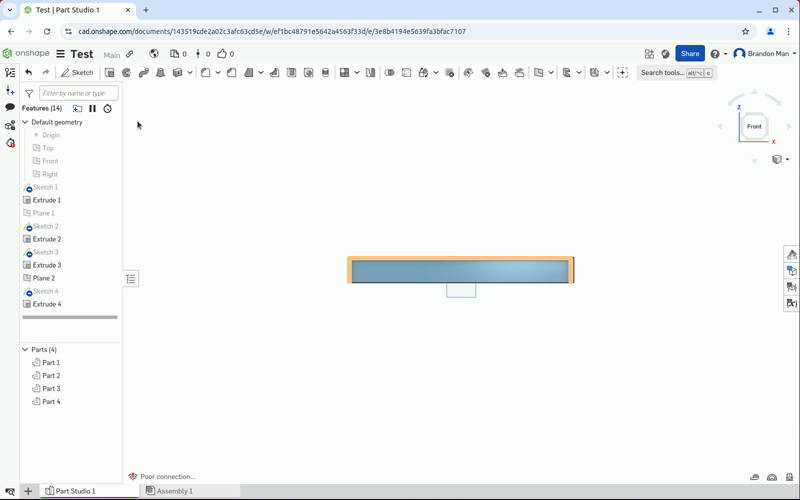
key(shift+h)
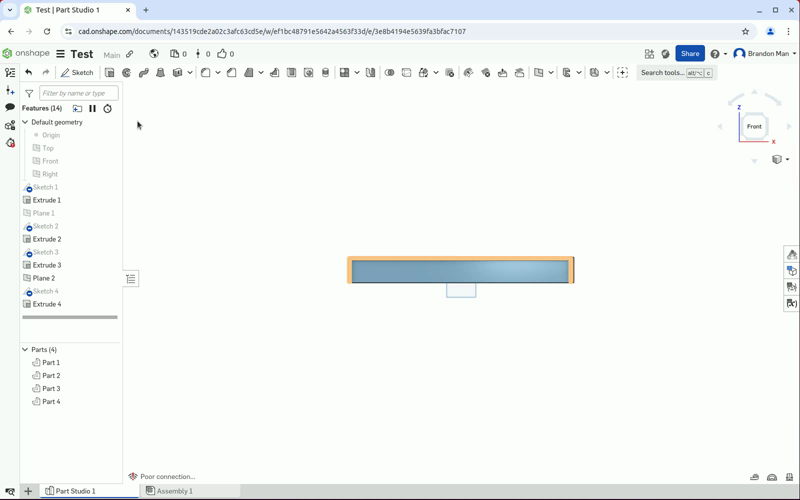
key(shift+h)
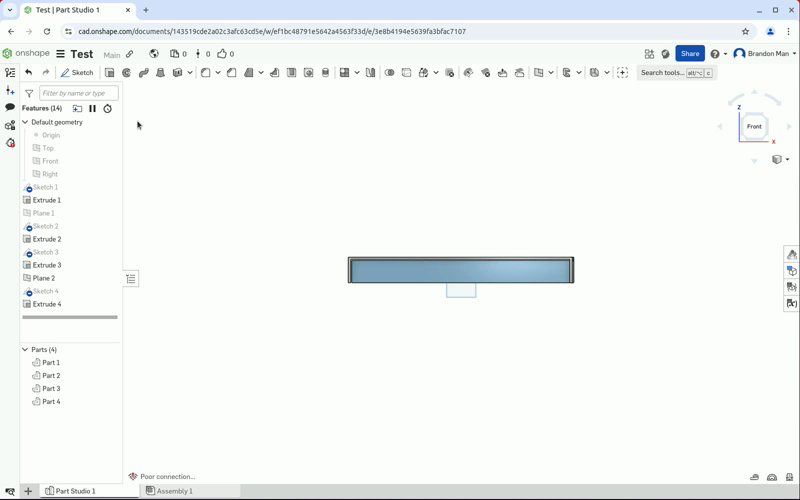
mouse_move(73, 189)
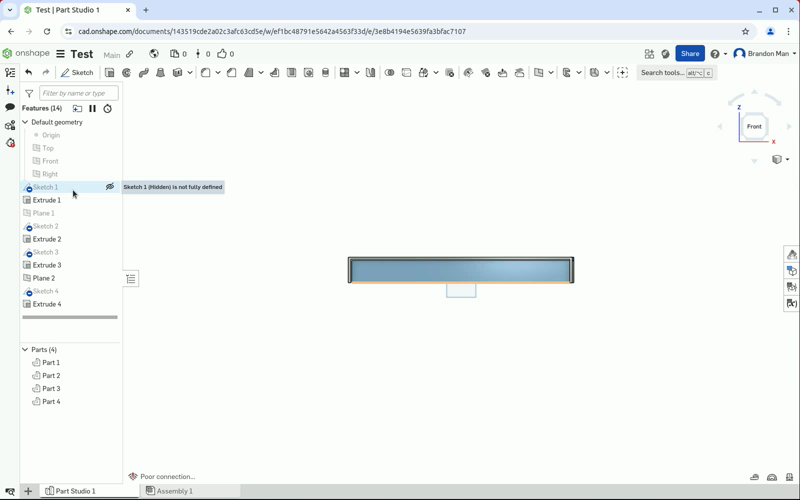
click(73, 189)
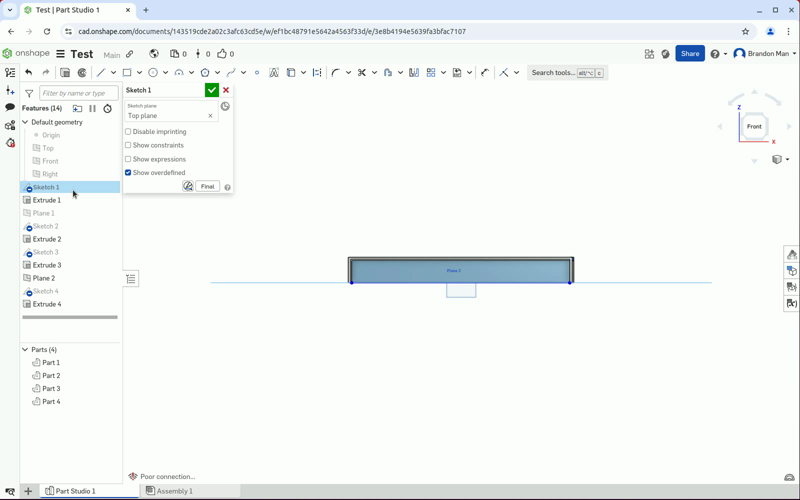
mouse_move(229, 92)
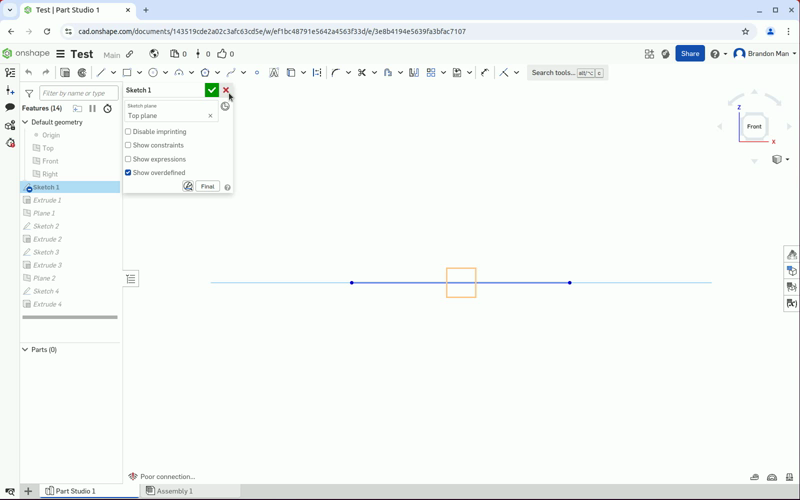
click(229, 92)
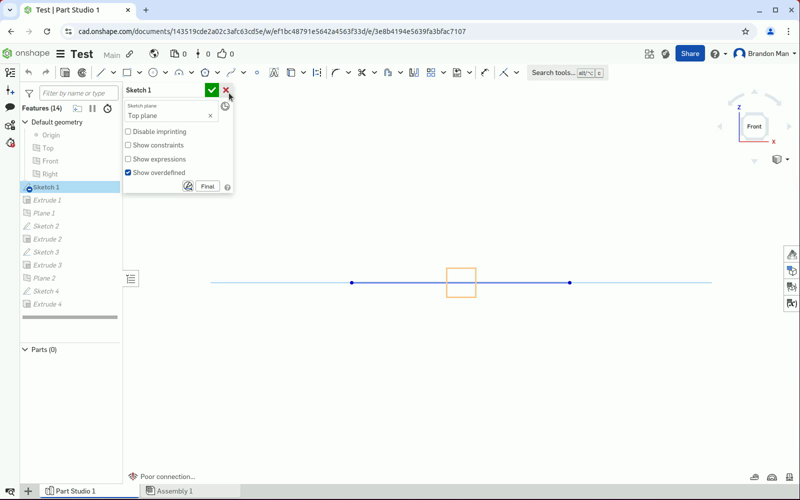
key(shift+s)
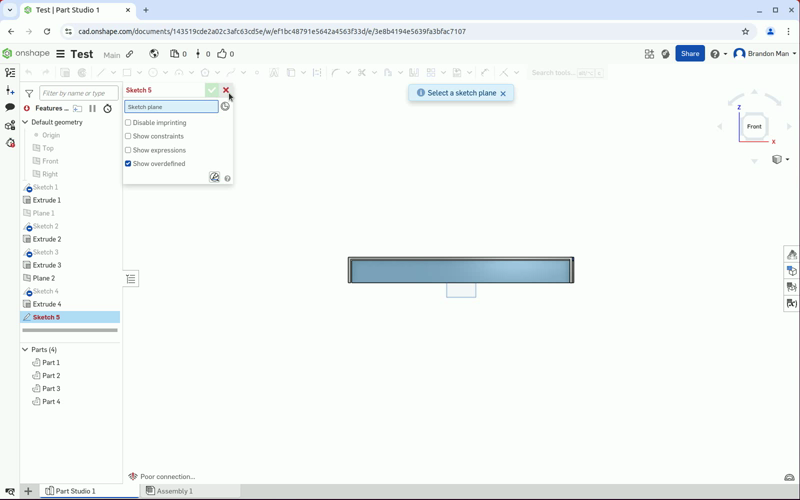
mouse_move(73, 280)
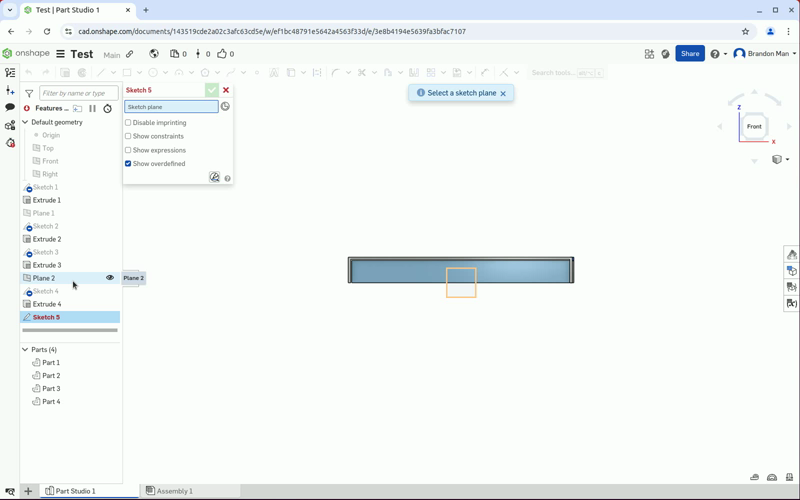
click(73, 280)
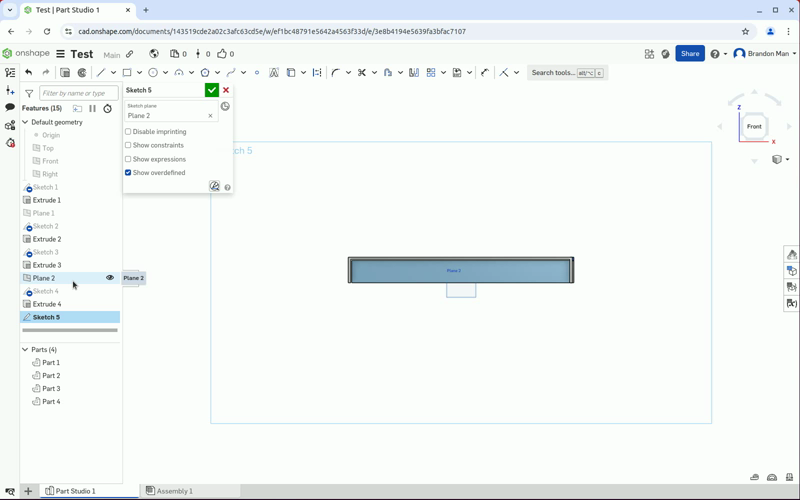
mouse_move(73, 352)
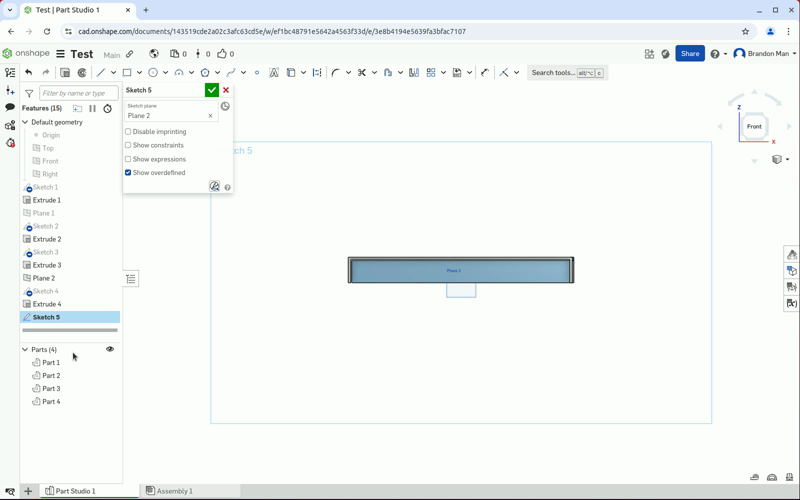
key(y)
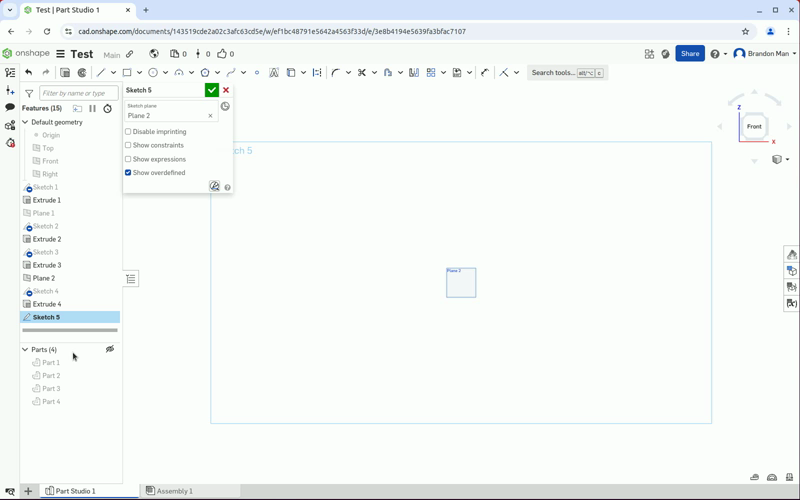
key(l)
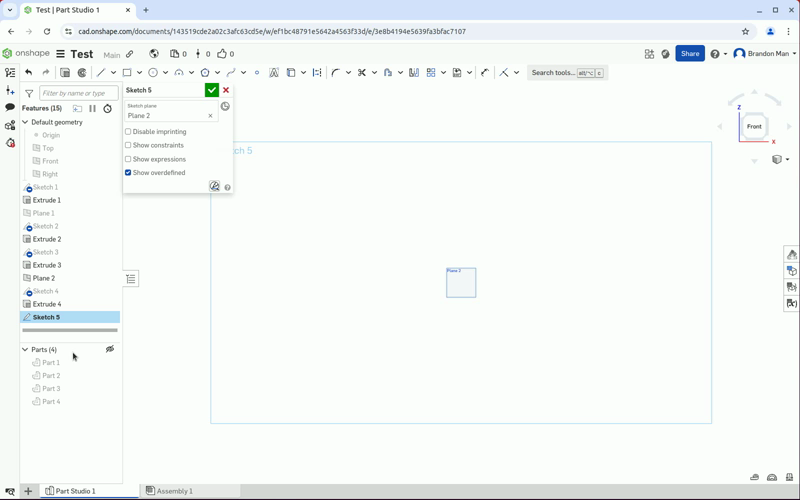
key_down(shift)
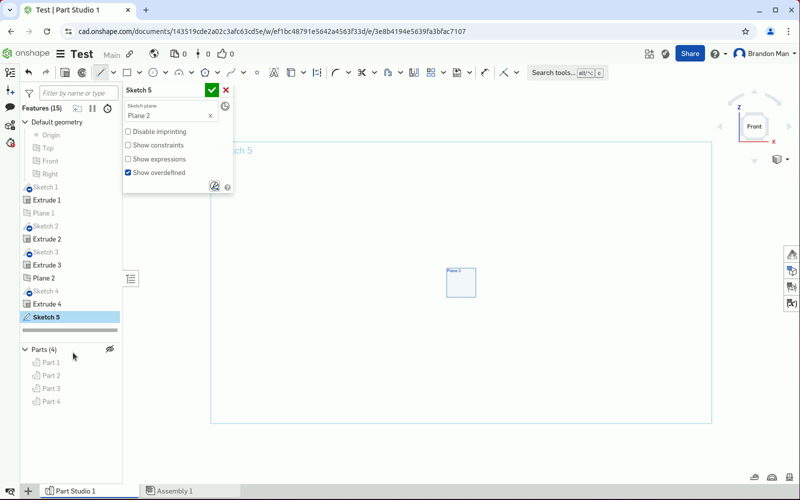
mouse_move(351, 282)
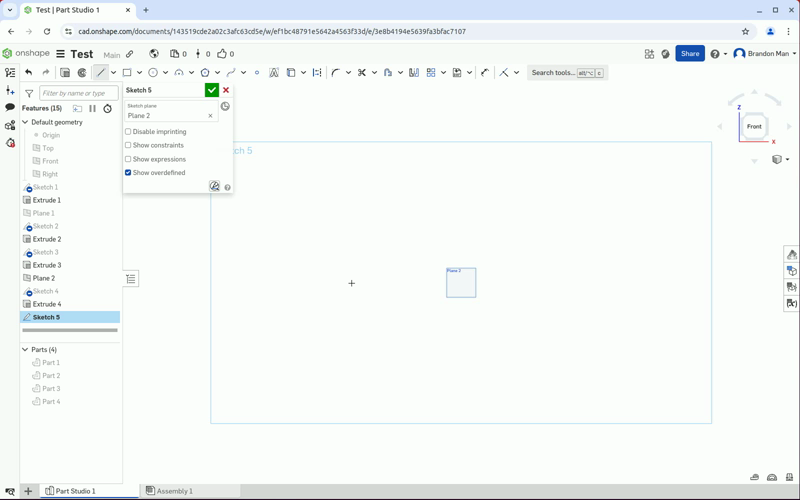
click(351, 282)
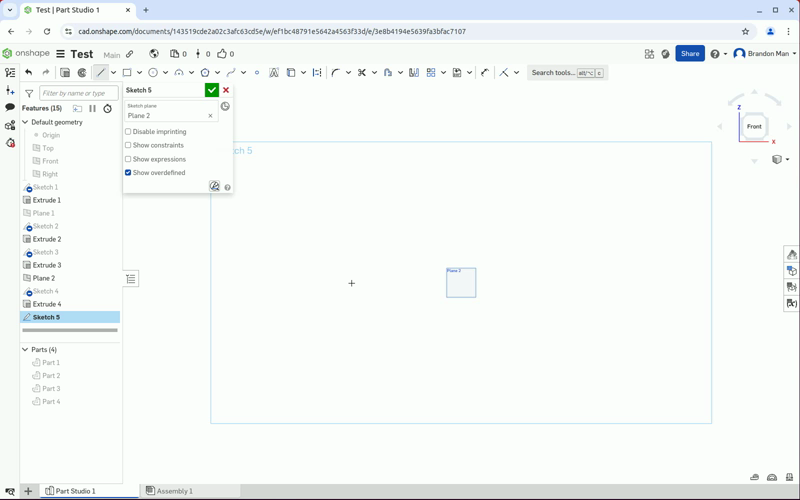
key_up(shift)
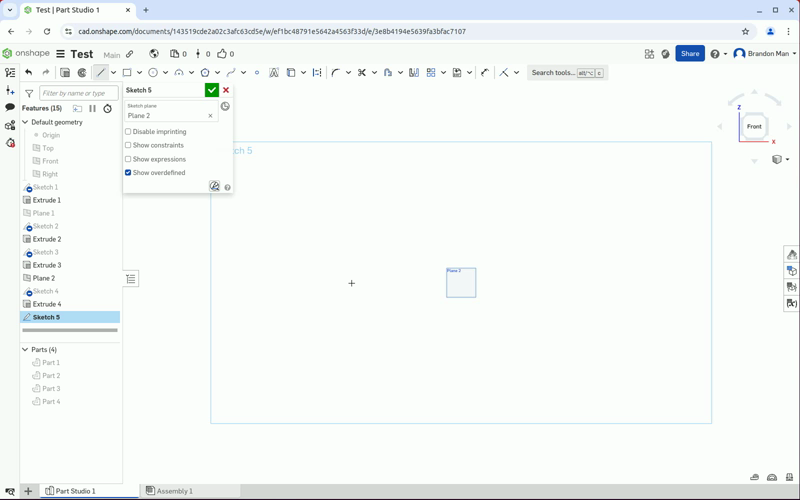
key_down(shift)
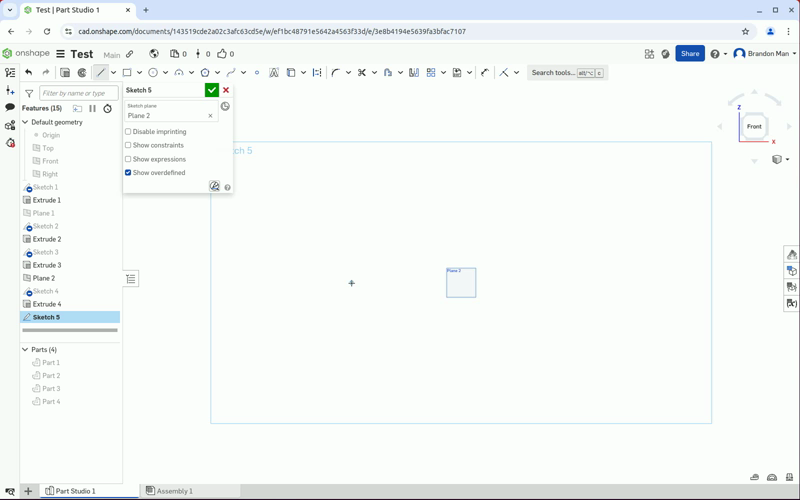
mouse_move(569, 282)
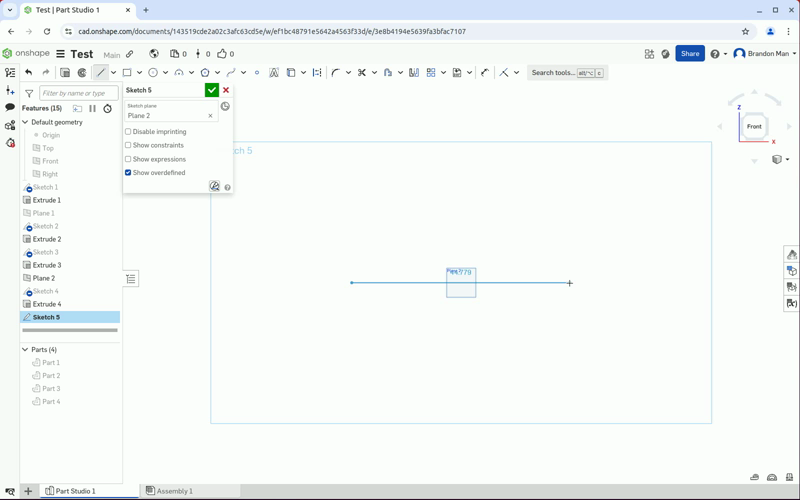
click(569, 282)
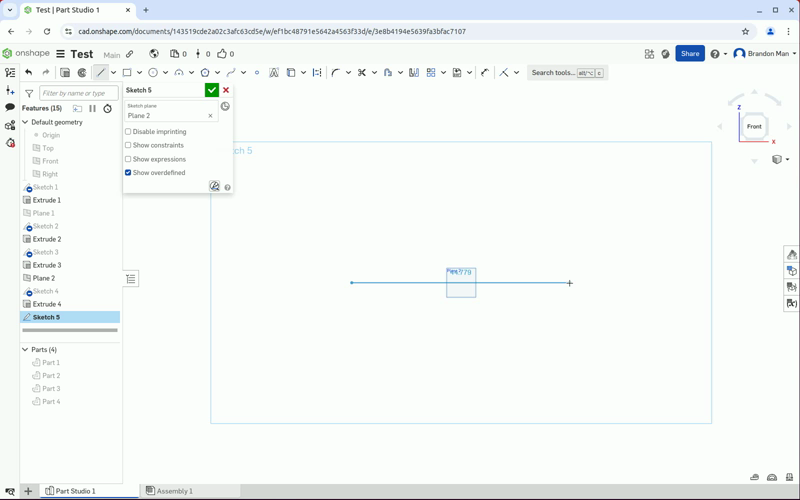
key_up(shift)
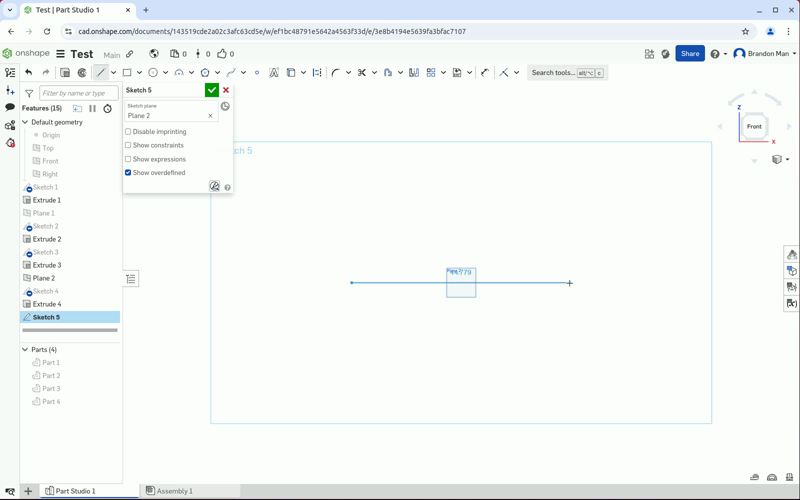
key_down(shift)
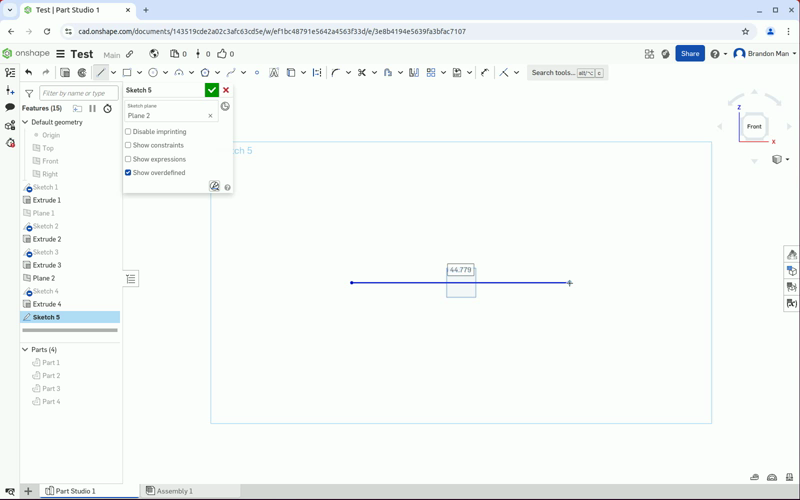
mouse_move(589, 282)
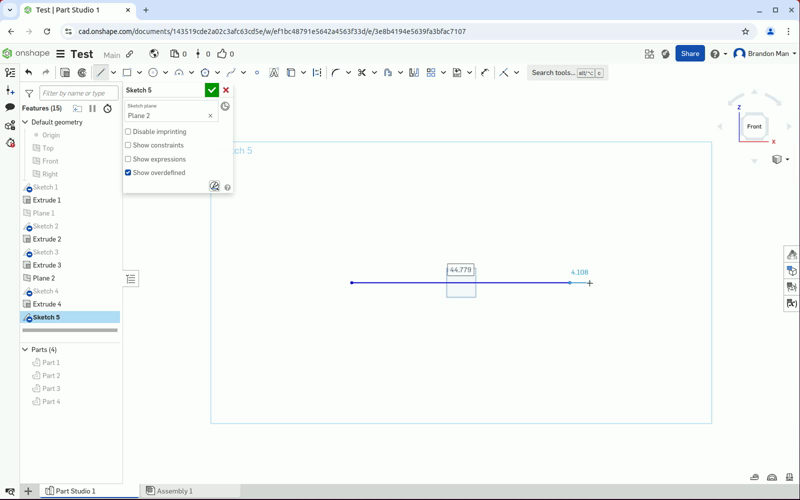
mouse_move(569, 260)
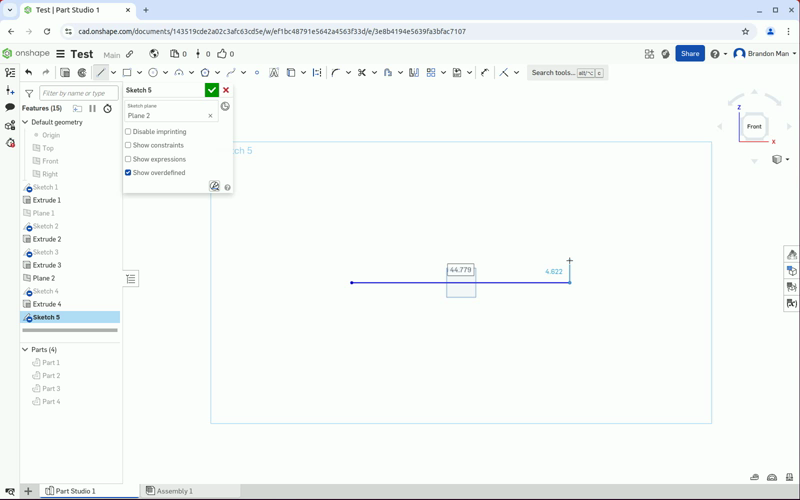
click(569, 260)
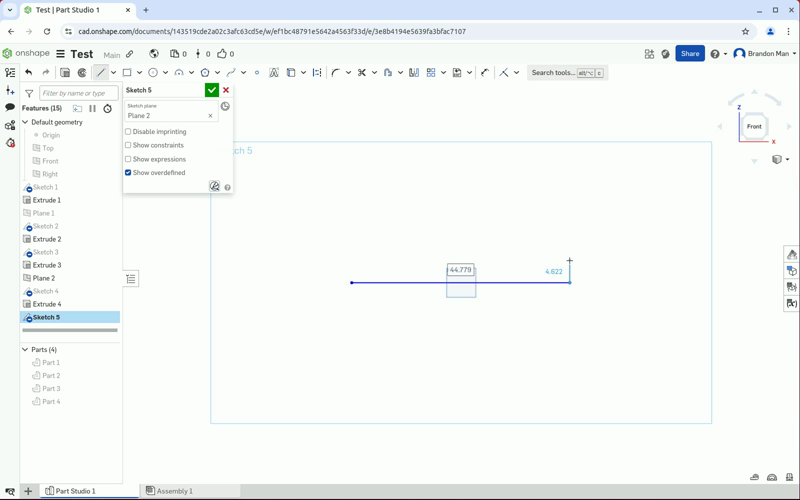
key_up(shift)
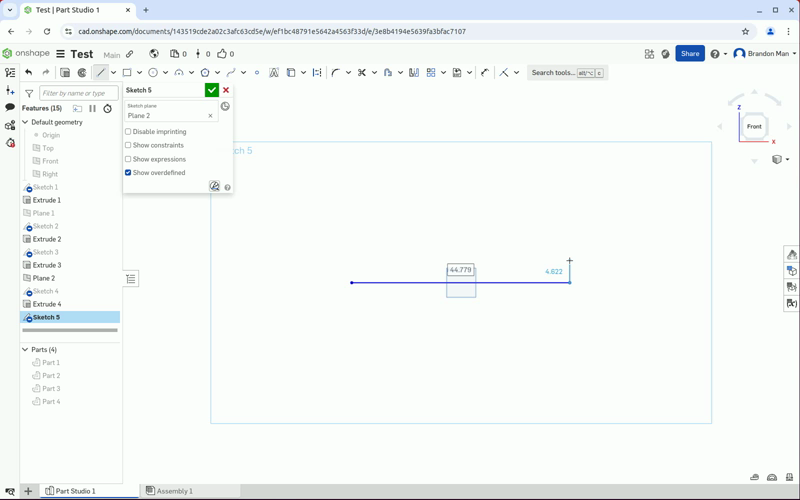
key_down(shift)
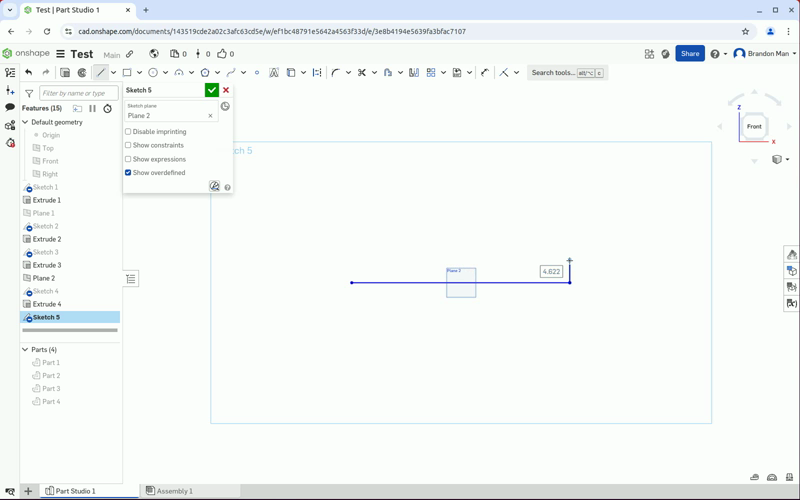
mouse_move(351, 260)
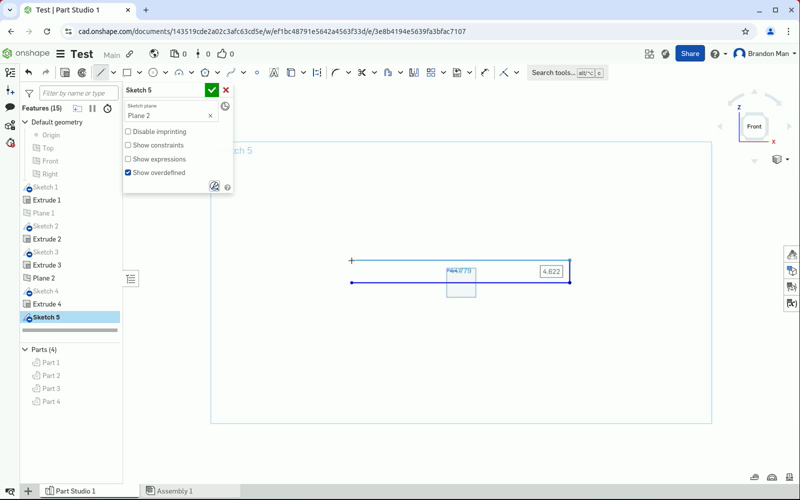
click(351, 260)
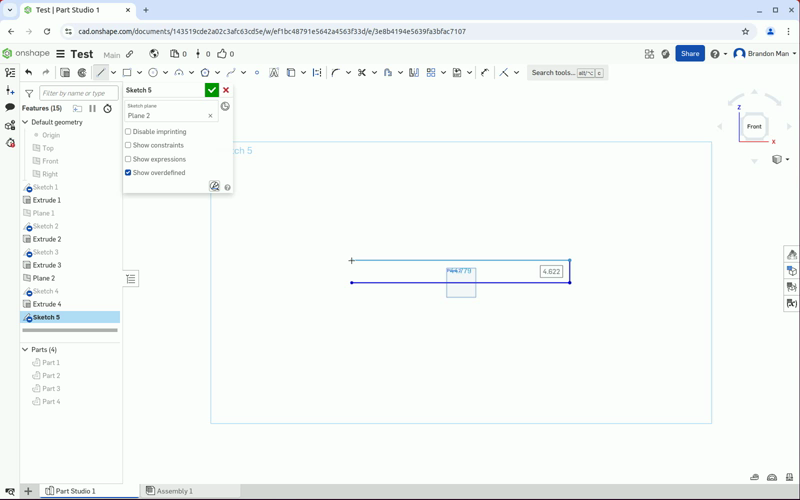
key_up(shift)
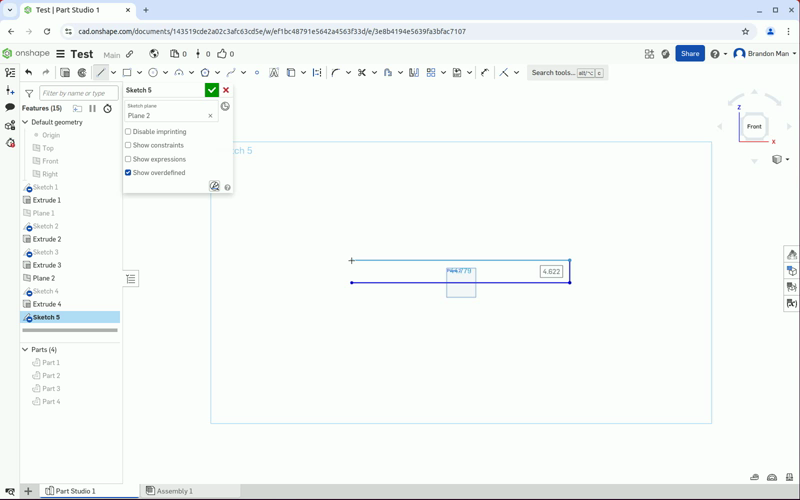
mouse_move(381, 260)
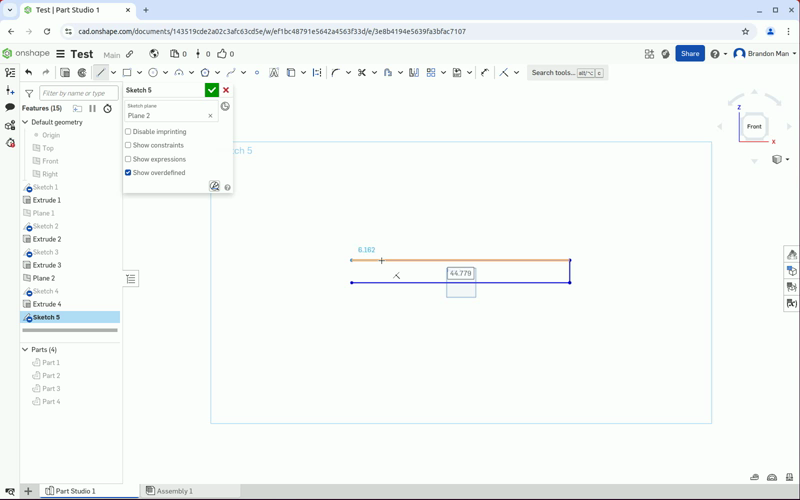
key_down(shift)
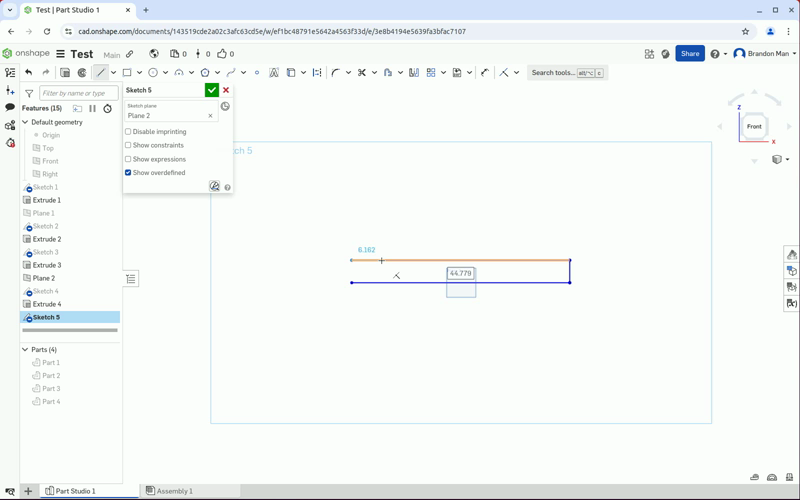
mouse_move(351, 282)
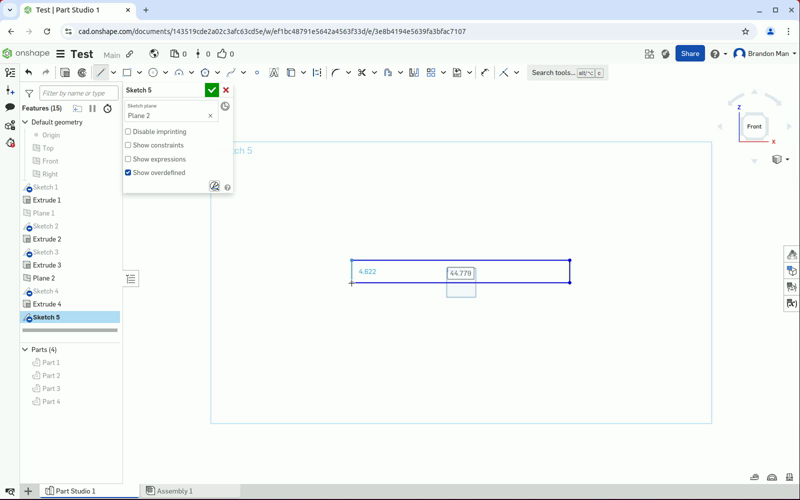
key_up(shift)
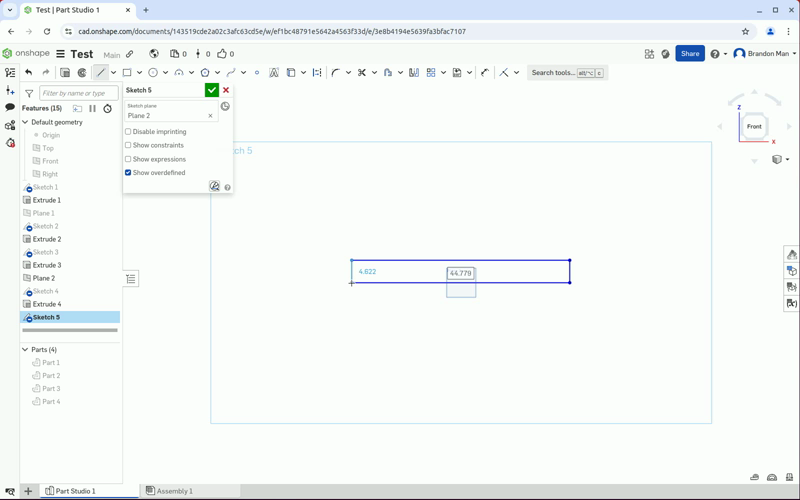
click(351, 282)
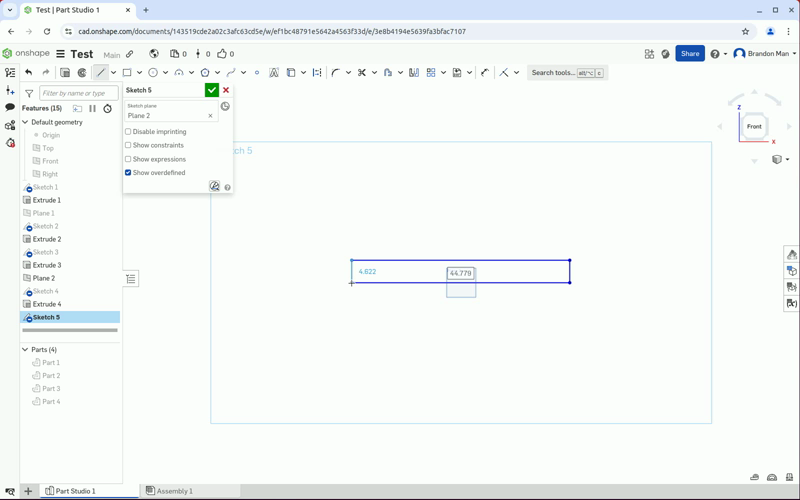
key(esc)
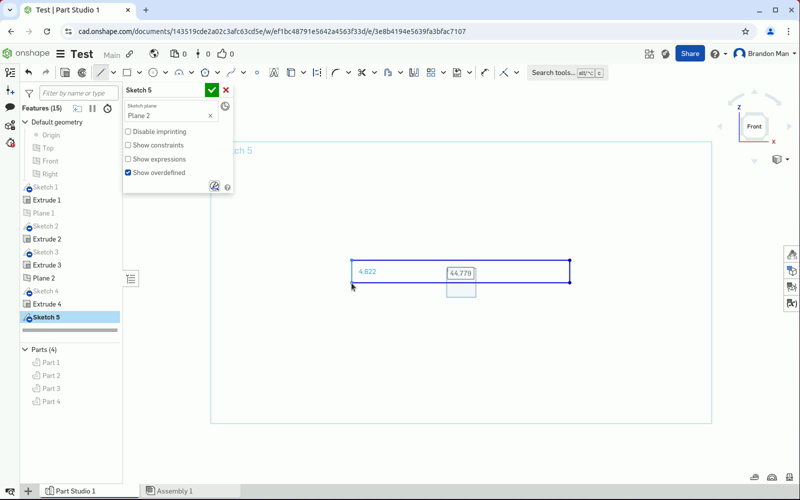
mouse_move(414, 275)
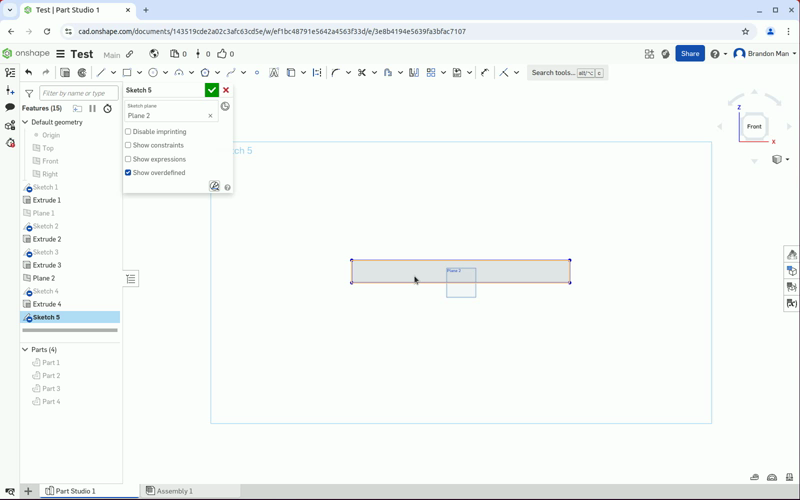
click(414, 275)
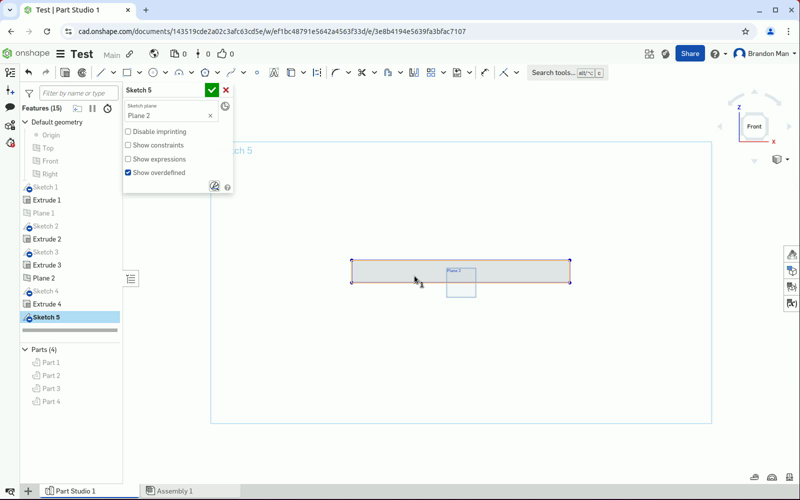
mouse_move(73, 352)
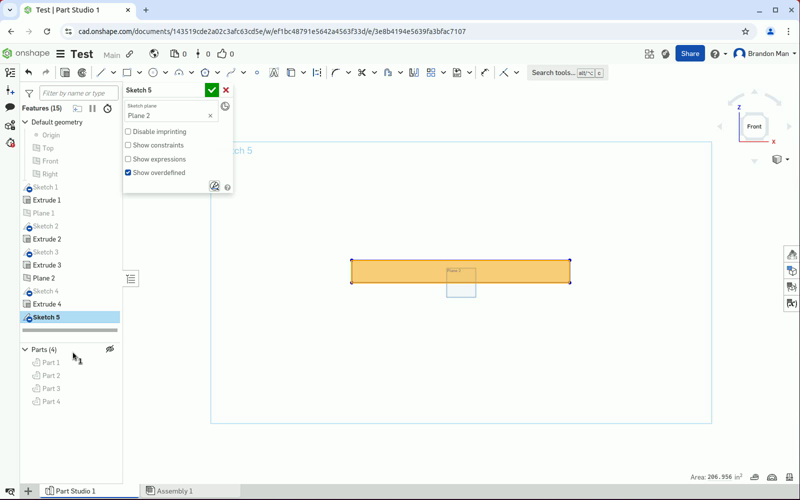
key(shift+y)
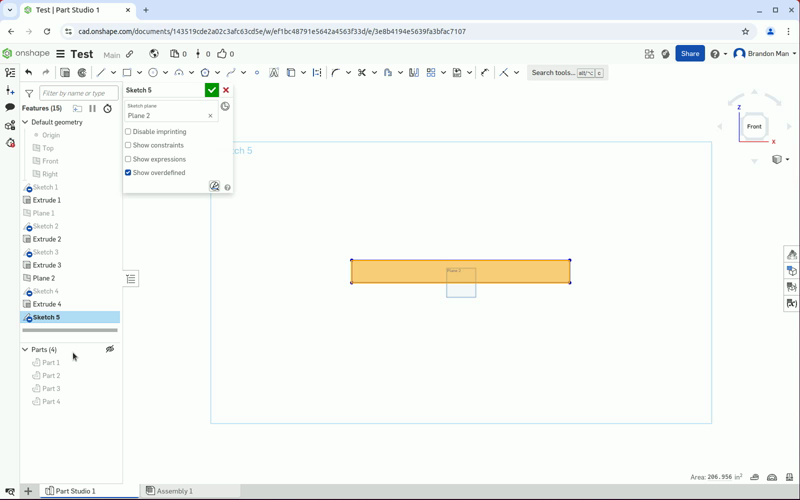
key(shift+e)
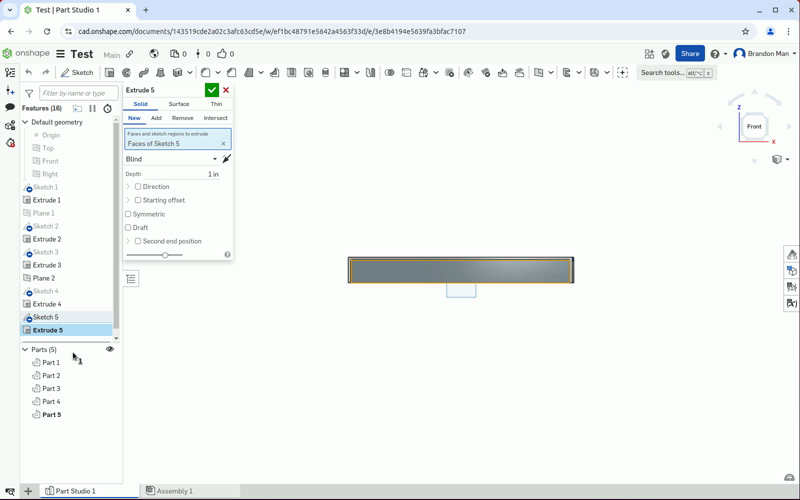
mouse_move(143, 106)
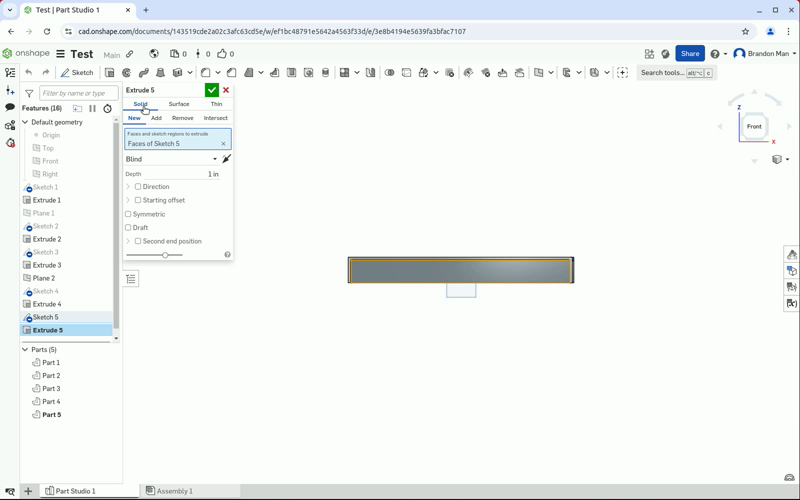
click(143, 106)
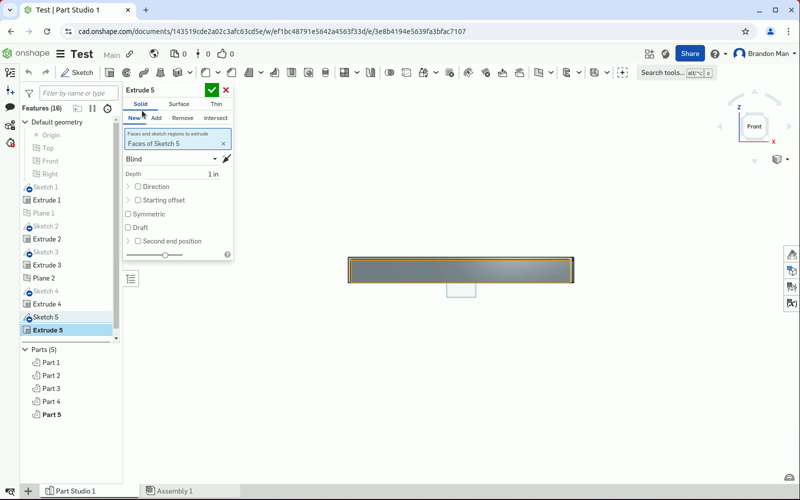
mouse_move(137, 120)
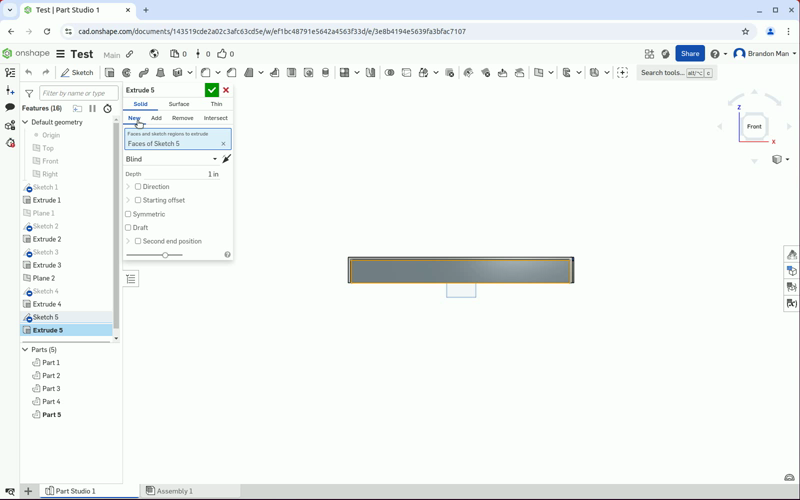
click(137, 120)
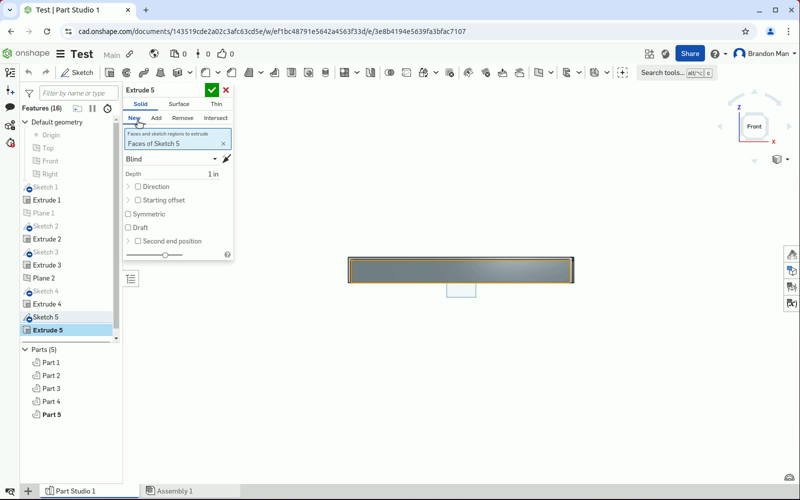
key(tab, 4)
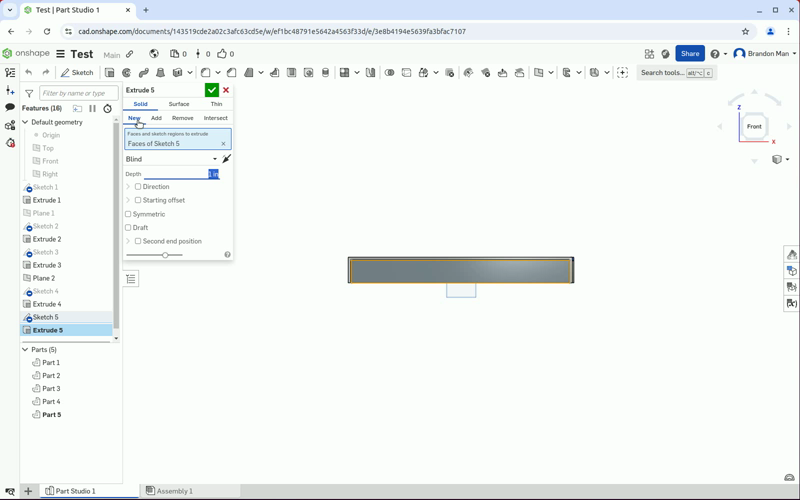
text(0.722)
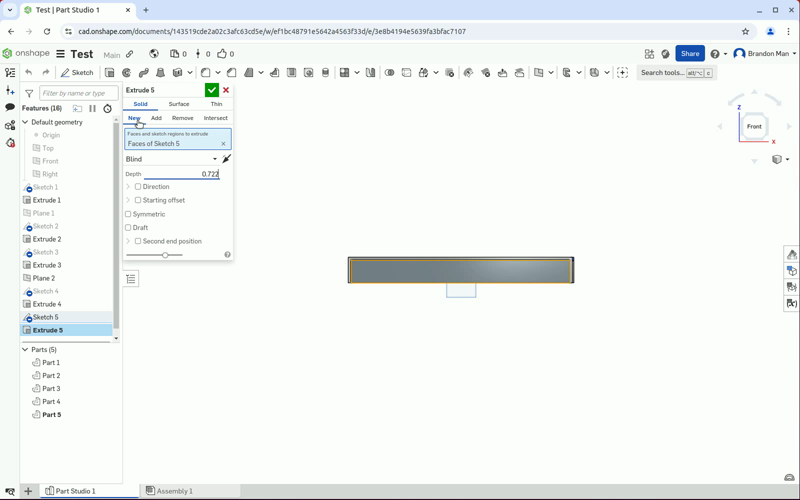
key(enter)
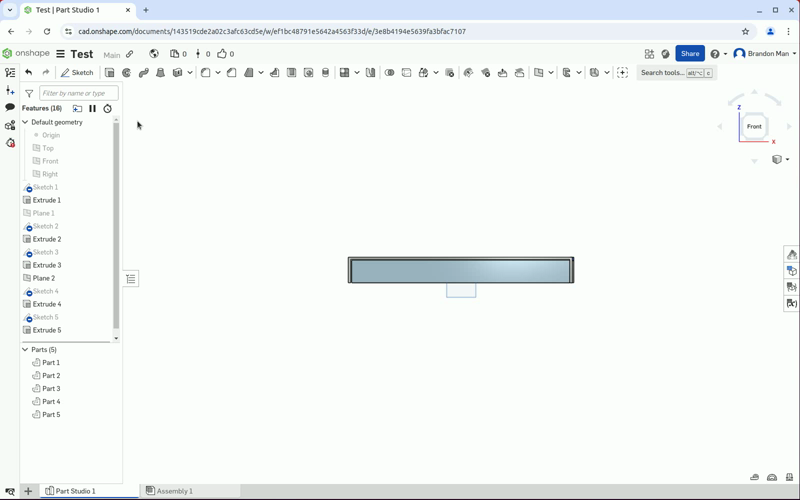
key(shift+h)
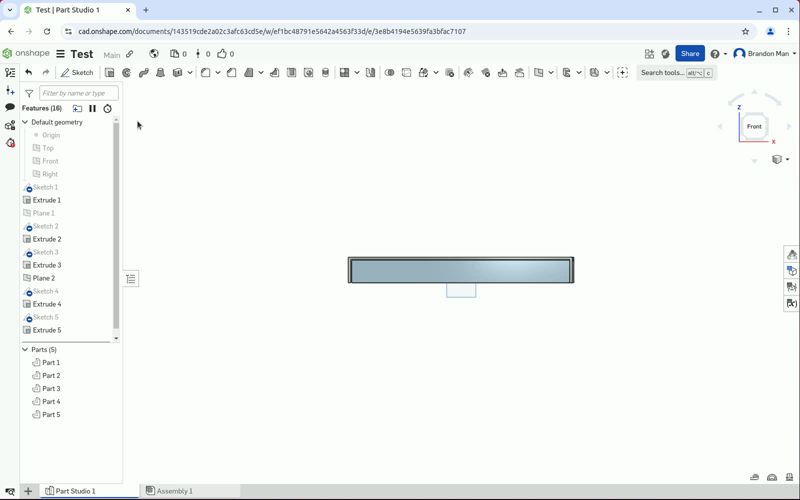
key(shift+h)
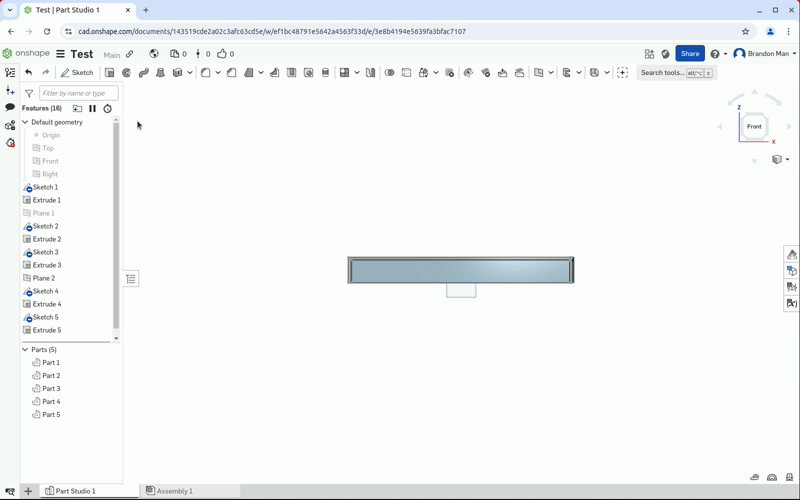
key(shift+7)
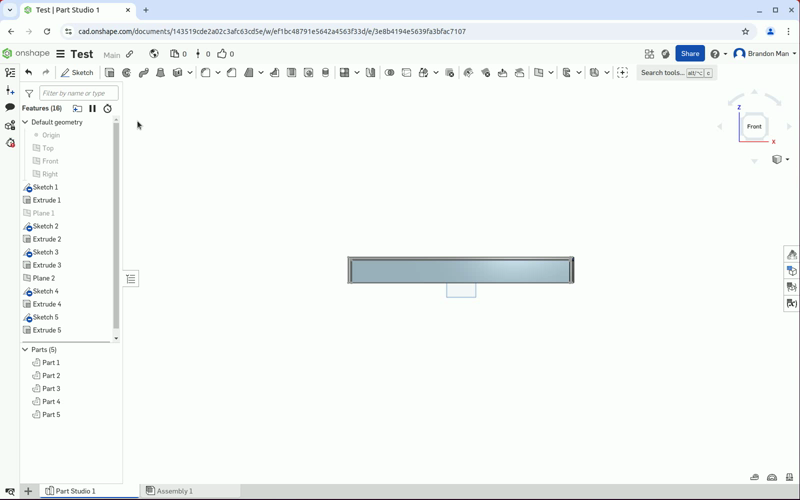
key(left, 2)
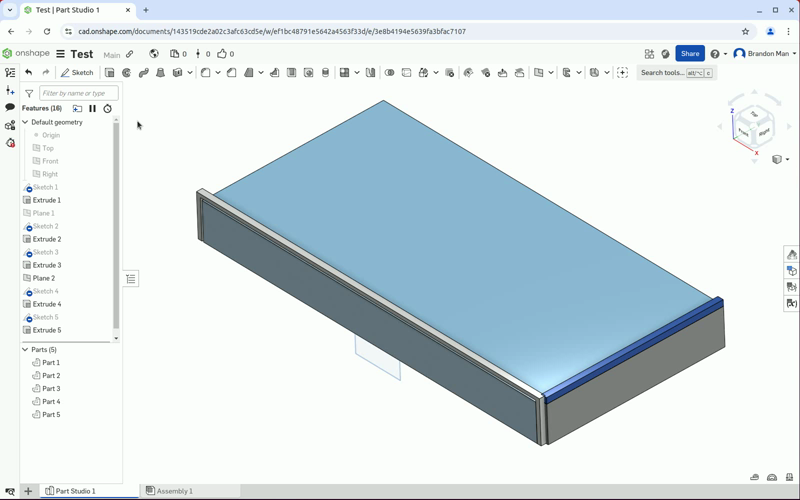
key(down, 2)
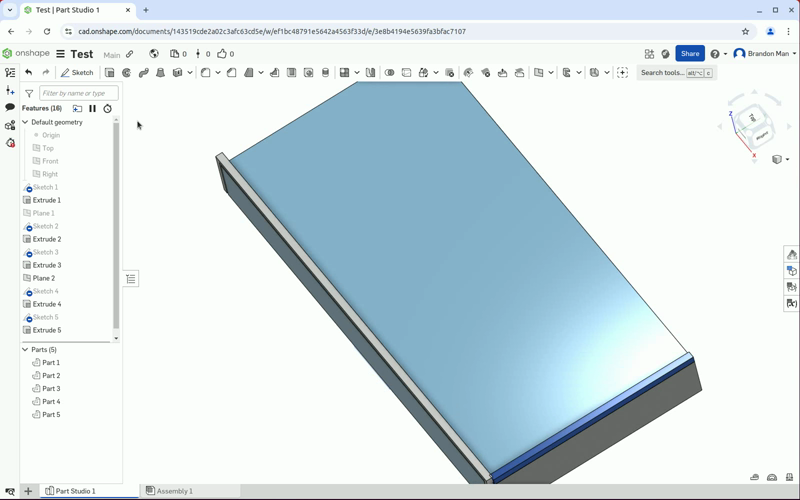
key(up, 2)
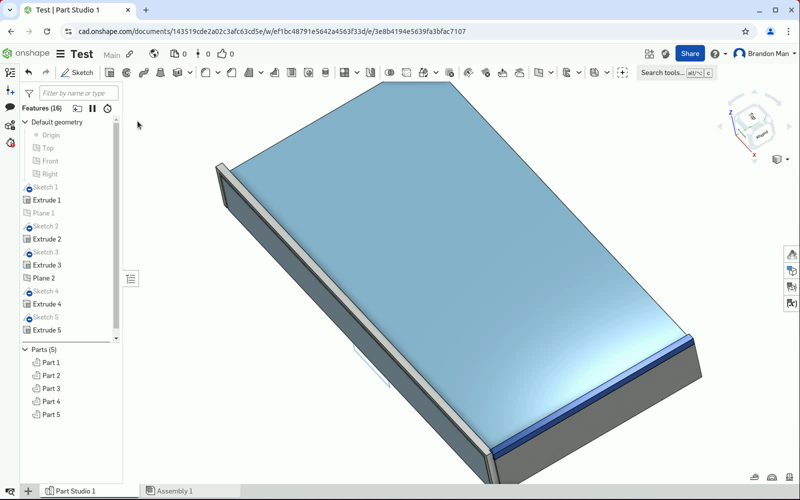
key(right, 2)
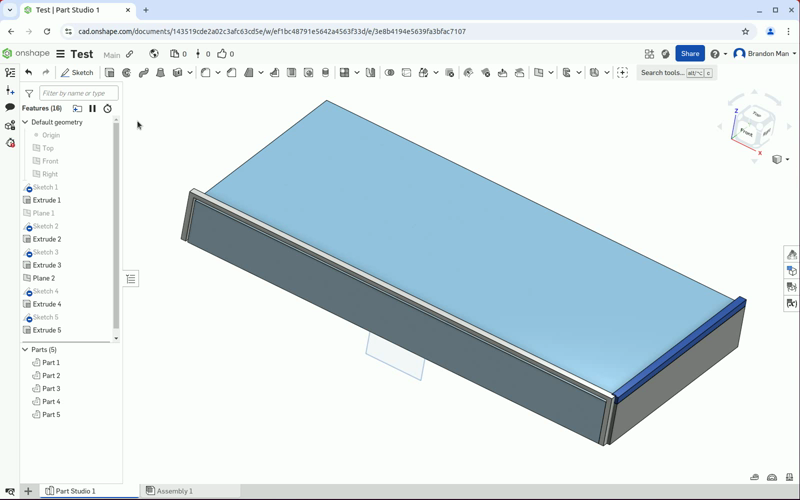
mouse_move(69, 189)
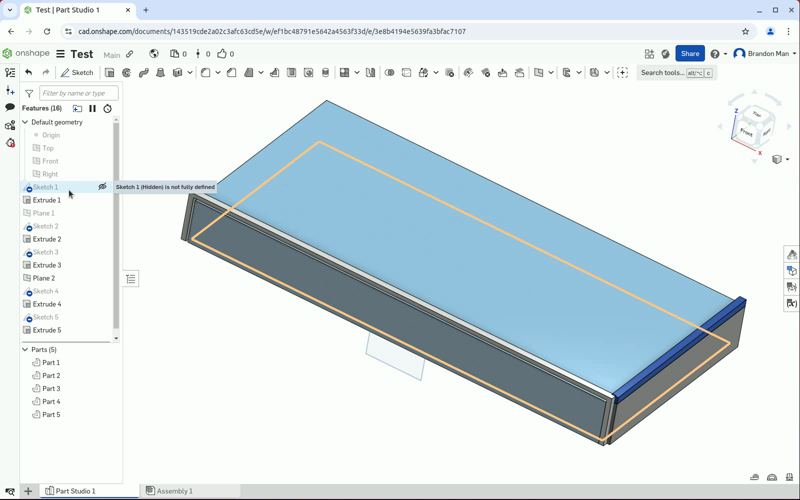
click(69, 189)